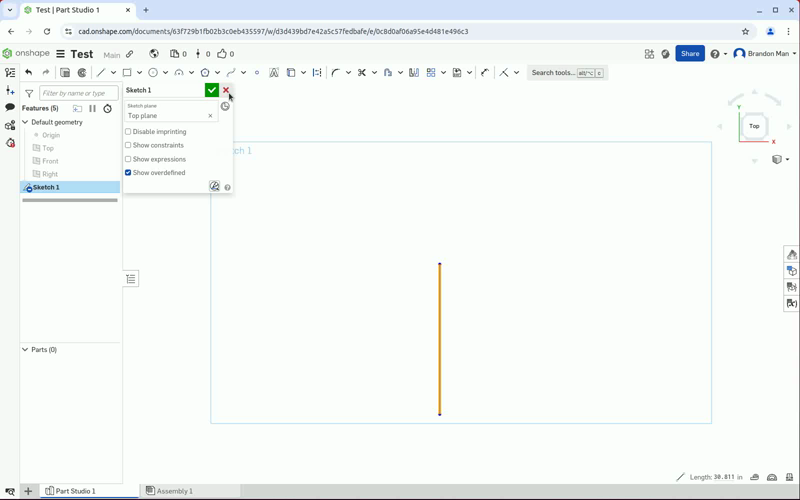
key(shift+h)
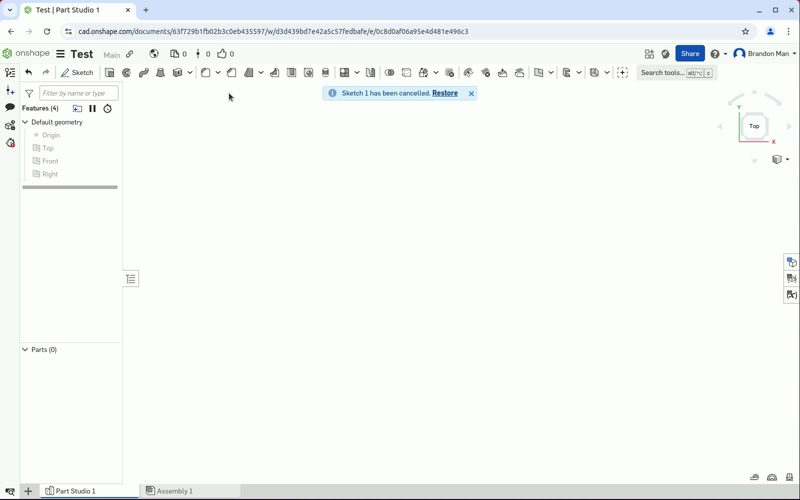
mouse_move(73, 352)
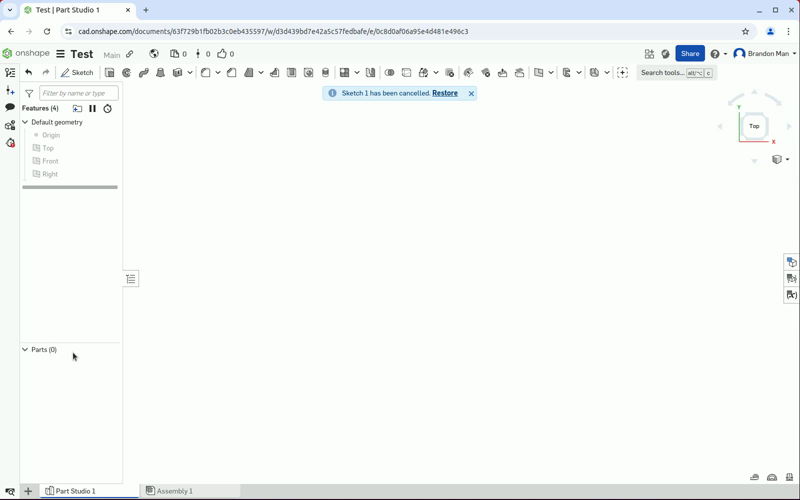
key(y)
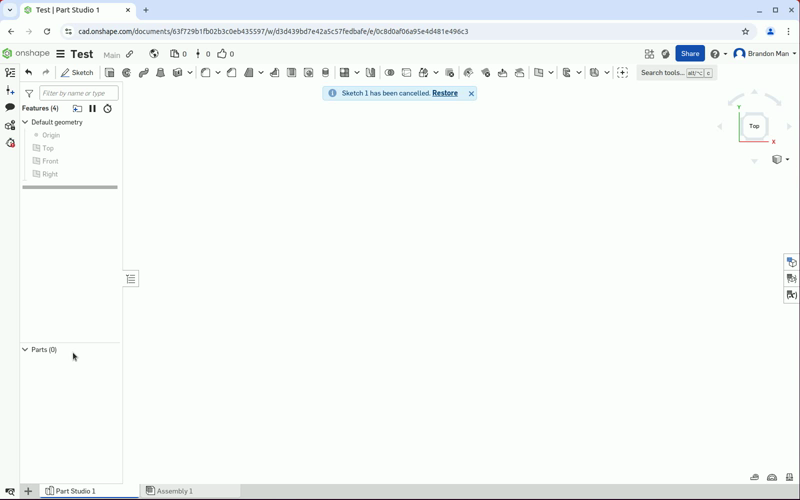
key(shift+p)
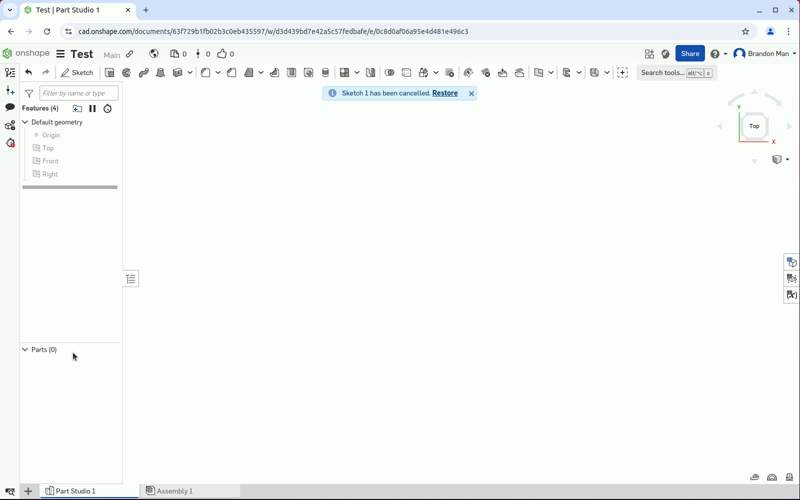
key(space)
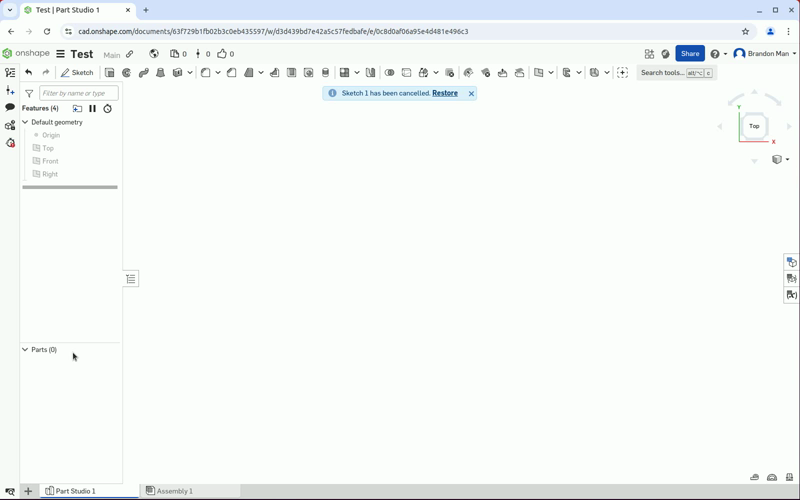
key_down(shift)
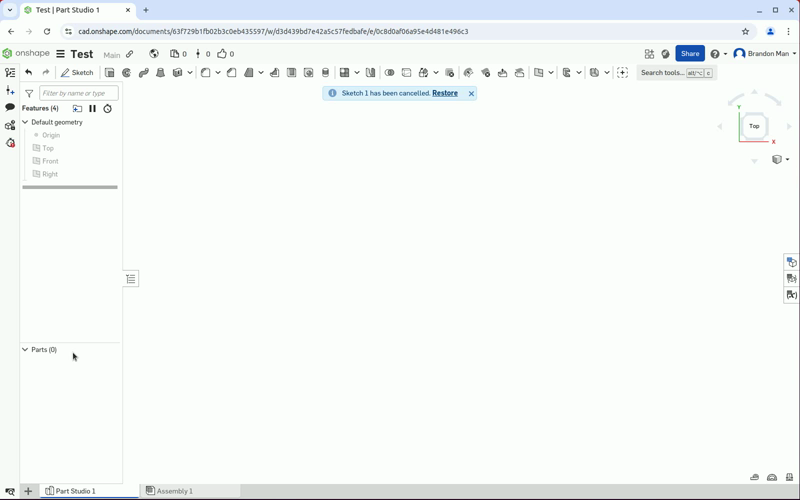
key(up)
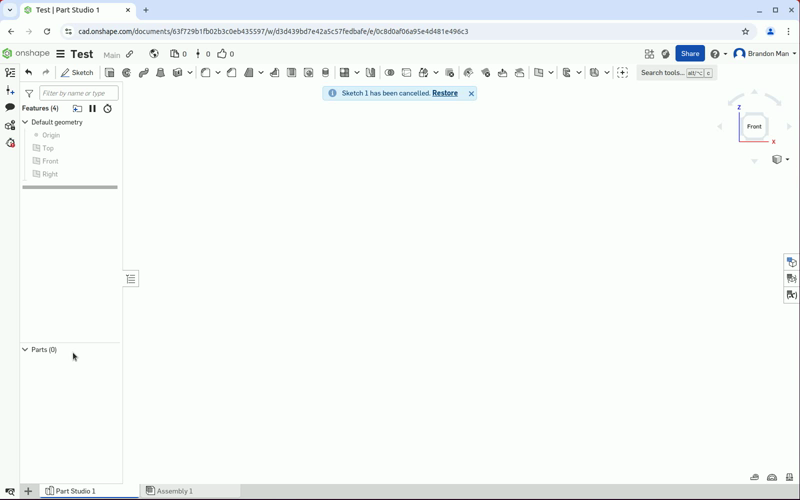
key_up(shift)
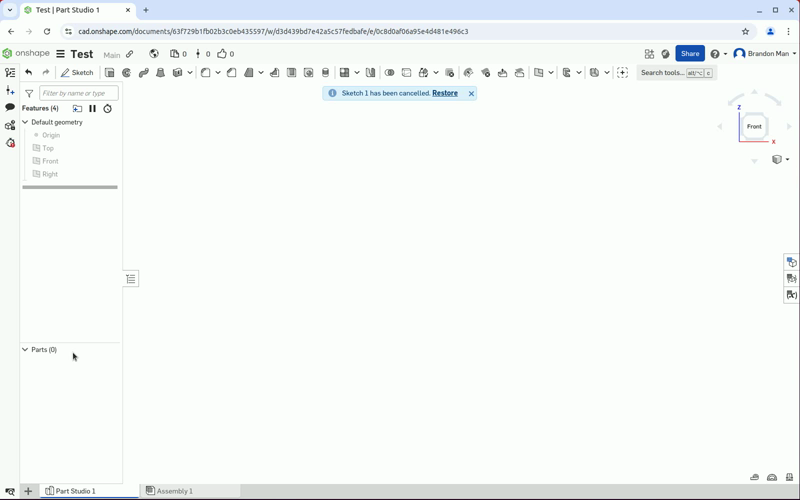
mouse_move(73, 352)
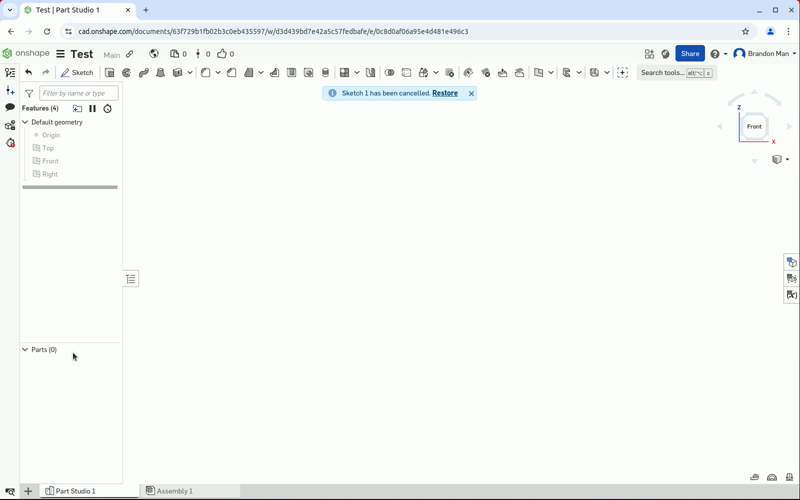
key(shift+y)
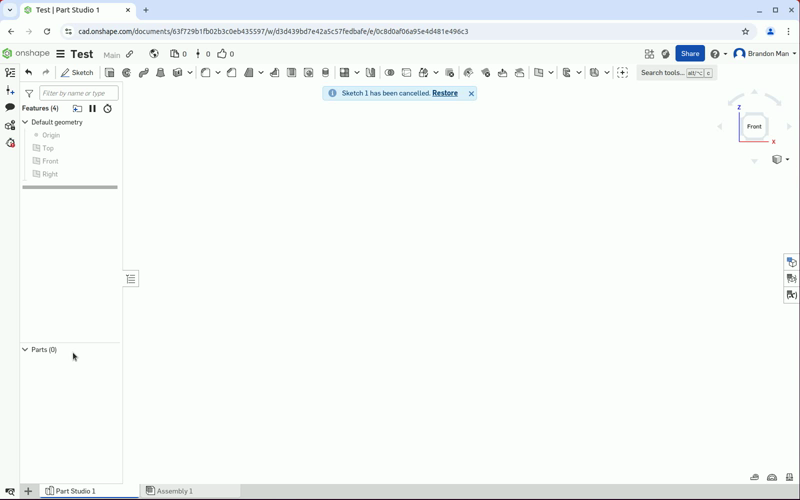
key(shift+s)
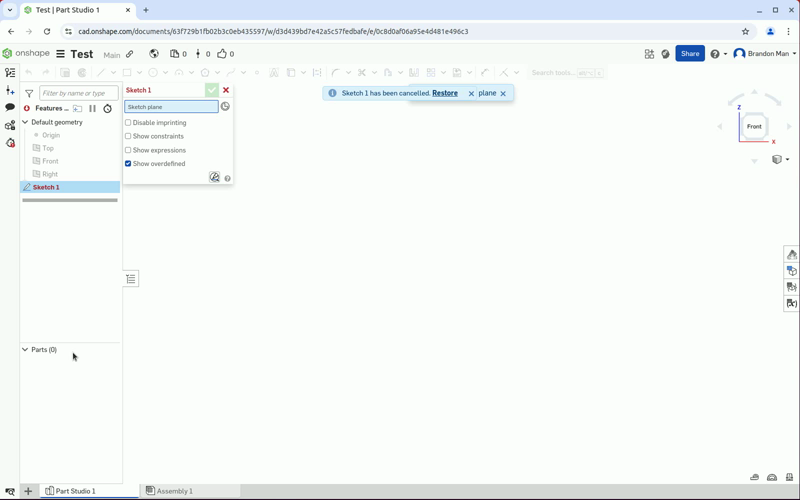
mouse_move(73, 163)
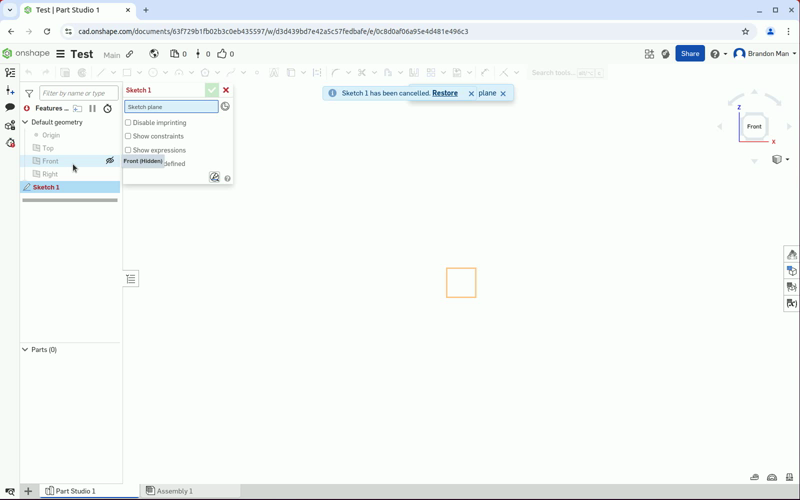
click(73, 163)
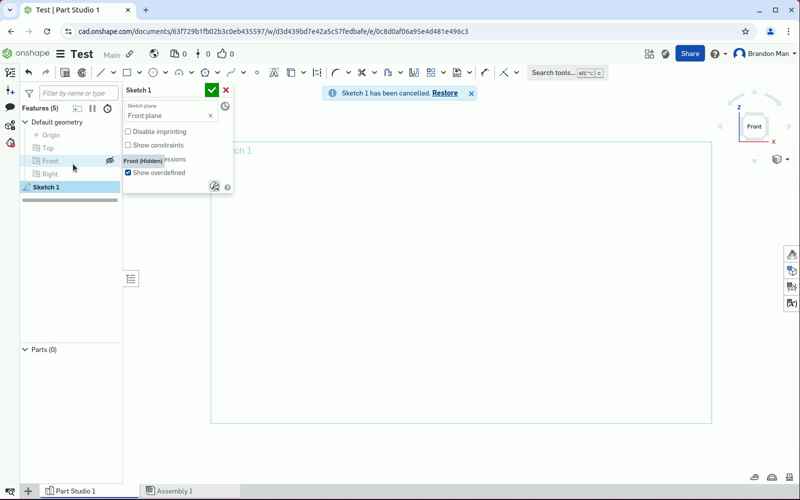
mouse_move(73, 352)
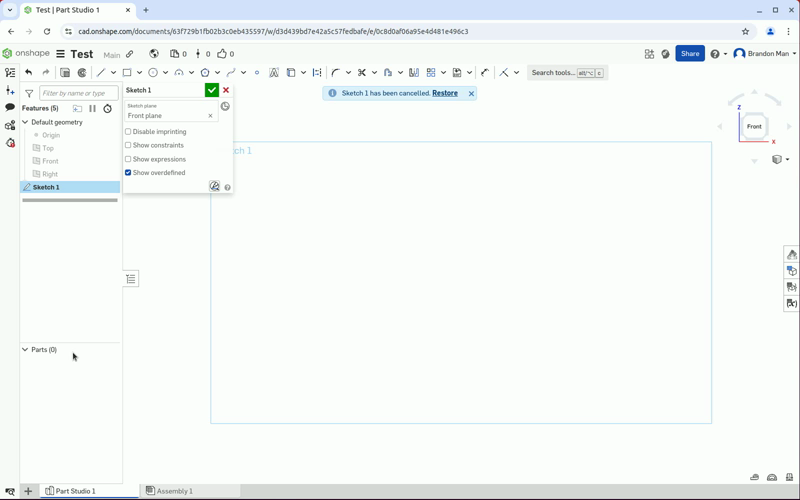
key(y)
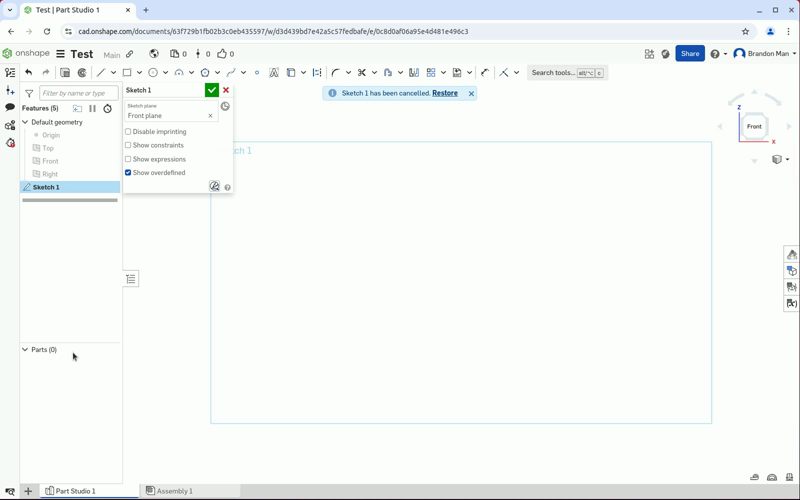
key(l)
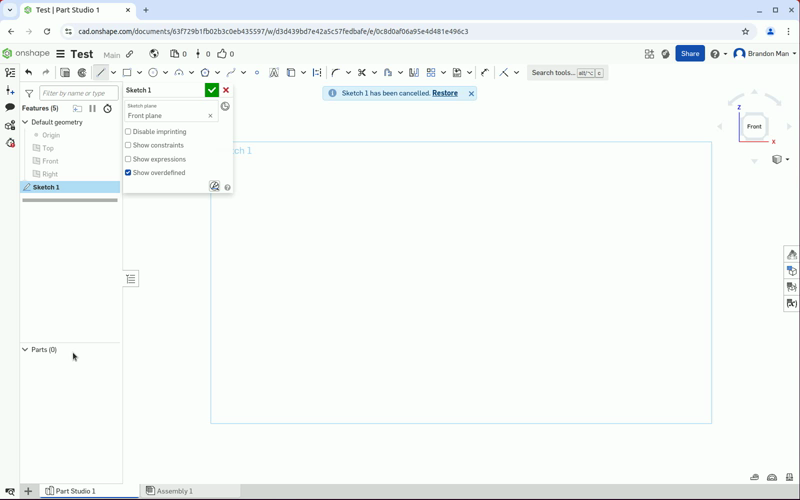
key_down(shift)
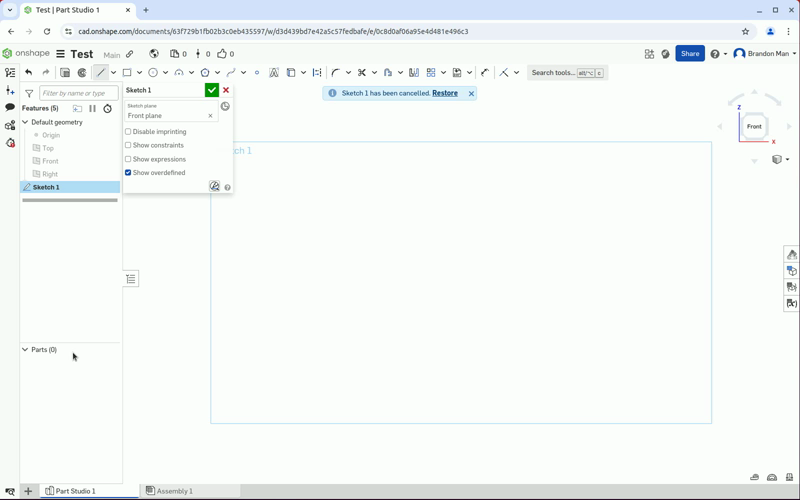
mouse_move(453, 279)
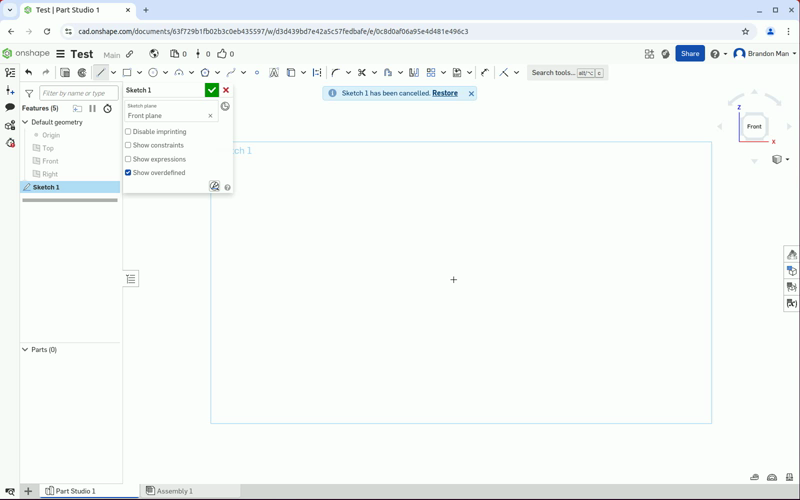
click(453, 279)
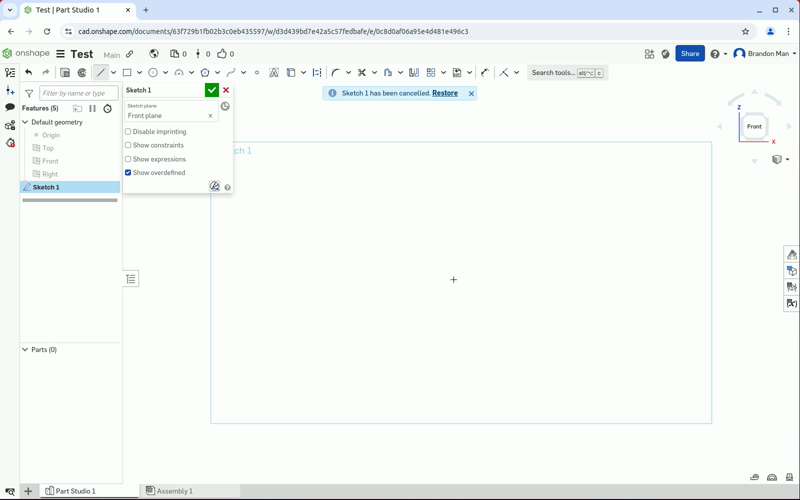
key_up(shift)
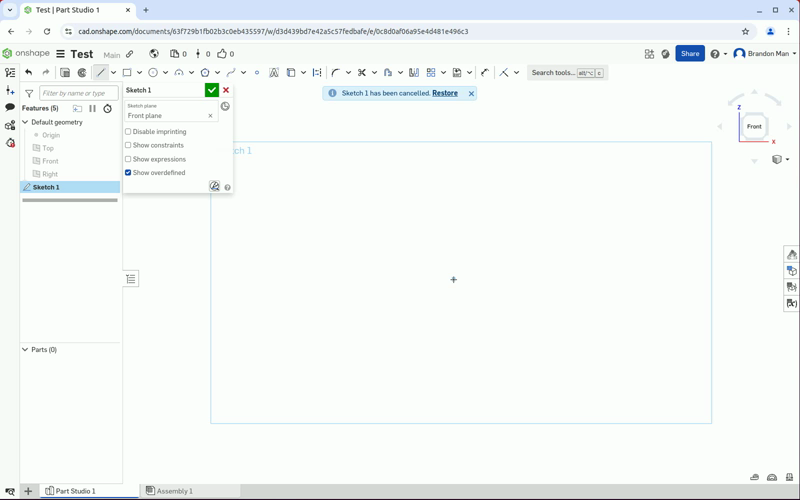
key_down(shift)
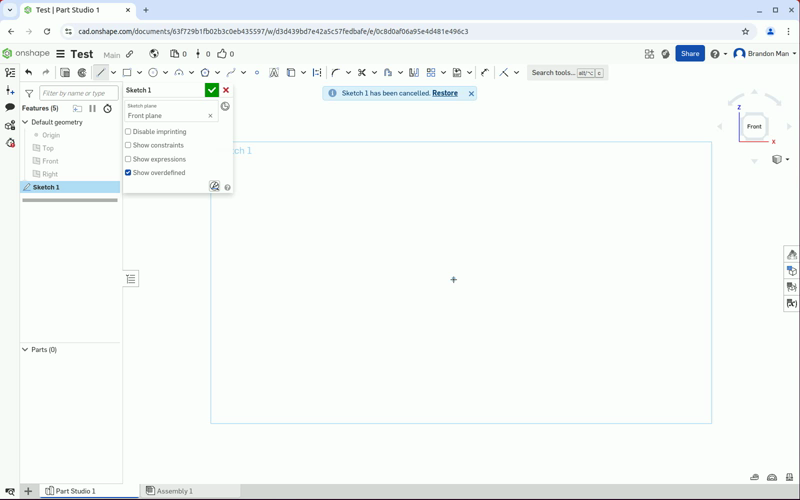
mouse_move(483, 279)
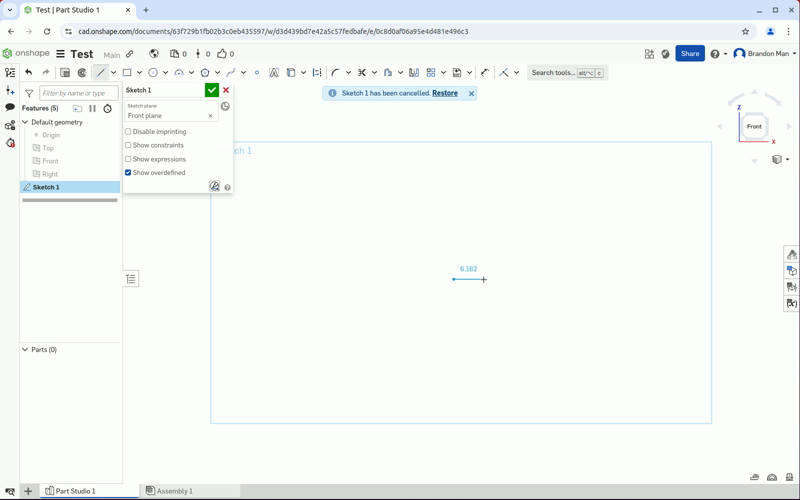
mouse_move(461, 279)
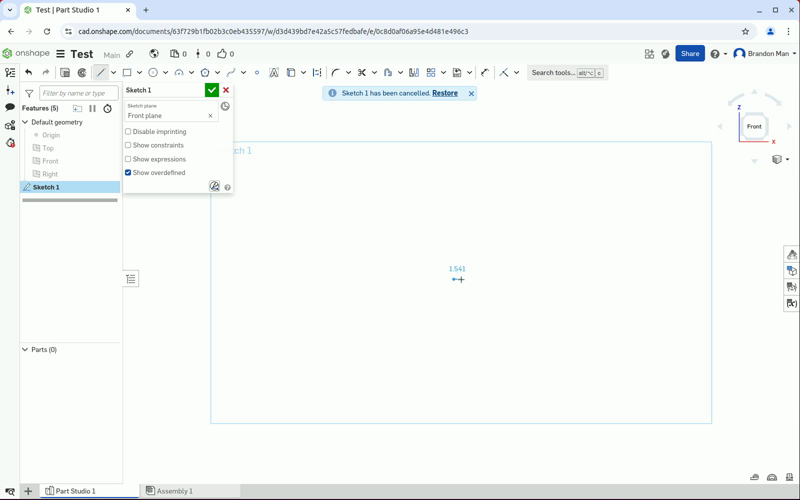
scroll(6)
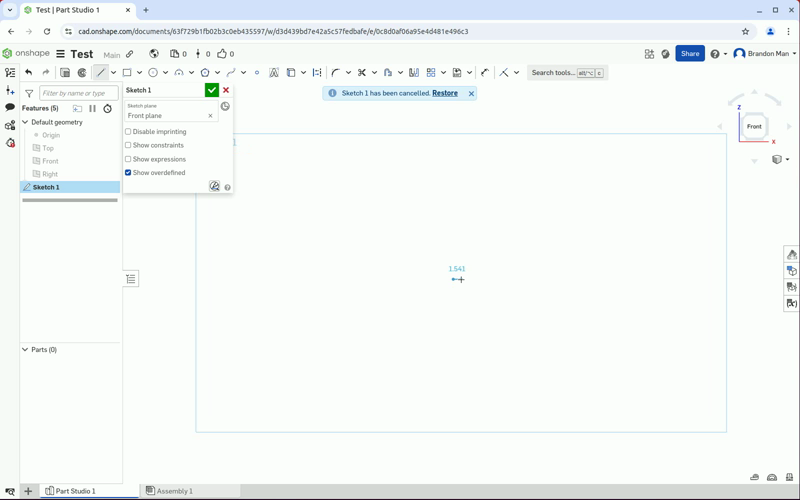
scroll(6)
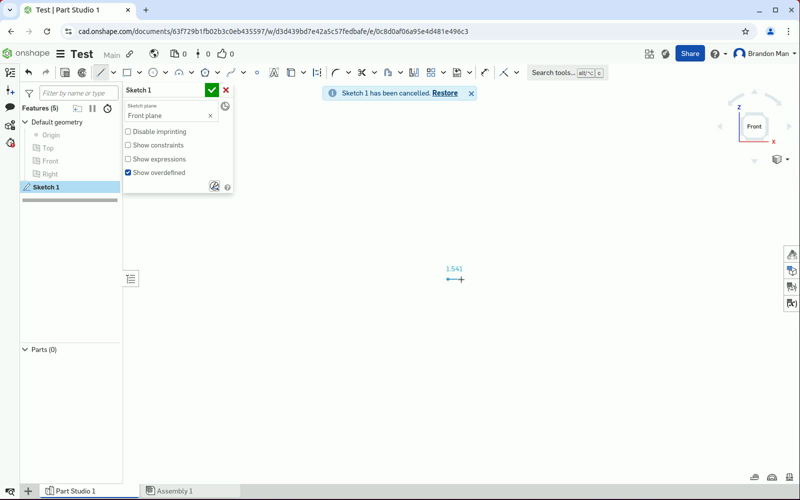
scroll(6)
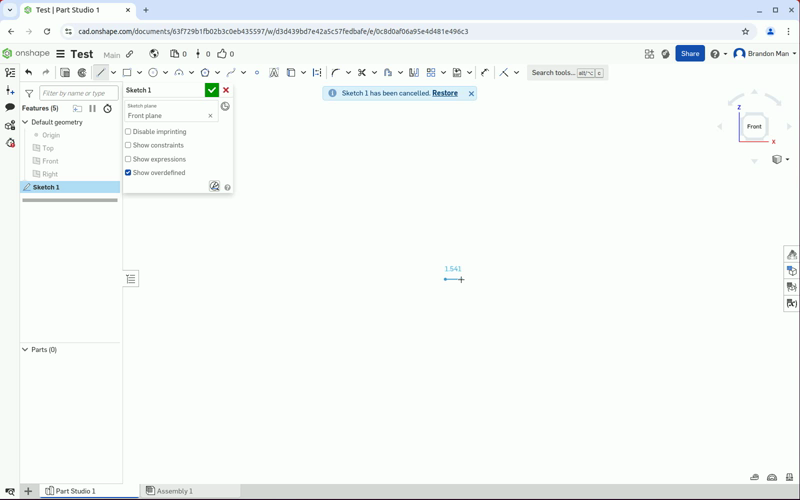
scroll(6)
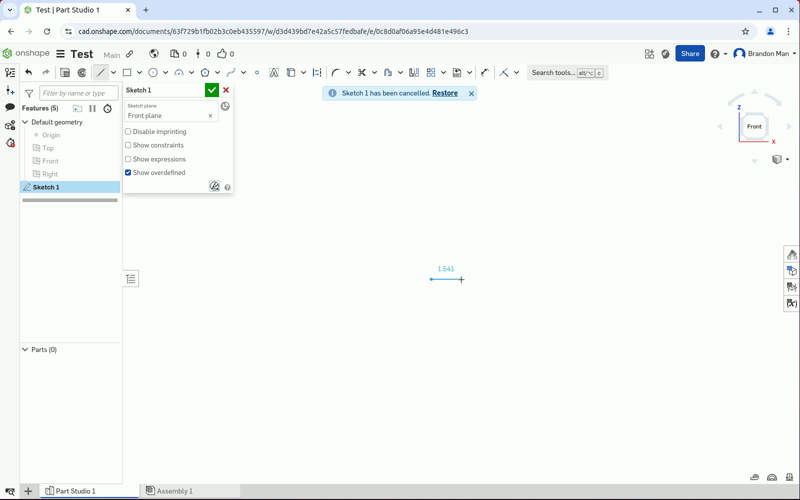
scroll(6)
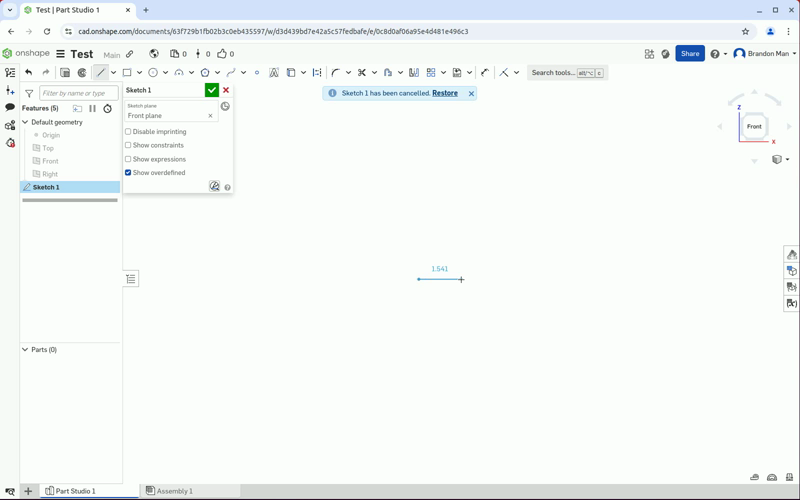
scroll(6)
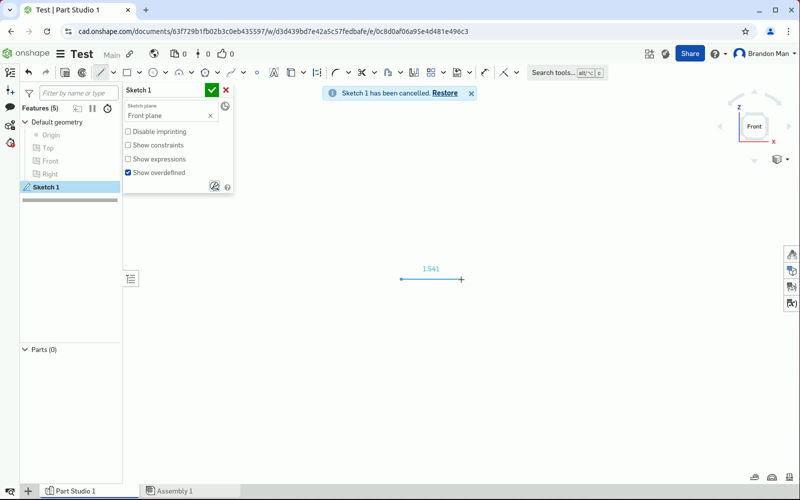
scroll(6)
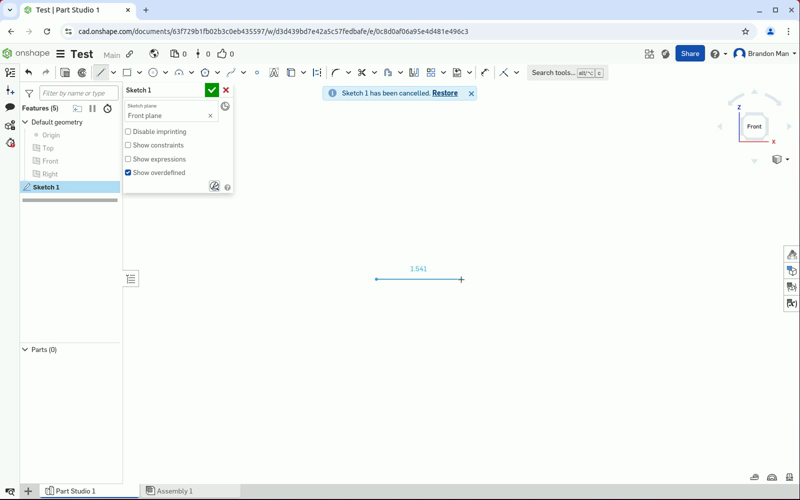
click(461, 279)
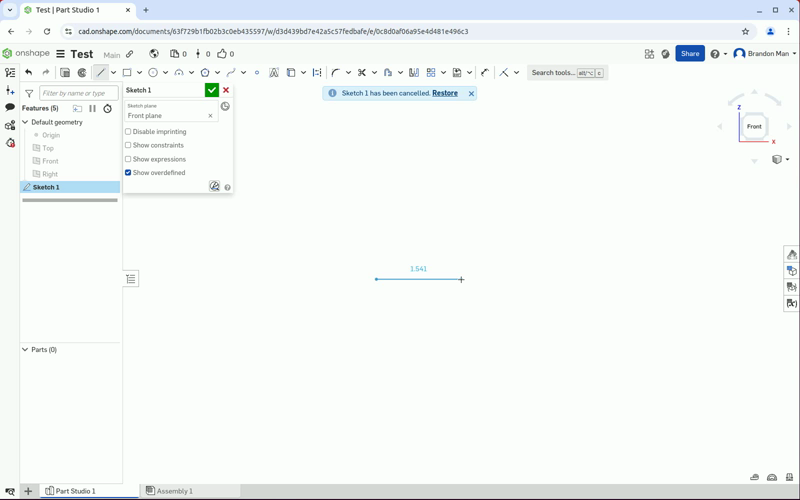
scroll(-6)
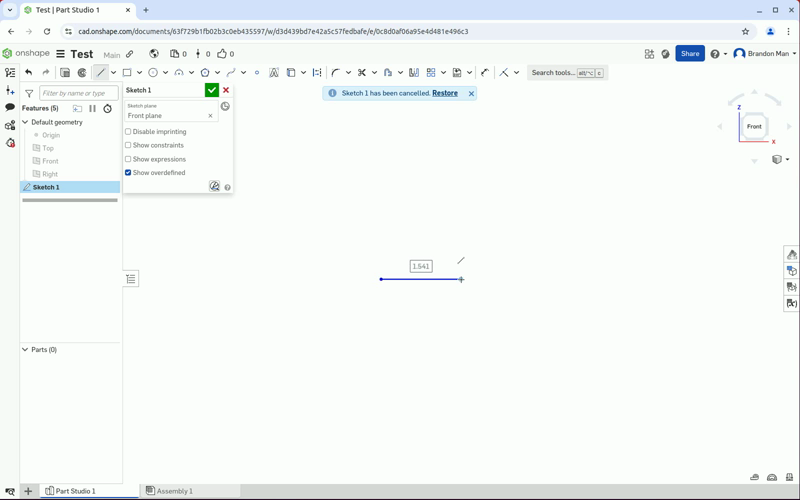
scroll(-6)
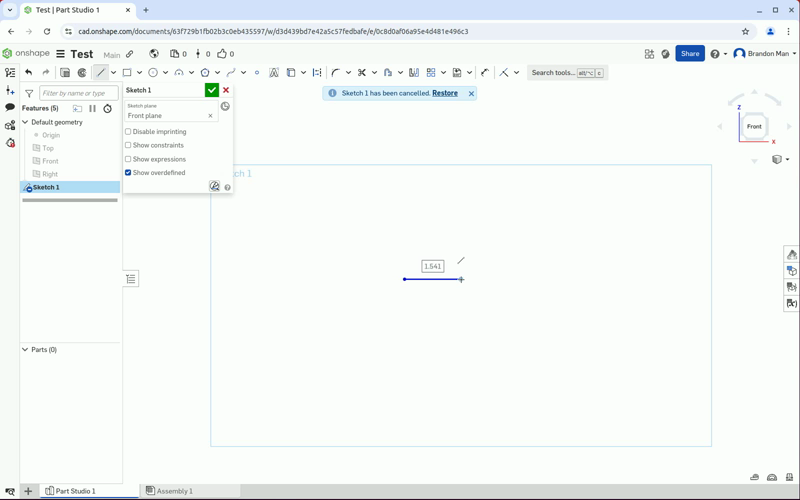
scroll(-6)
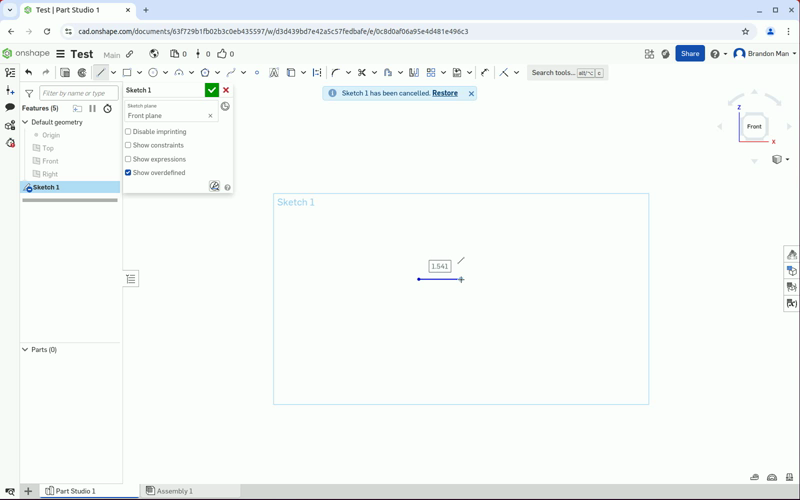
scroll(-6)
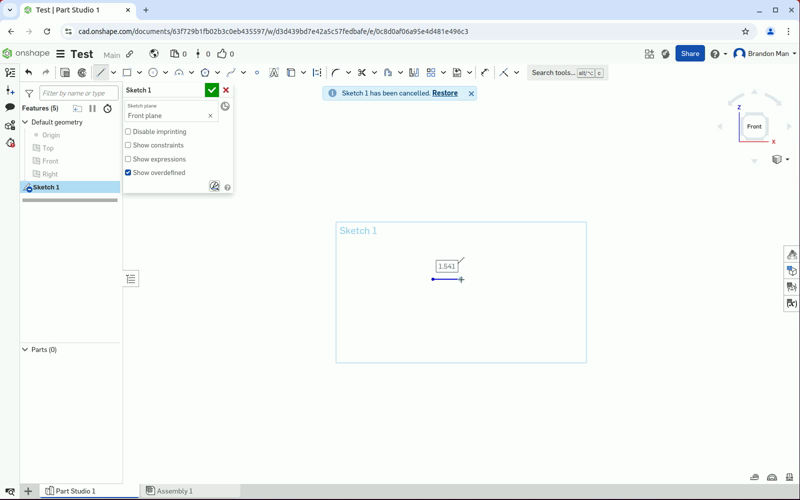
scroll(-6)
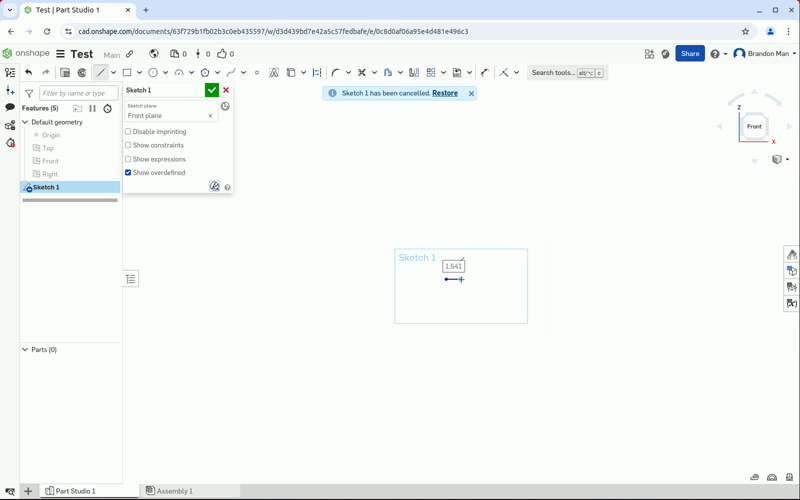
scroll(-6)
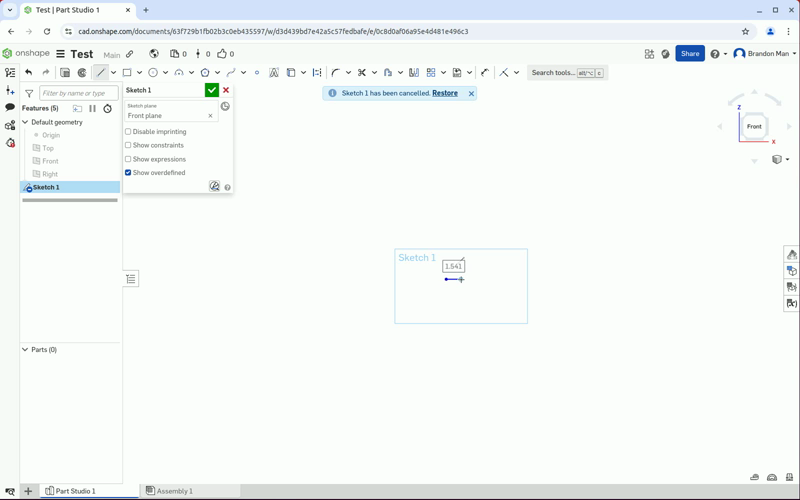
scroll(-6)
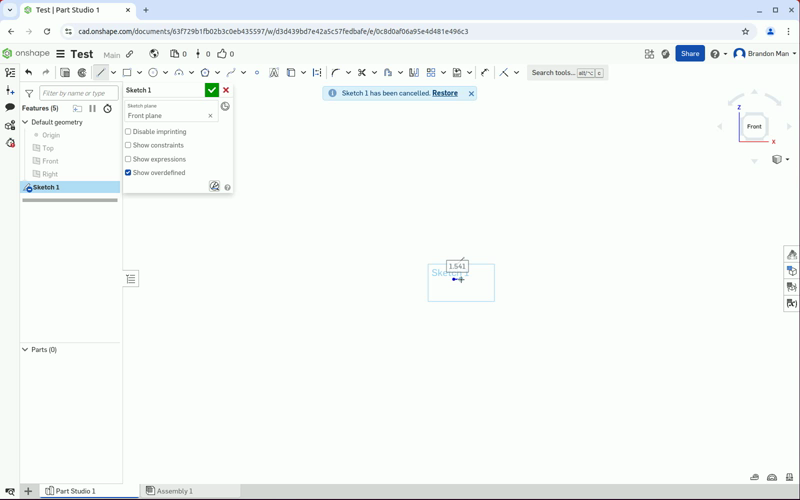
key_up(shift)
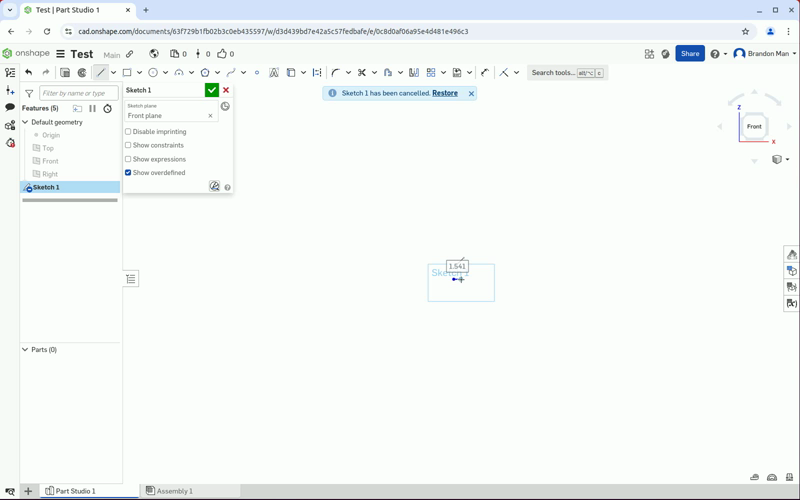
key_down(shift)
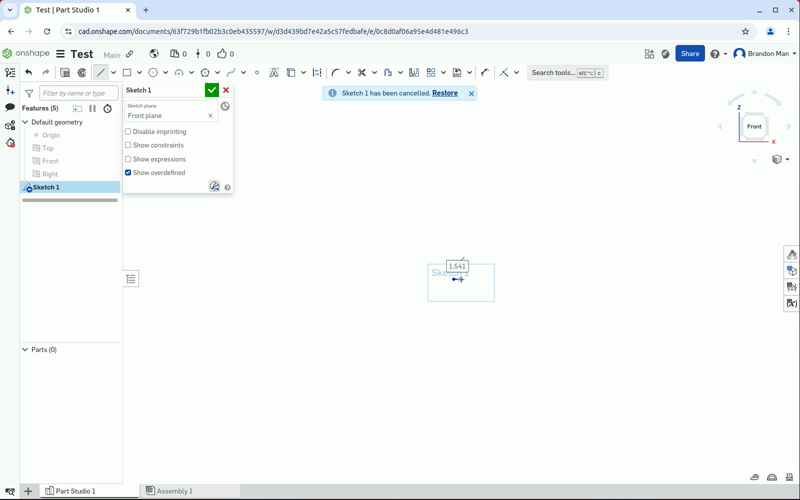
mouse_move(491, 279)
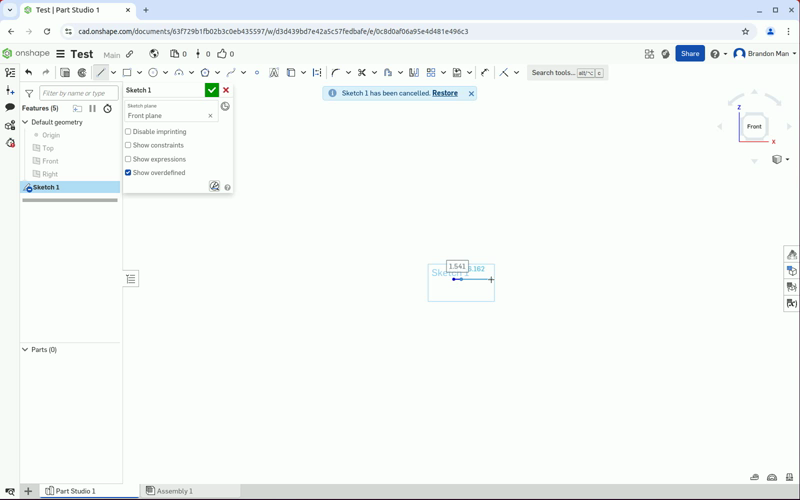
mouse_move(461, 283)
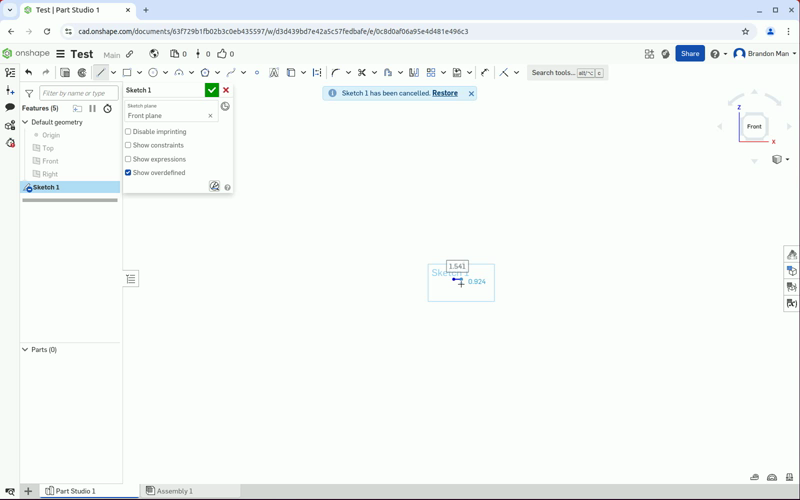
scroll(6)
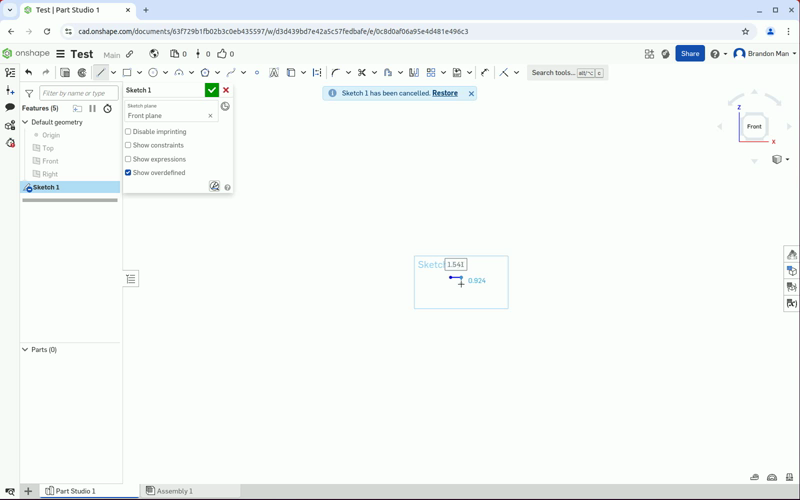
scroll(6)
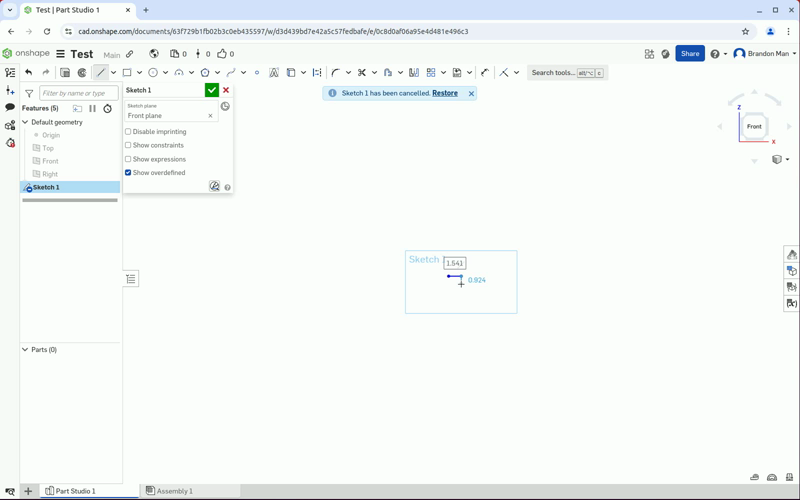
scroll(6)
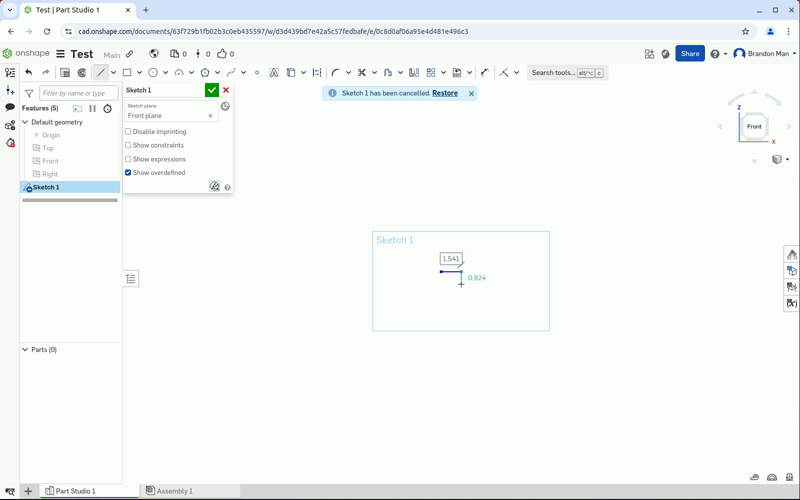
scroll(6)
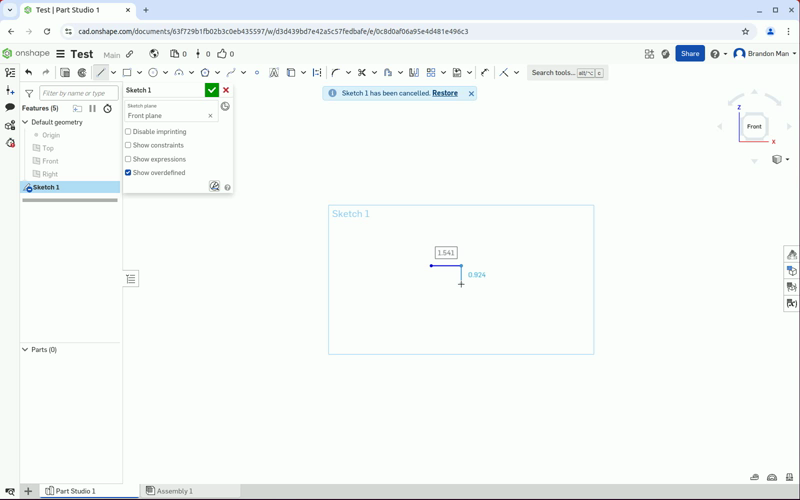
scroll(6)
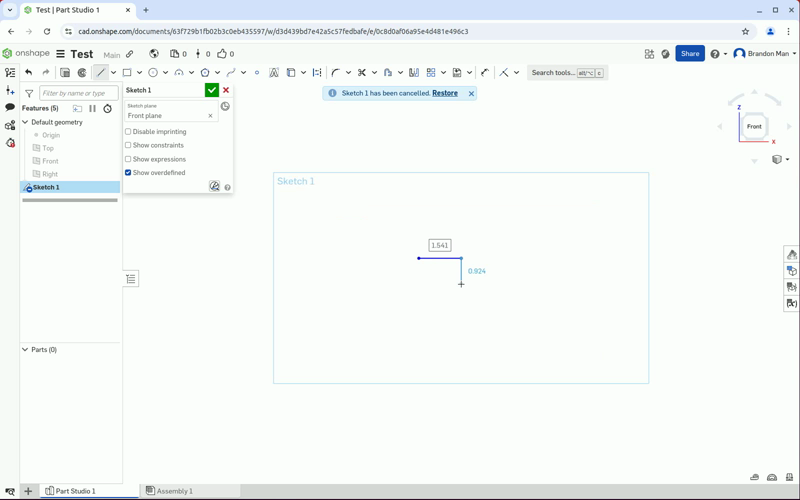
scroll(6)
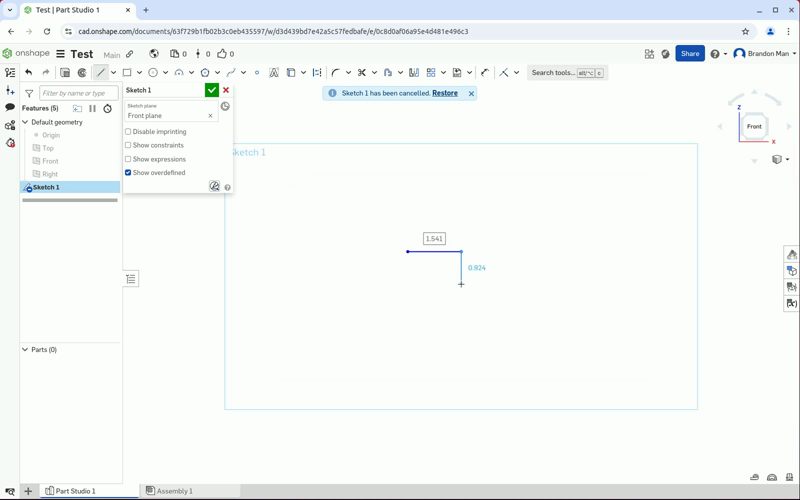
scroll(6)
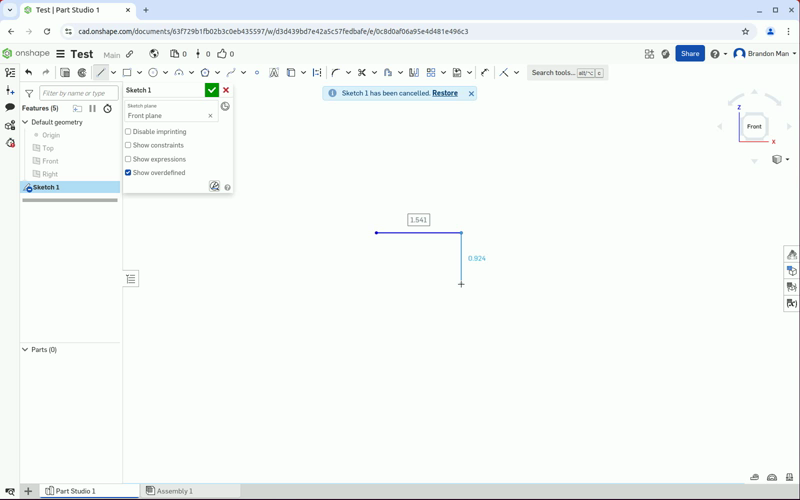
click(461, 283)
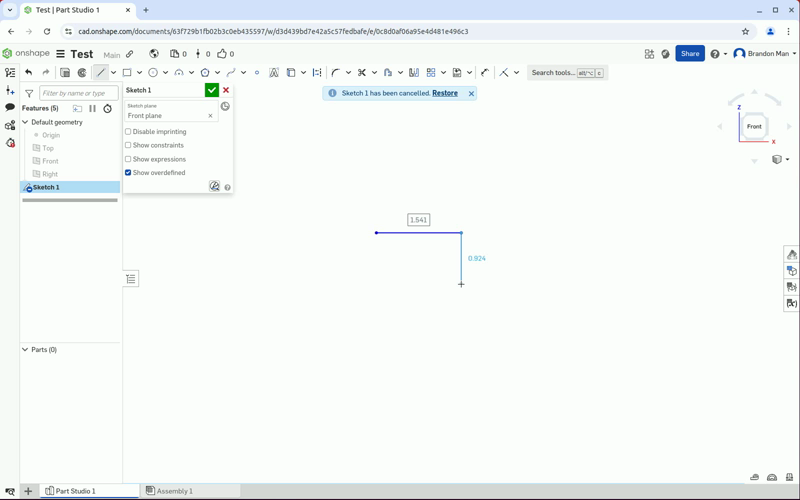
scroll(-6)
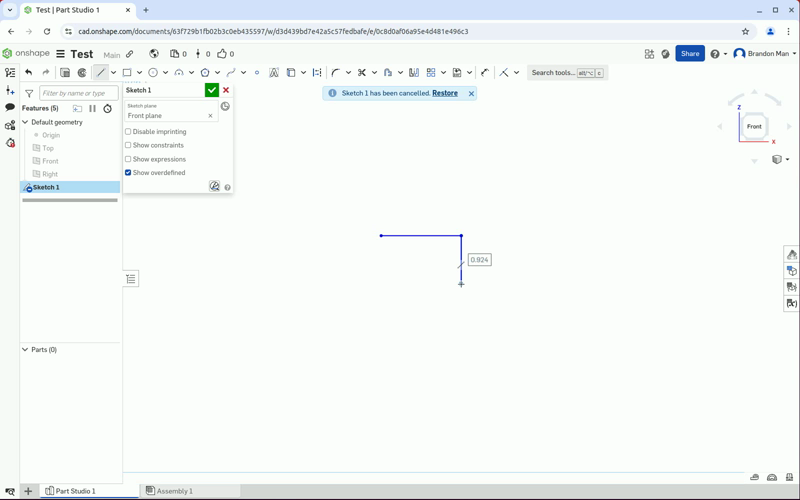
scroll(-6)
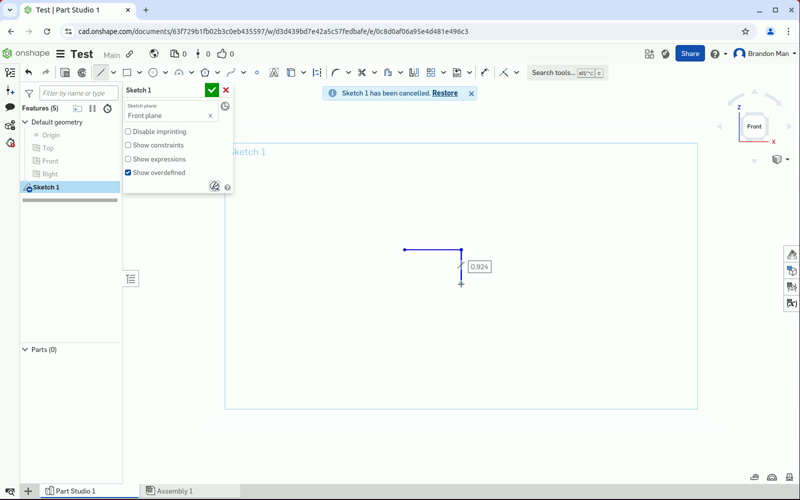
scroll(-6)
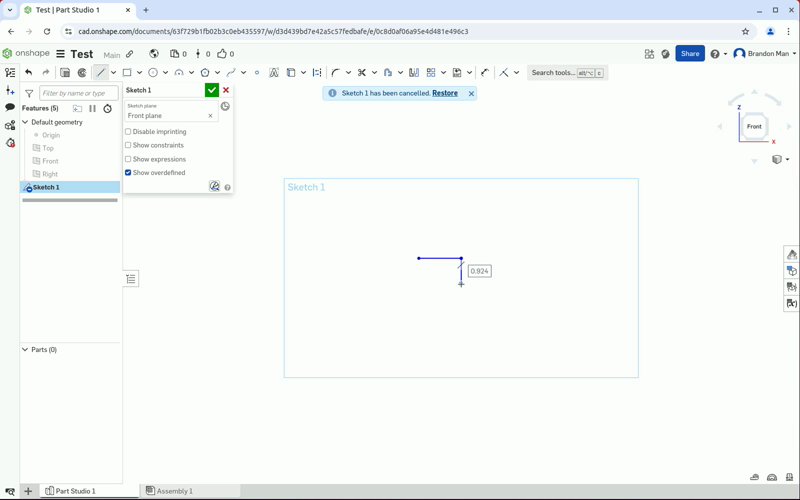
scroll(-6)
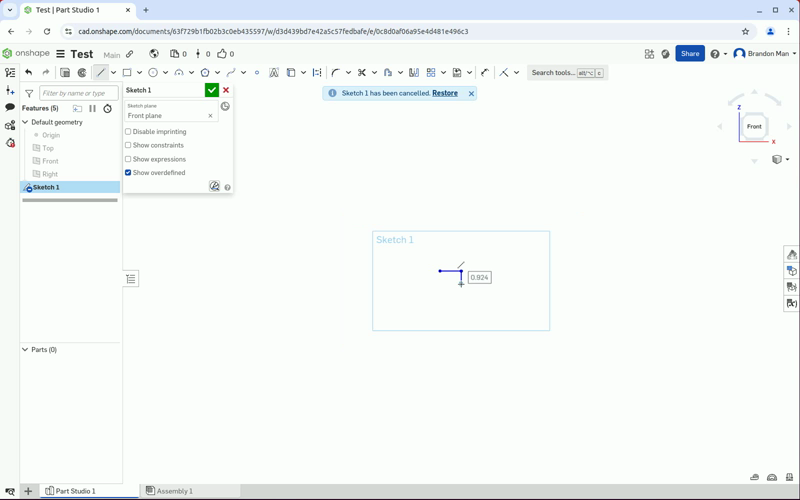
scroll(-6)
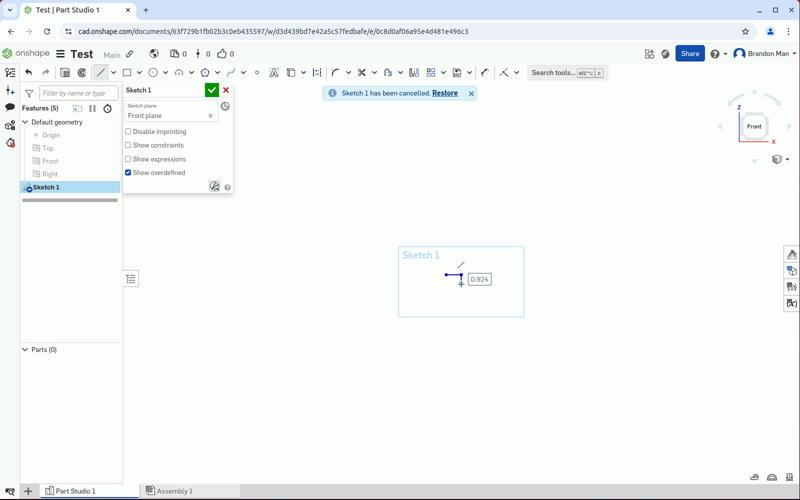
scroll(-6)
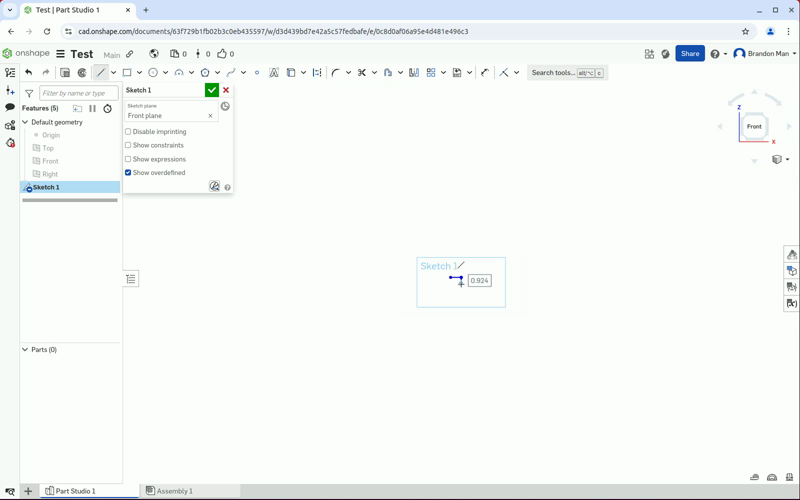
scroll(-6)
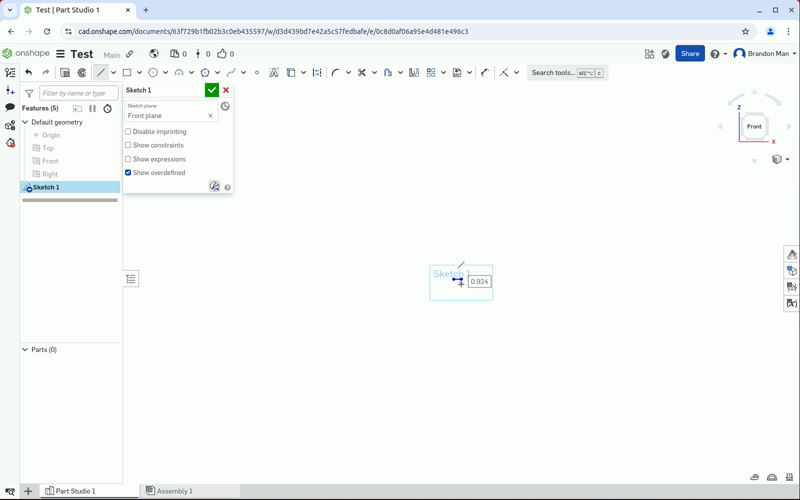
key_up(shift)
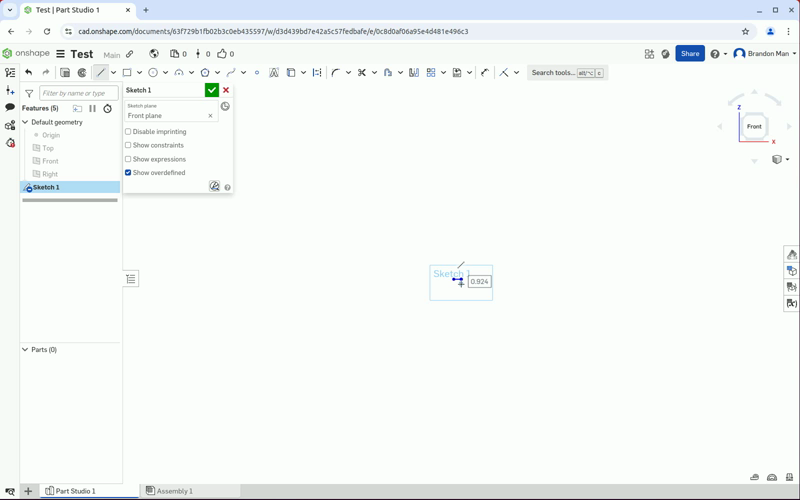
key_down(shift)
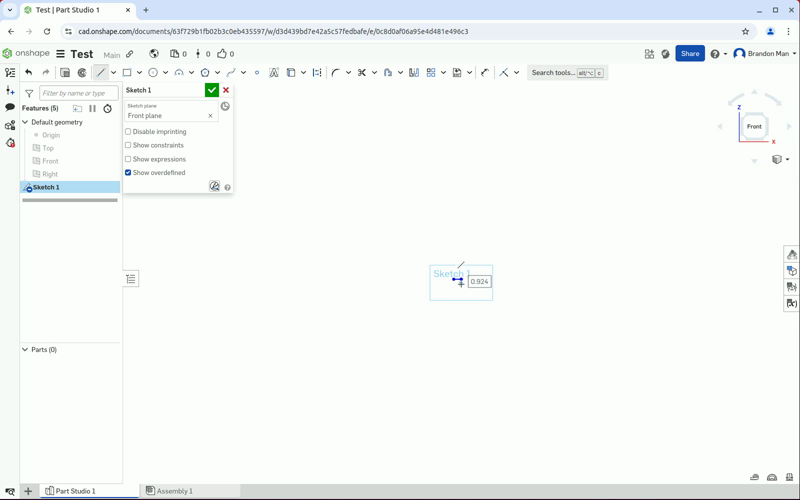
mouse_move(491, 283)
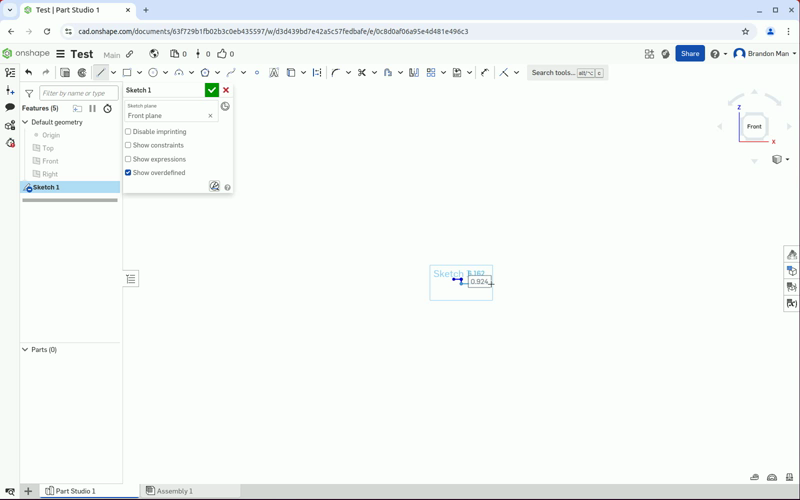
mouse_move(461, 283)
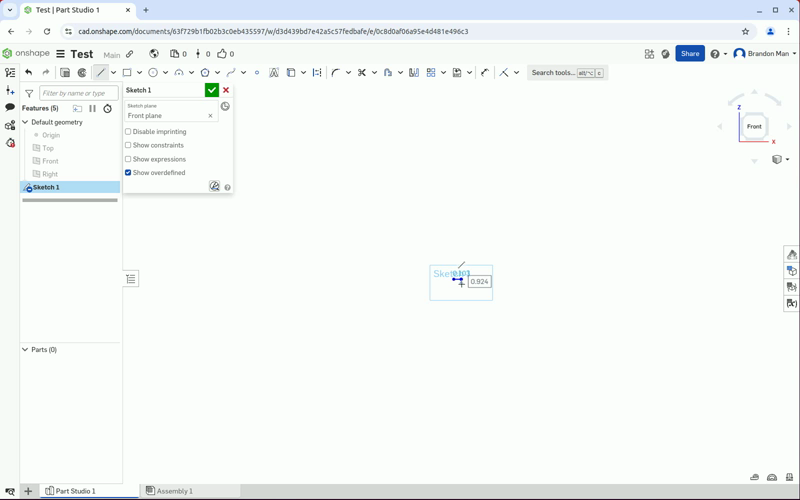
scroll(6)
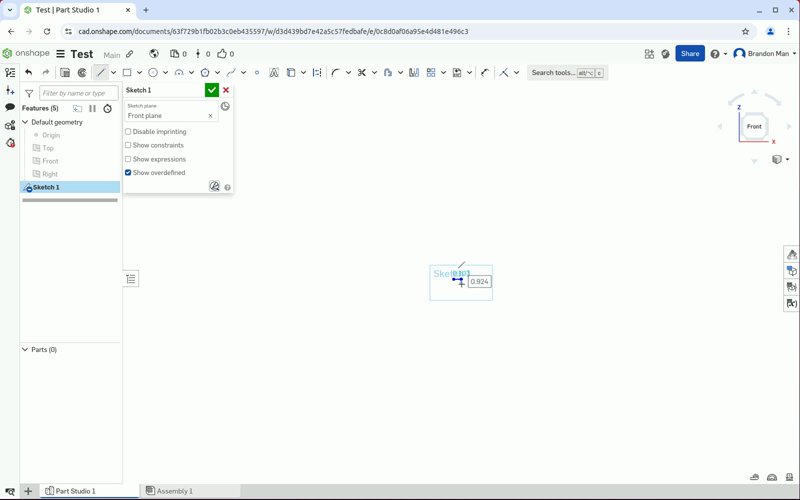
scroll(6)
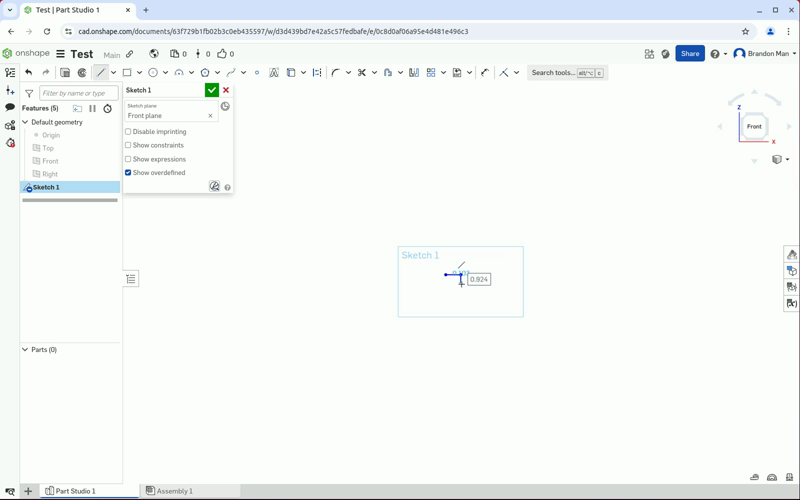
scroll(6)
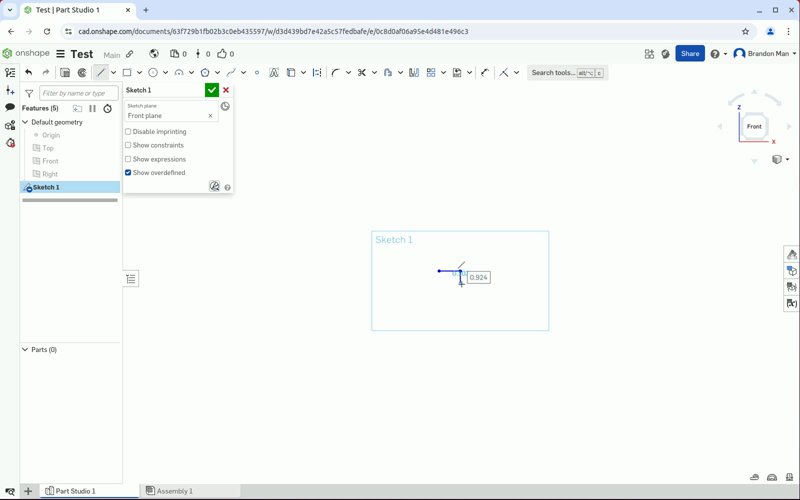
scroll(6)
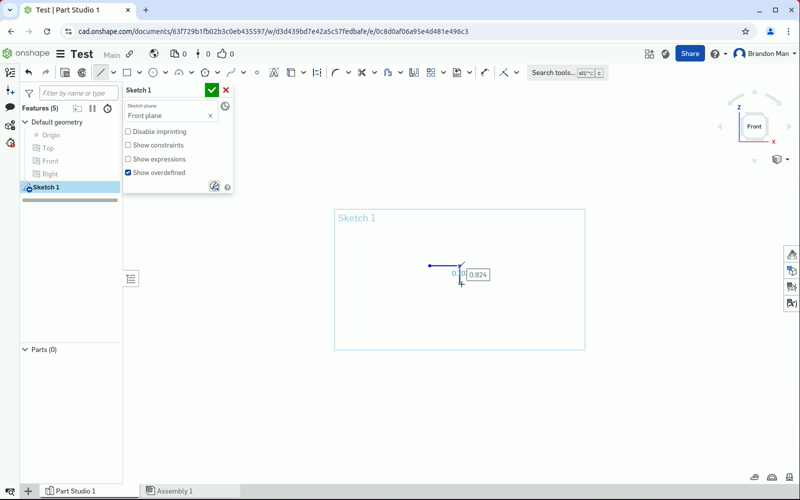
scroll(6)
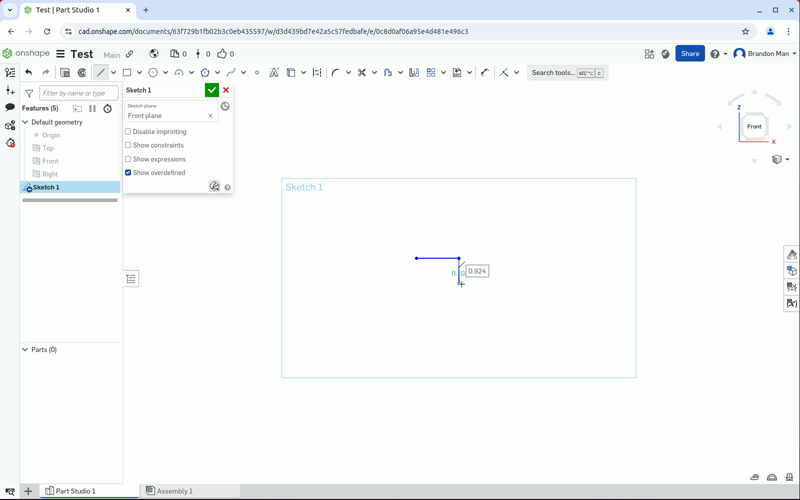
scroll(6)
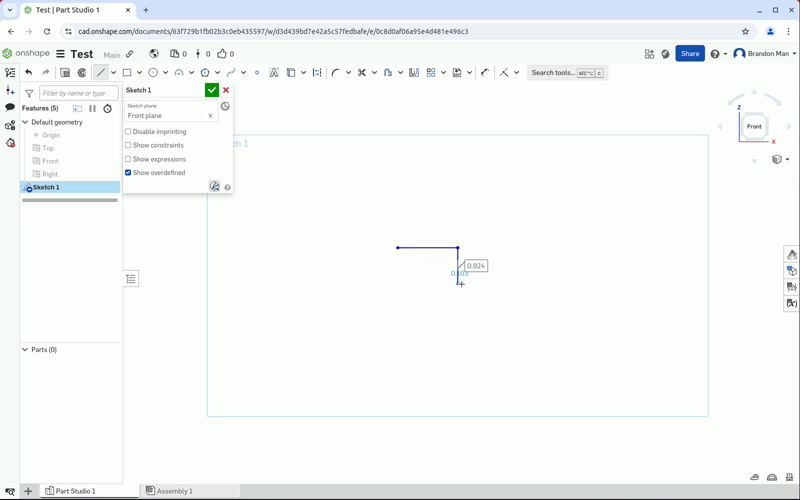
scroll(6)
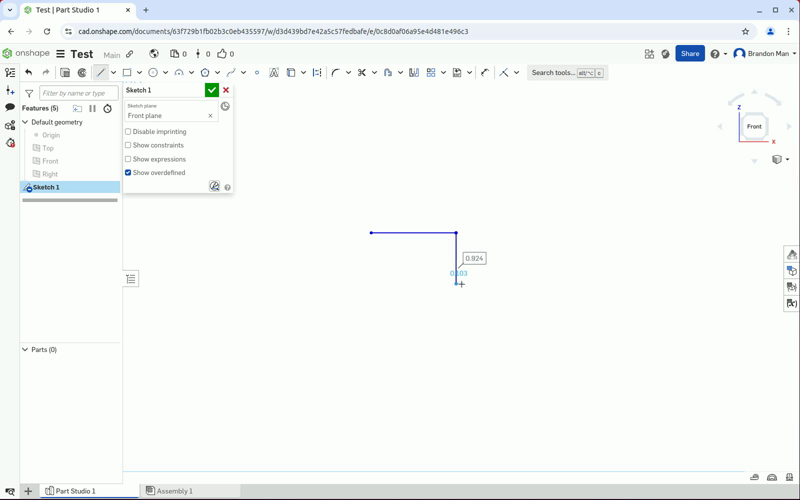
click(461, 283)
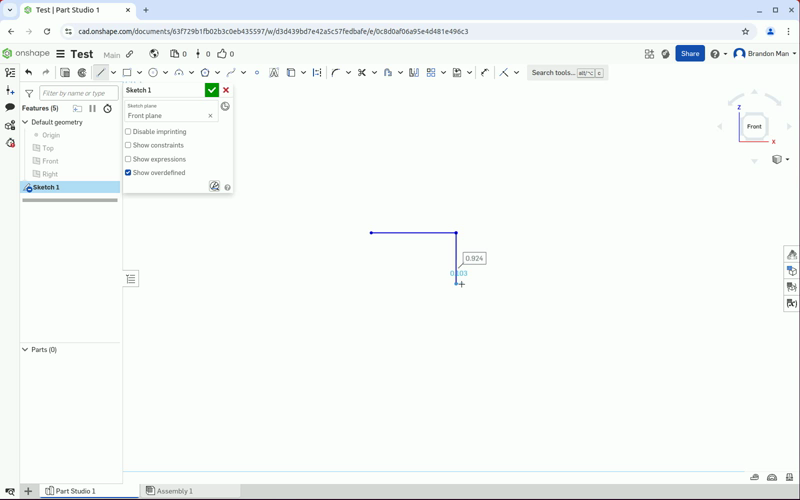
scroll(-6)
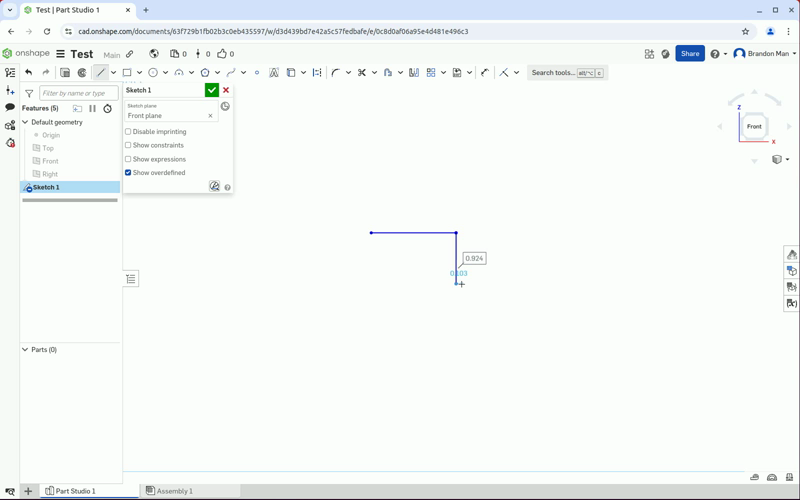
scroll(-6)
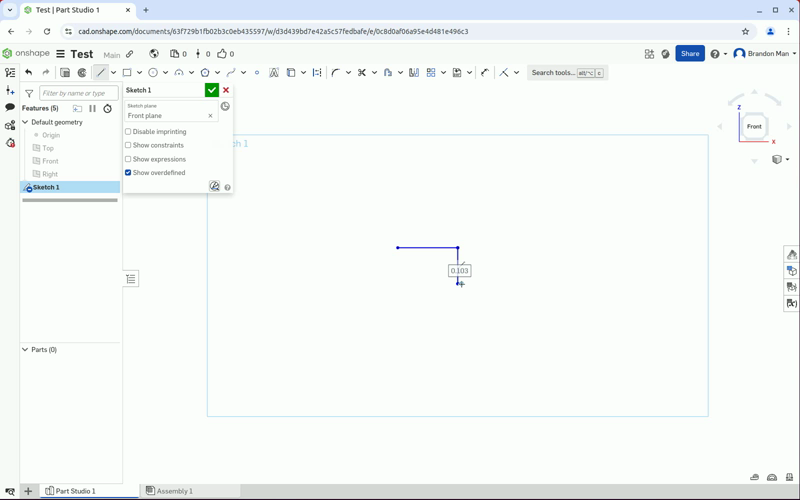
scroll(-6)
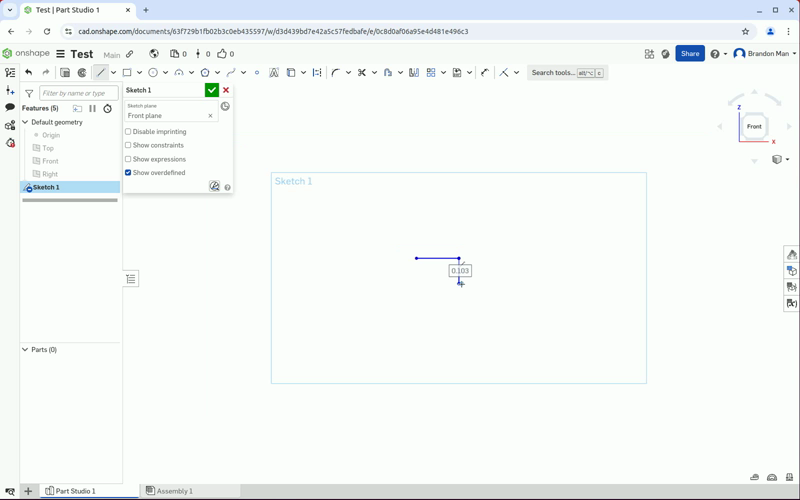
scroll(-6)
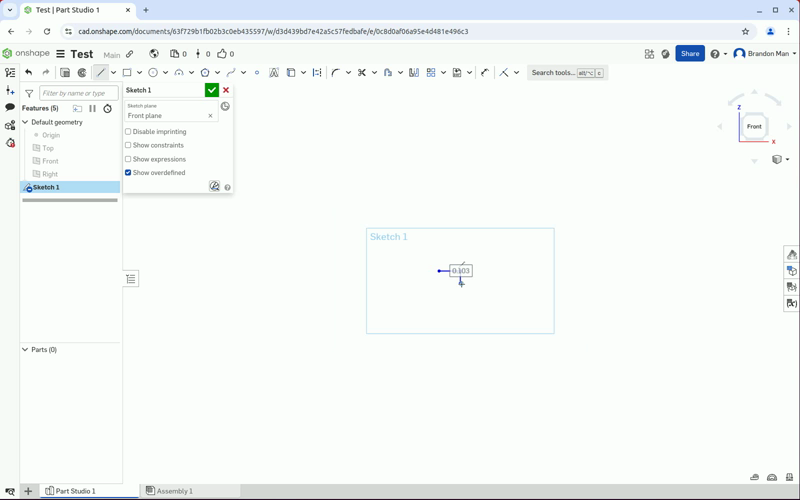
scroll(-6)
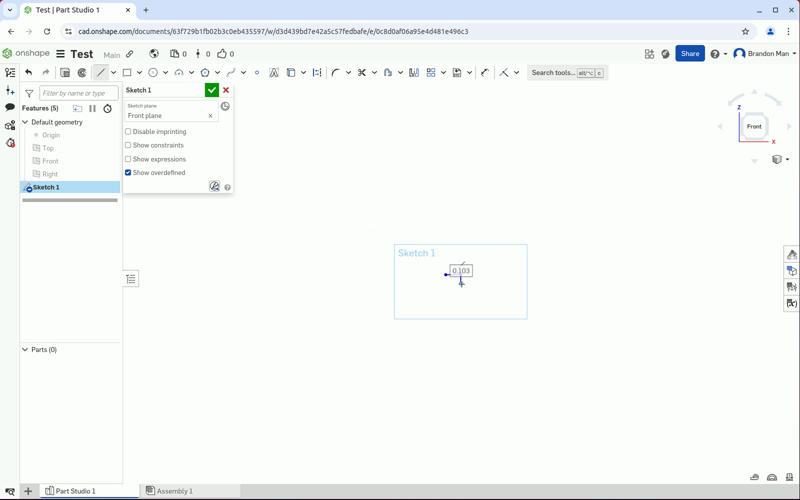
scroll(-6)
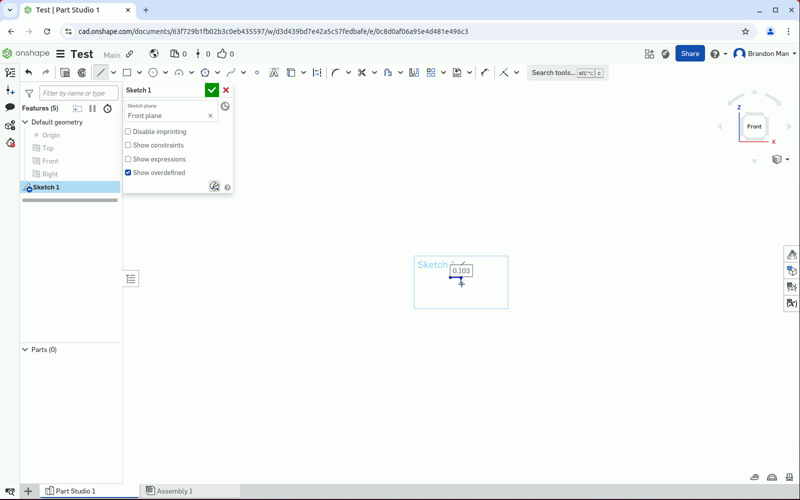
scroll(-6)
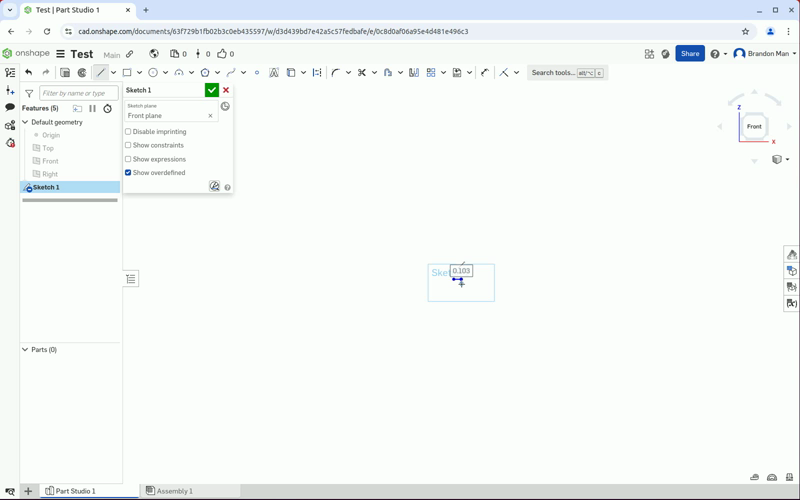
key_up(shift)
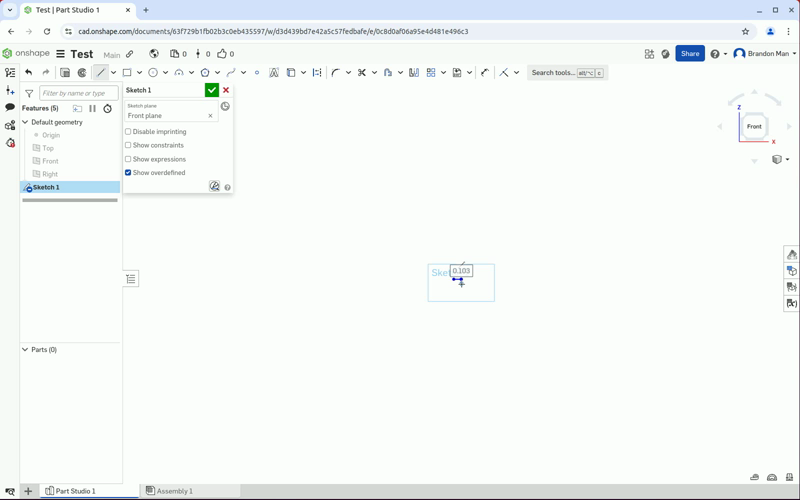
key_down(shift)
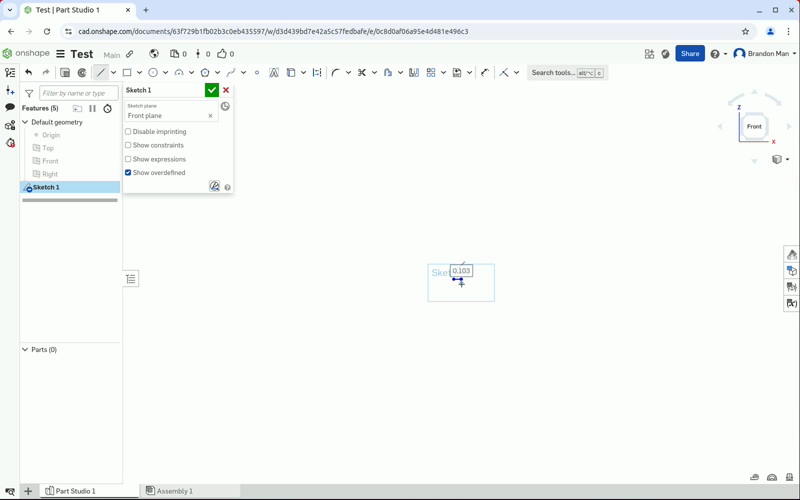
mouse_move(492, 283)
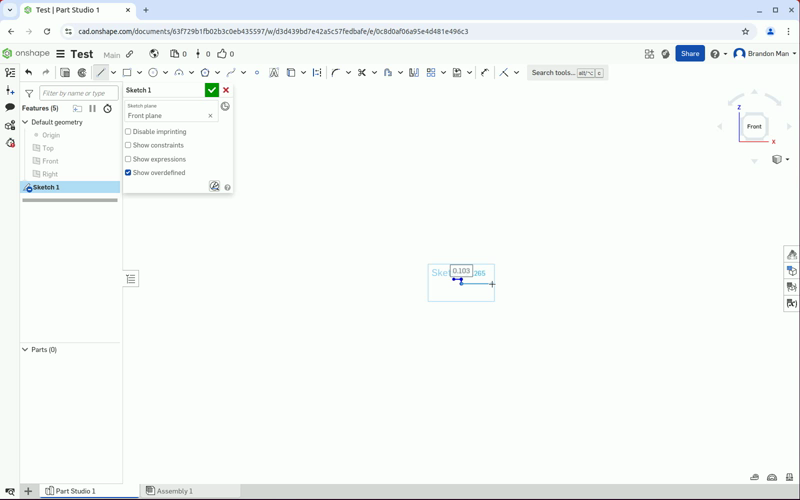
mouse_move(461, 278)
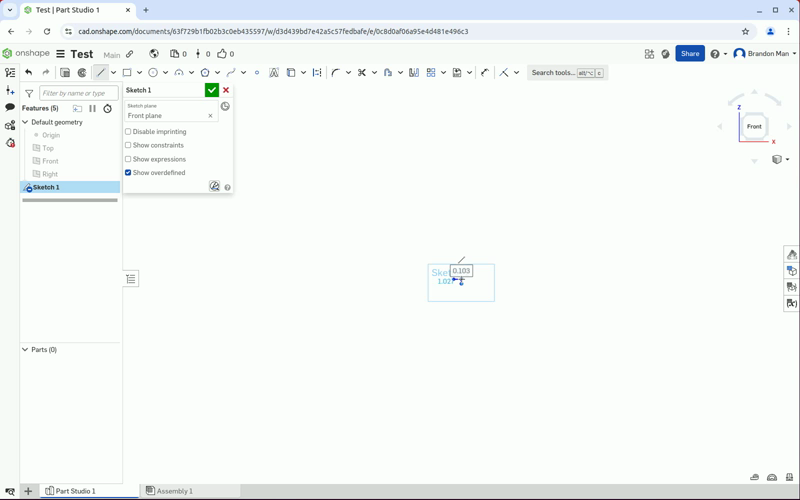
scroll(6)
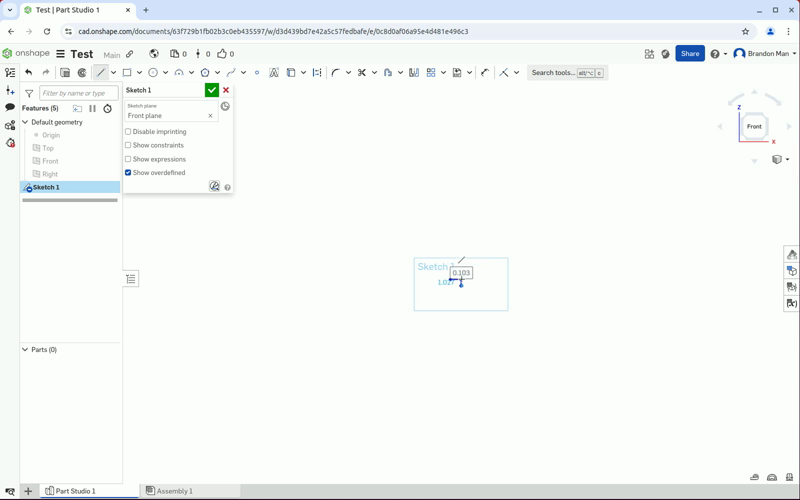
scroll(6)
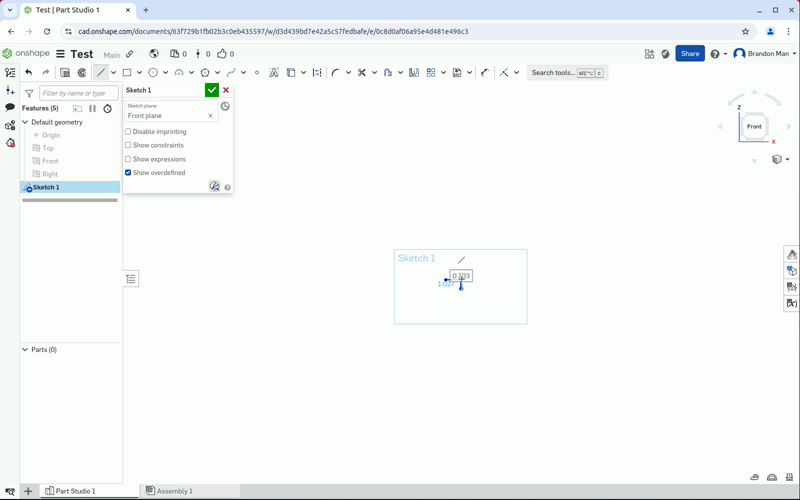
scroll(6)
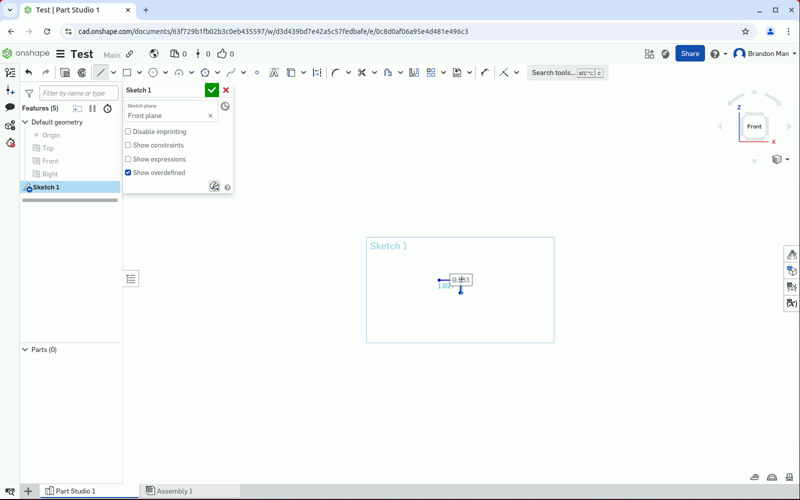
scroll(6)
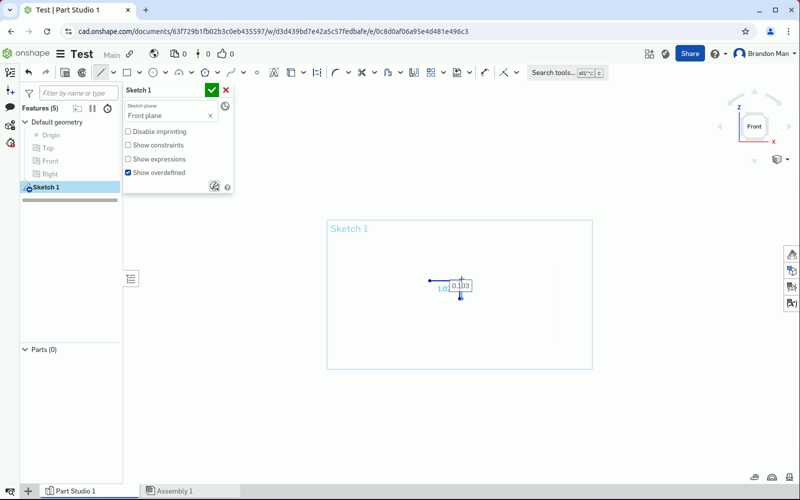
scroll(6)
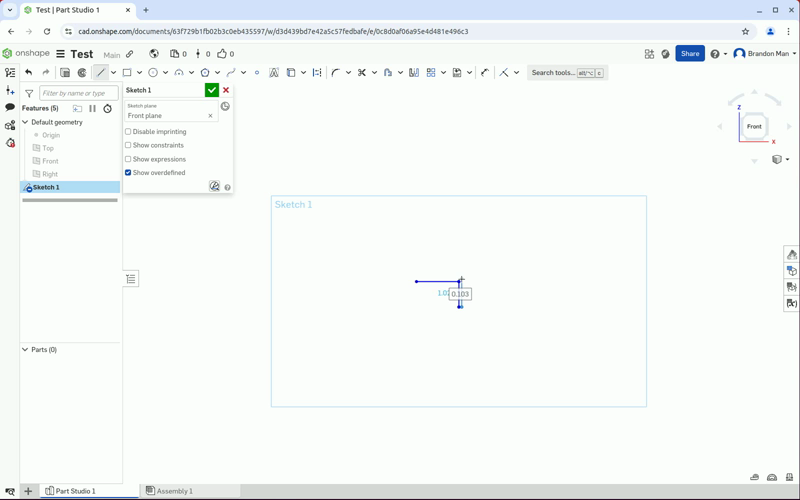
scroll(6)
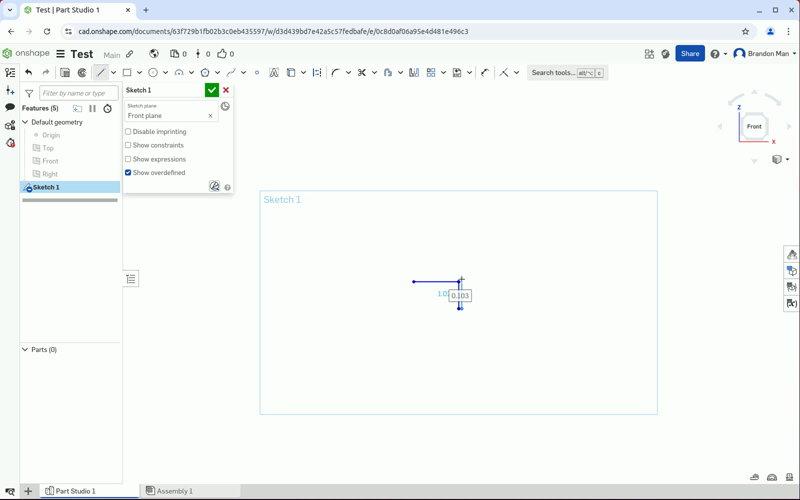
scroll(6)
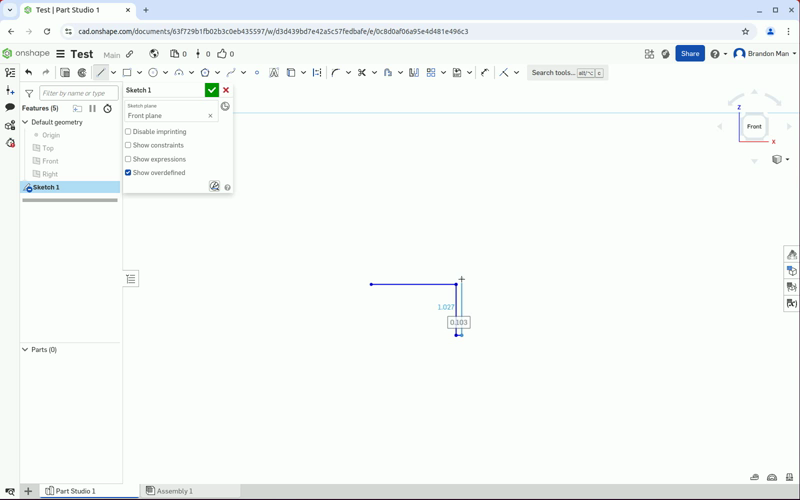
click(461, 278)
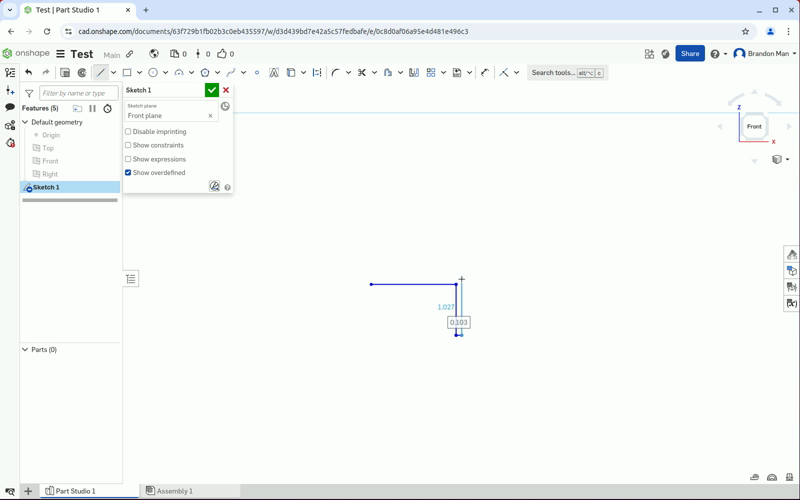
scroll(-6)
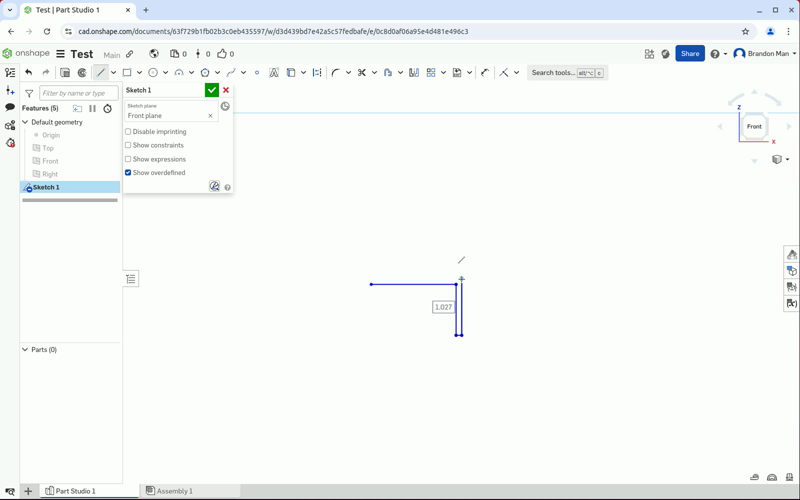
scroll(-6)
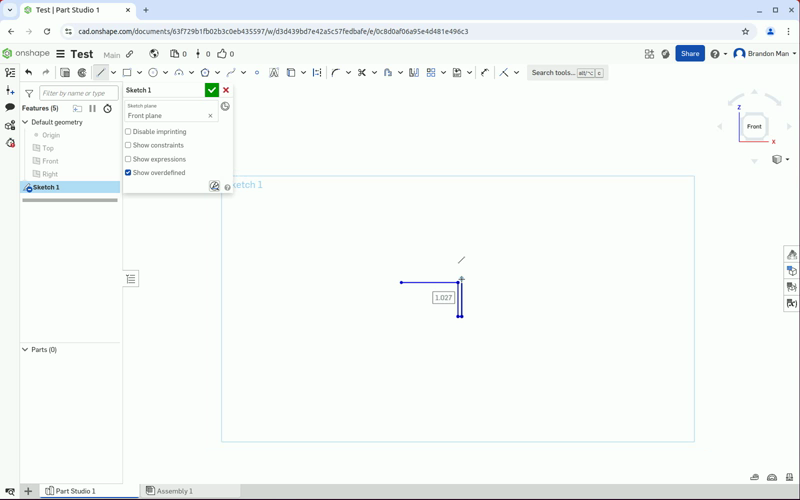
scroll(-6)
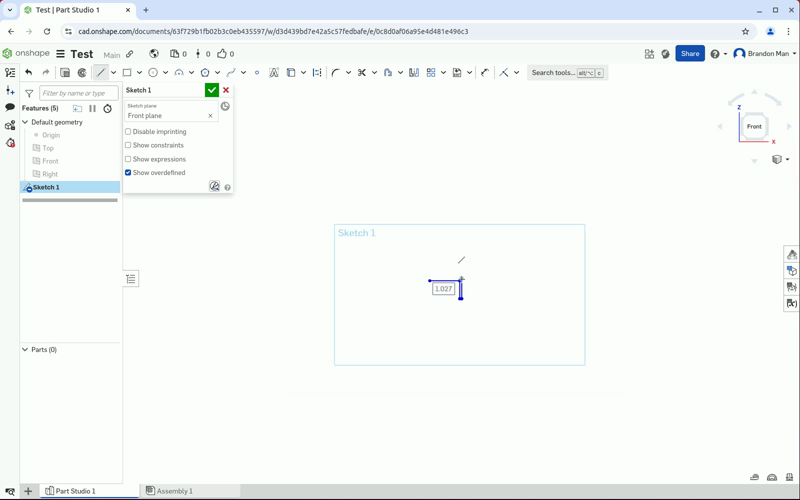
scroll(-6)
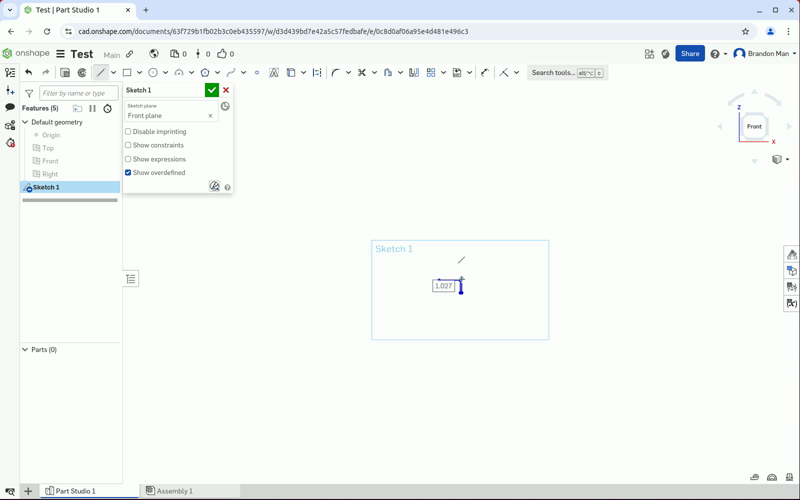
scroll(-6)
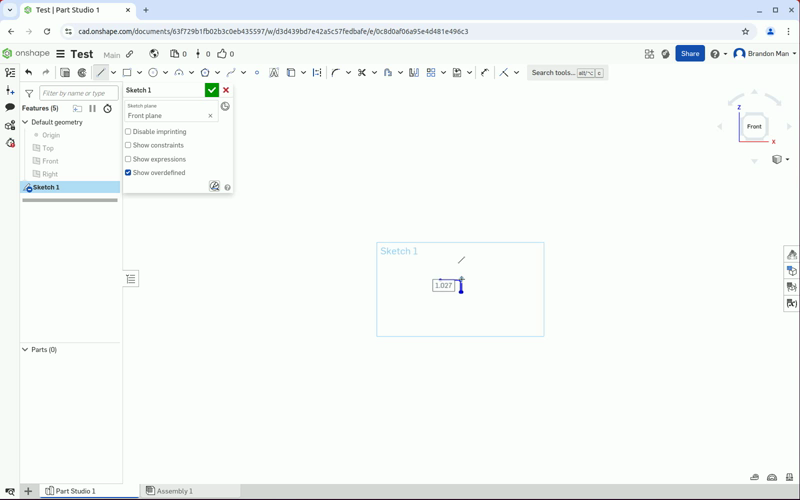
scroll(-6)
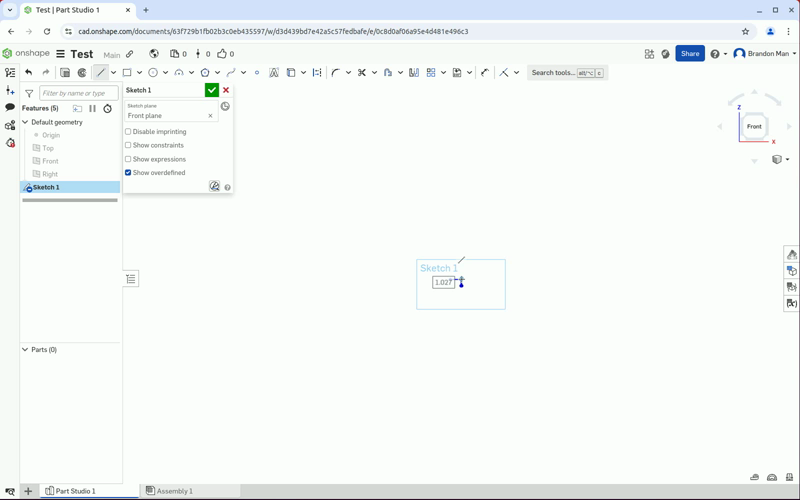
scroll(-6)
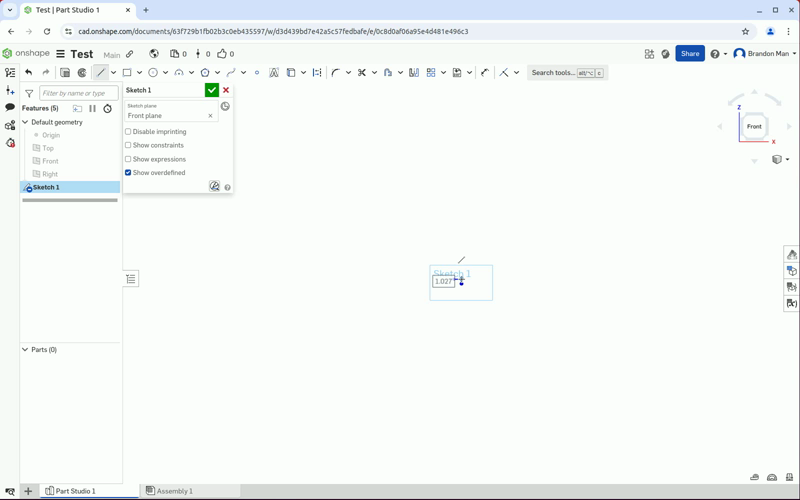
key_up(shift)
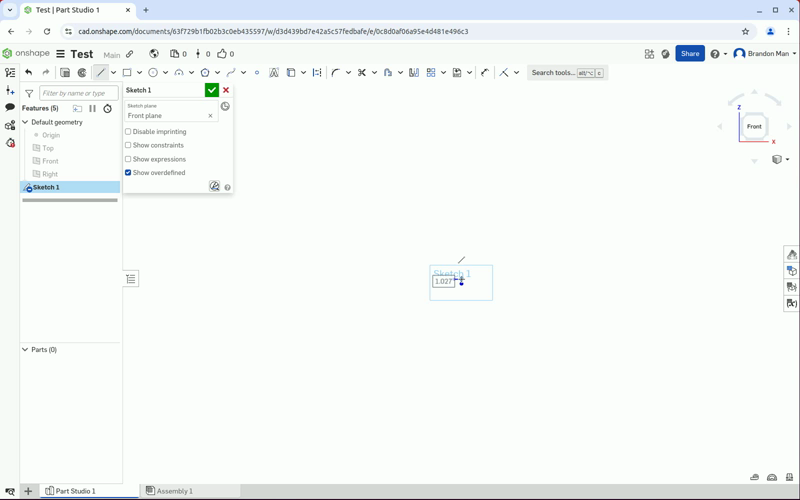
key_down(shift)
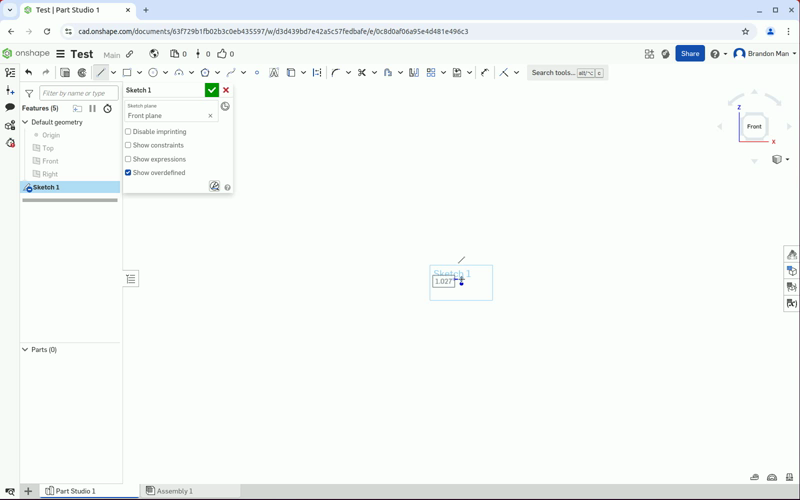
mouse_move(492, 278)
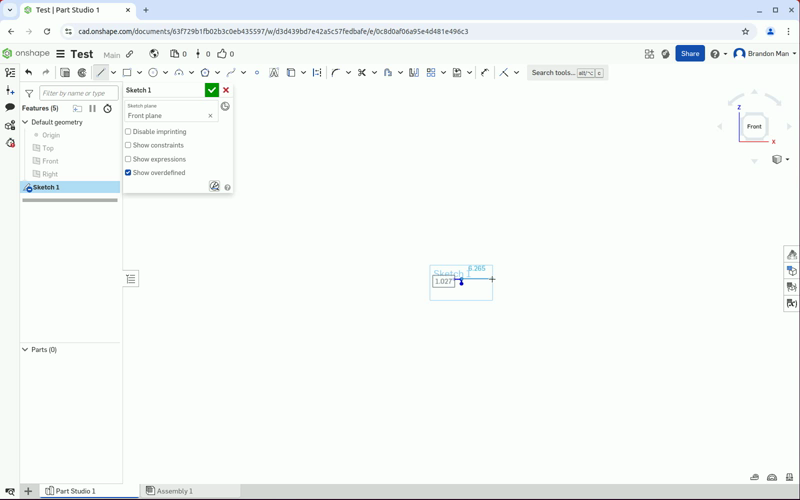
mouse_move(453, 278)
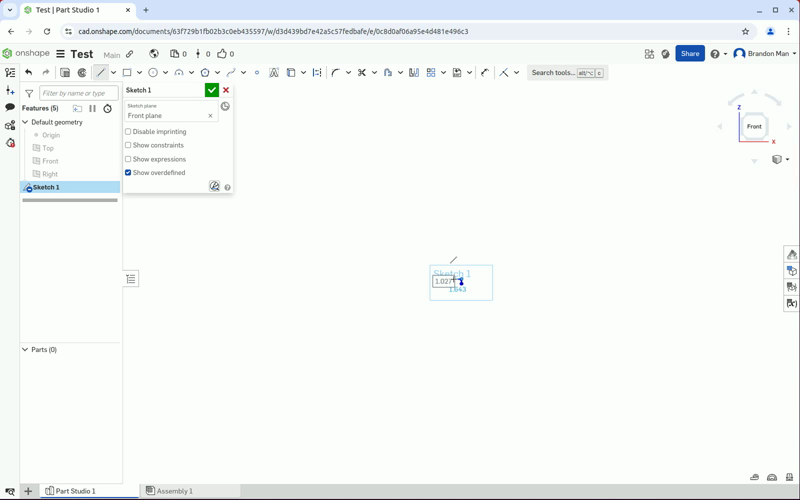
scroll(6)
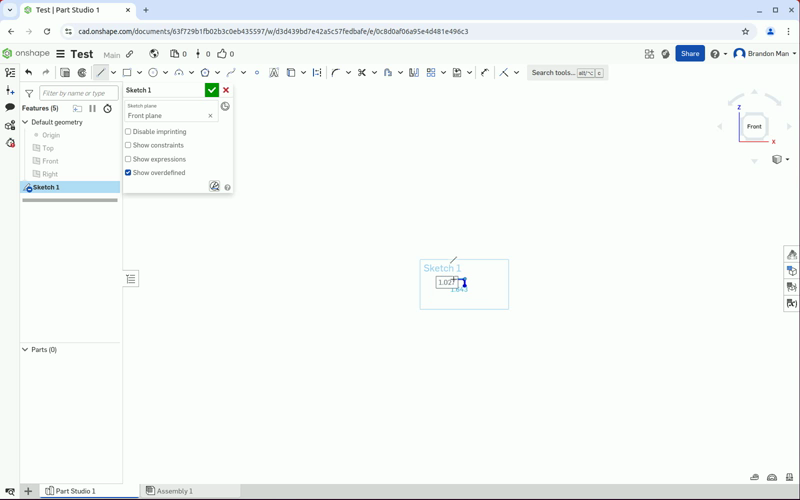
scroll(6)
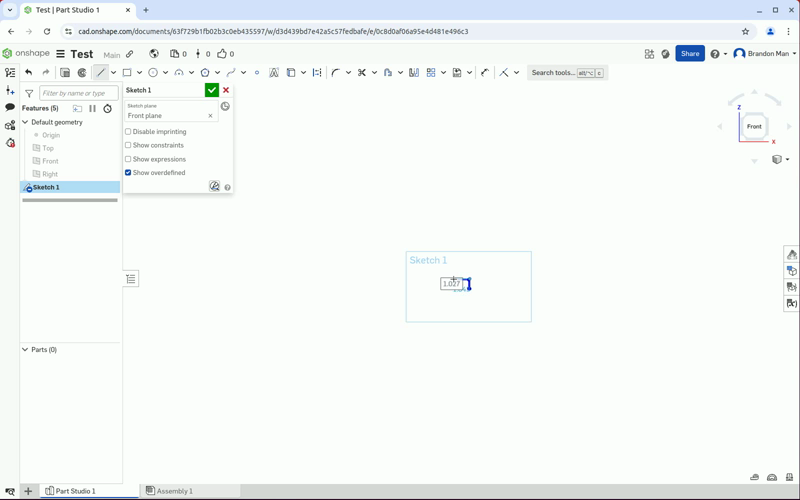
scroll(6)
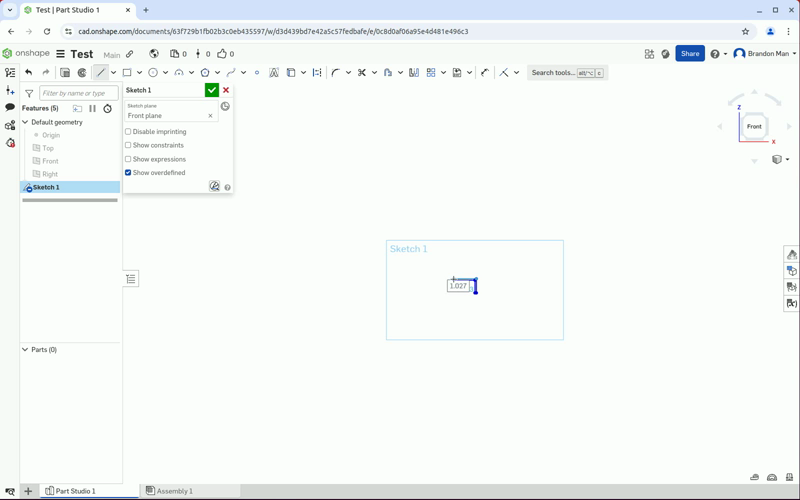
scroll(6)
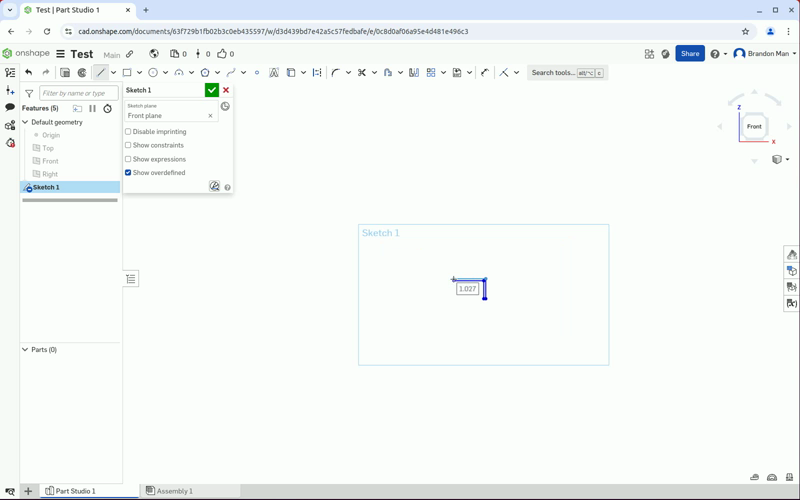
scroll(6)
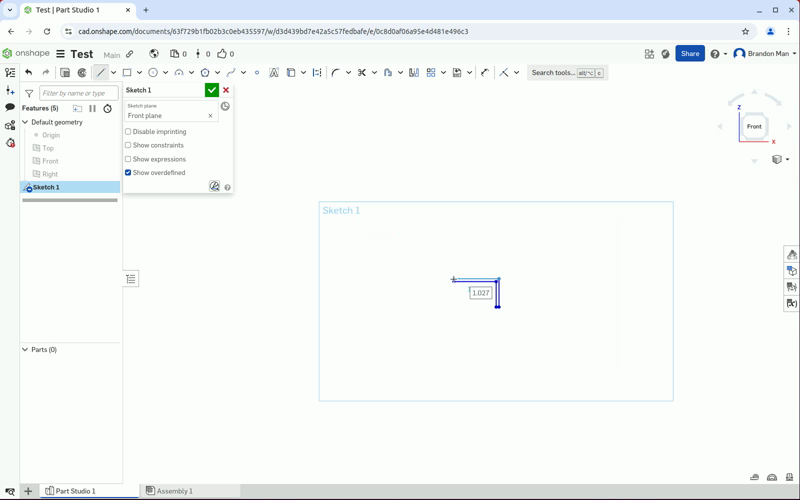
scroll(6)
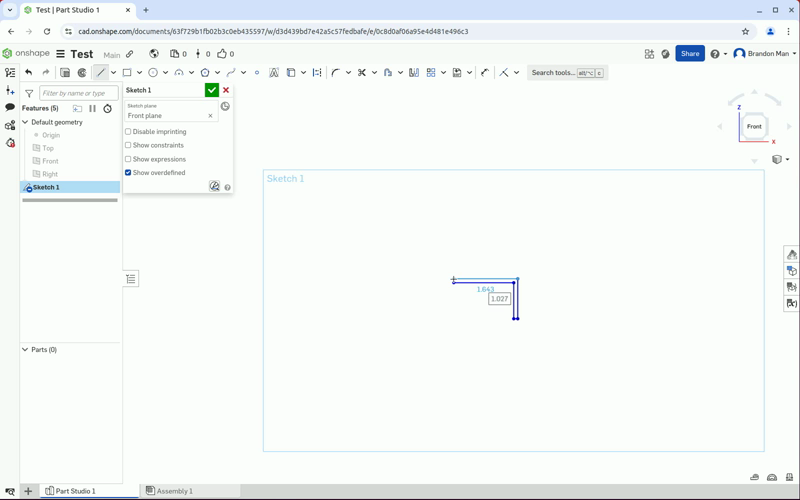
scroll(6)
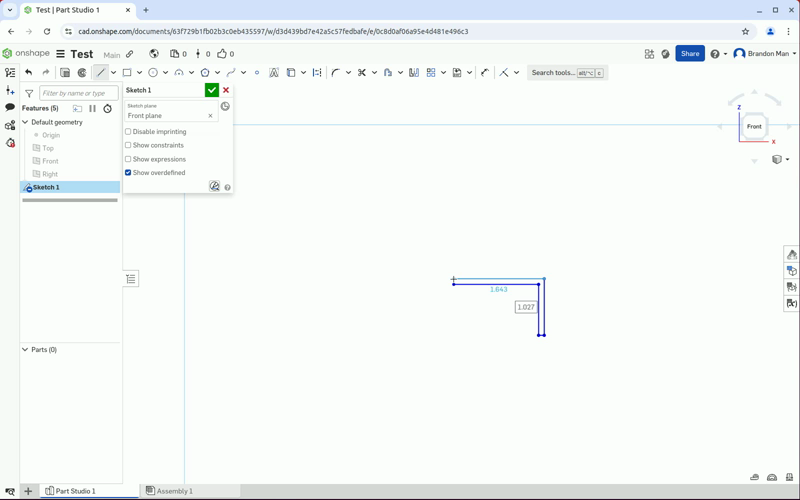
click(453, 278)
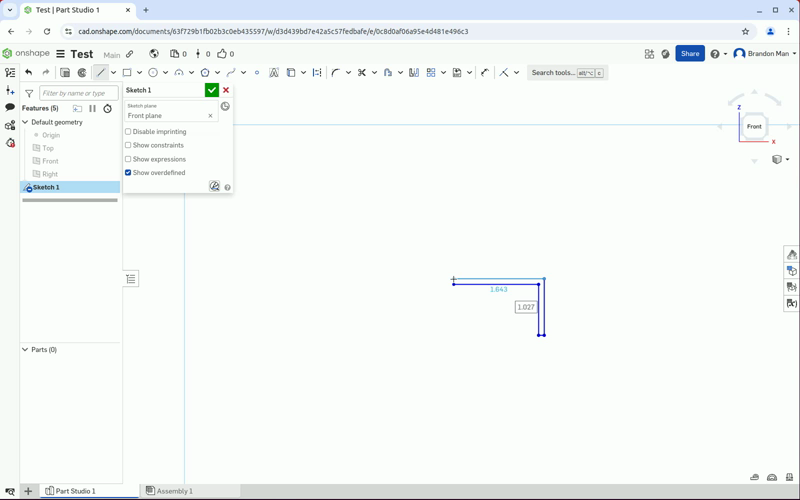
scroll(-6)
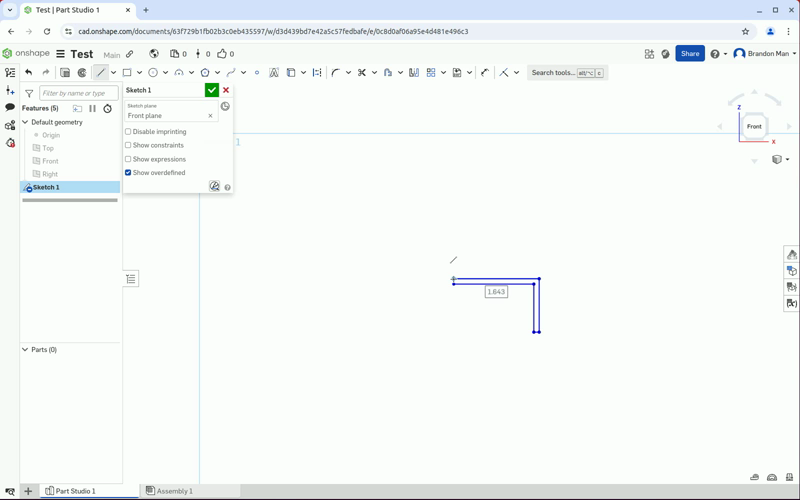
scroll(-6)
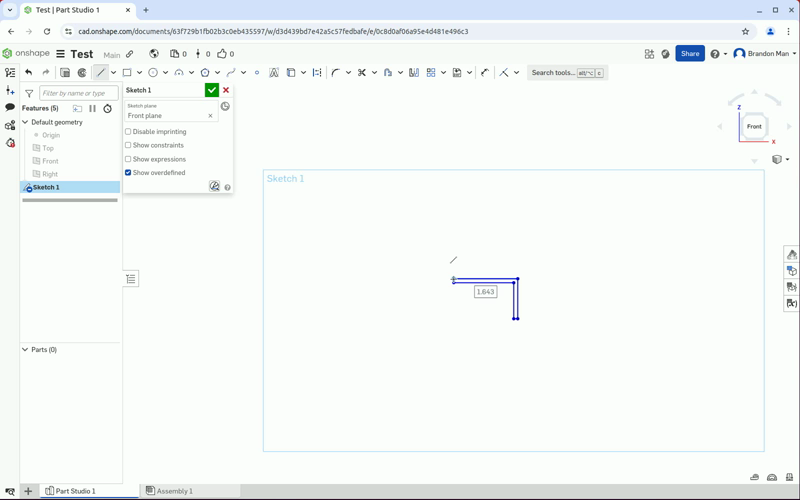
scroll(-6)
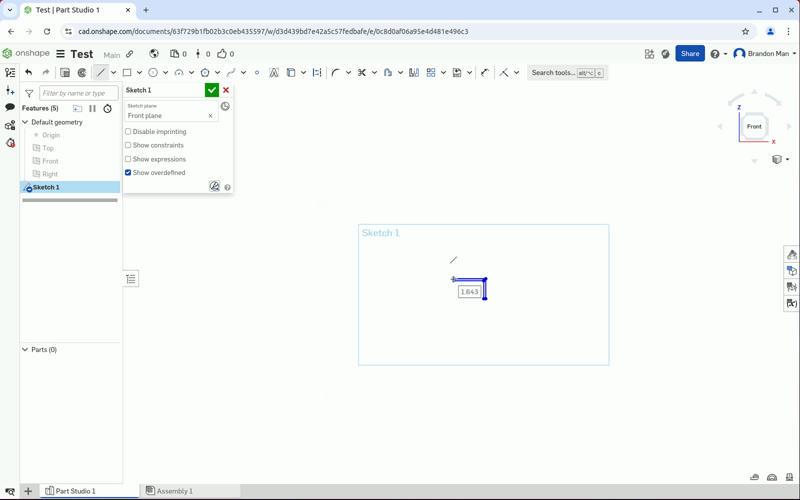
scroll(-6)
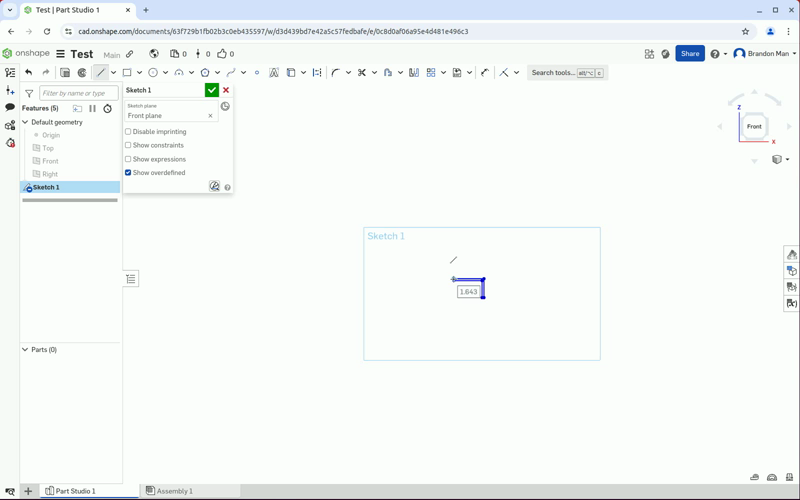
scroll(-6)
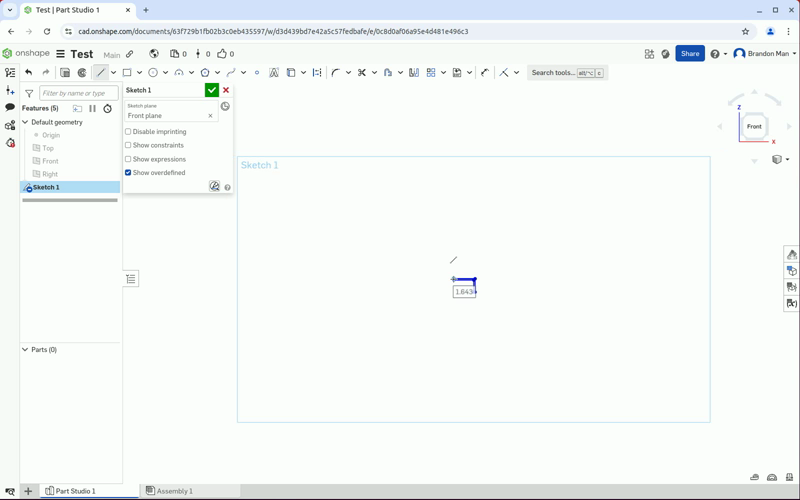
scroll(-6)
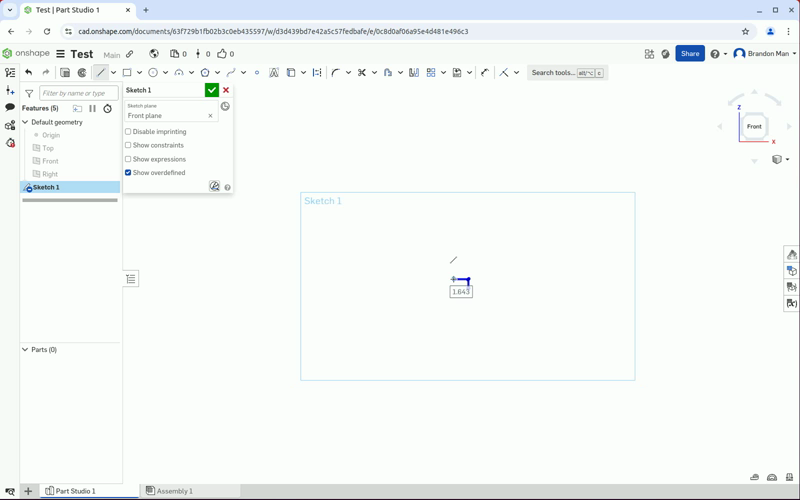
scroll(-6)
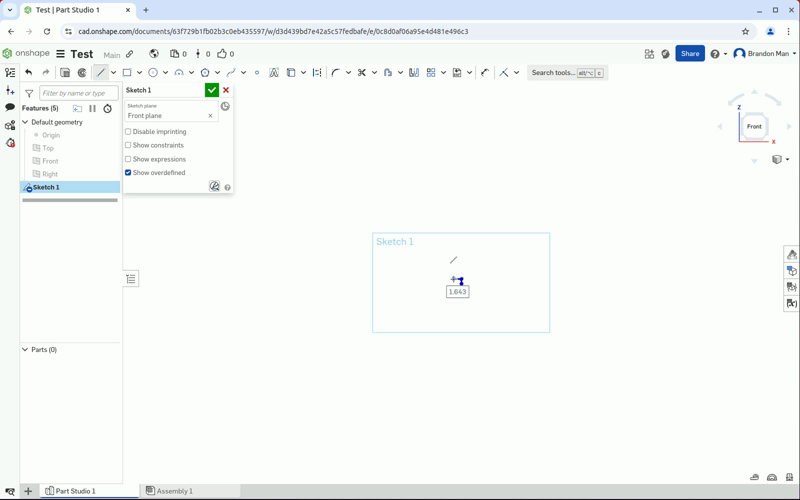
key_up(shift)
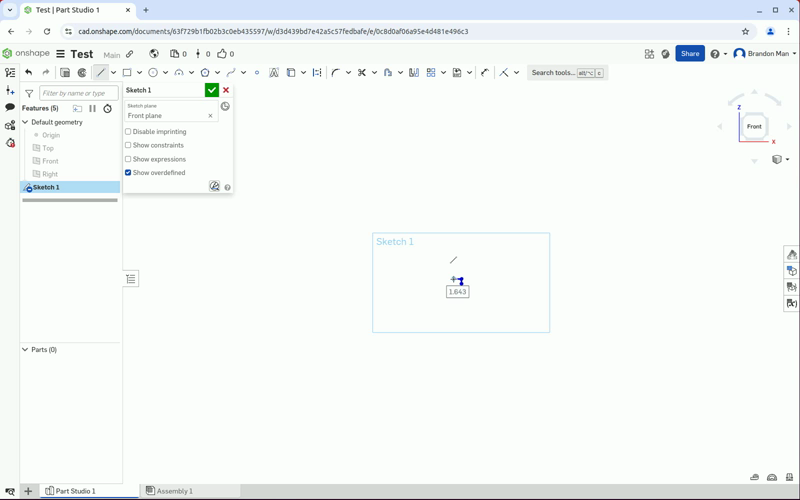
mouse_move(483, 278)
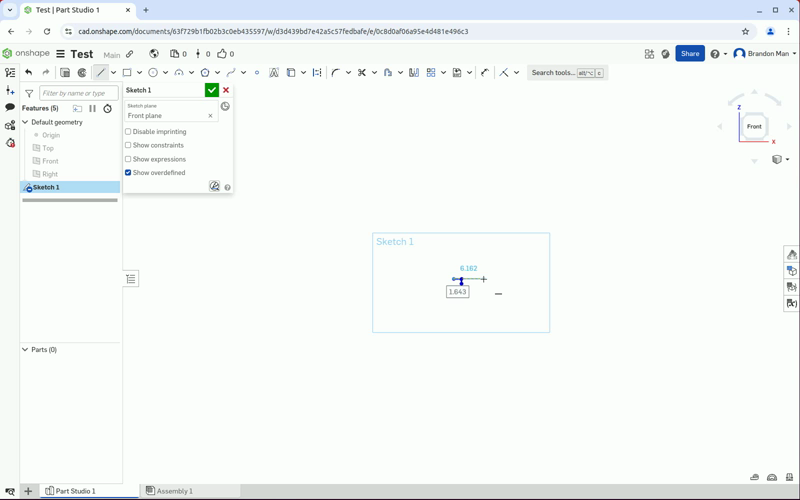
key_down(shift)
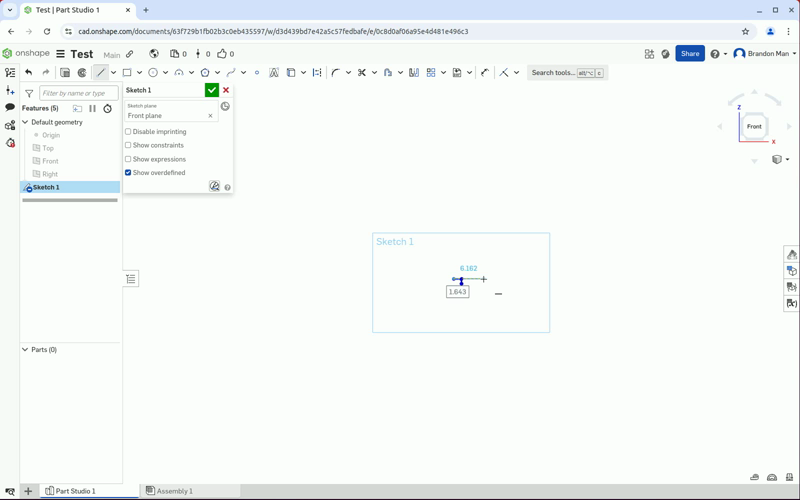
mouse_move(453, 279)
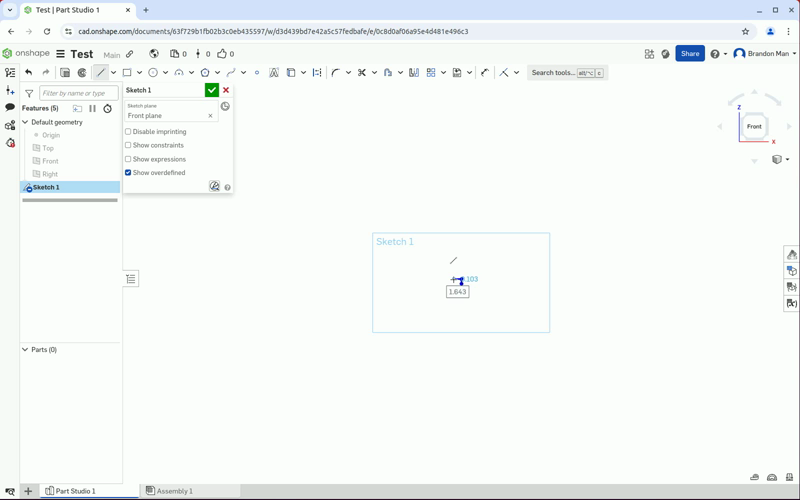
scroll(6)
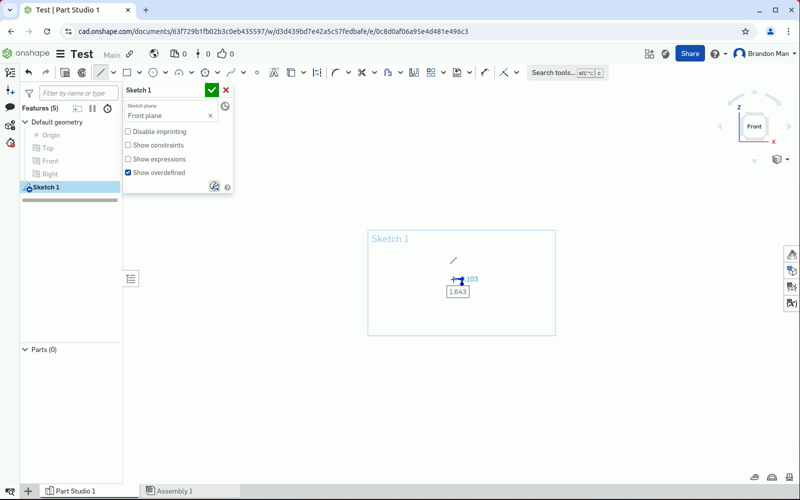
scroll(6)
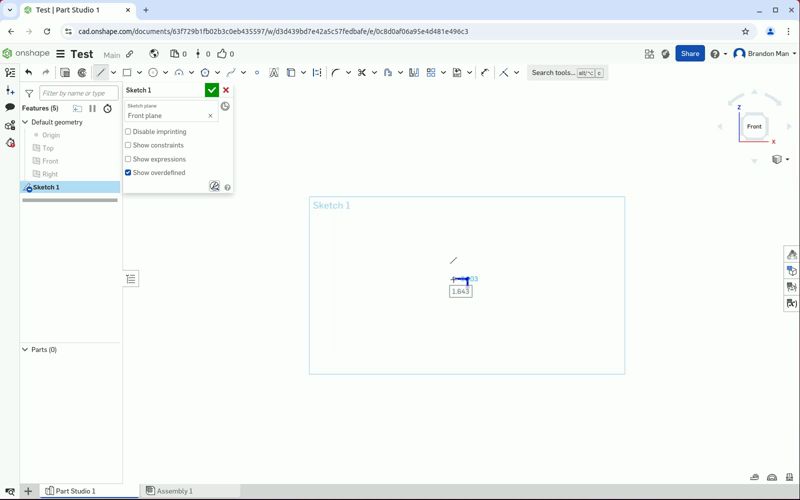
scroll(6)
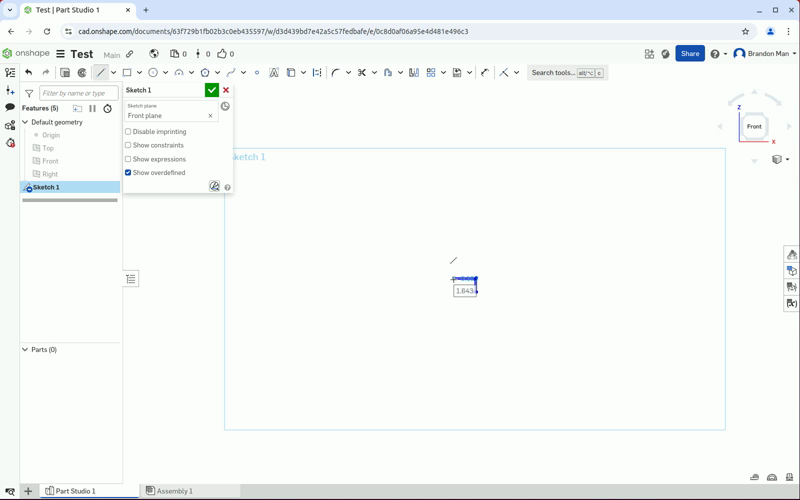
scroll(6)
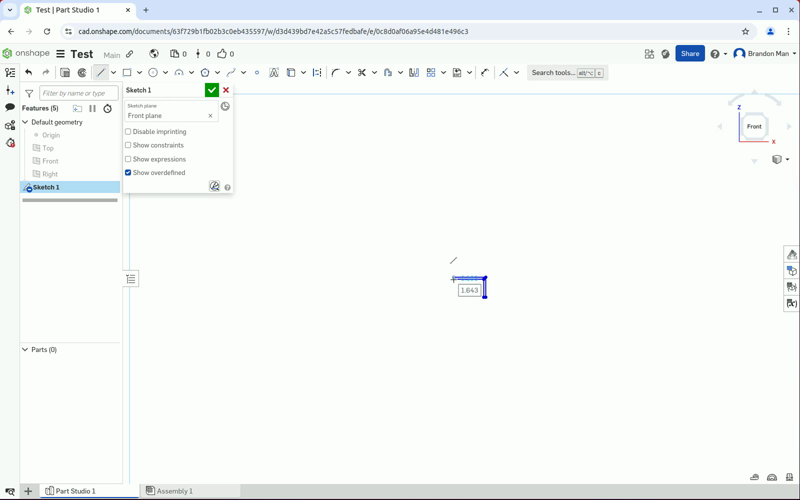
scroll(6)
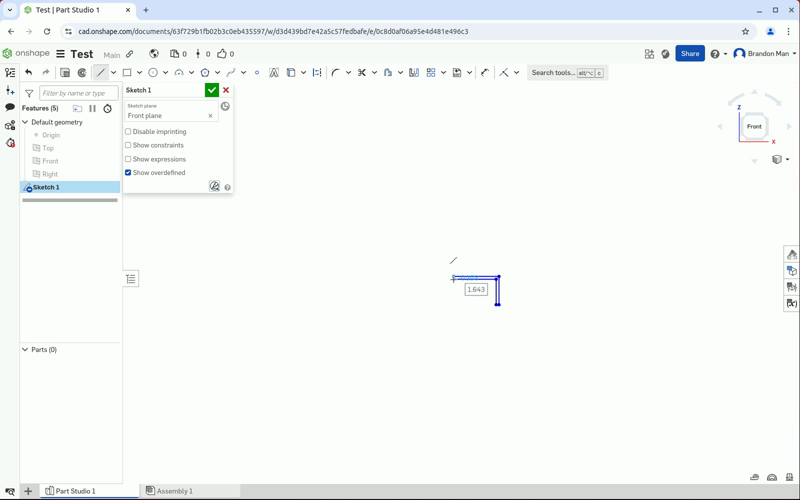
scroll(6)
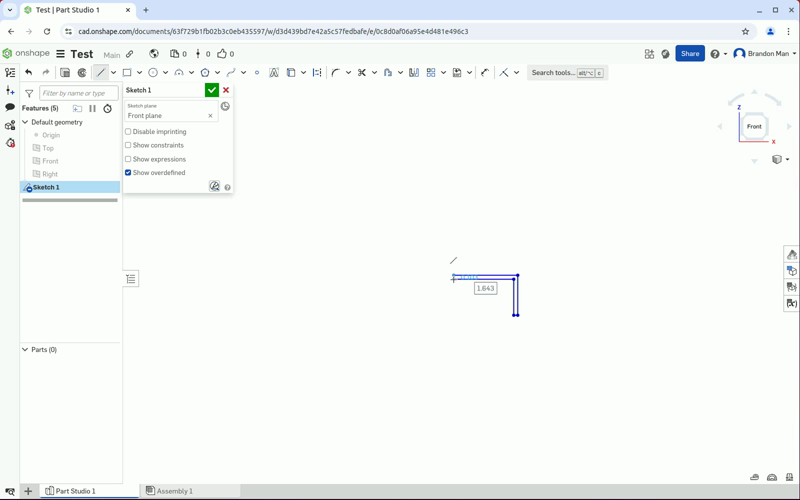
scroll(6)
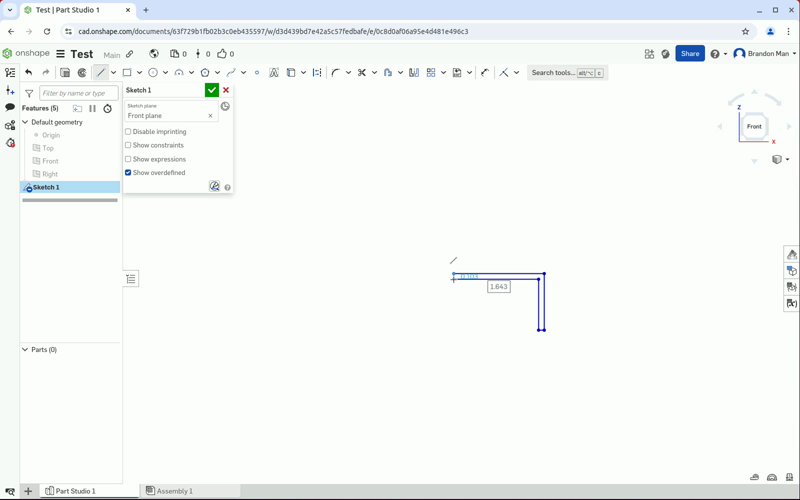
key_up(shift)
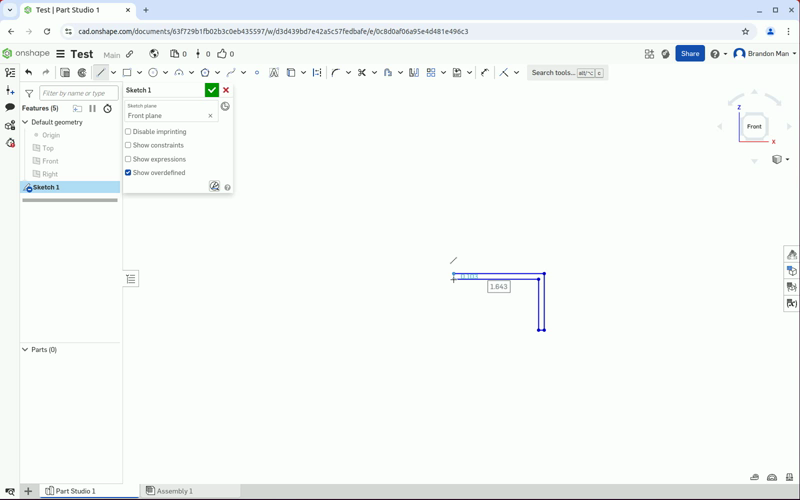
click(453, 279)
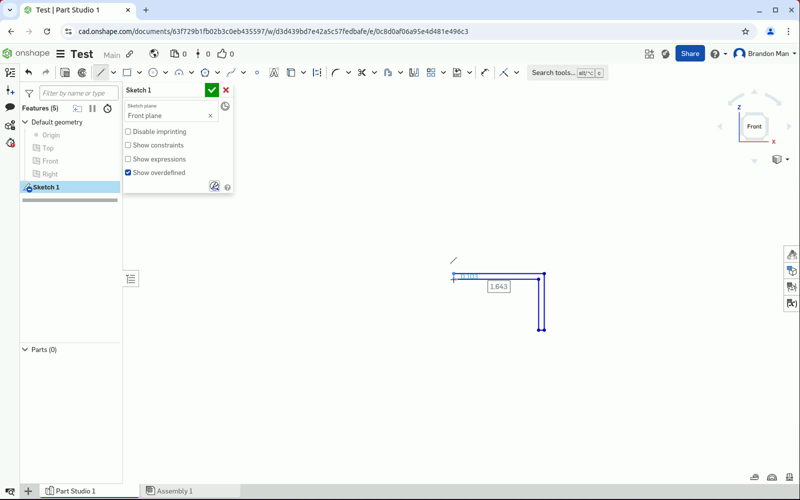
scroll(-6)
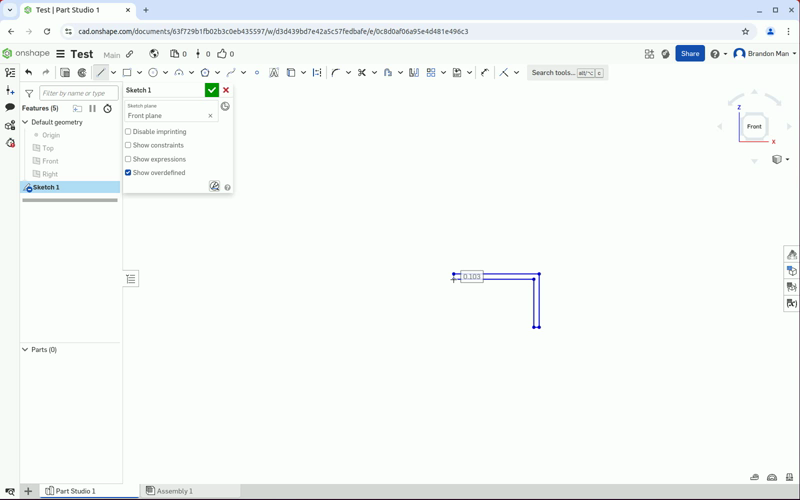
scroll(-6)
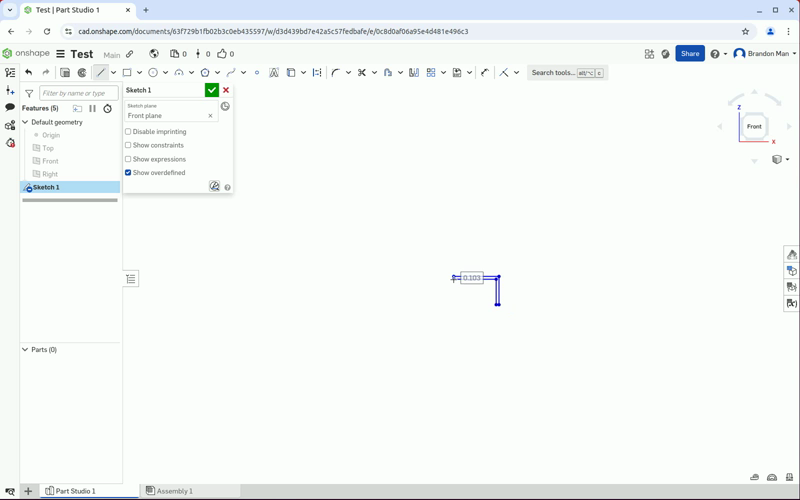
scroll(-6)
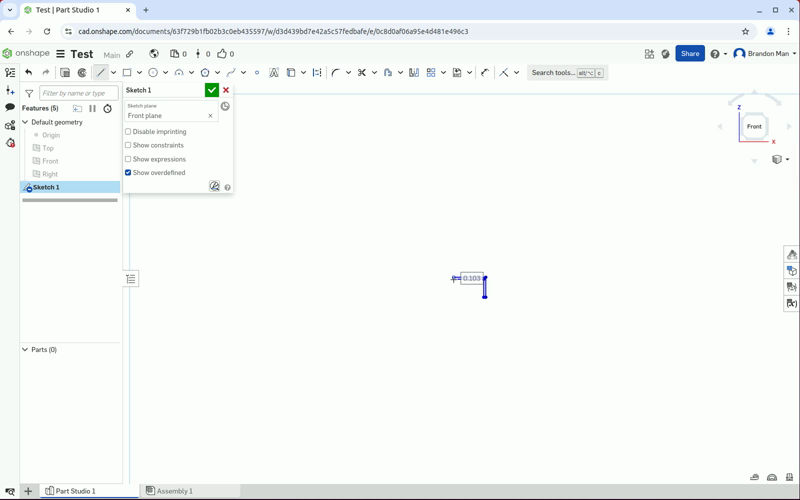
scroll(-6)
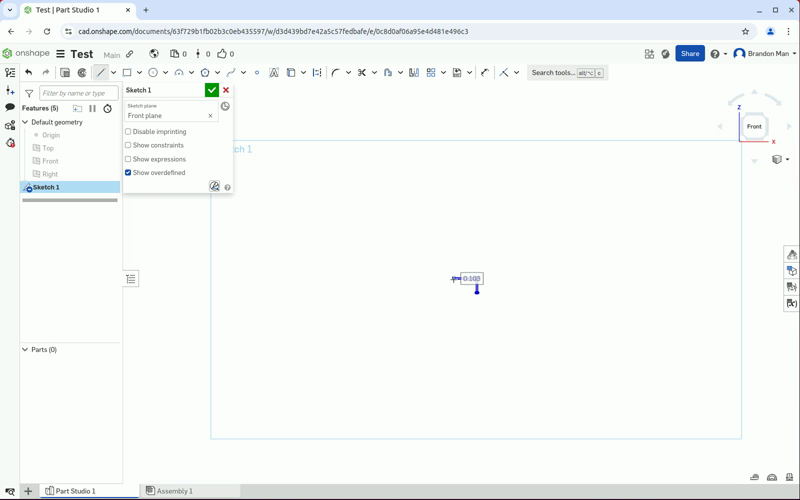
scroll(-6)
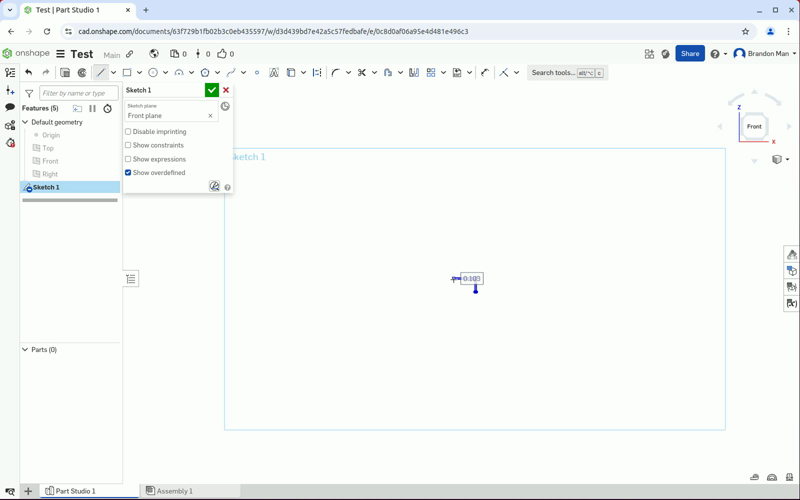
scroll(-6)
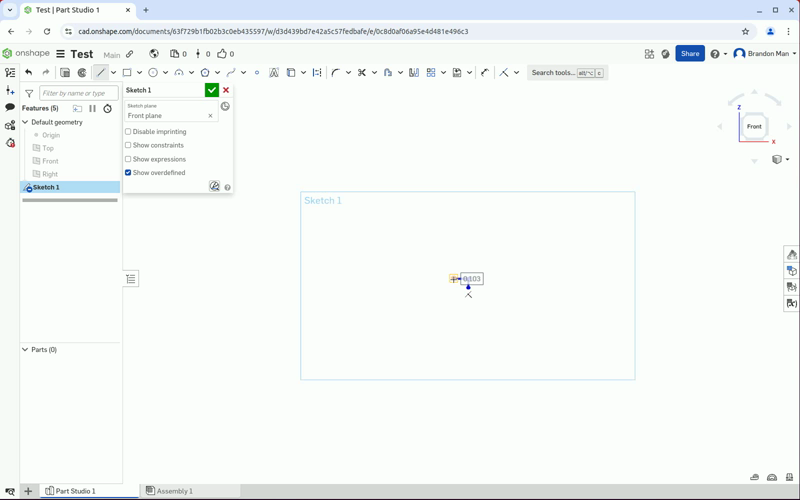
scroll(-6)
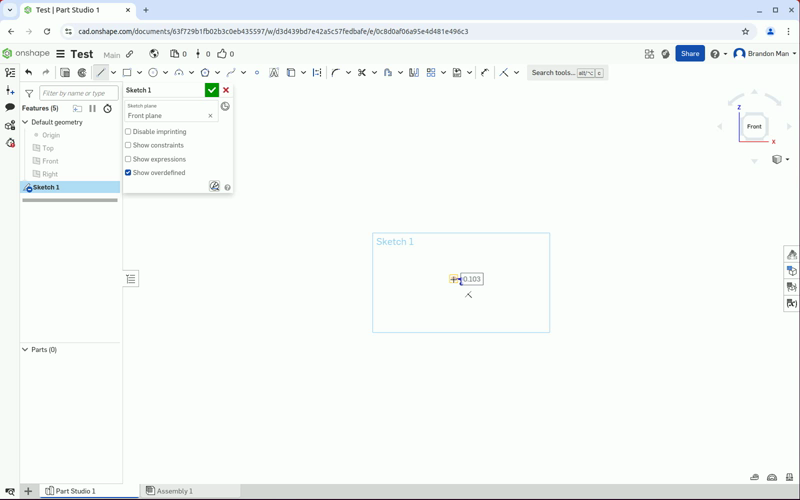
key(esc)
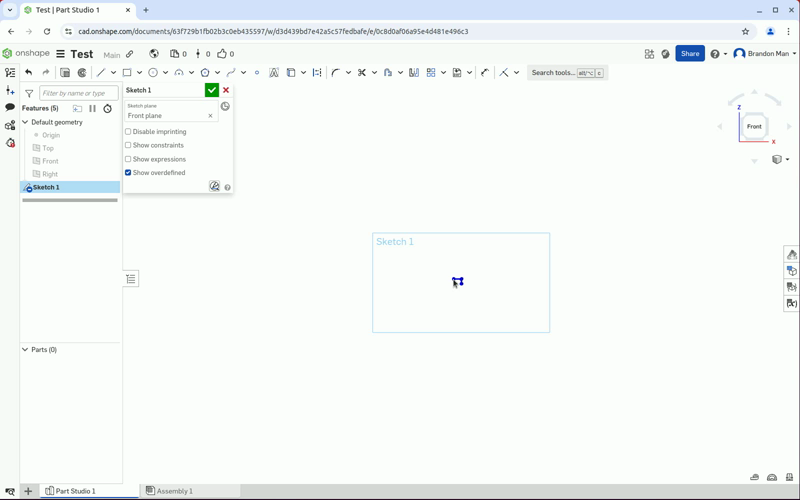
mouse_move(461, 281)
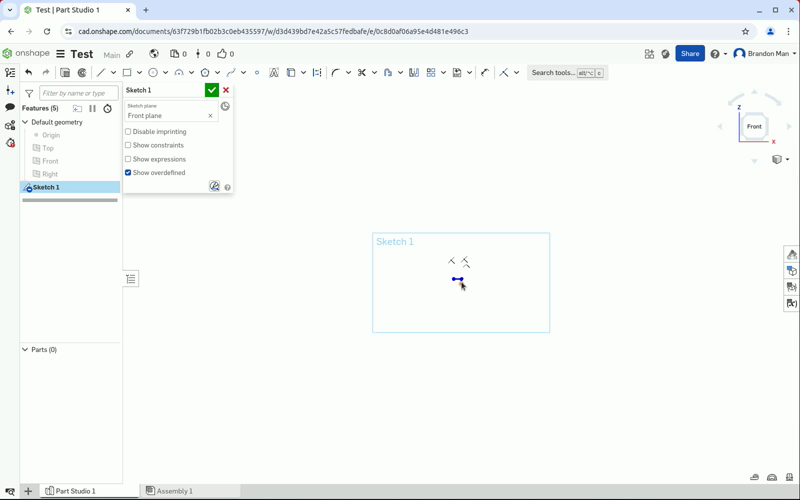
scroll(6)
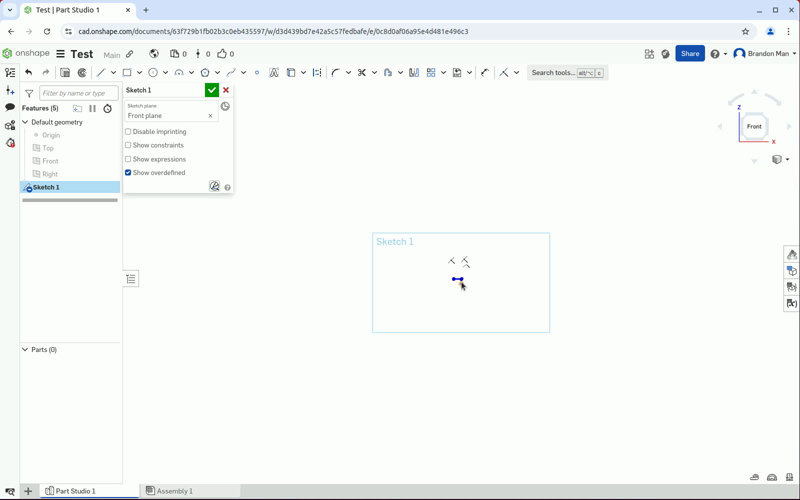
scroll(6)
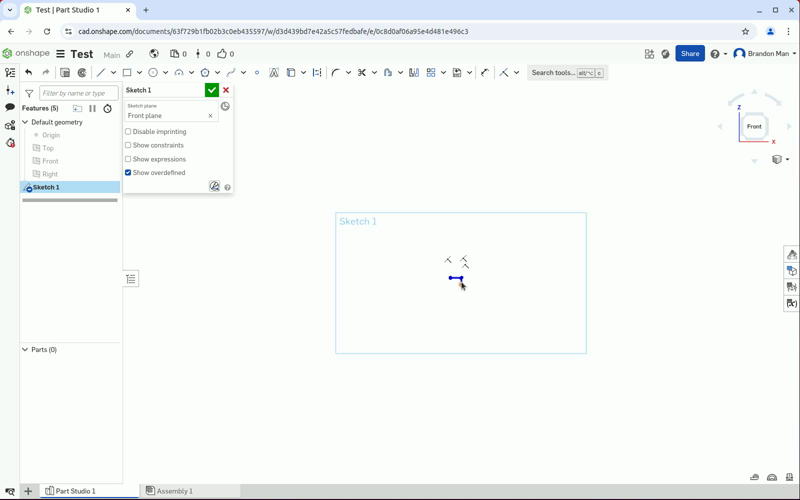
scroll(6)
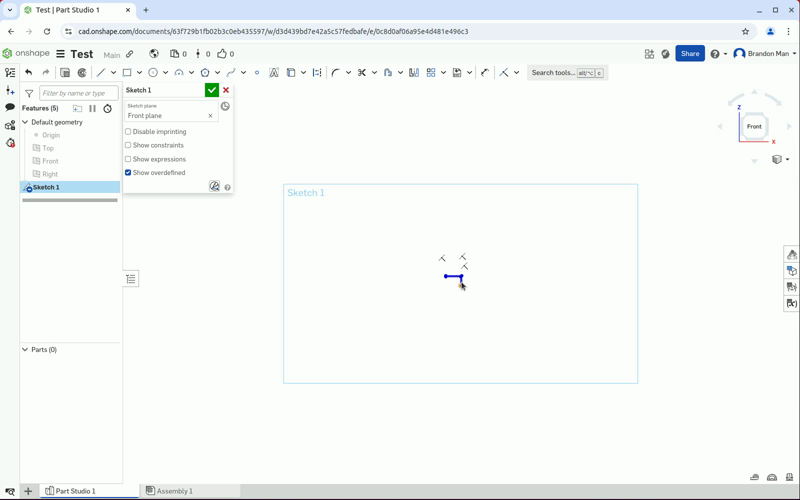
scroll(6)
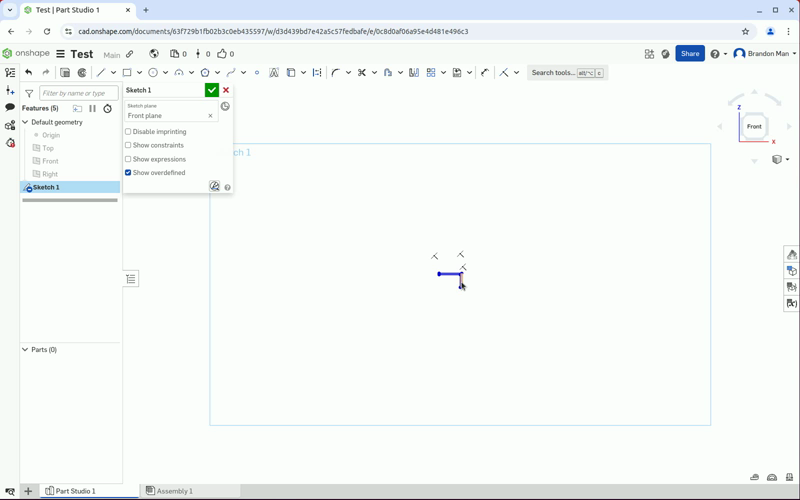
scroll(6)
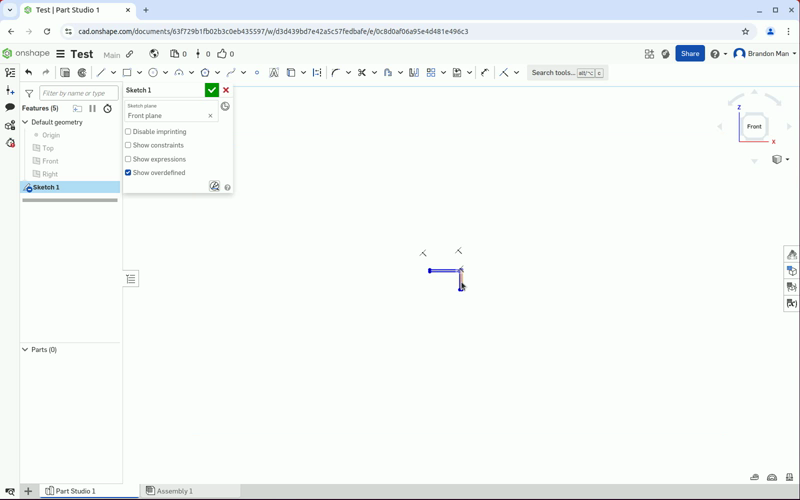
scroll(6)
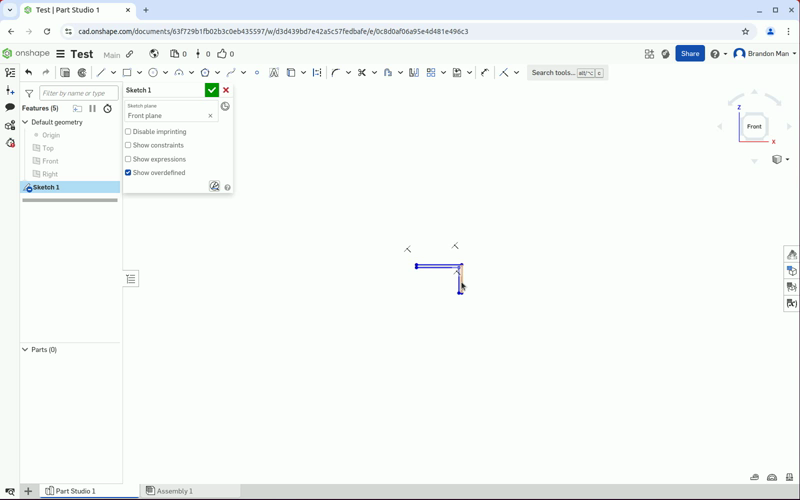
scroll(6)
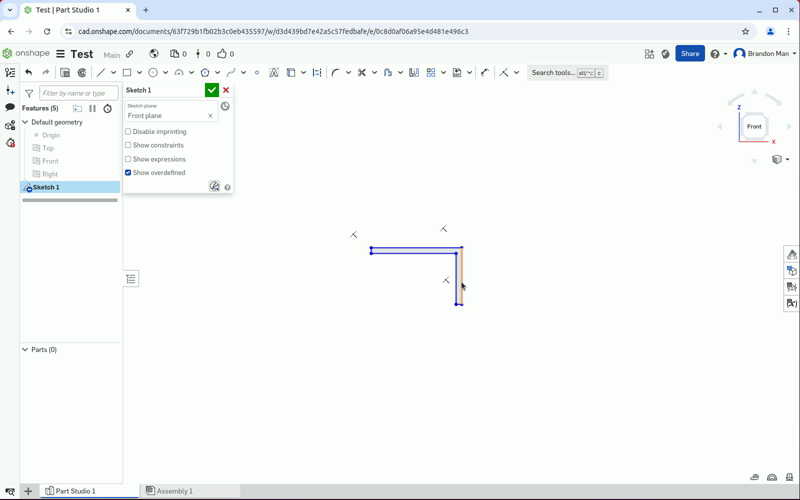
click(461, 281)
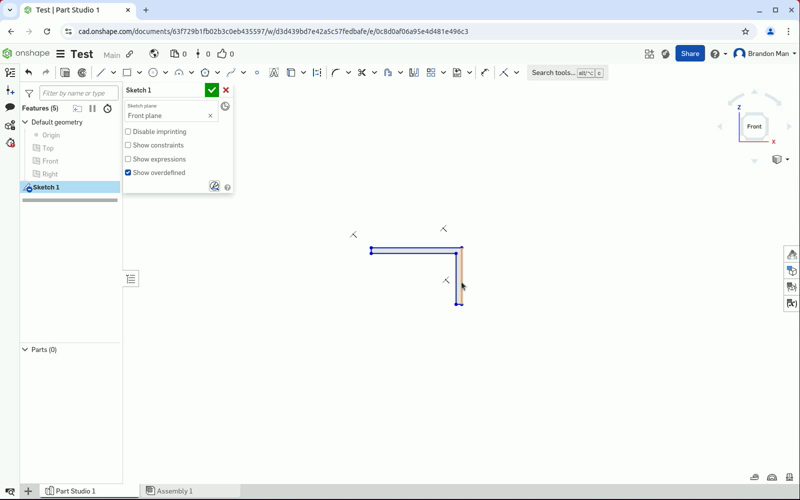
scroll(-6)
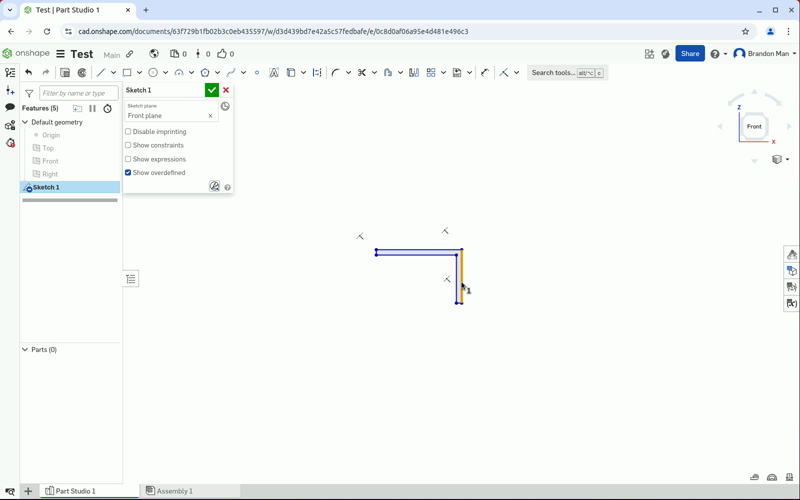
scroll(-6)
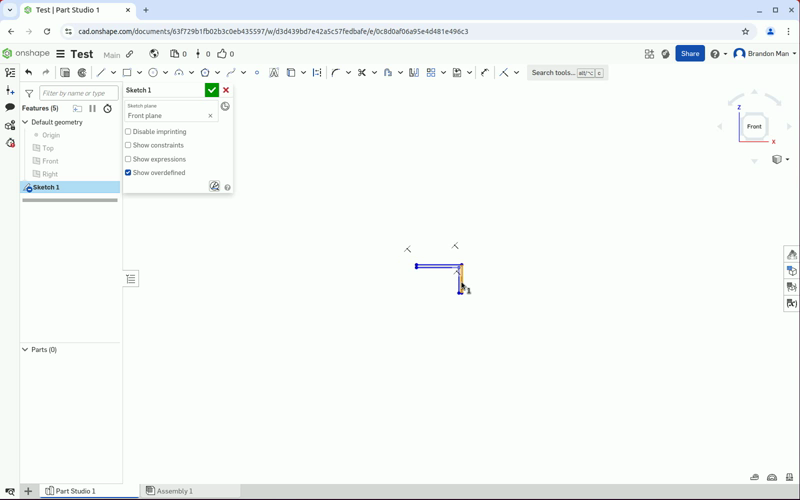
scroll(-6)
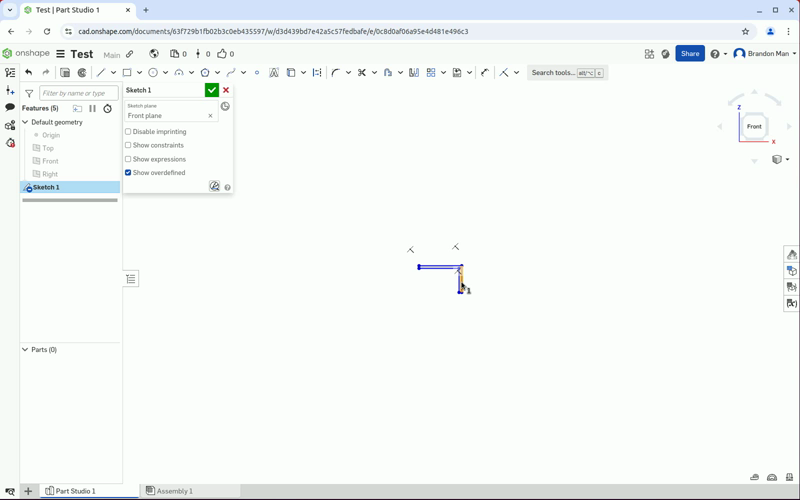
scroll(-6)
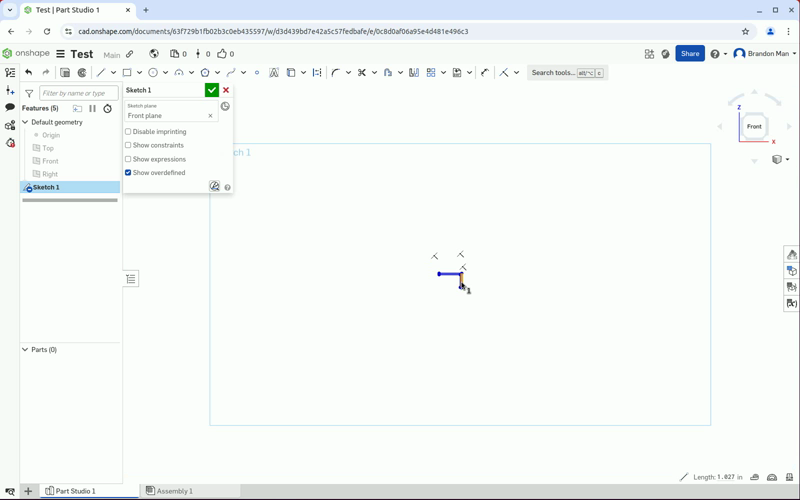
scroll(-6)
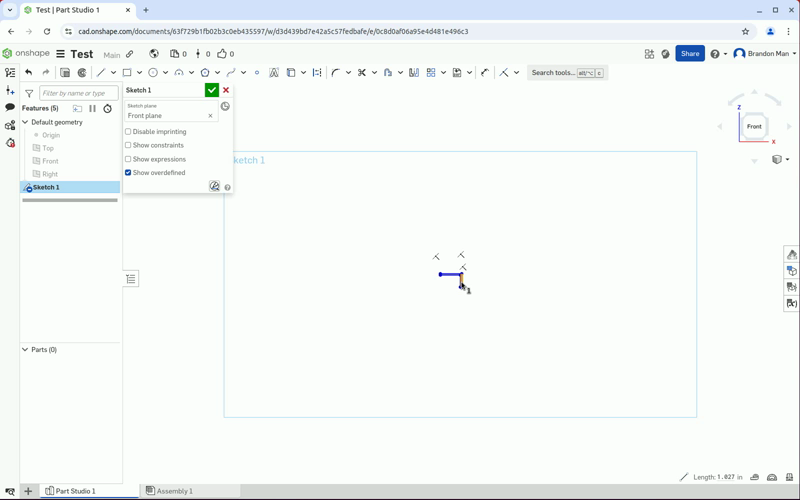
scroll(-6)
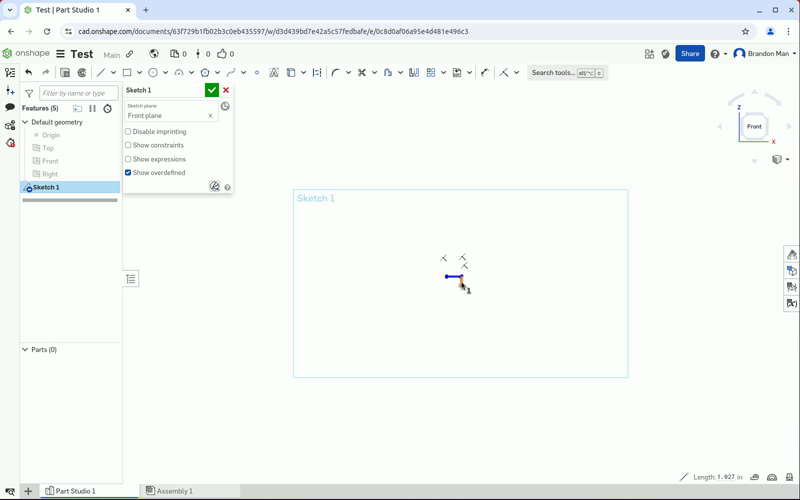
scroll(-6)
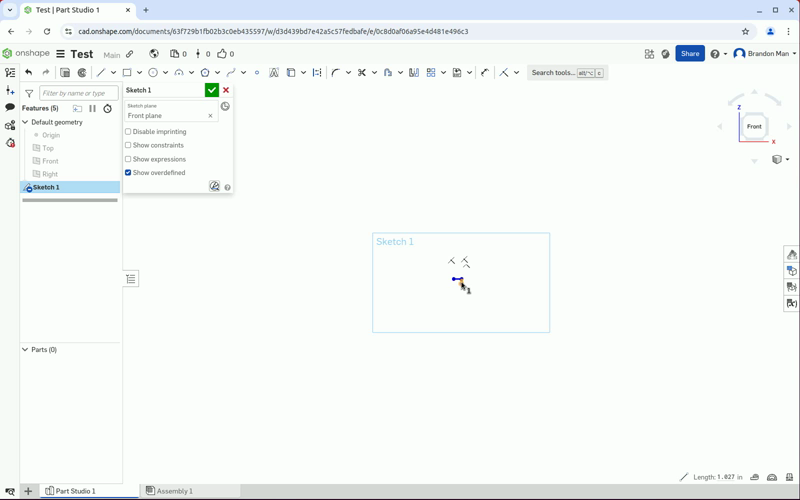
mouse_move(73, 352)
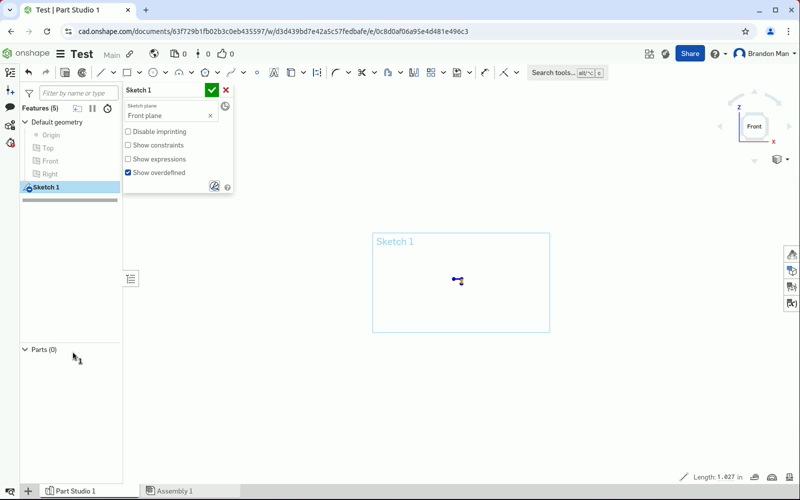
key(shift+y)
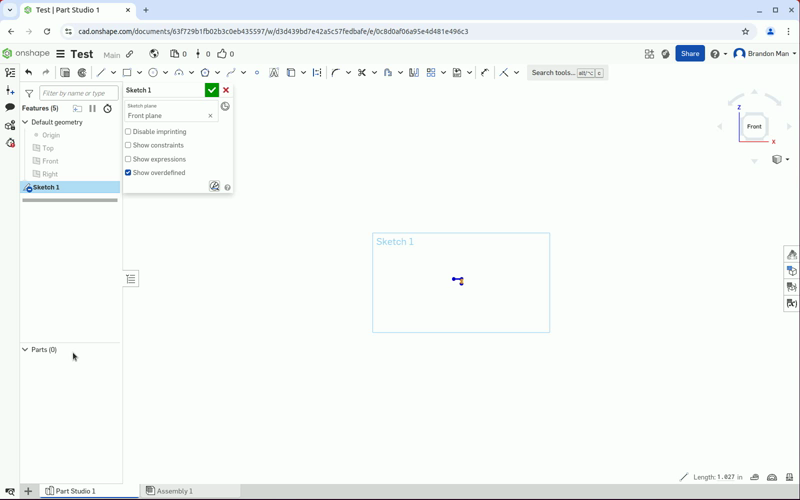
key(shift+e)
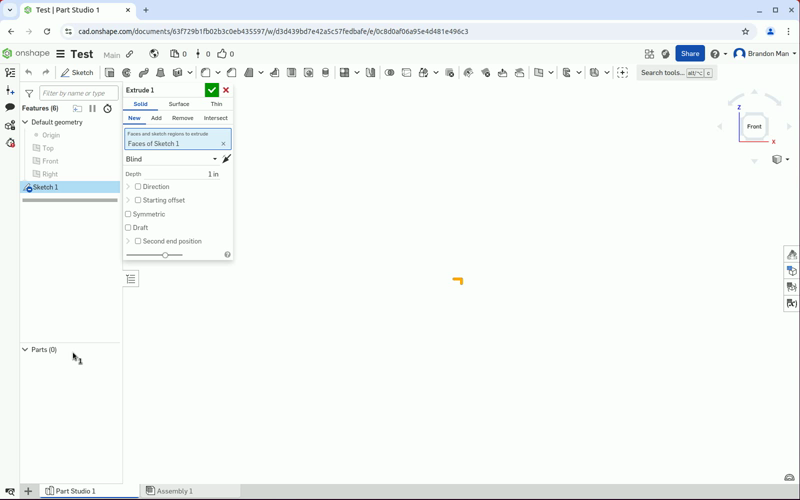
mouse_move(143, 106)
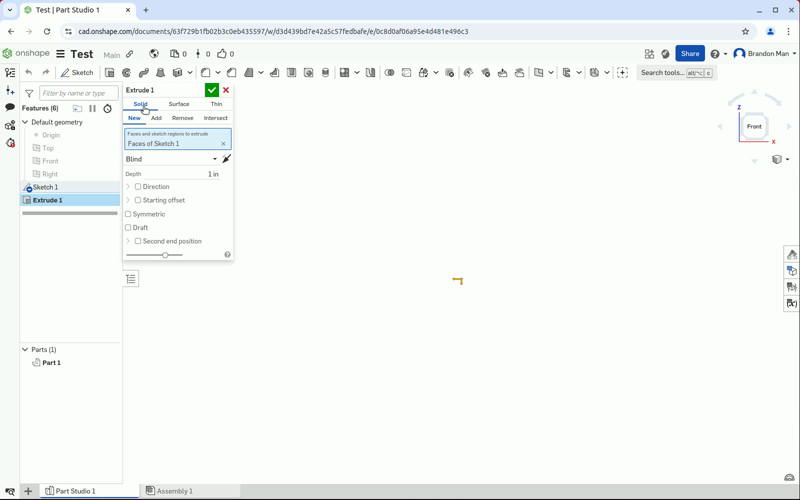
click(143, 106)
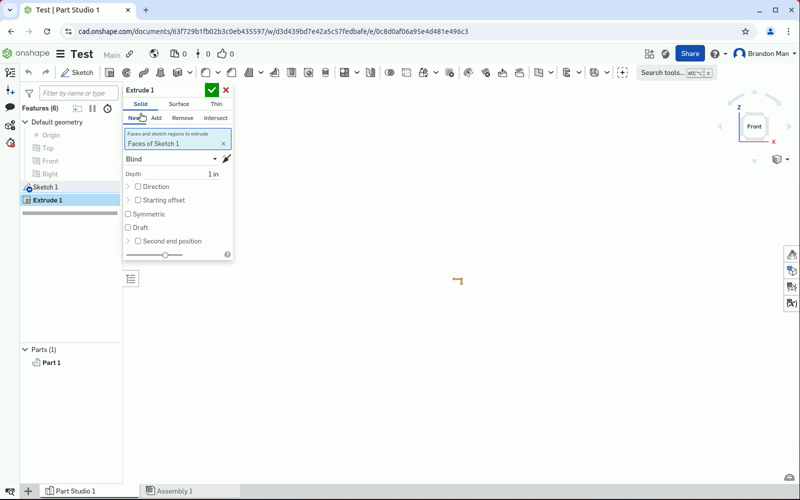
mouse_move(137, 120)
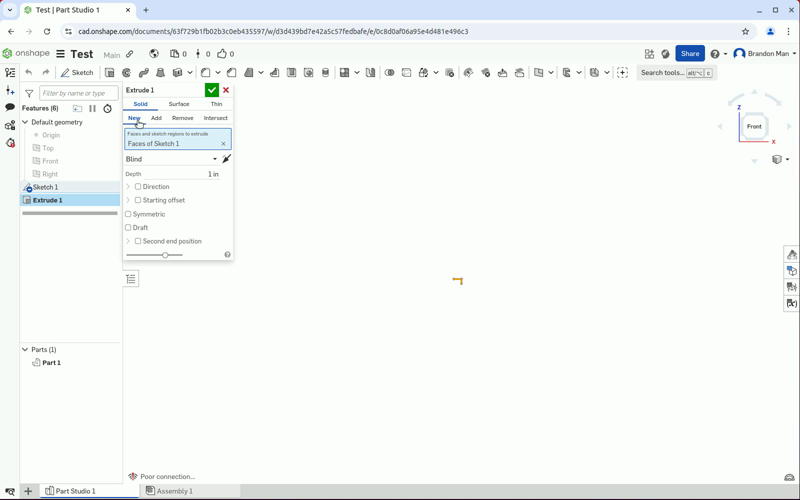
click(137, 120)
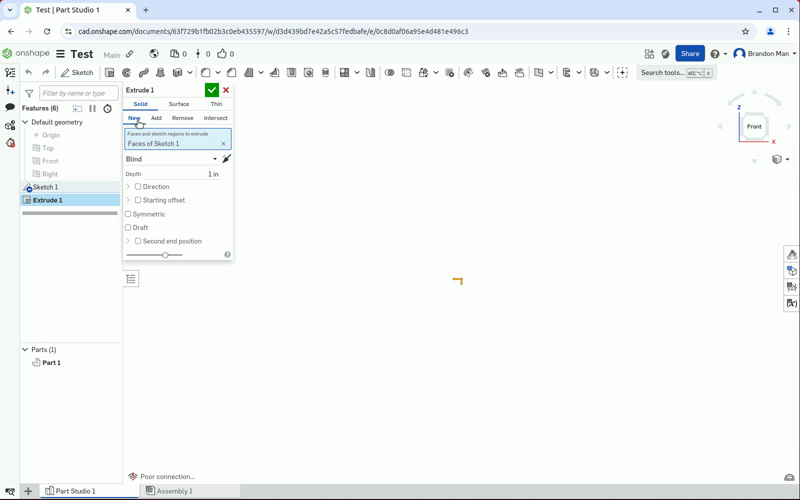
key(tab, 4)
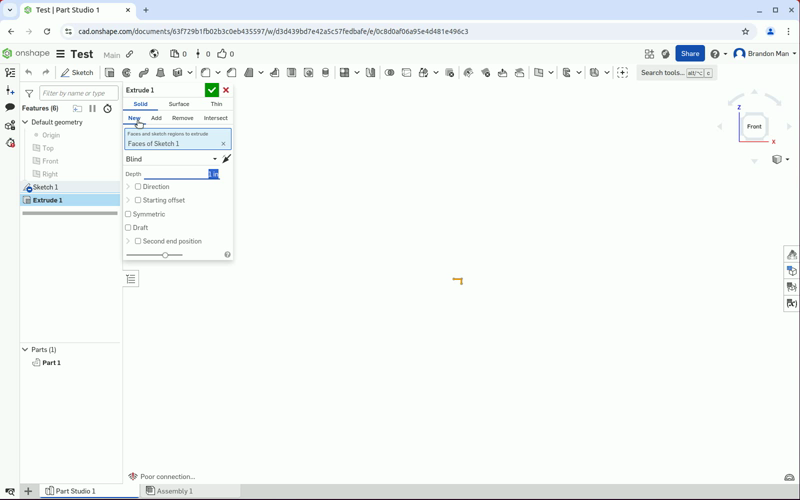
text(23.108)
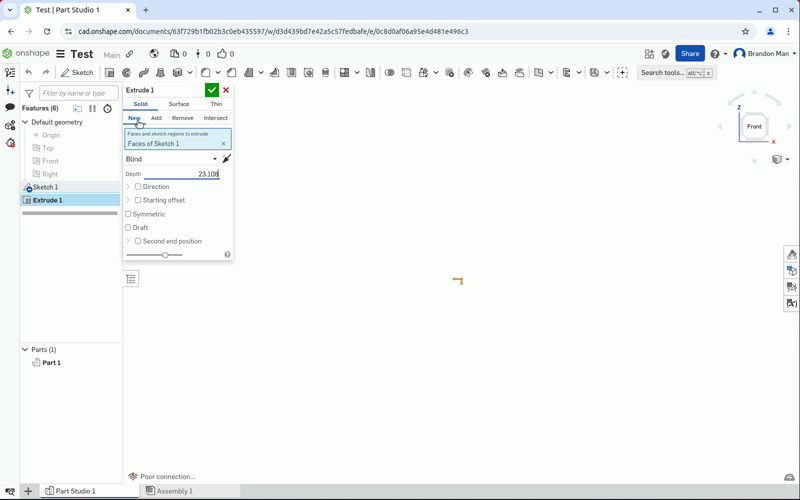
key(enter)
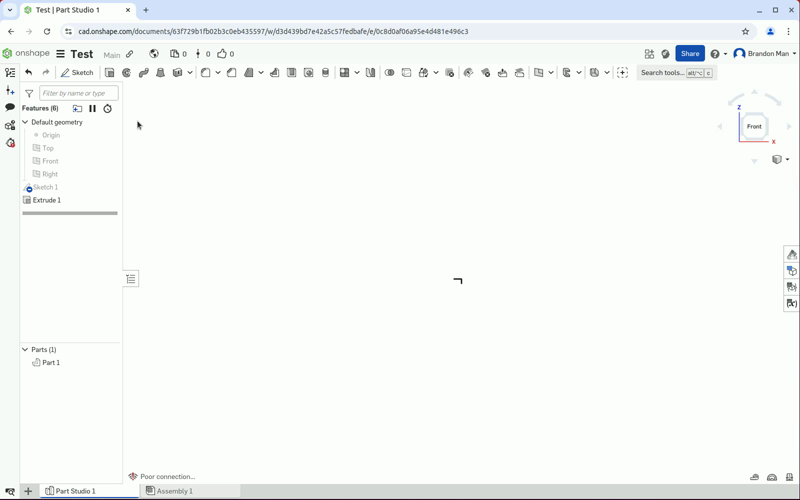
key(shift+h)
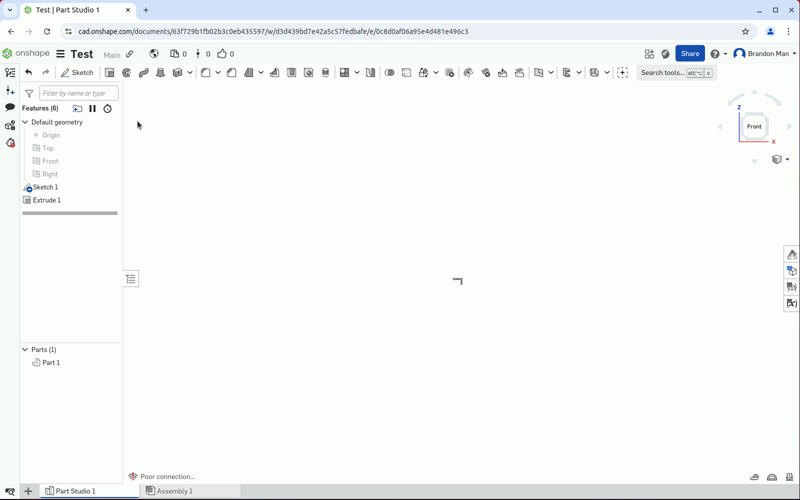
key(shift+h)
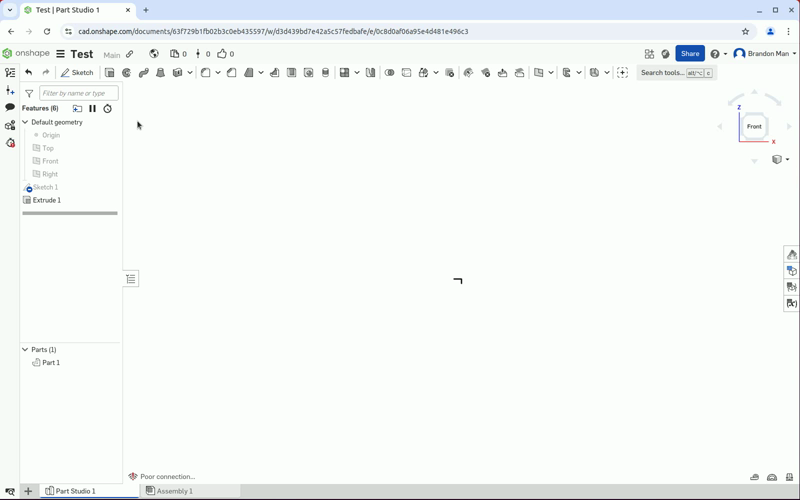
mouse_move(73, 189)
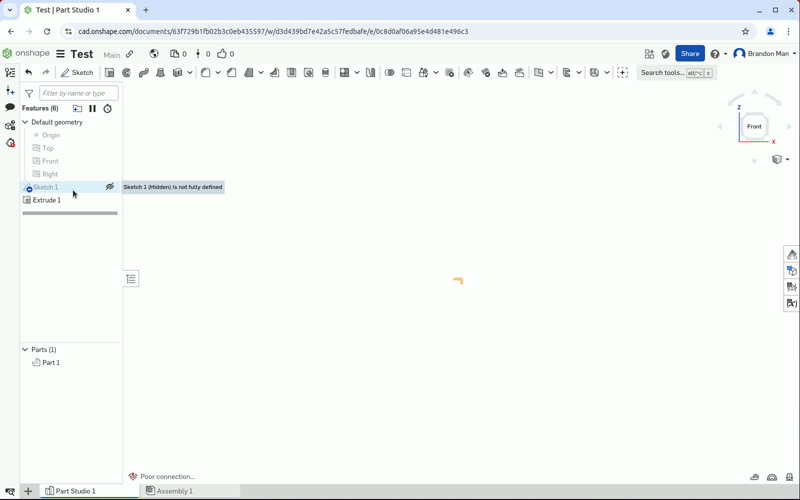
click(73, 189)
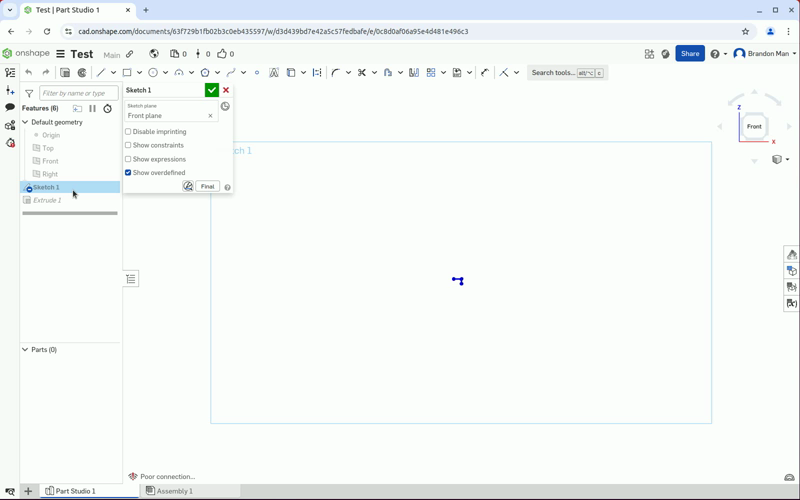
mouse_move(229, 92)
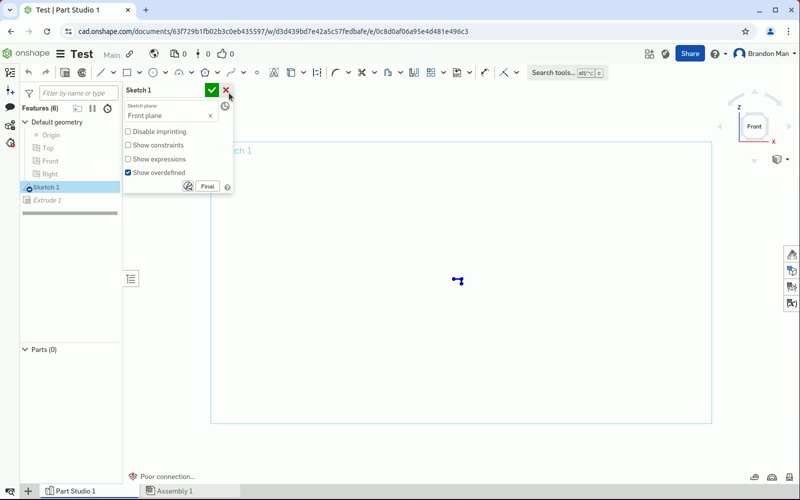
click(229, 92)
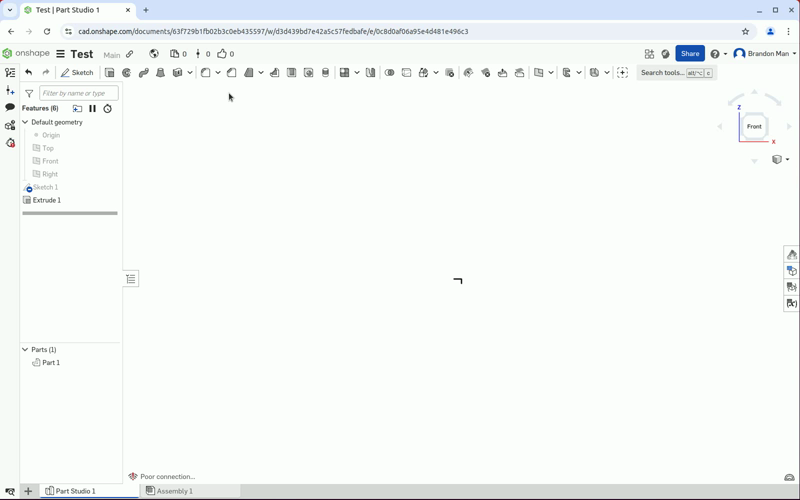
mouse_move(73, 352)
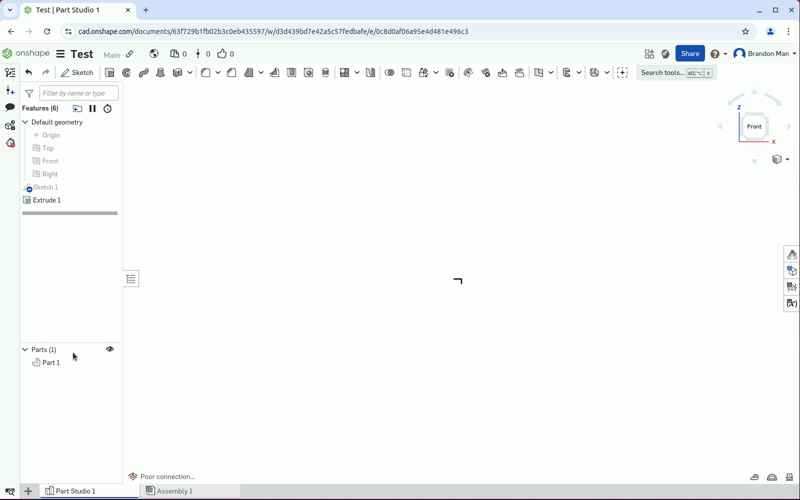
key(y)
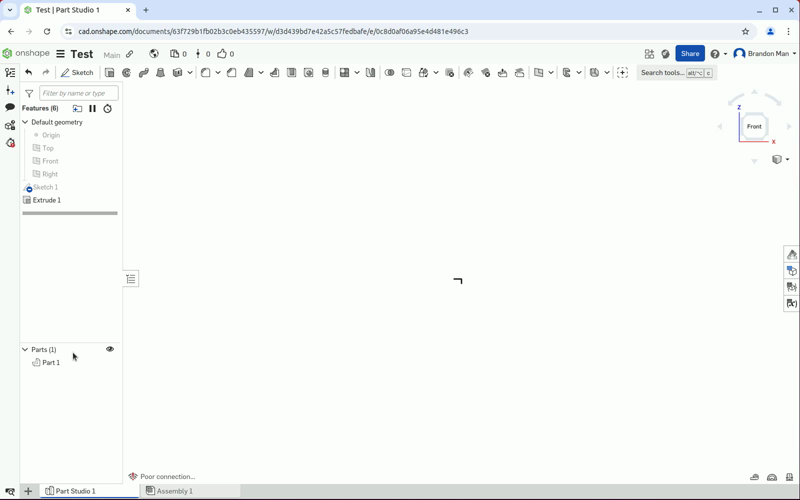
key(shift+p)
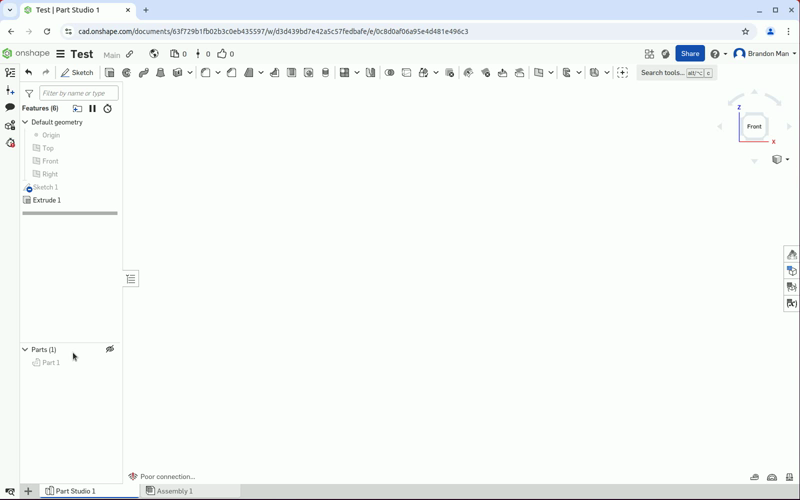
key(space)
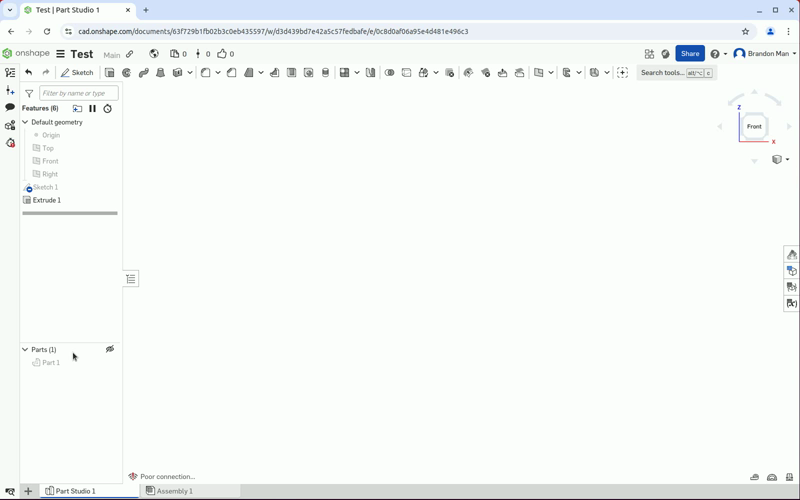
key_down(shift)
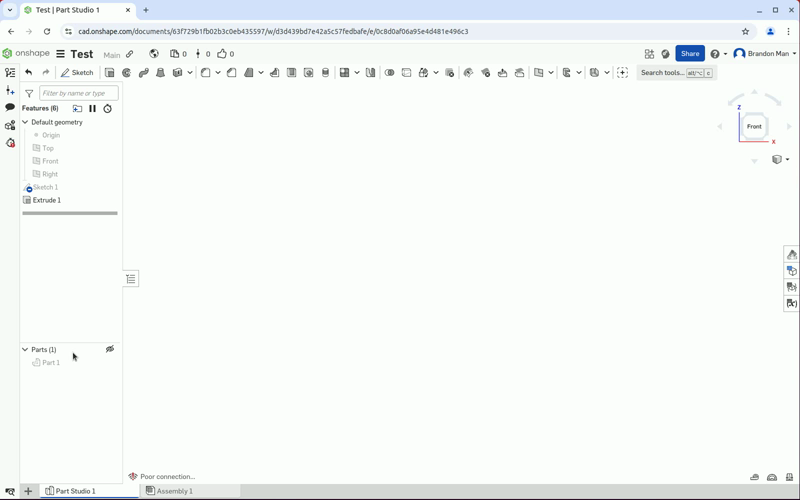
key(down)
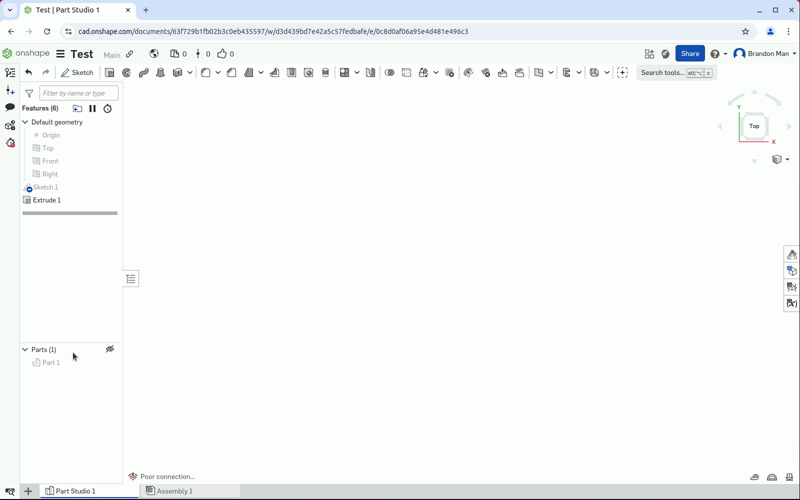
key_up(shift)
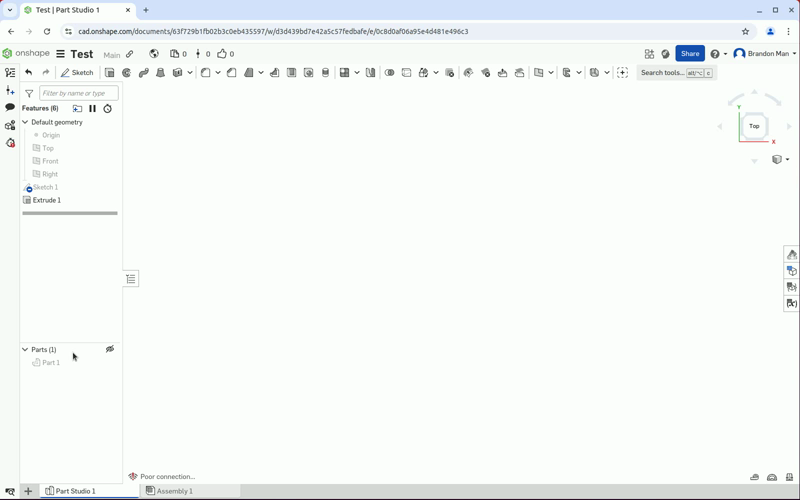
mouse_move(73, 352)
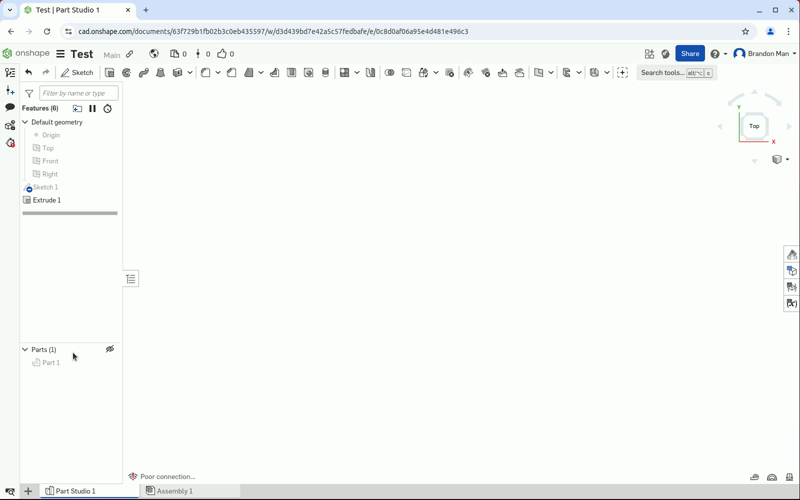
key(shift+y)
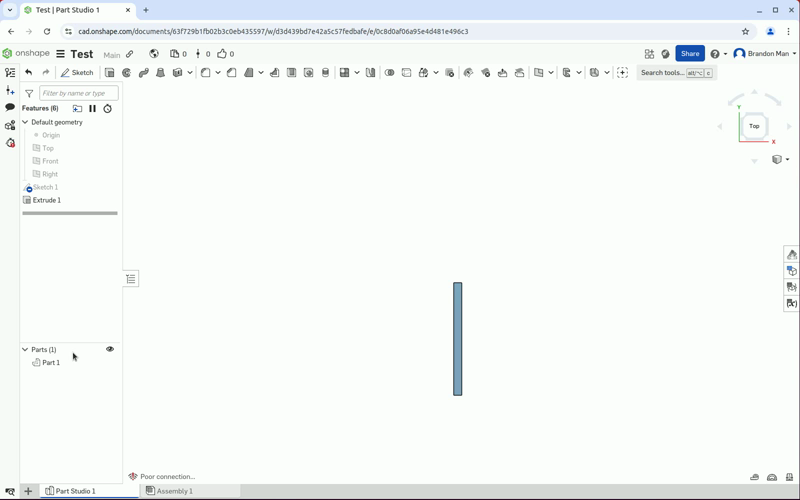
mouse_move(541, 75)
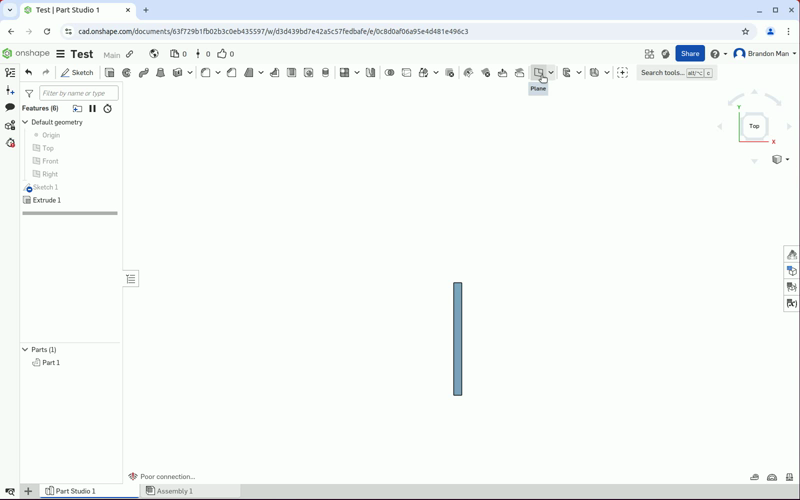
click(541, 75)
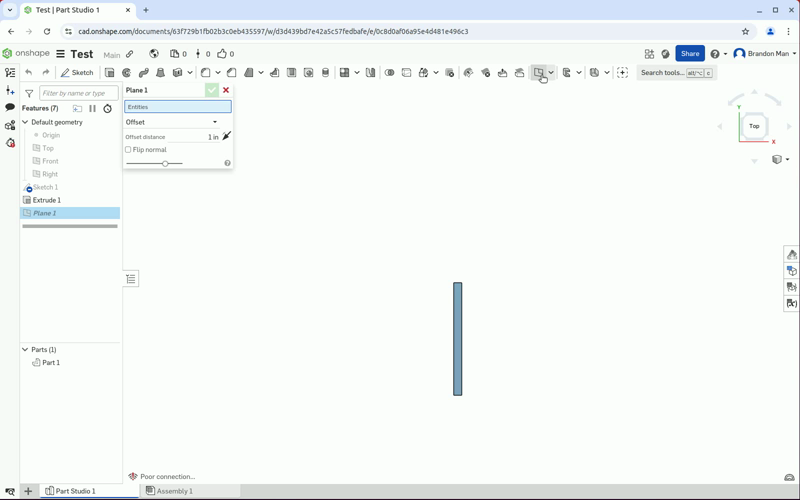
mouse_move(73, 150)
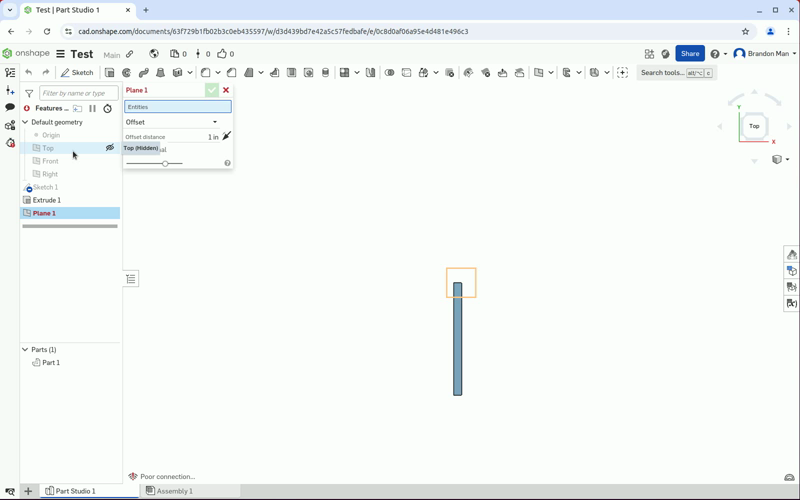
click(73, 150)
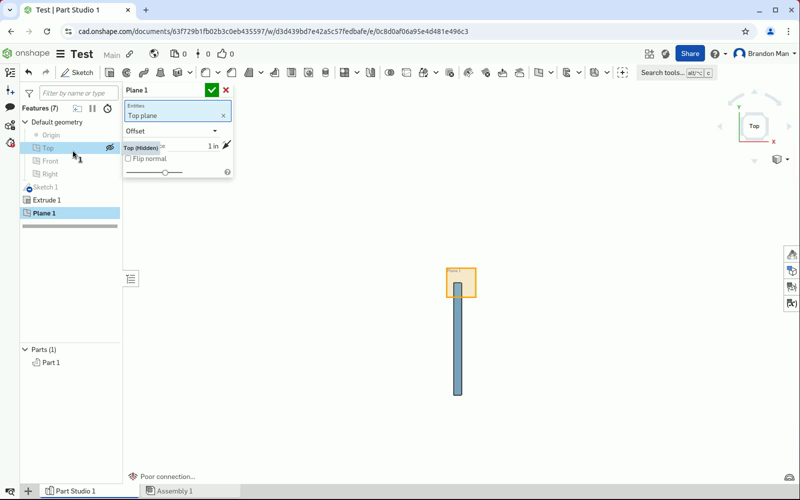
key(tab, 2)
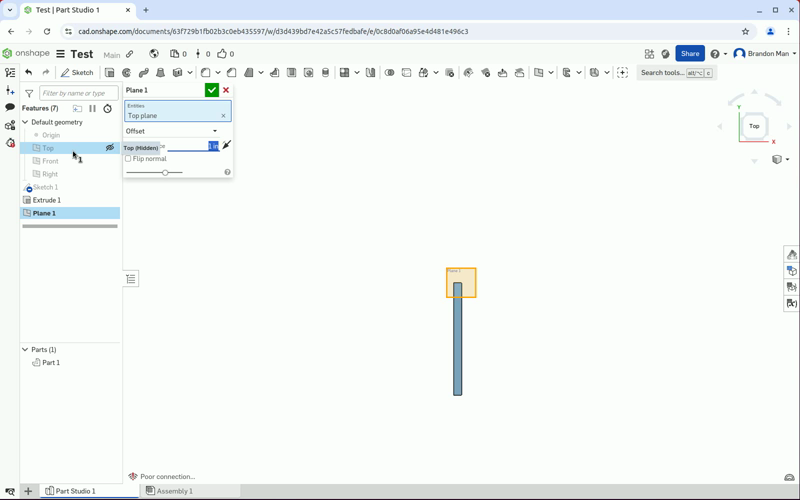
text(0.955)
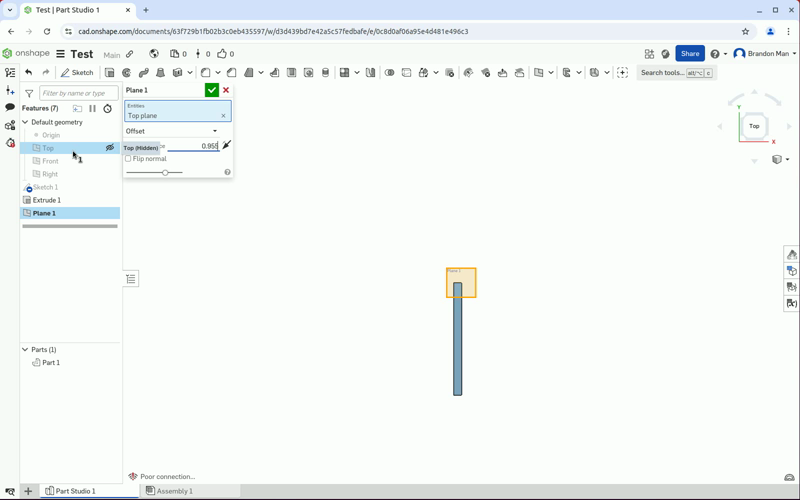
key(enter, 2)
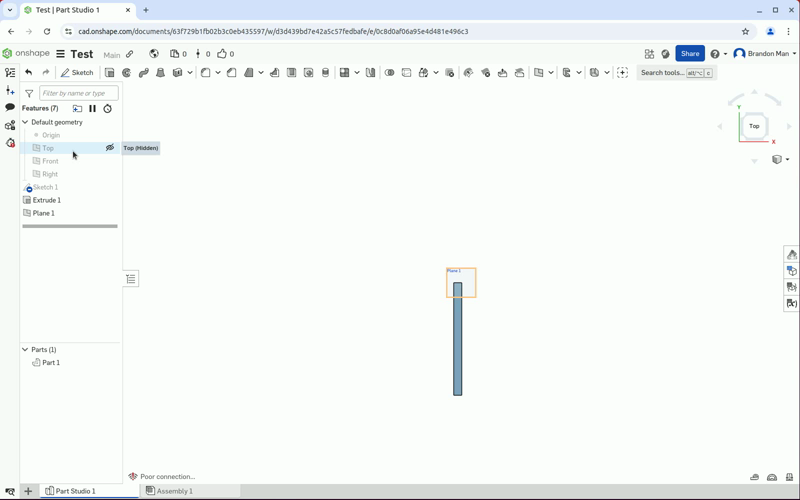
key(shift+s)
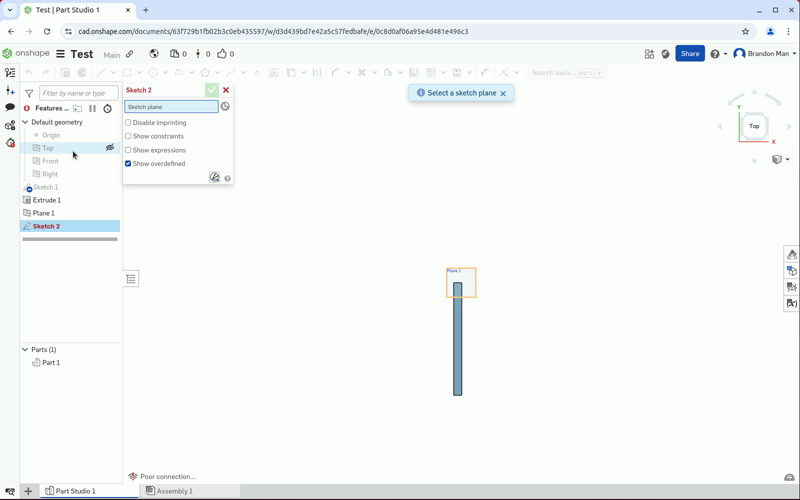
mouse_move(73, 215)
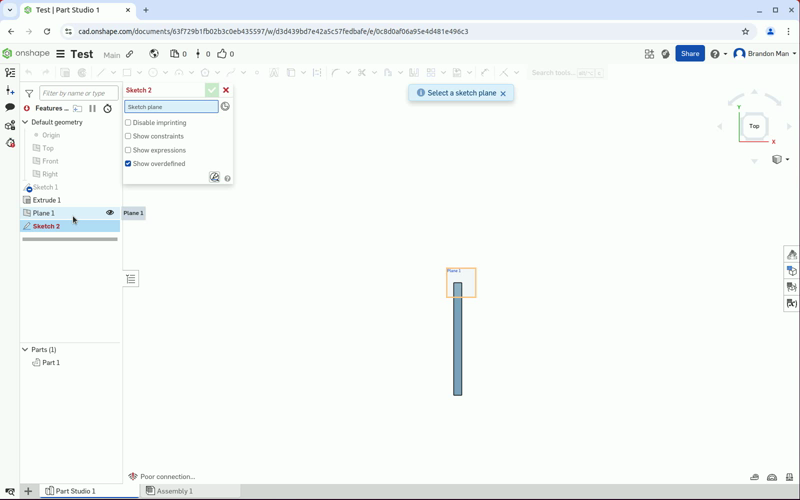
click(73, 215)
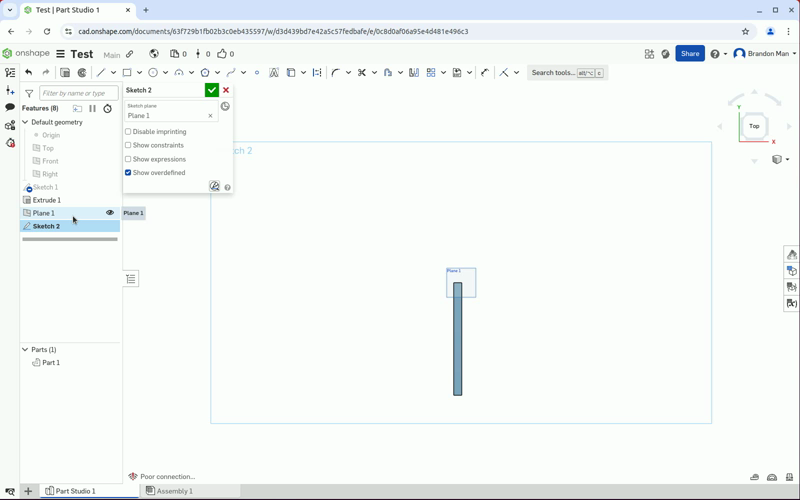
mouse_move(73, 352)
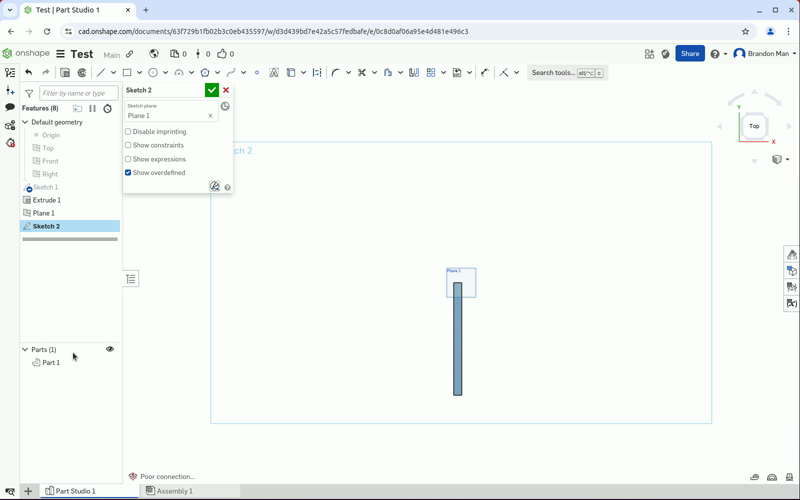
key(y)
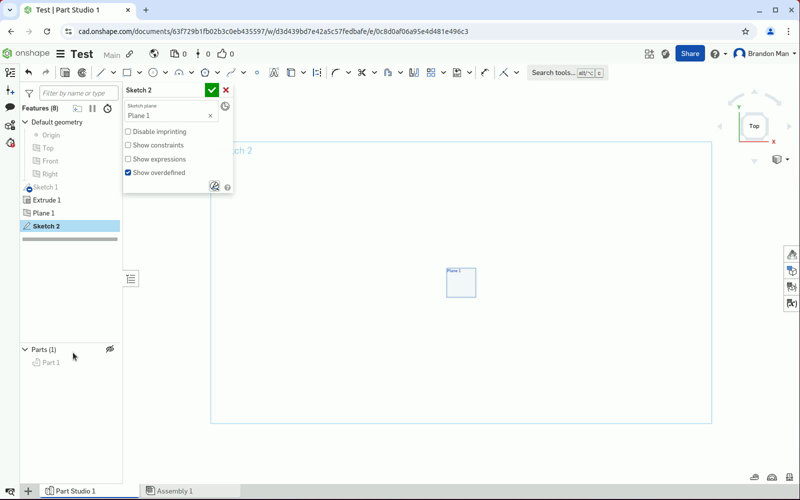
key(c)
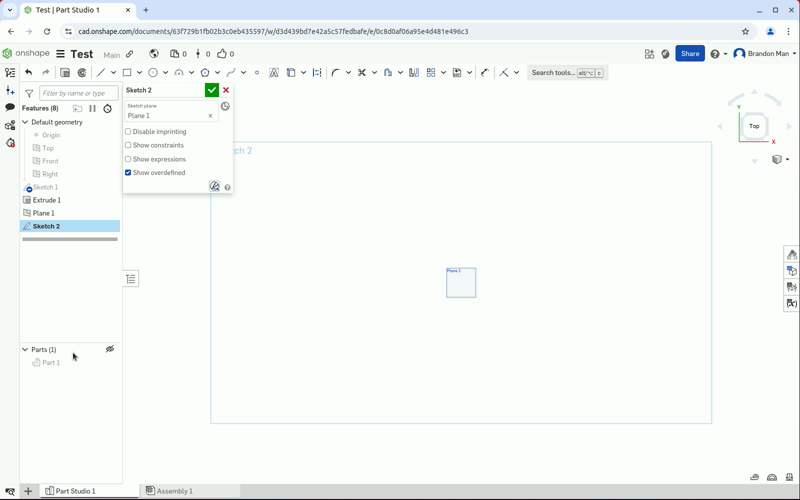
key_down(shift)
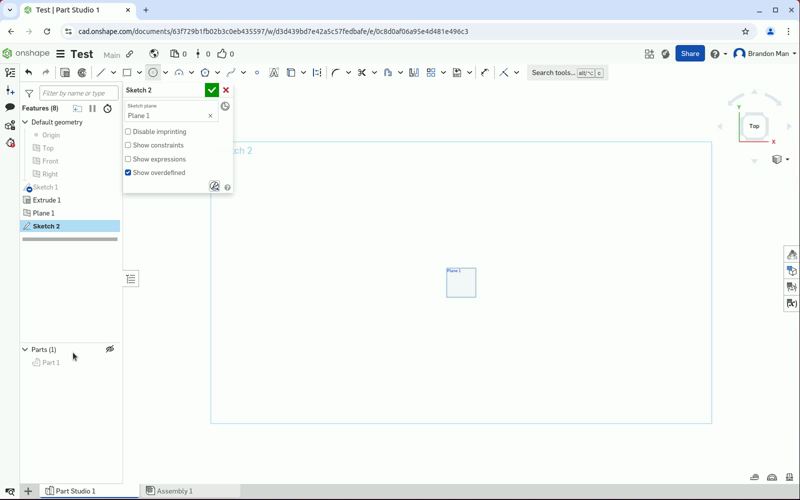
mouse_move(456, 390)
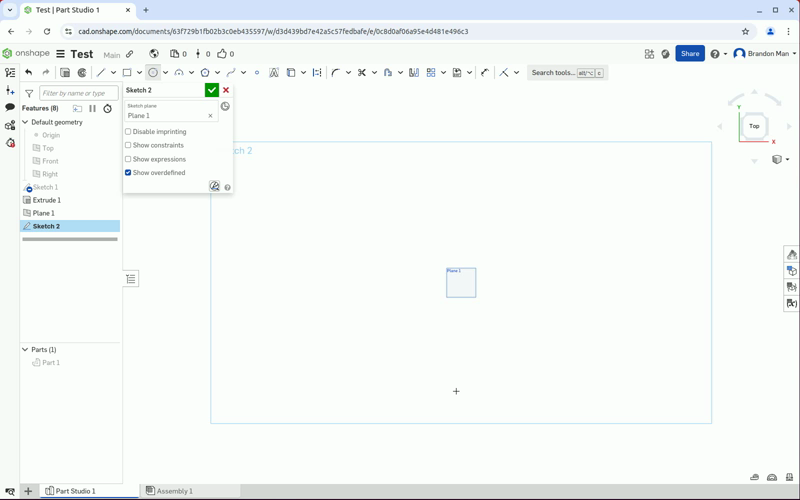
click(456, 390)
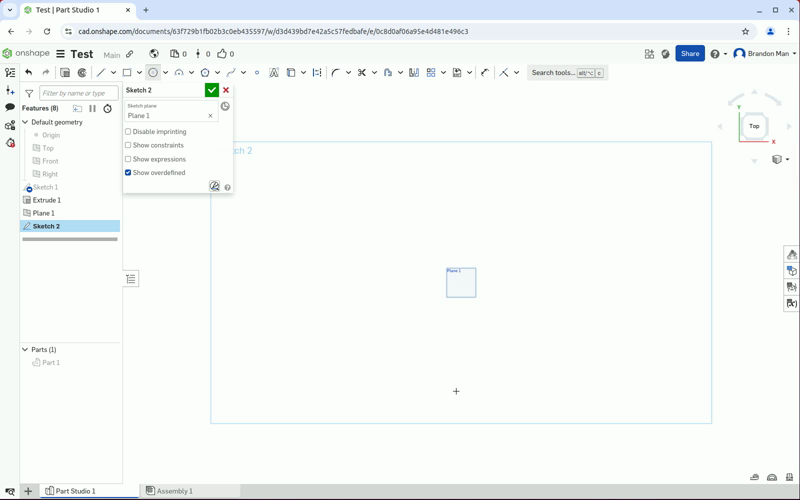
key_up(shift)
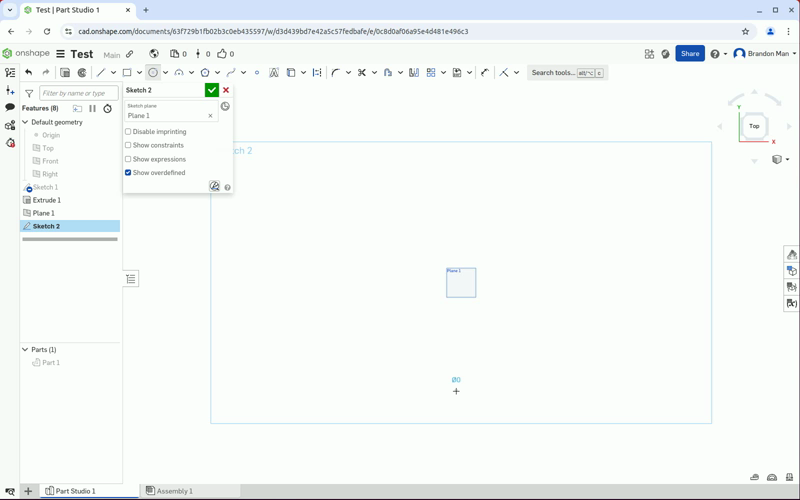
mouse_move(457, 390)
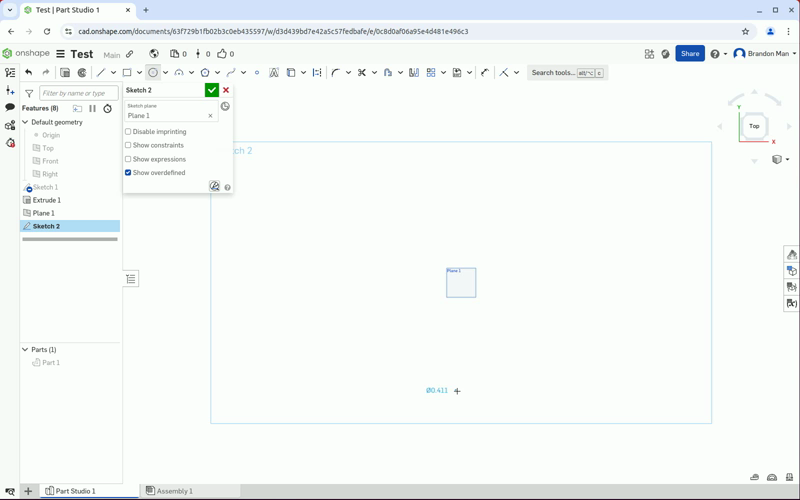
scroll(6)
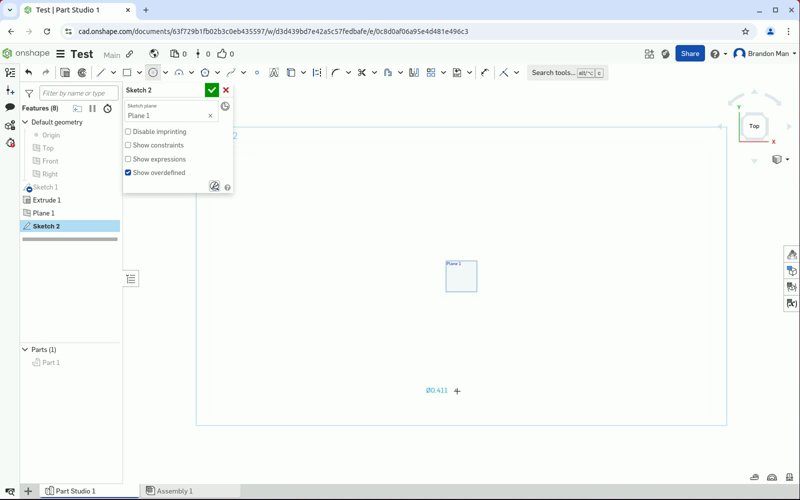
scroll(6)
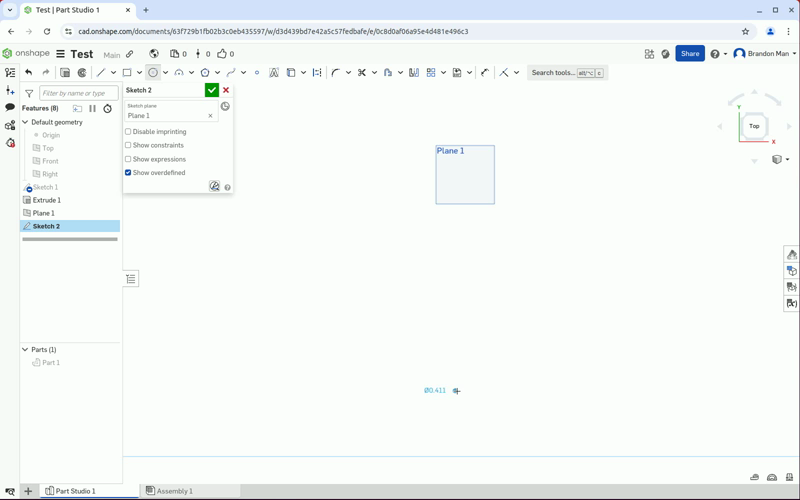
scroll(6)
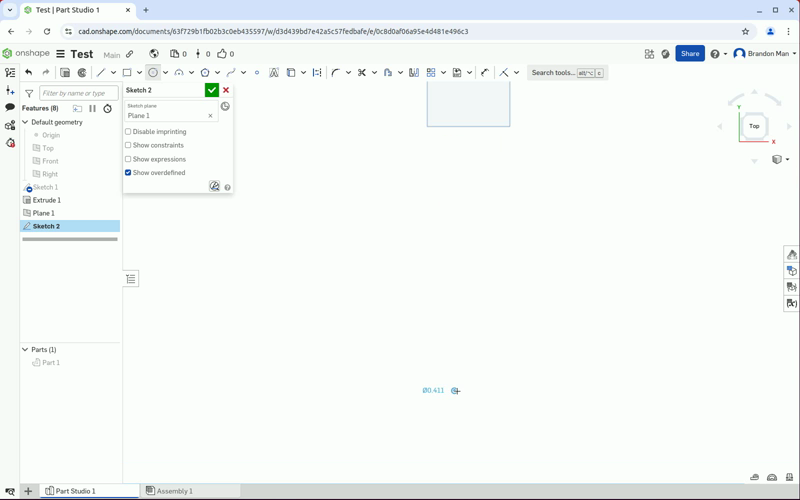
scroll(6)
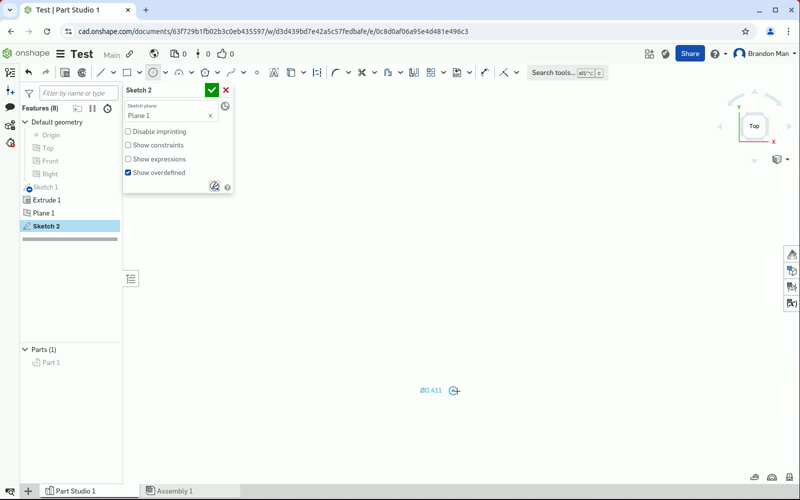
scroll(6)
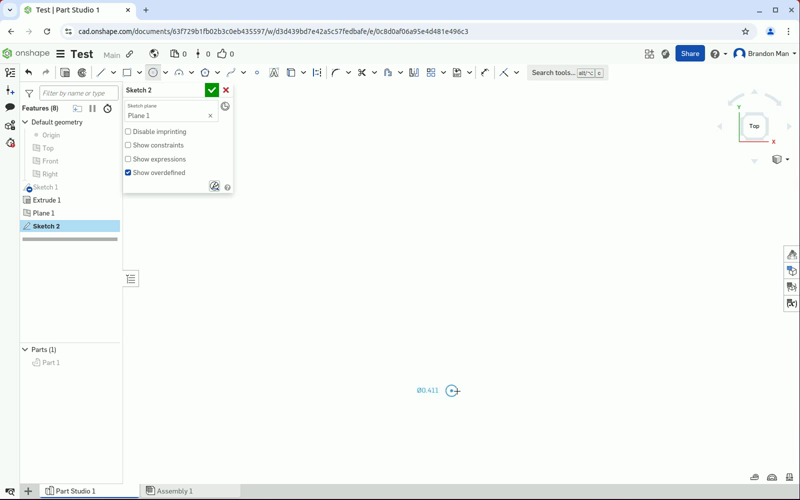
scroll(6)
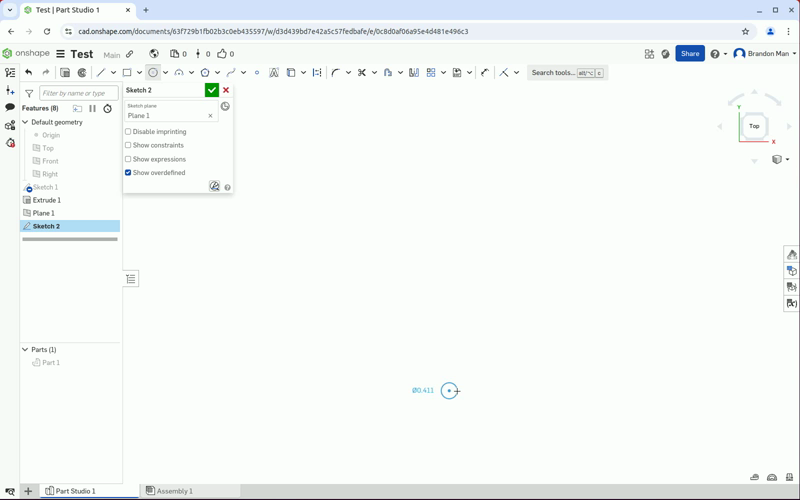
scroll(6)
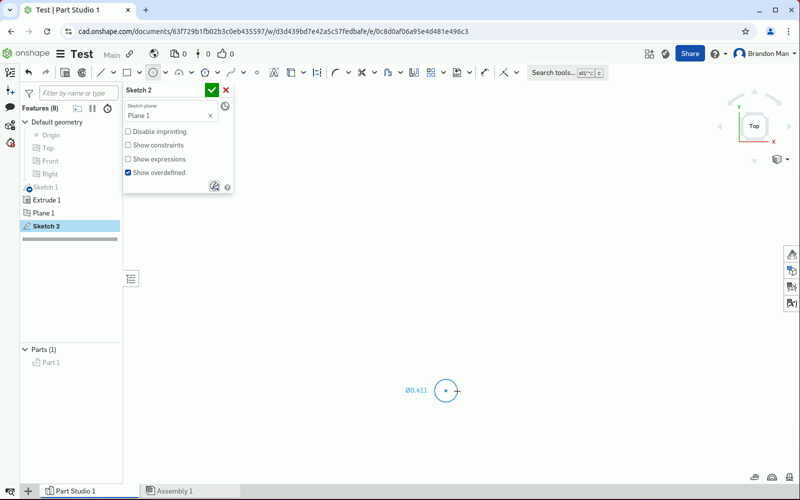
click(457, 390)
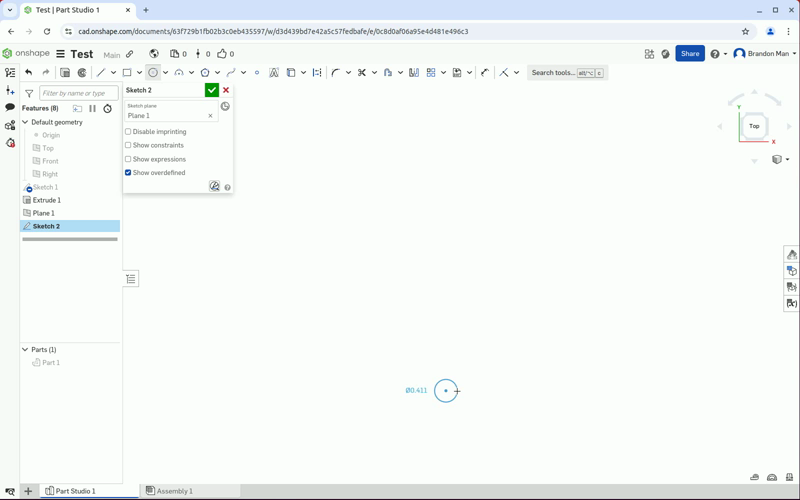
scroll(-6)
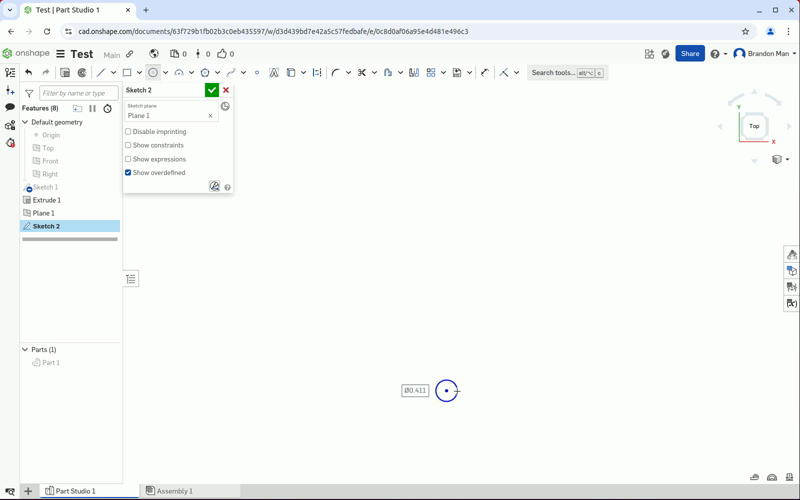
scroll(-6)
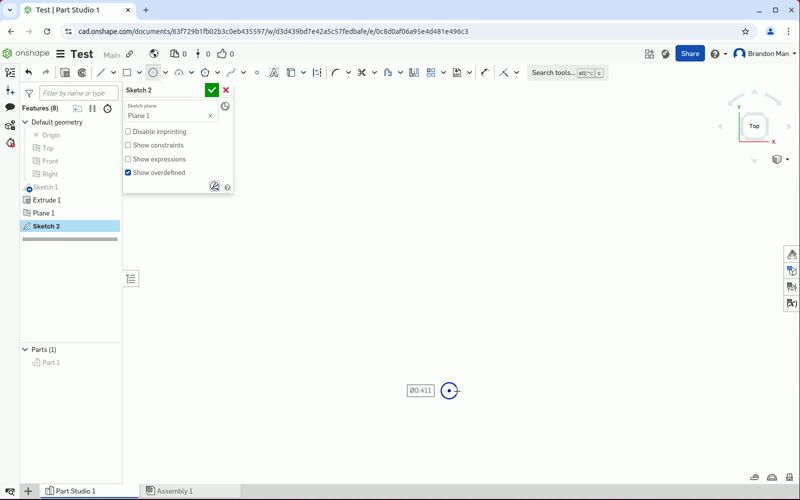
scroll(-6)
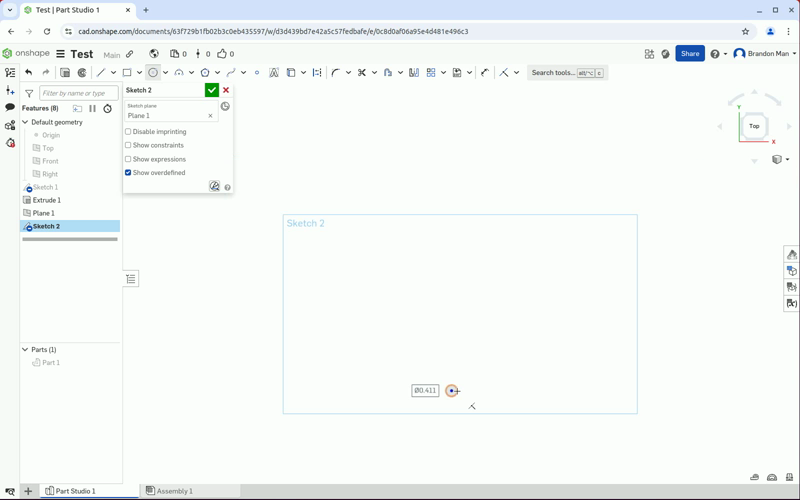
scroll(-6)
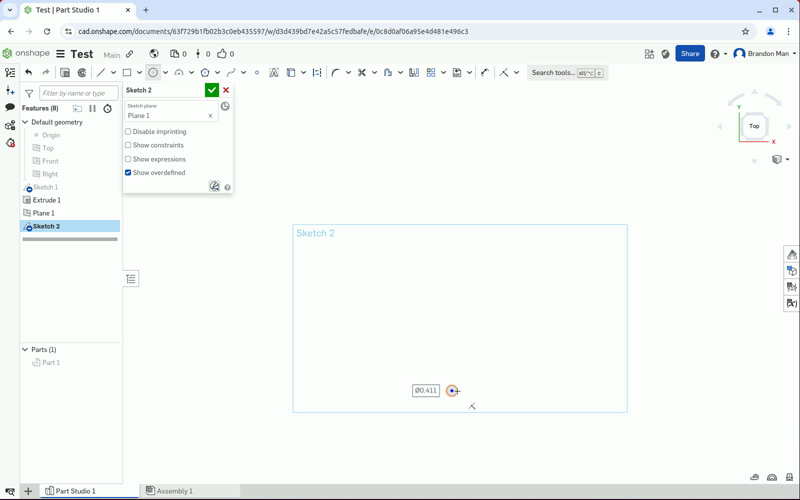
scroll(-6)
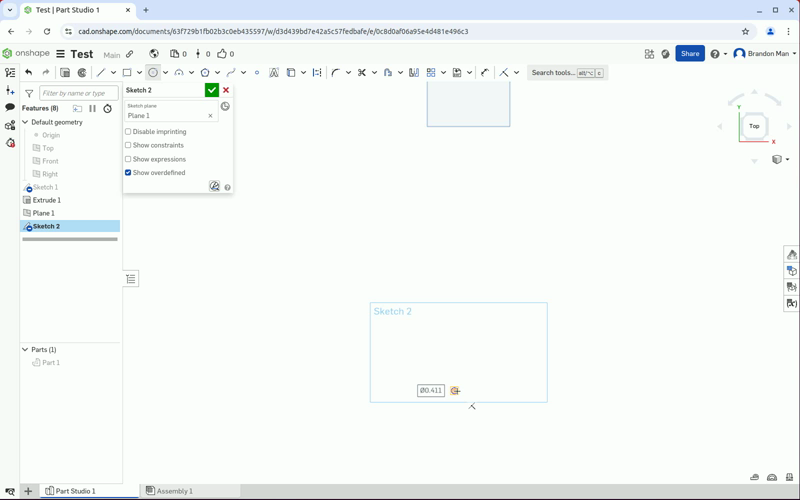
scroll(-6)
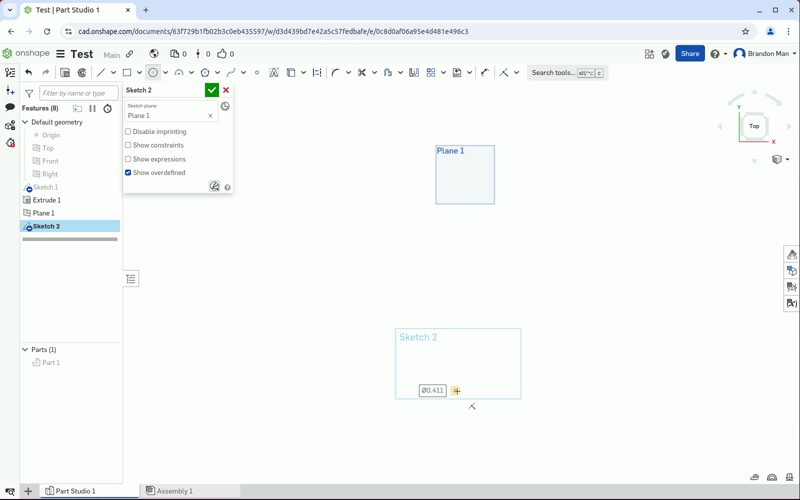
scroll(-6)
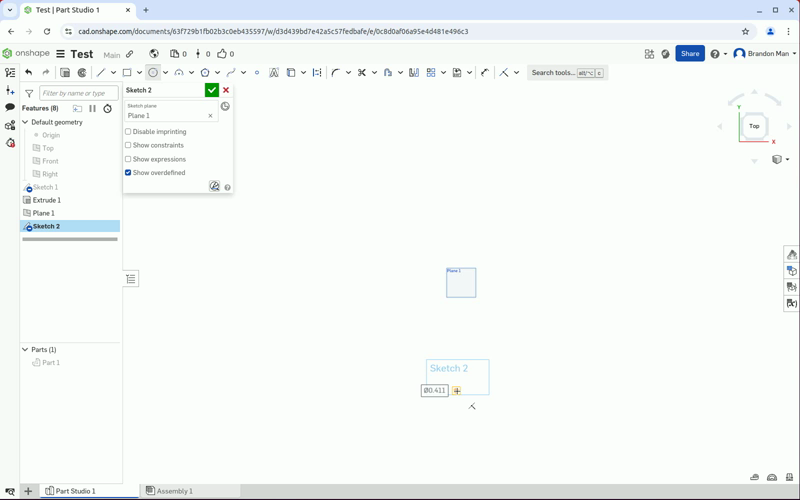
key(esc)
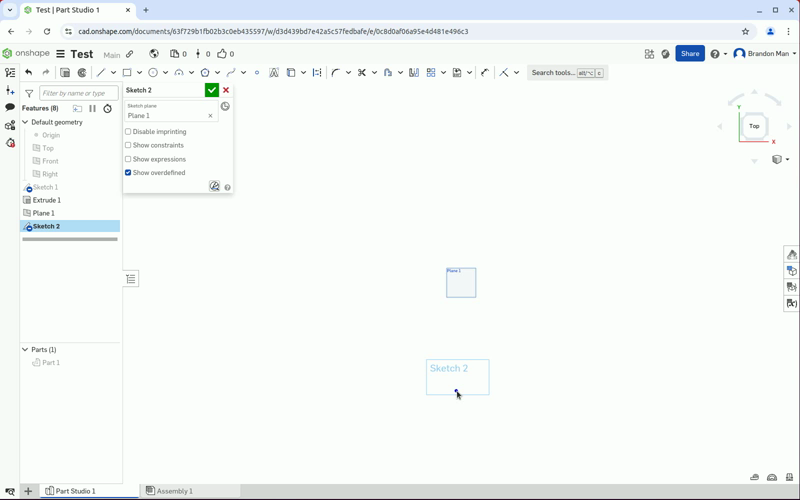
mouse_move(455, 390)
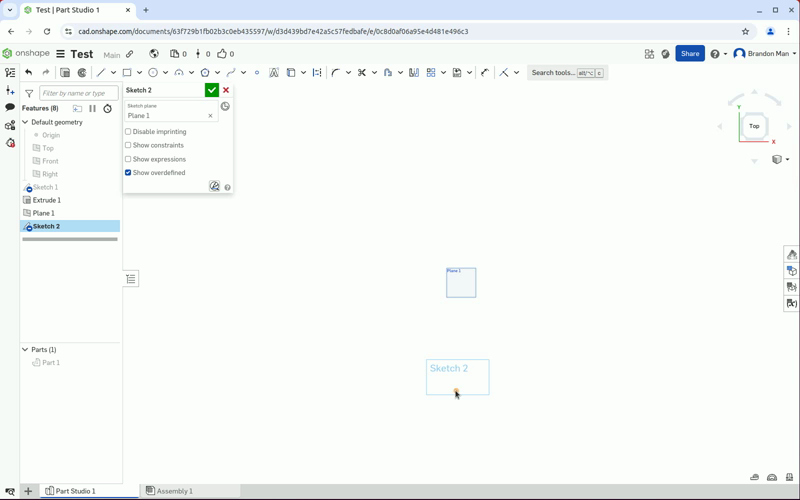
scroll(6)
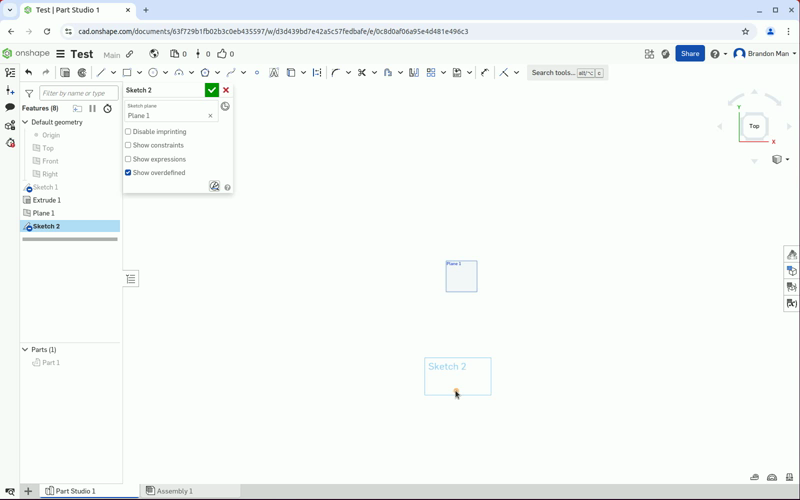
scroll(6)
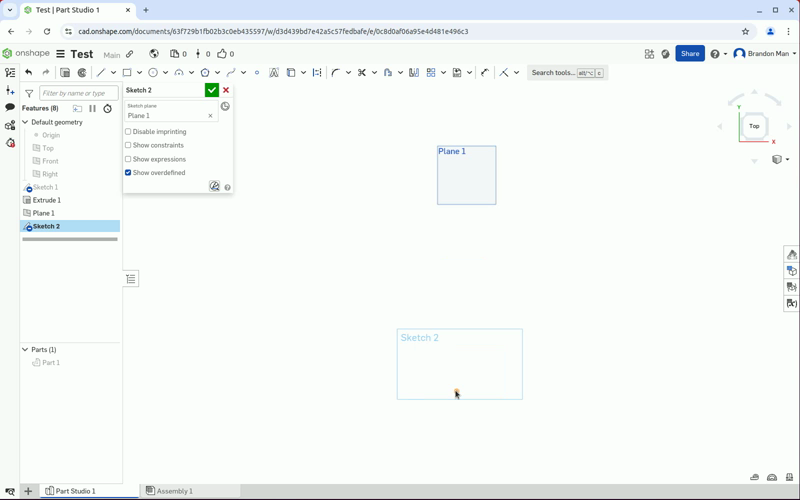
scroll(6)
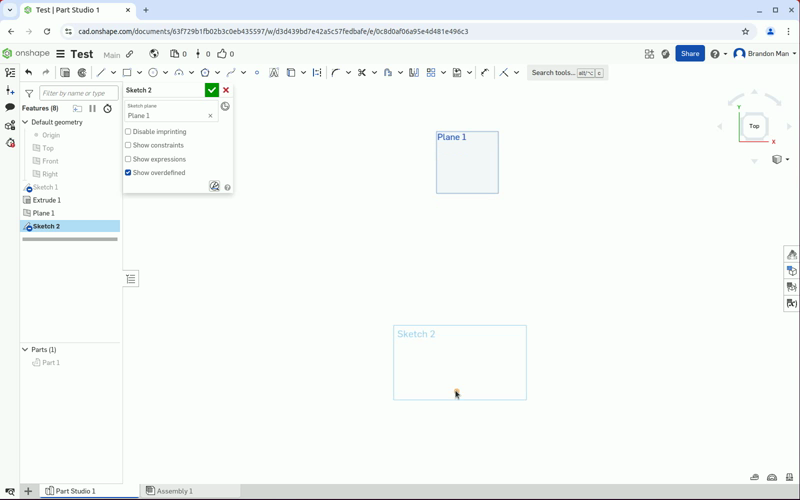
scroll(6)
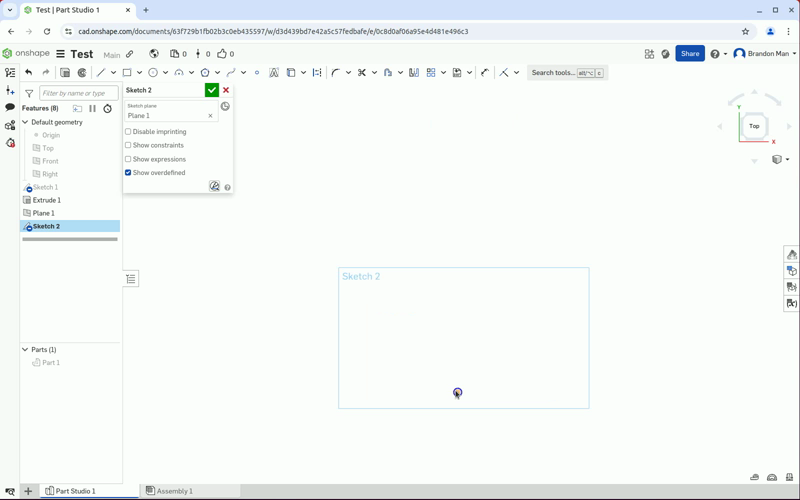
scroll(6)
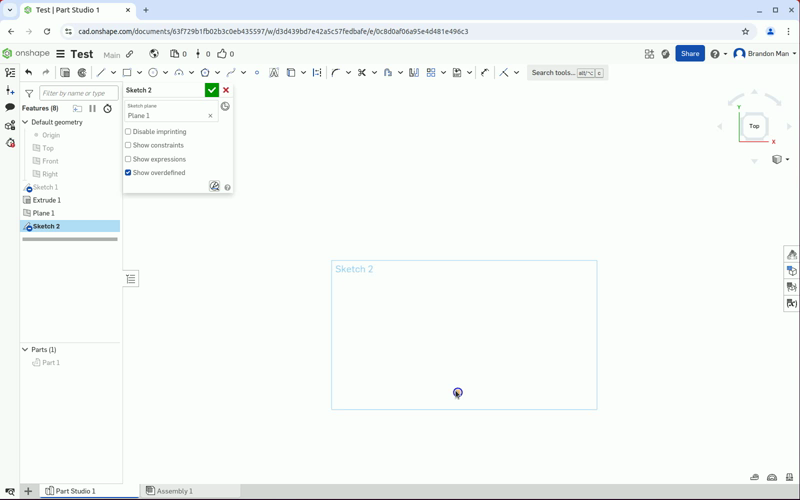
scroll(6)
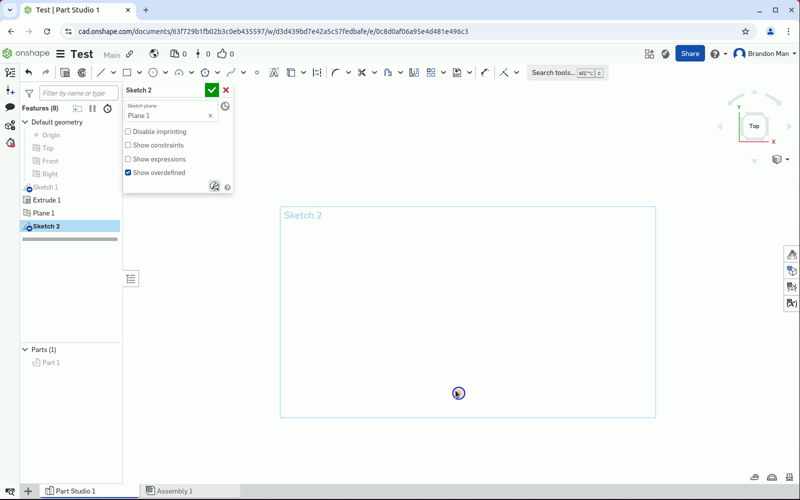
scroll(6)
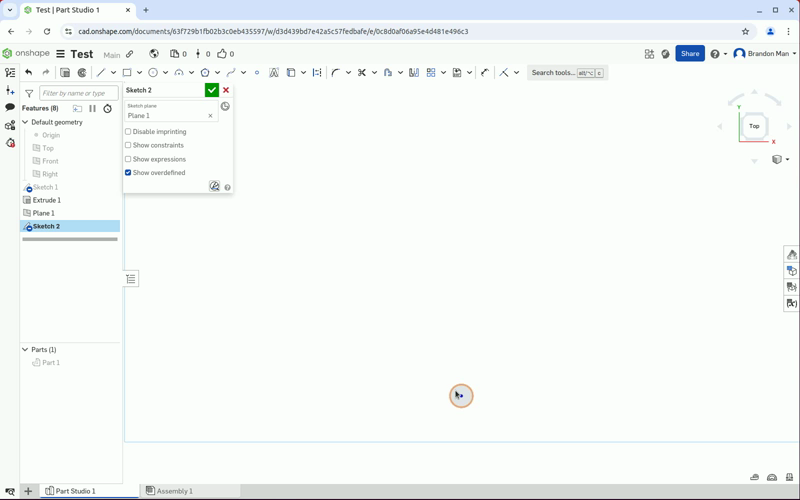
click(455, 390)
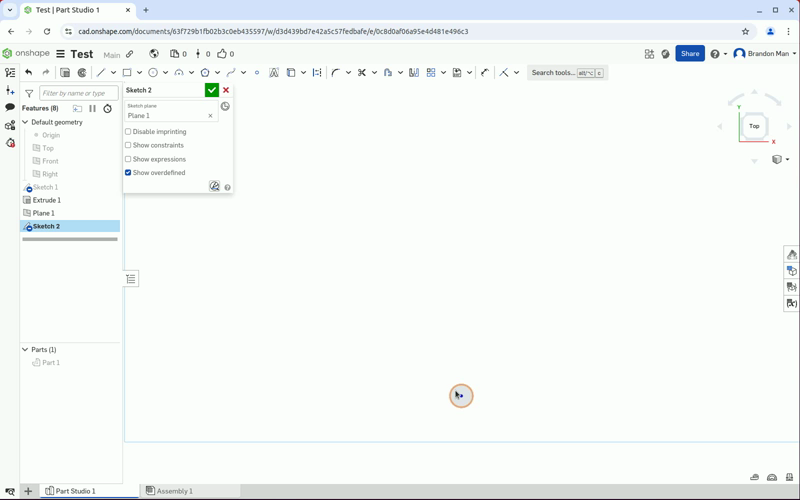
scroll(-6)
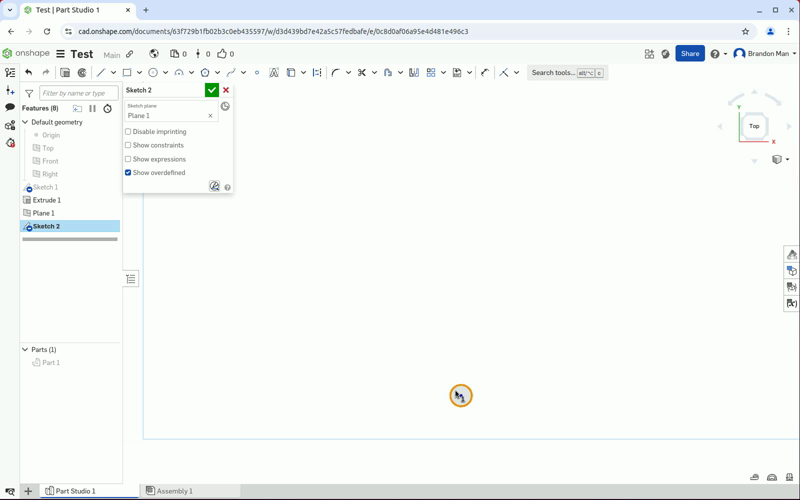
scroll(-6)
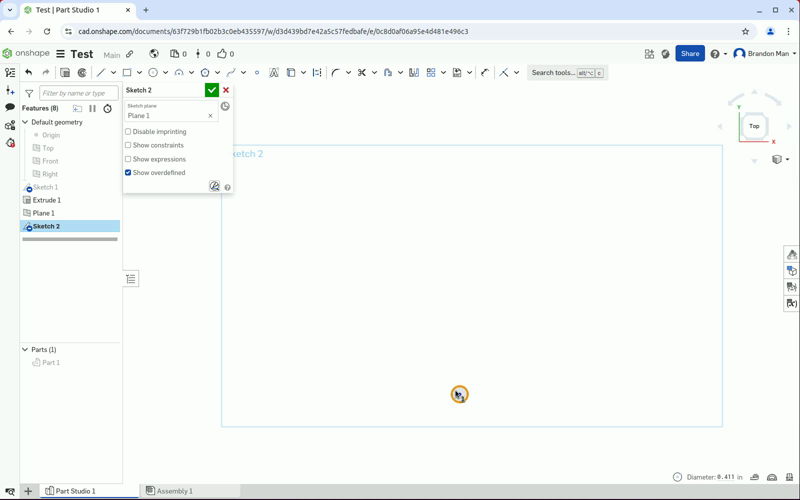
scroll(-6)
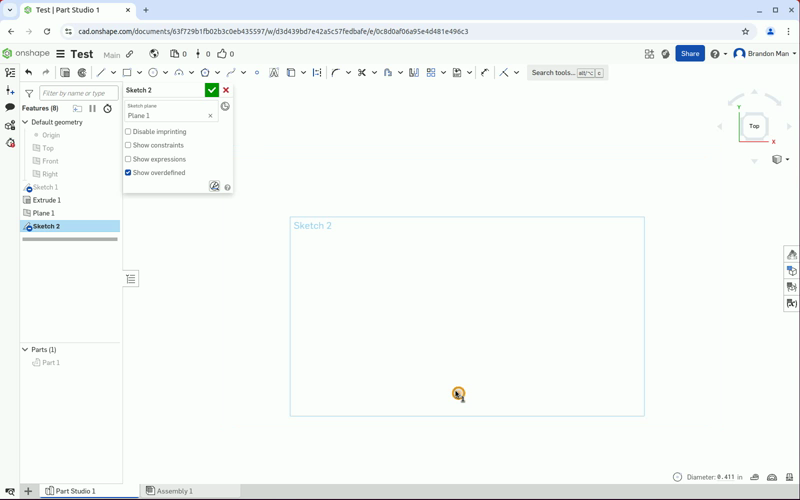
scroll(-6)
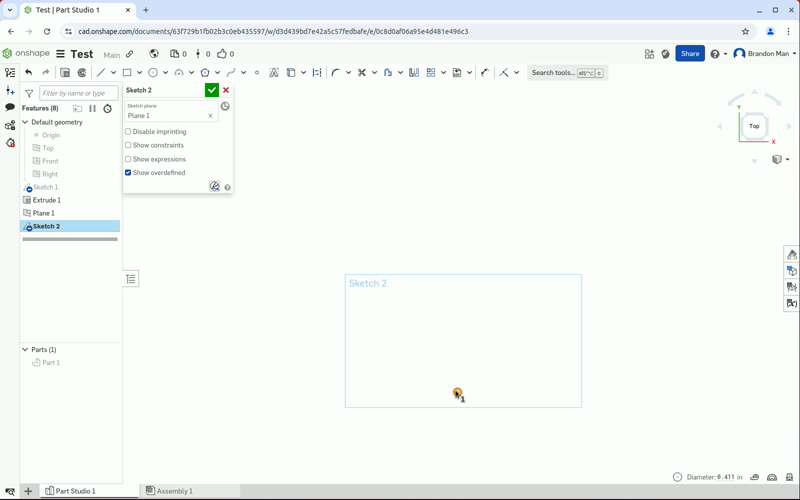
scroll(-6)
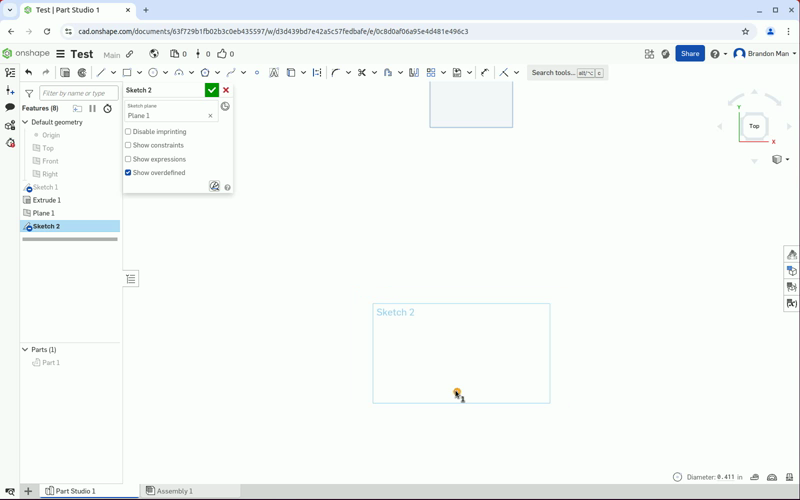
scroll(-6)
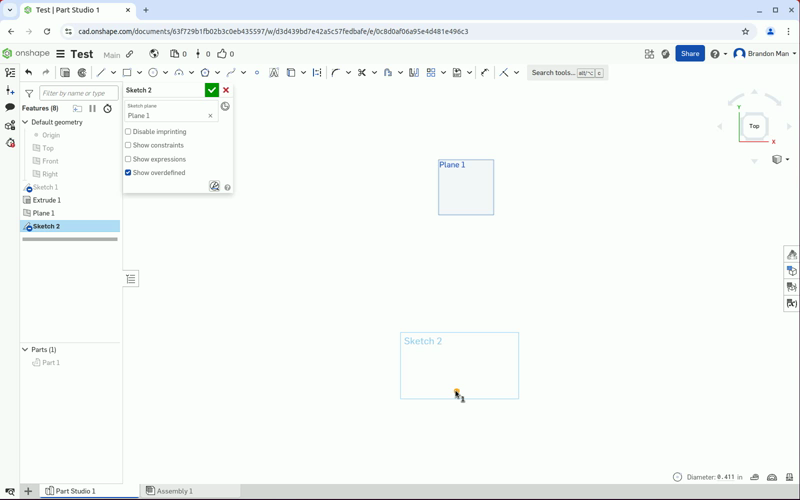
scroll(-6)
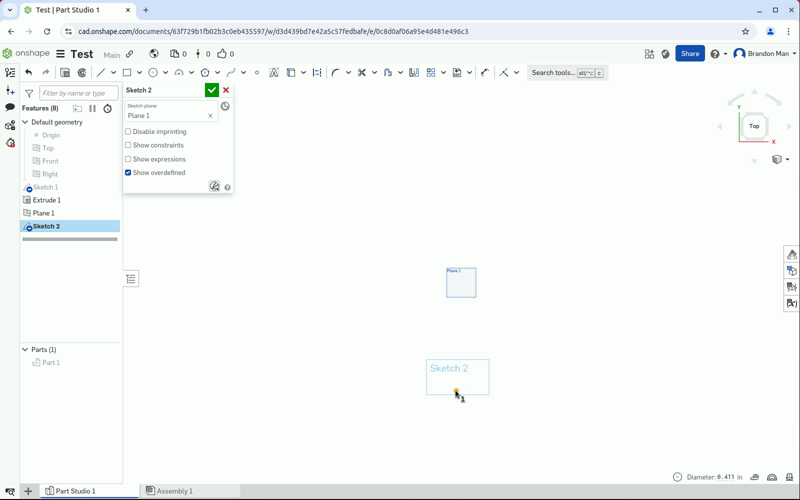
mouse_move(73, 352)
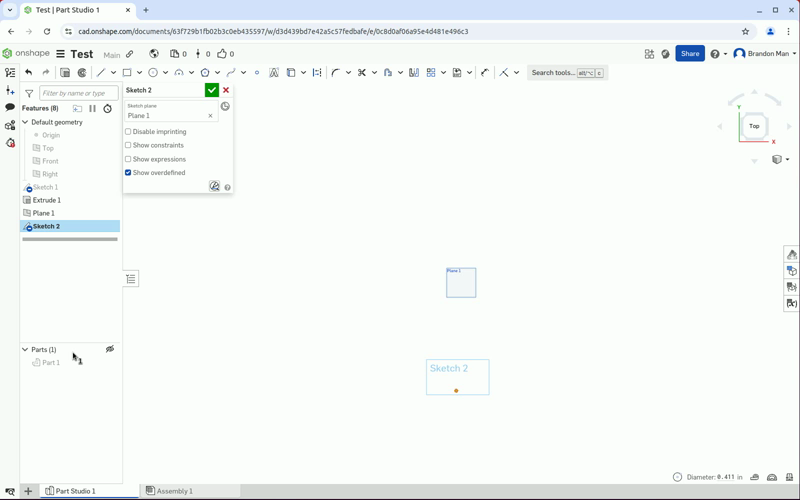
key(shift+y)
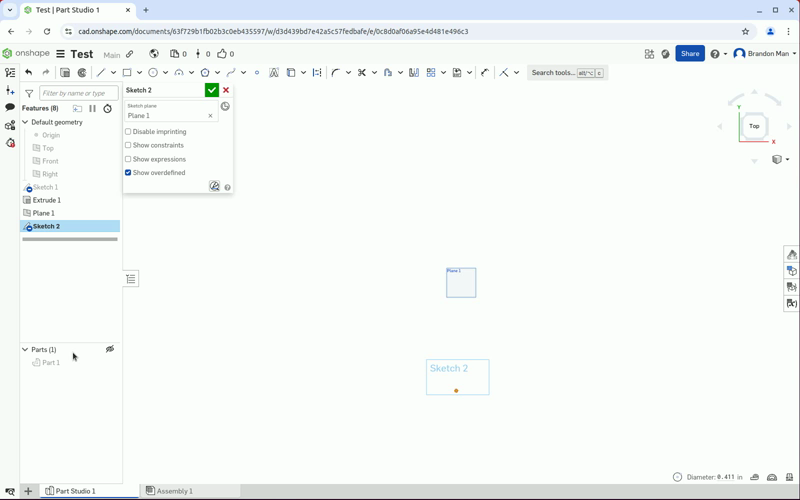
key(shift+e)
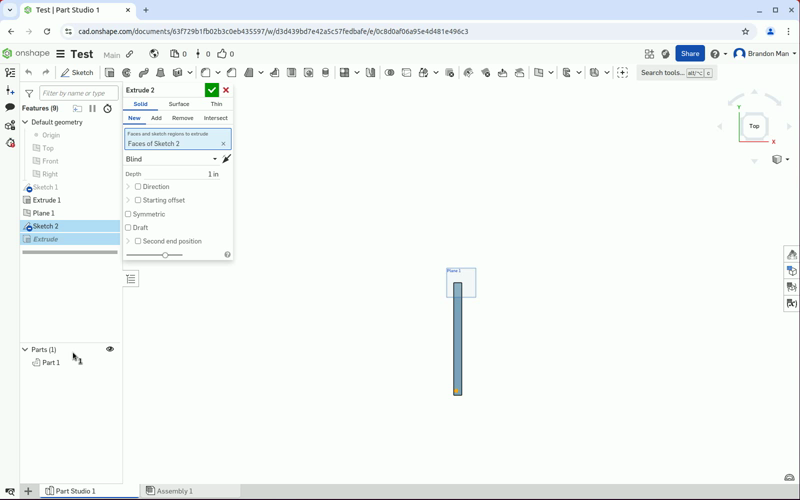
mouse_move(143, 106)
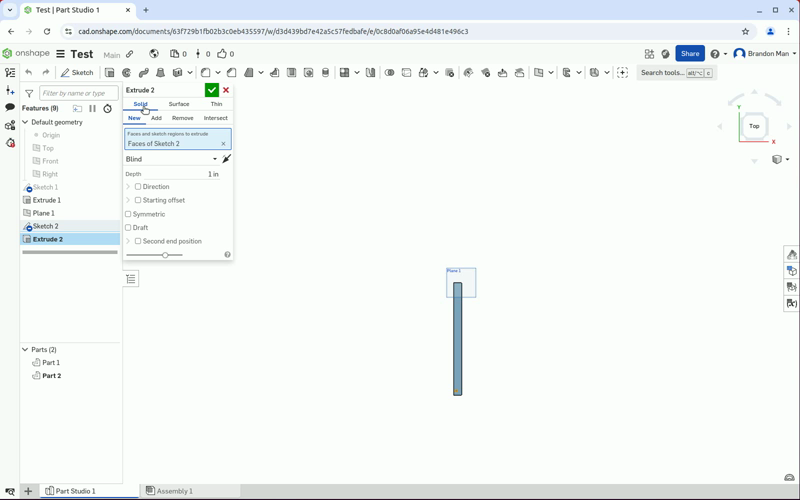
click(143, 106)
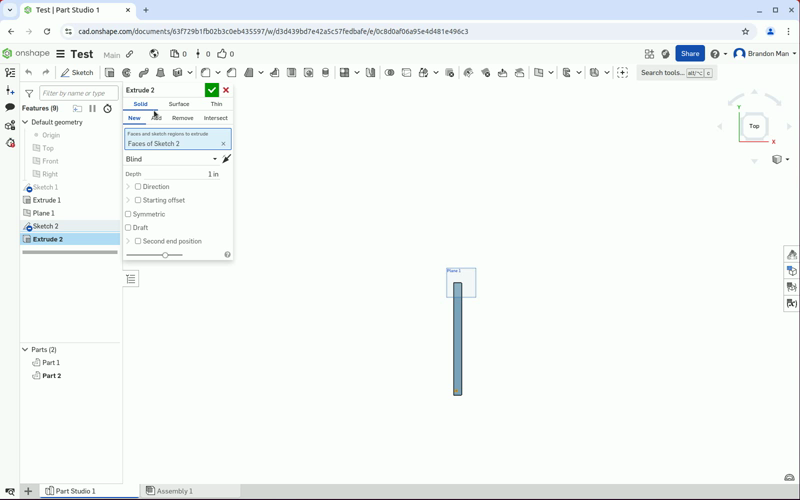
mouse_move(186, 120)
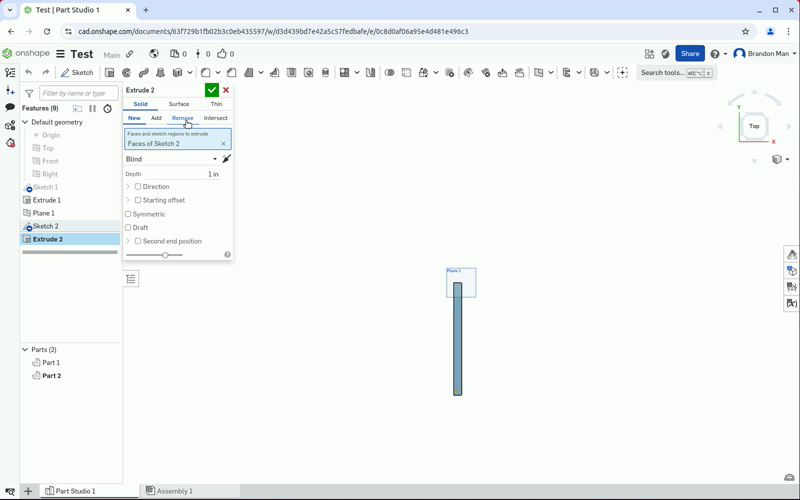
click(186, 120)
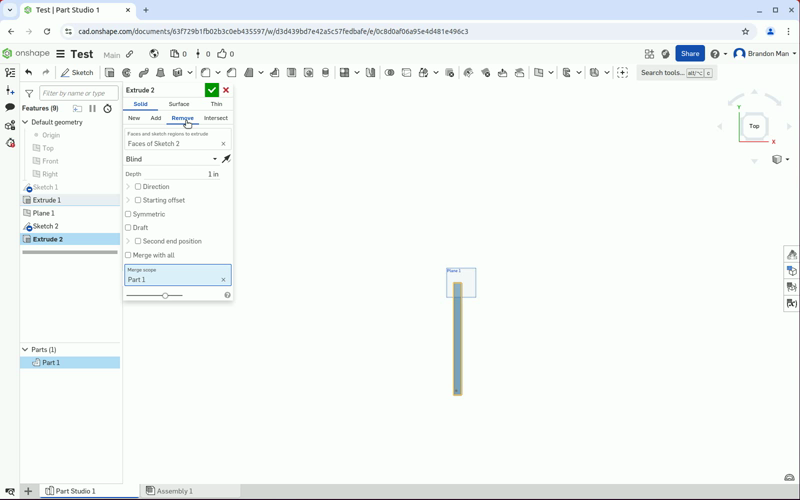
key(tab, 4)
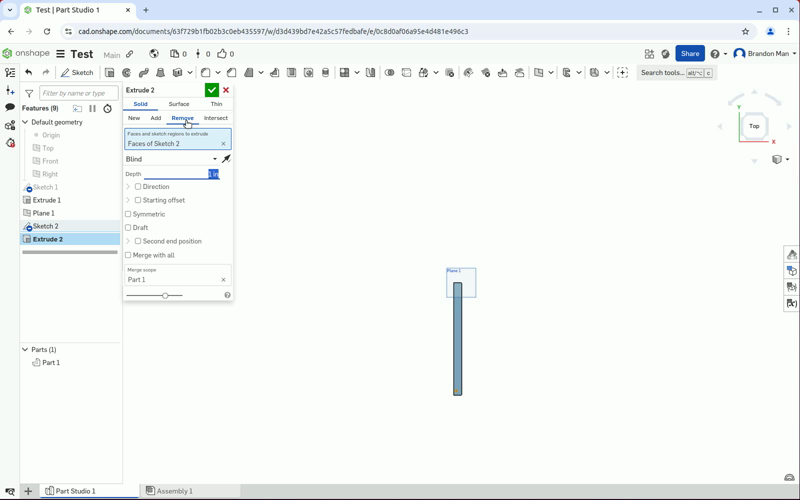
text(0.481)
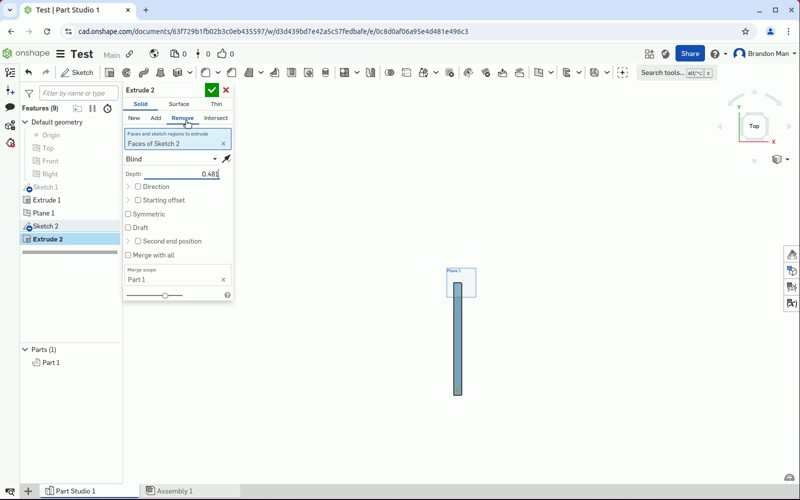
key(tab, 6)
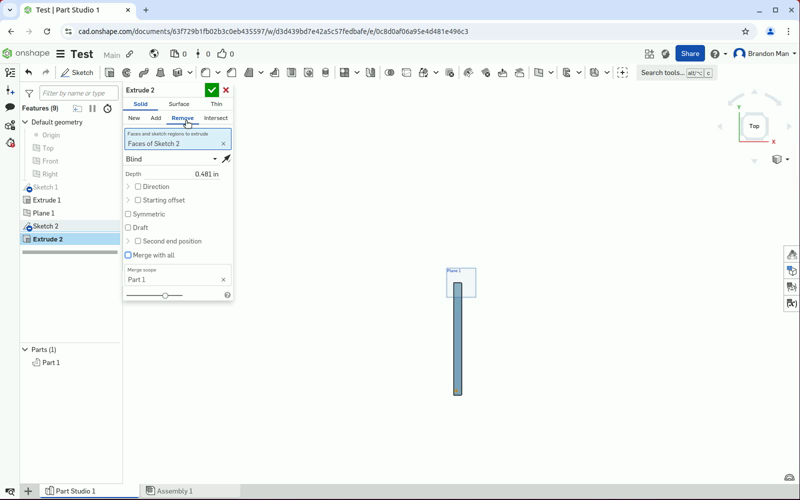
key(space)
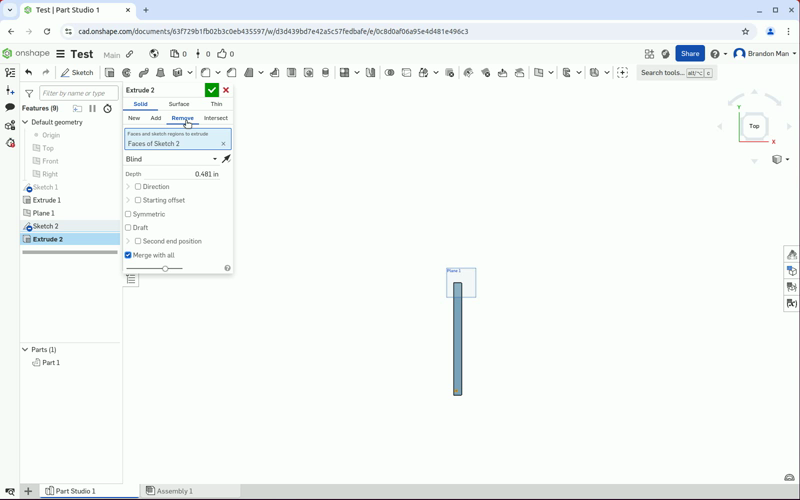
key(enter)
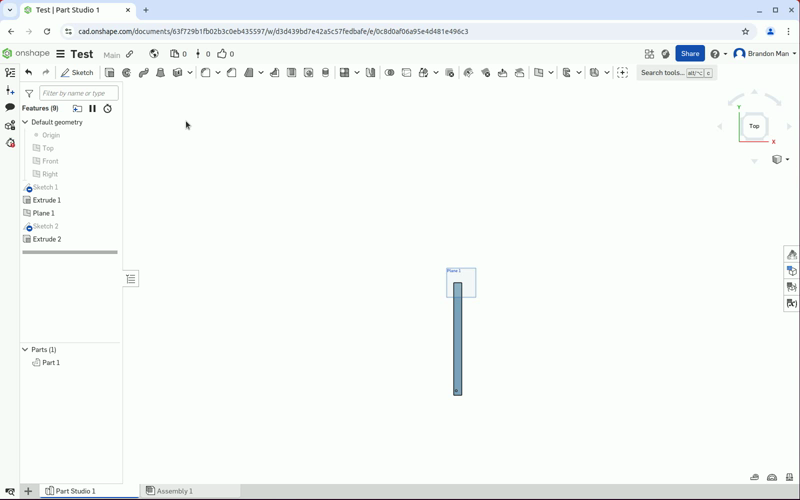
key(shift+h)
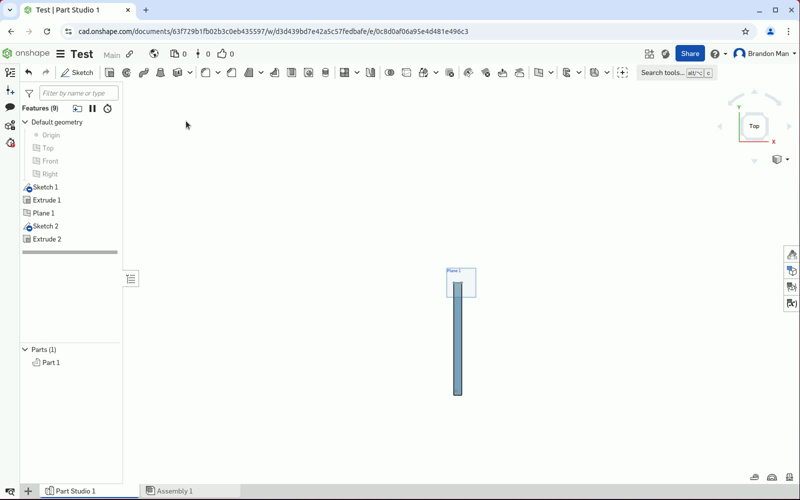
key(shift+h)
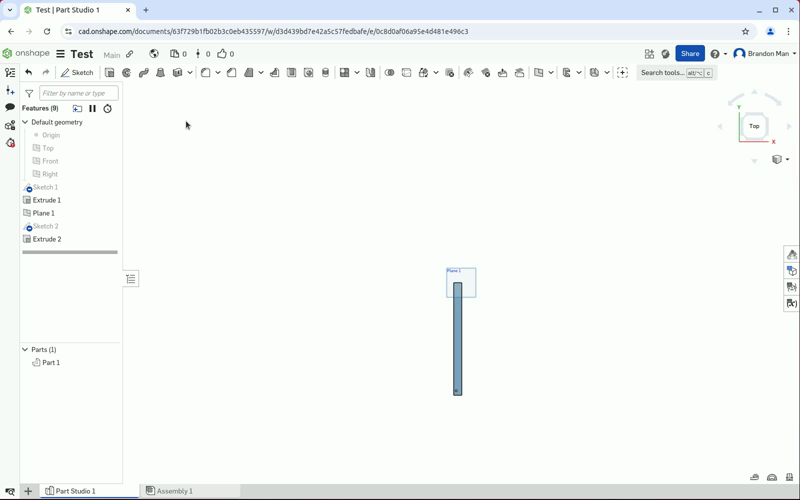
mouse_move(73, 189)
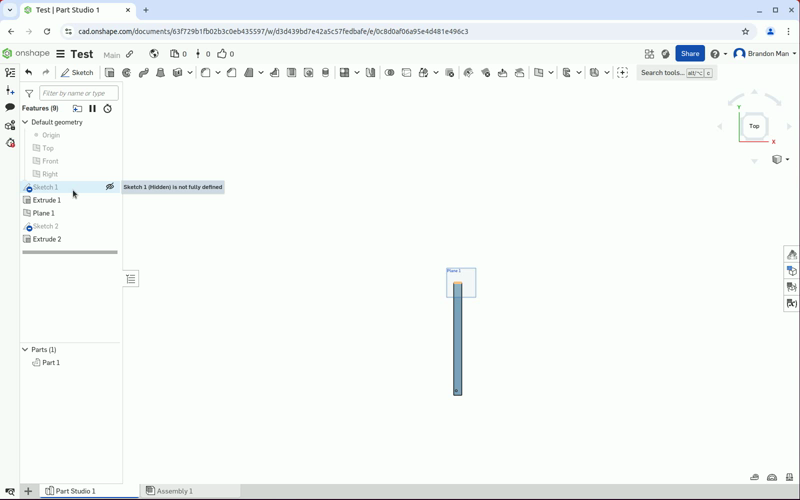
click(73, 189)
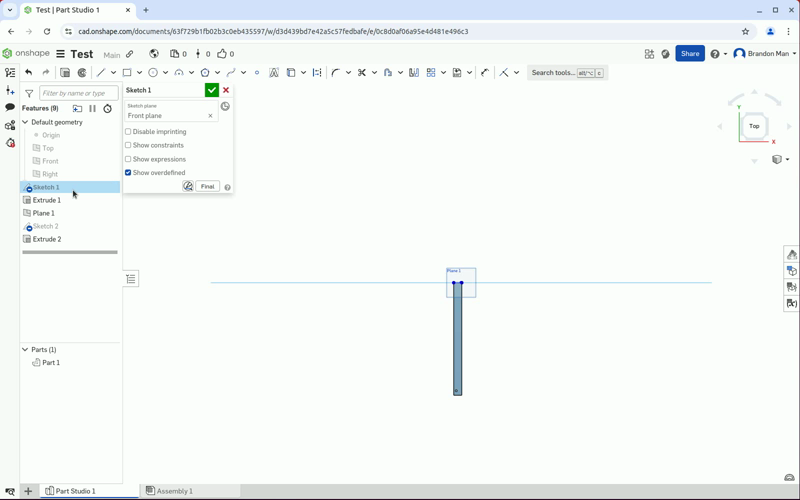
mouse_move(229, 92)
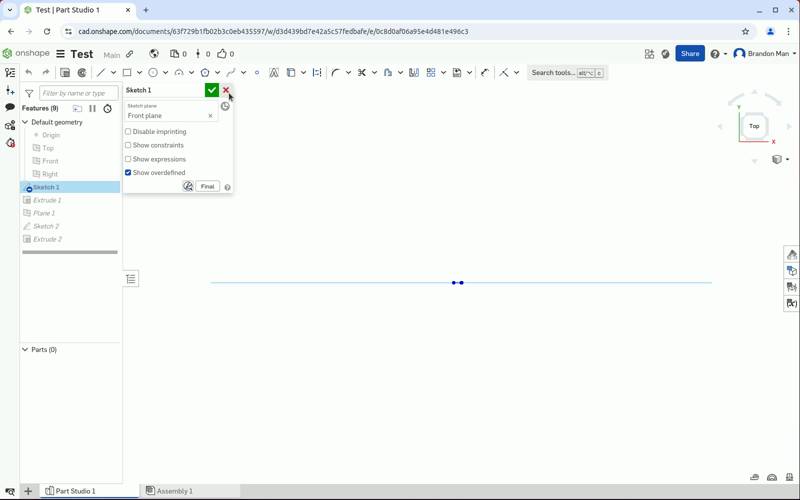
click(229, 92)
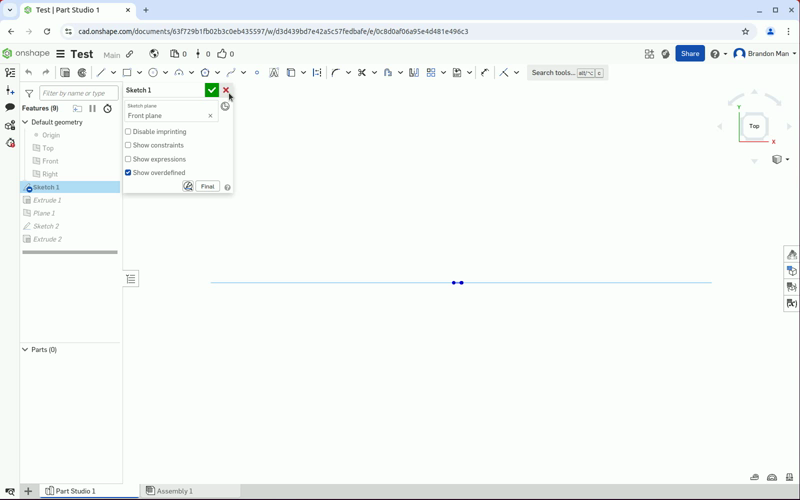
key(shift+s)
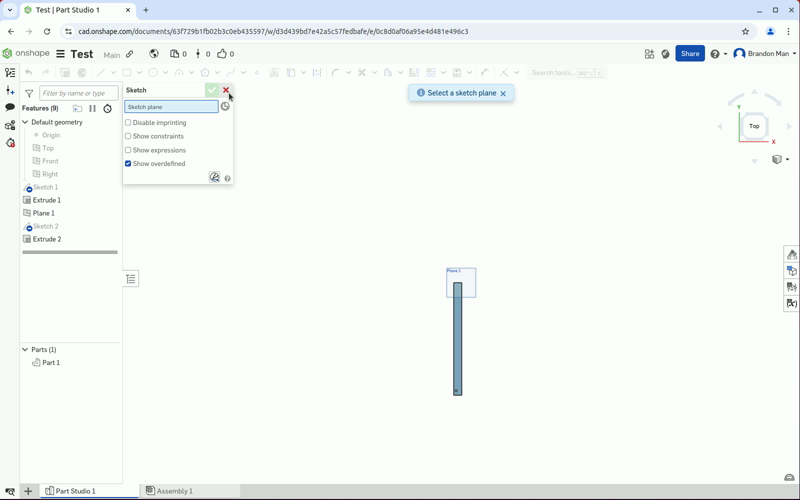
mouse_move(73, 215)
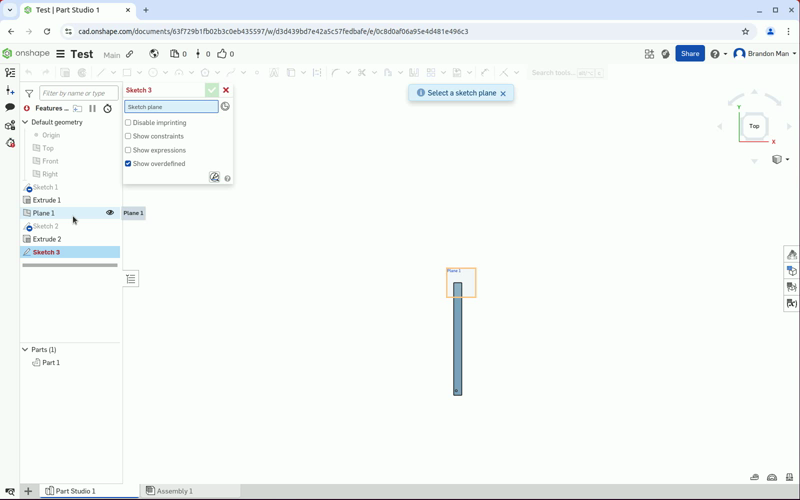
click(73, 215)
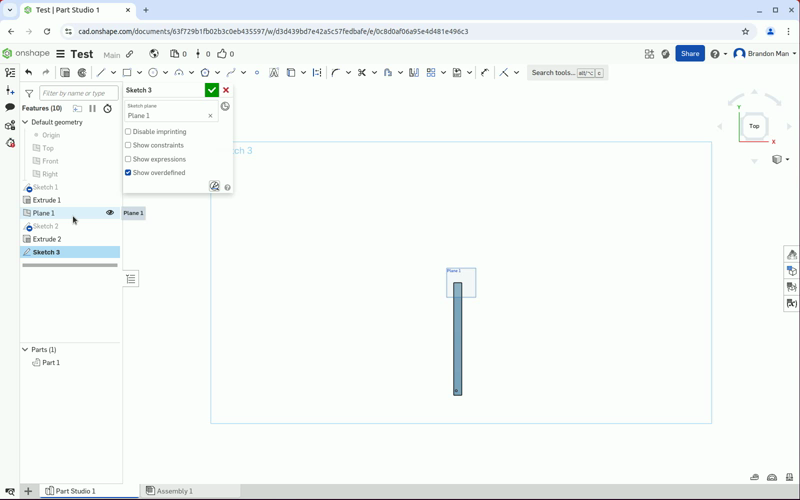
mouse_move(73, 352)
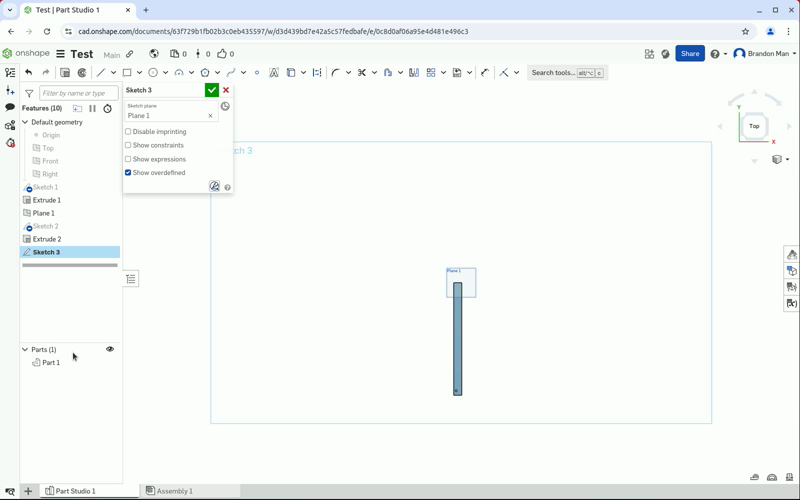
key(y)
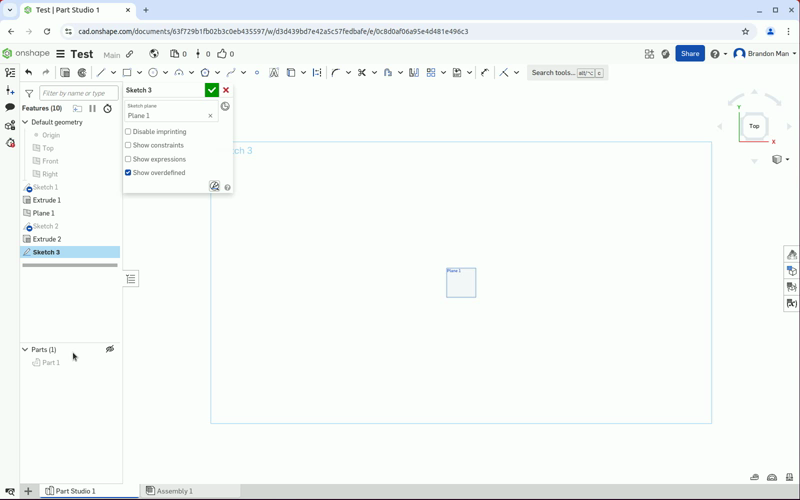
key(c)
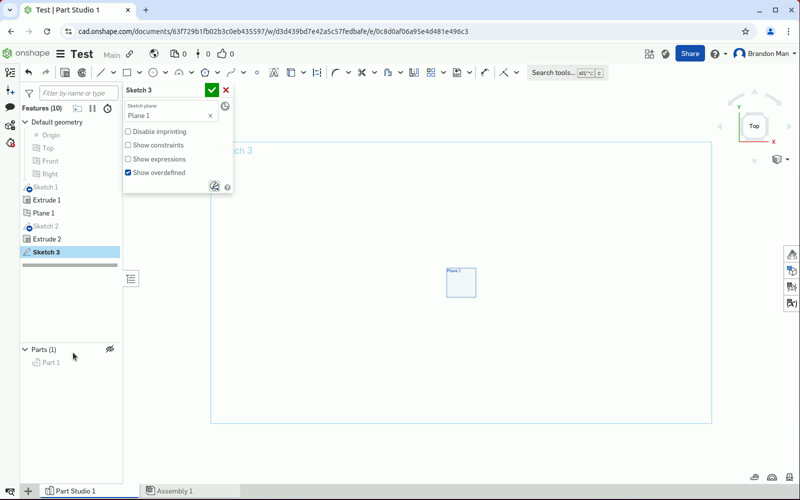
key_down(shift)
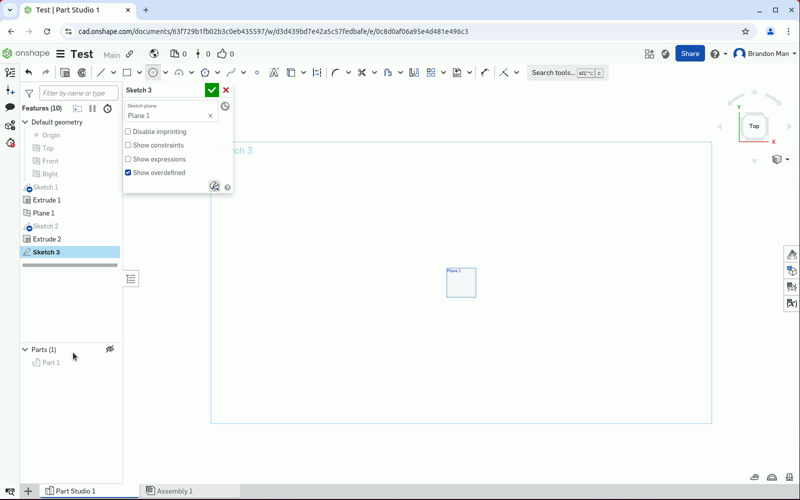
mouse_move(456, 356)
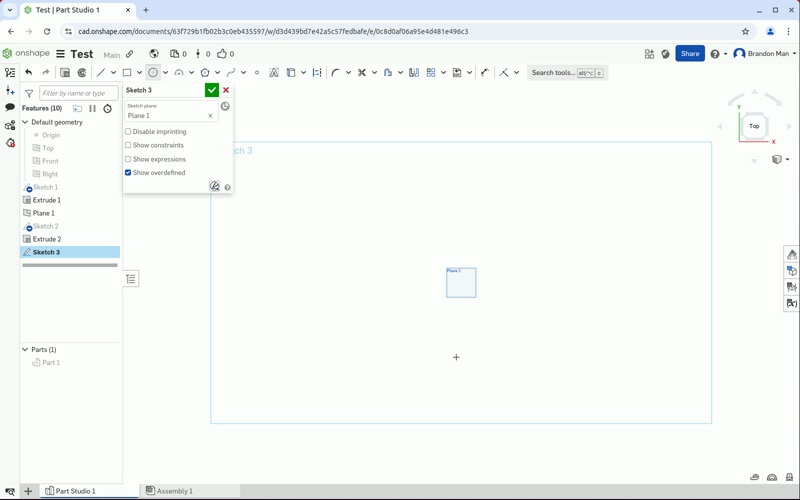
click(456, 356)
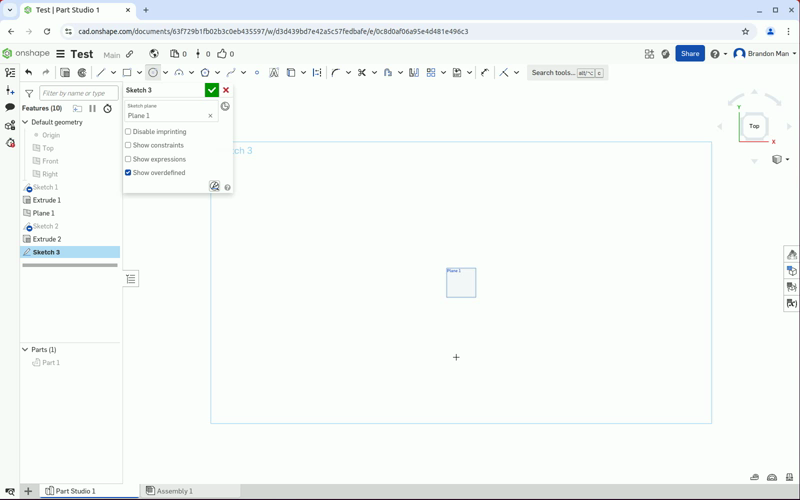
key_up(shift)
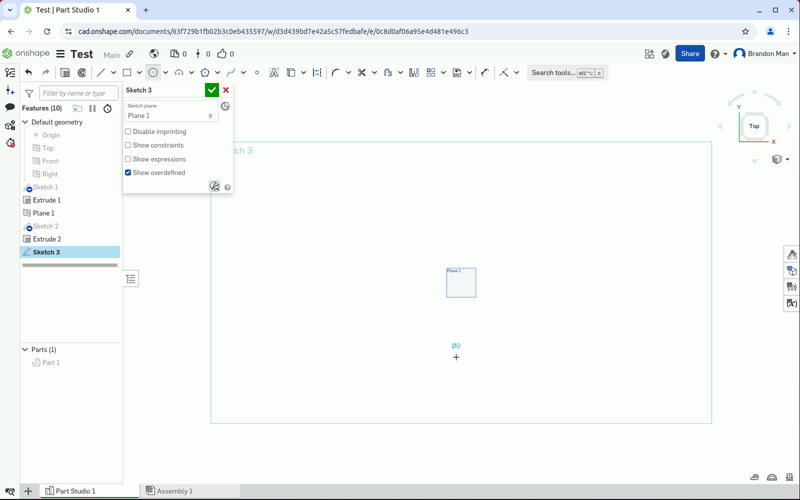
mouse_move(457, 356)
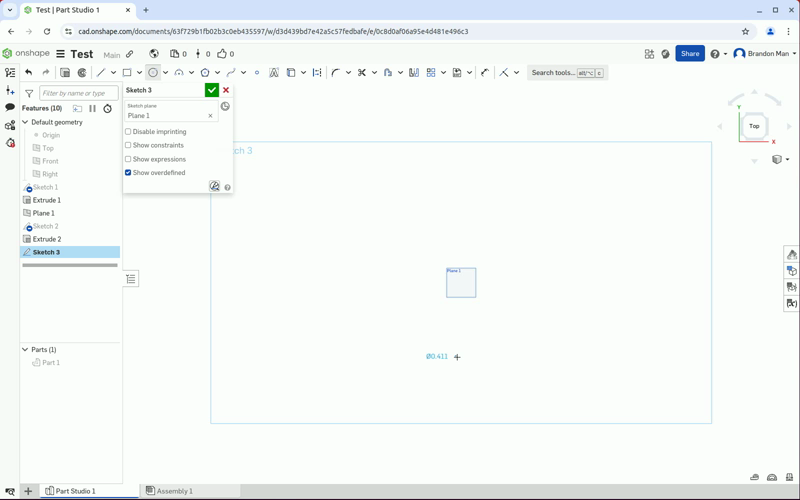
scroll(6)
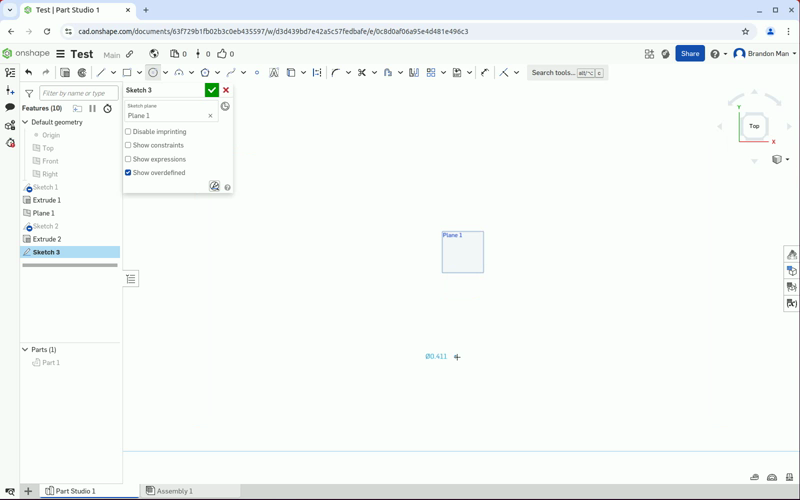
scroll(6)
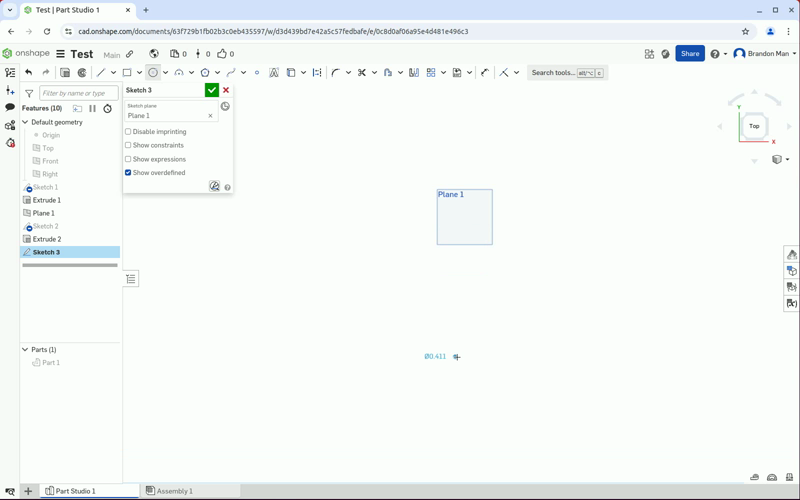
scroll(6)
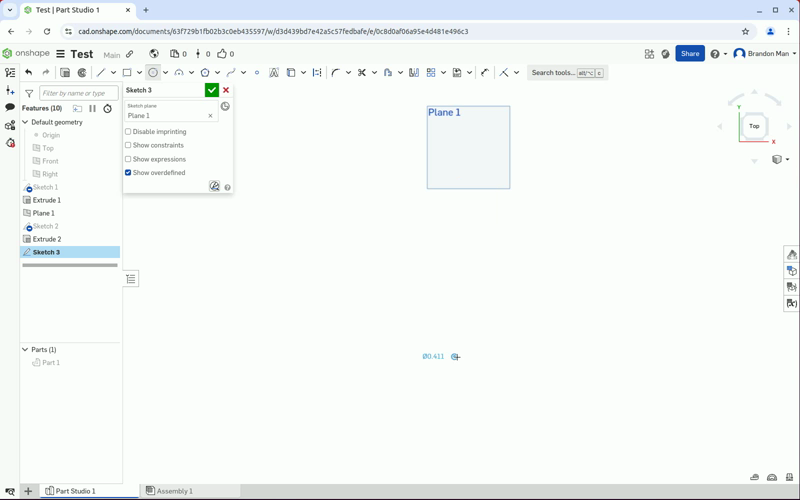
scroll(6)
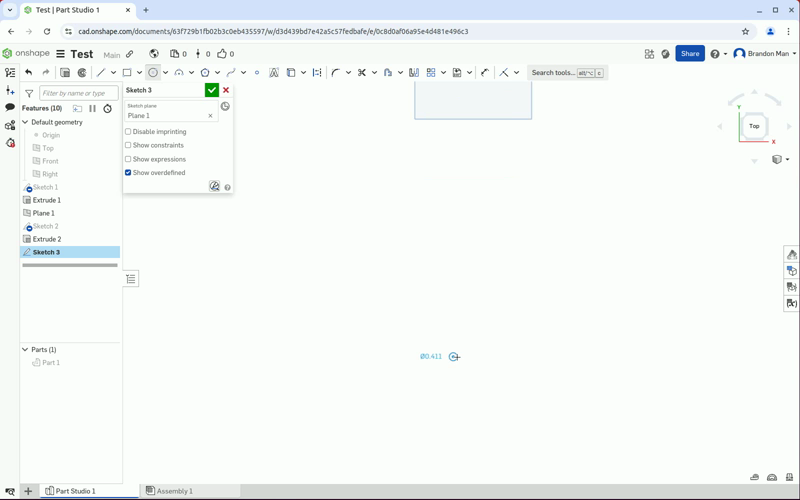
scroll(6)
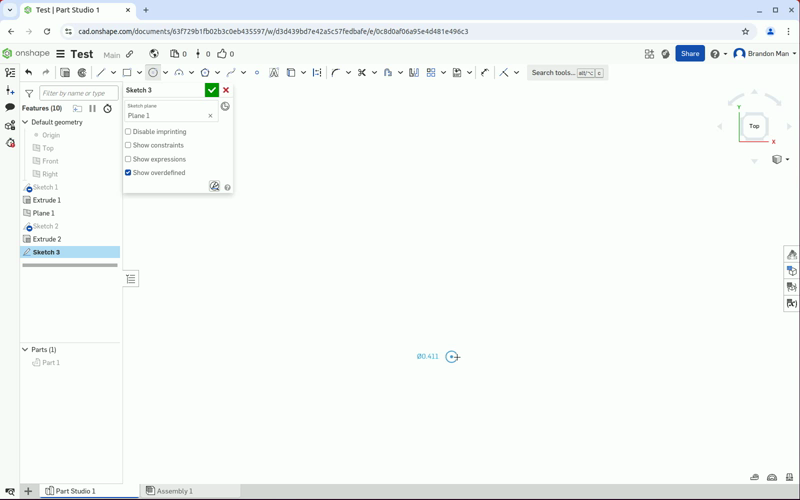
scroll(6)
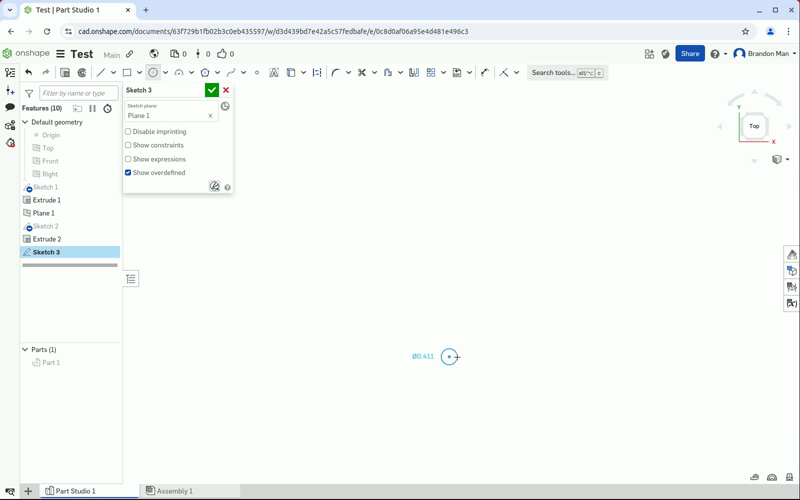
scroll(6)
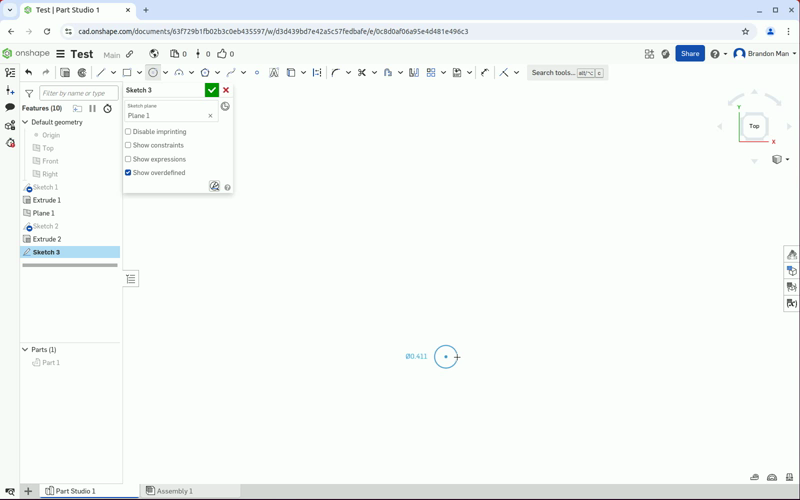
click(457, 356)
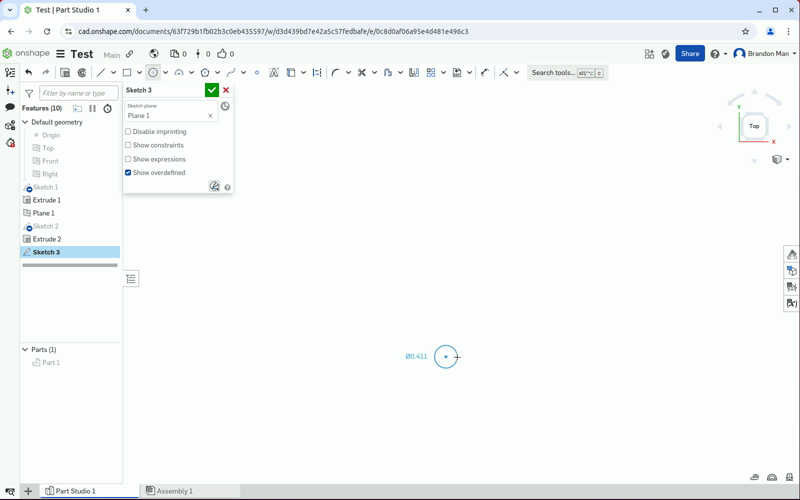
scroll(-6)
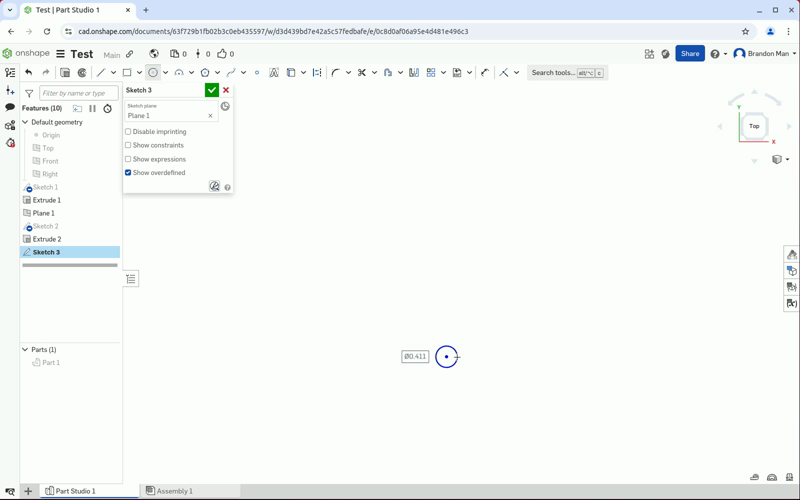
scroll(-6)
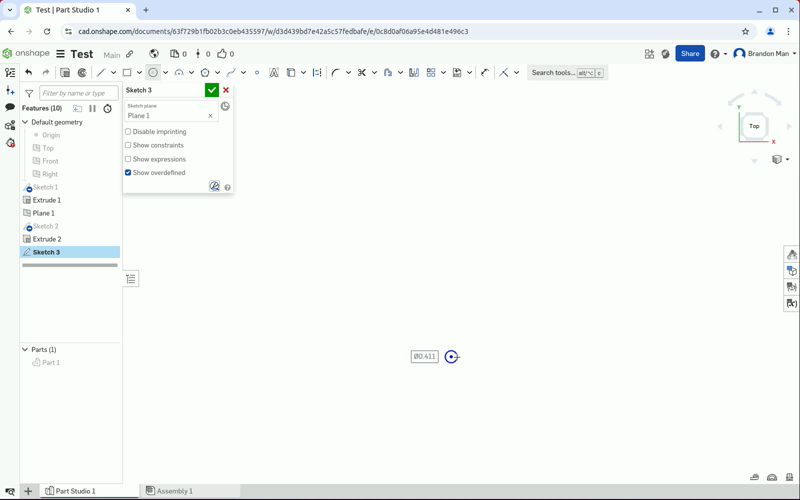
scroll(-6)
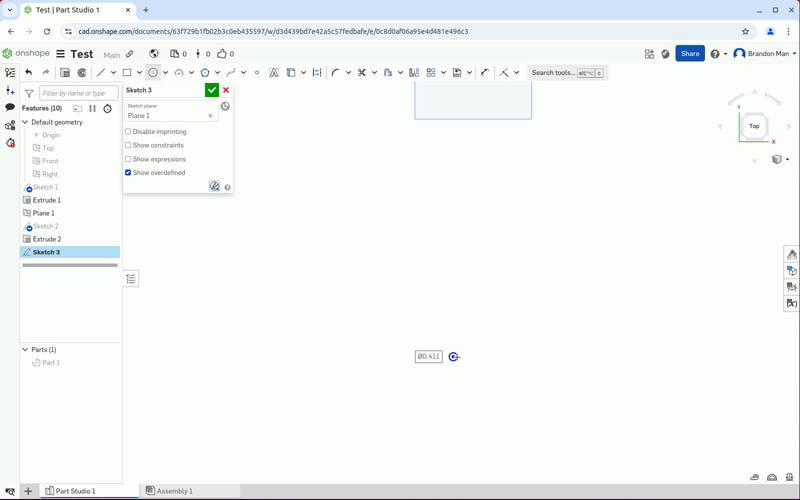
scroll(-6)
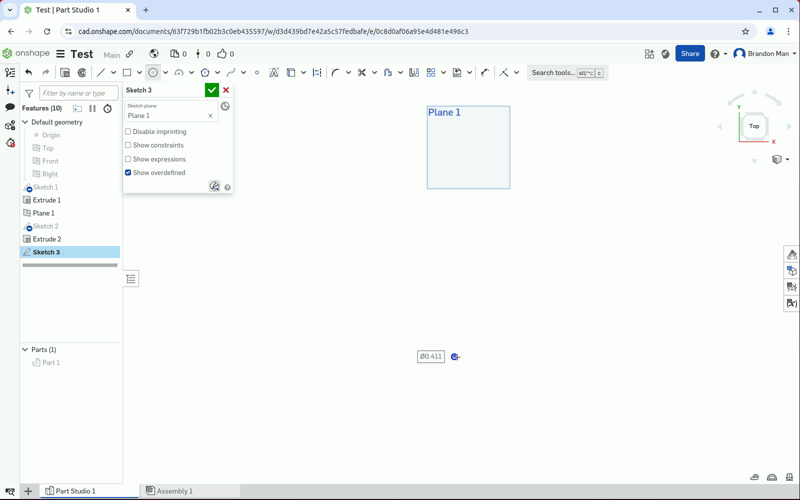
scroll(-6)
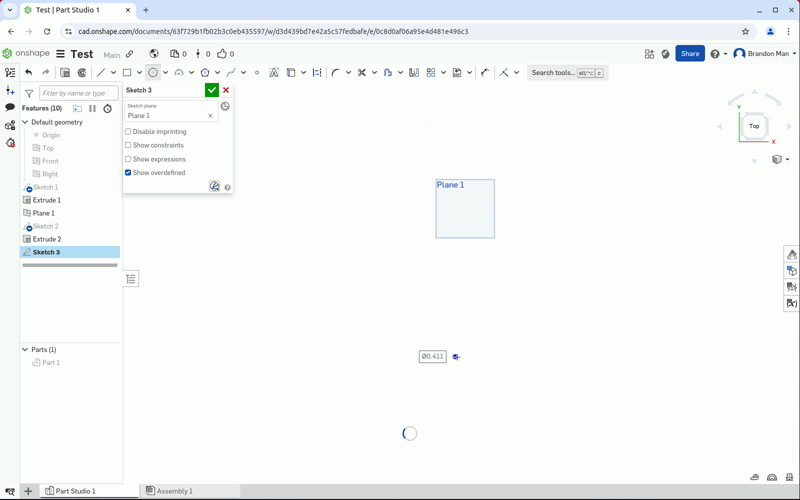
scroll(-6)
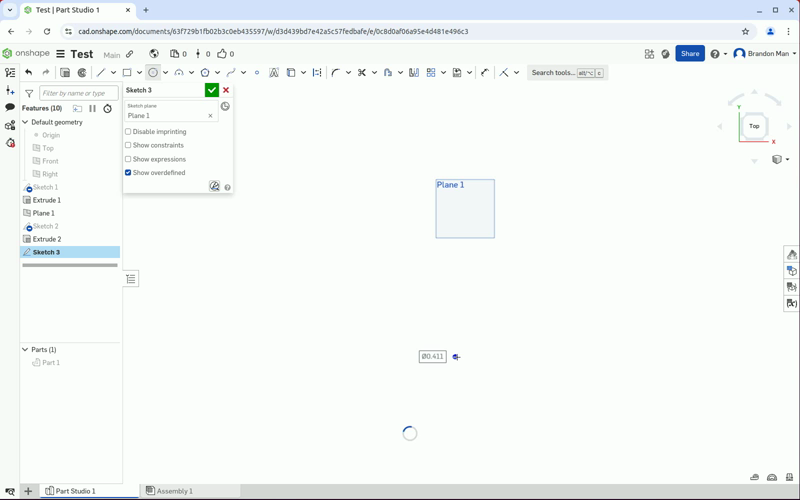
scroll(-6)
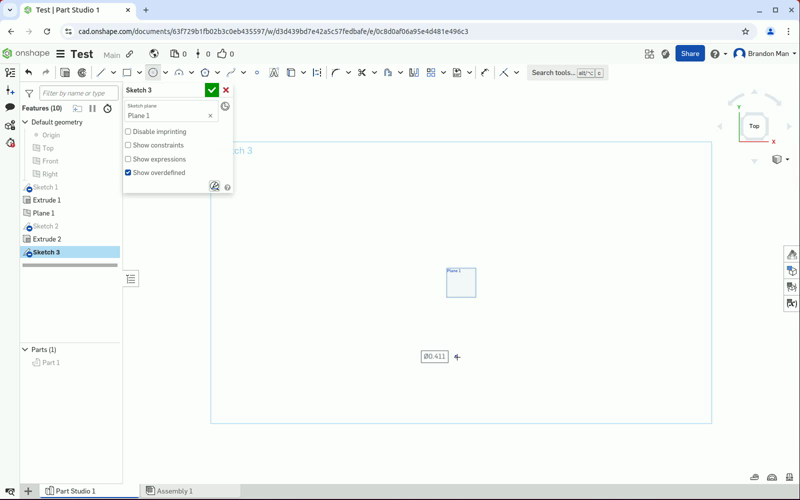
key(esc)
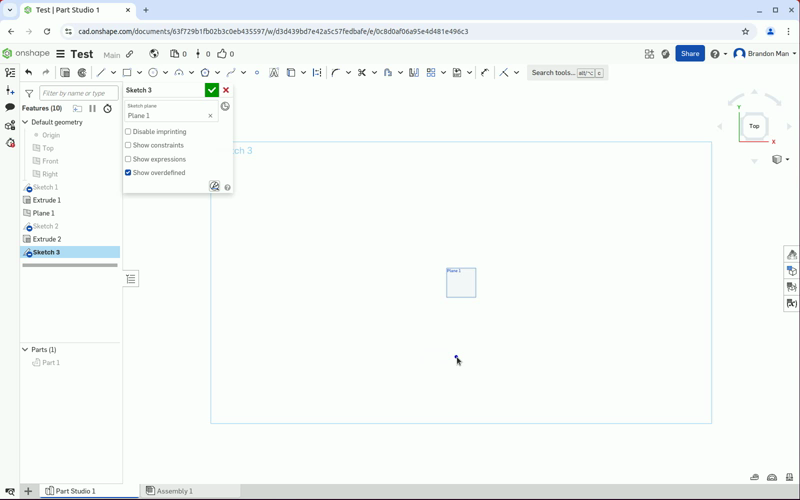
mouse_move(456, 357)
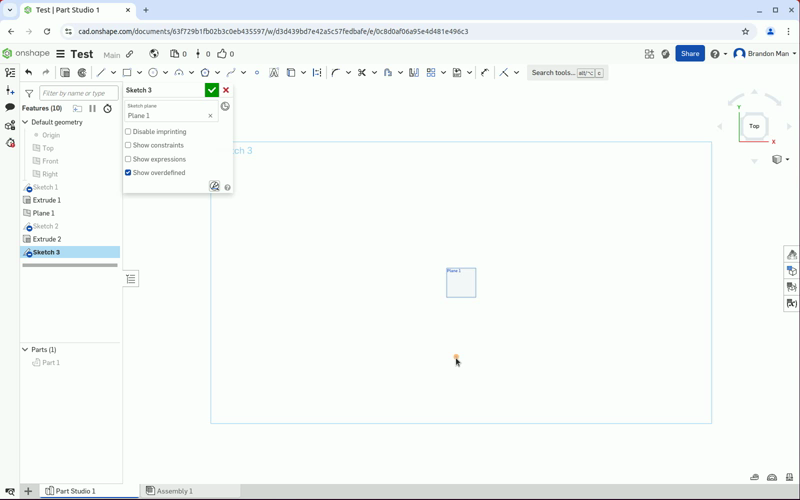
scroll(6)
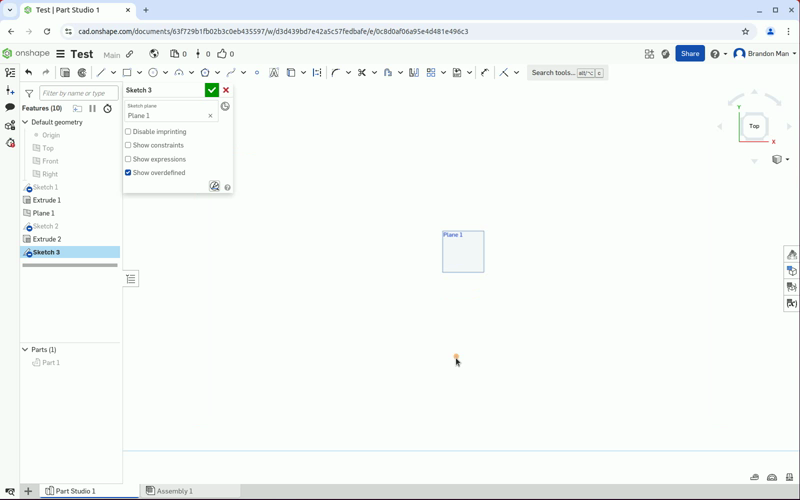
scroll(6)
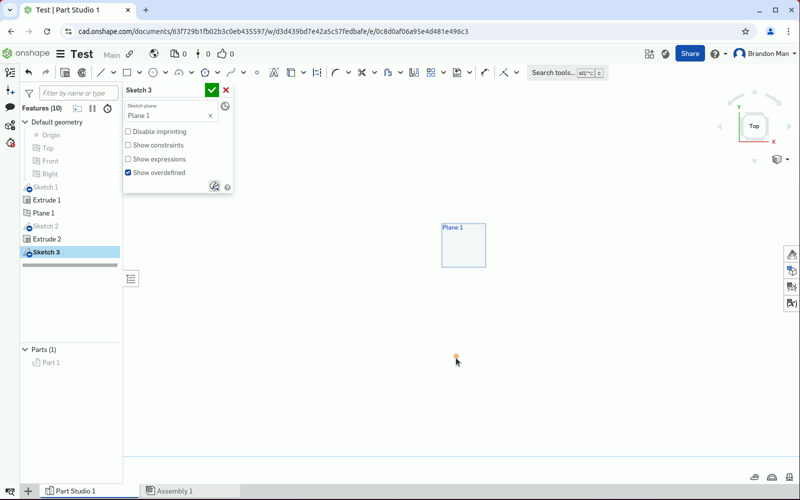
scroll(6)
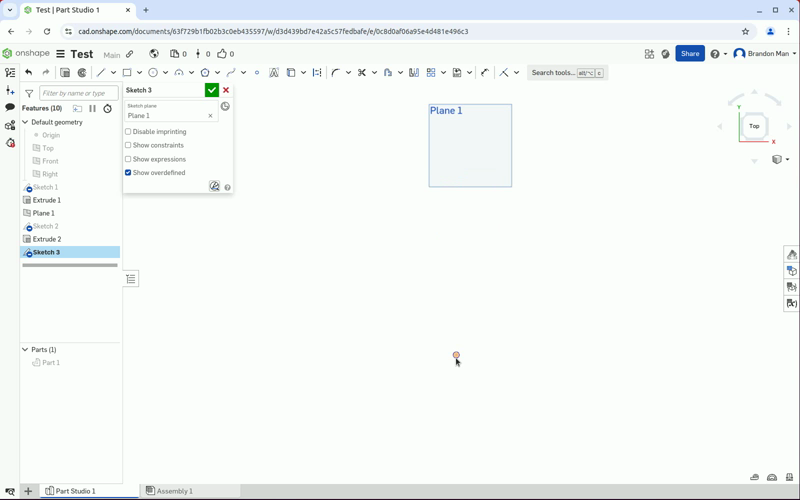
scroll(6)
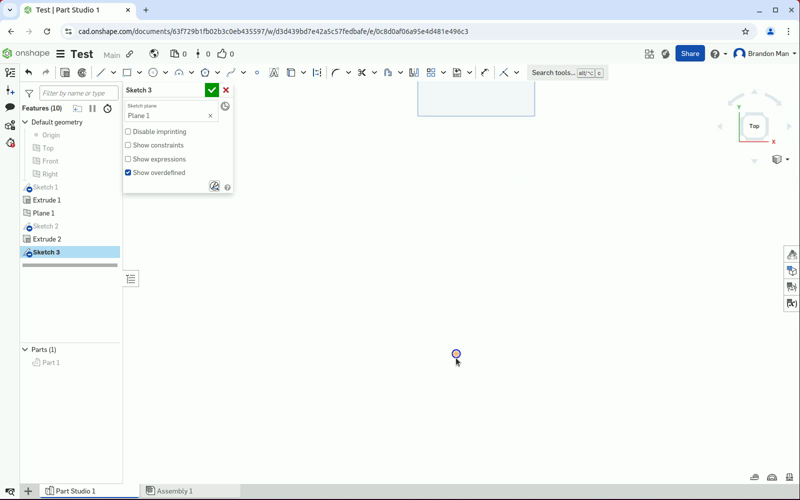
scroll(6)
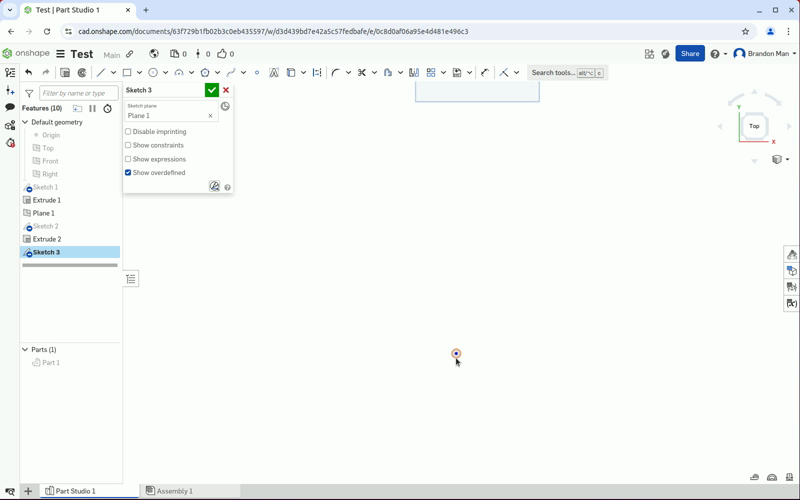
scroll(6)
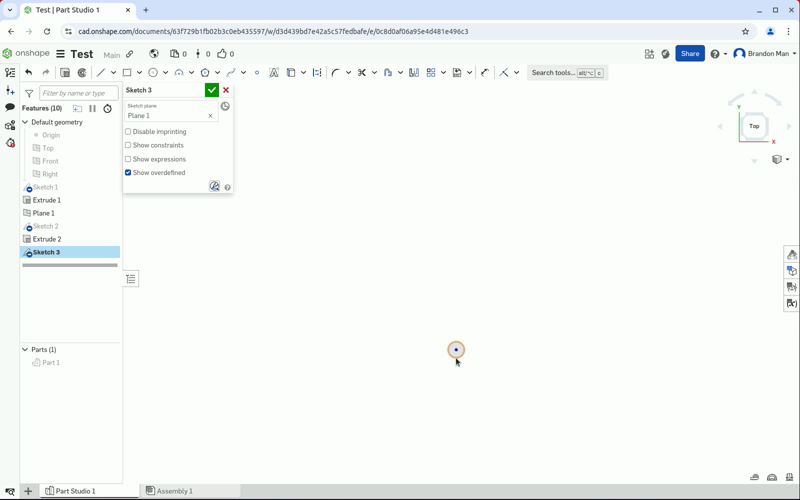
scroll(6)
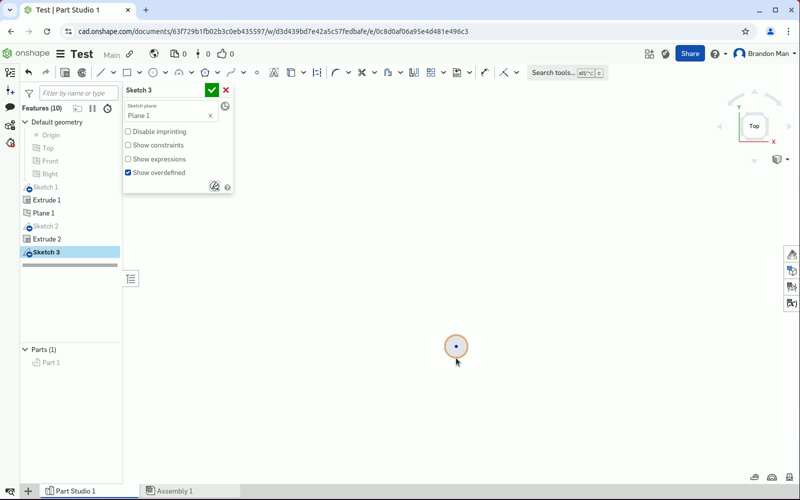
click(456, 357)
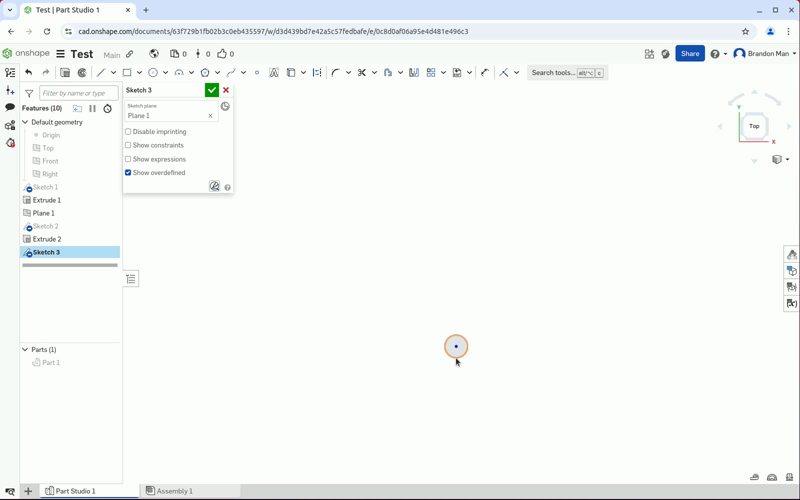
scroll(-6)
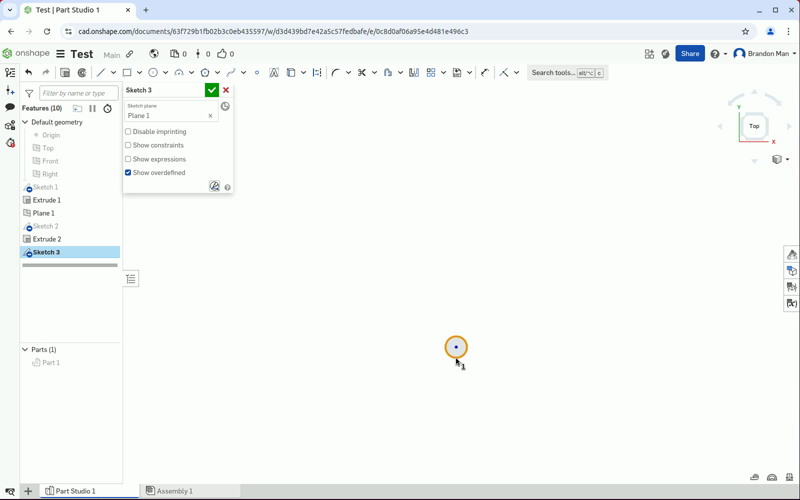
scroll(-6)
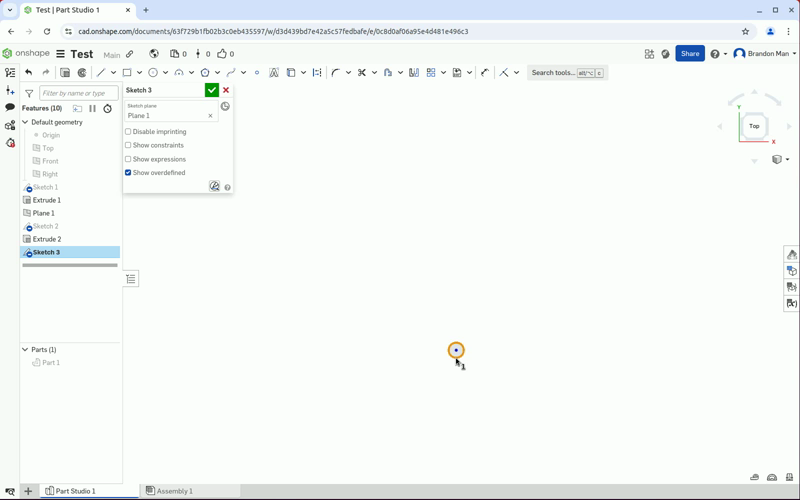
scroll(-6)
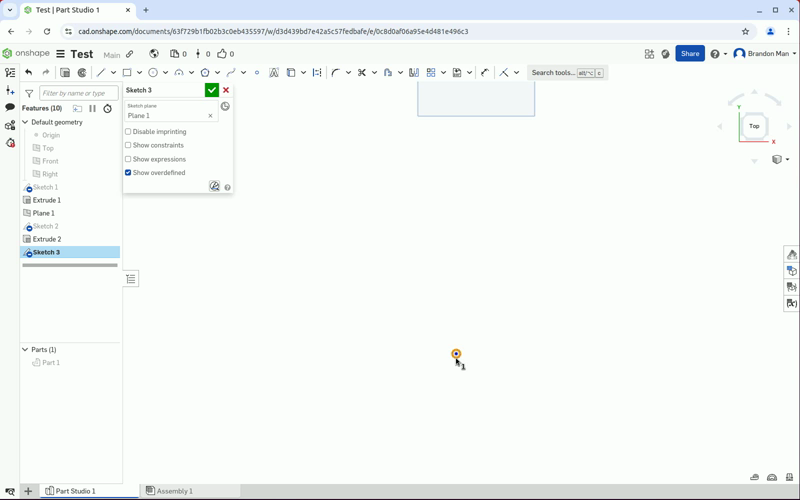
scroll(-6)
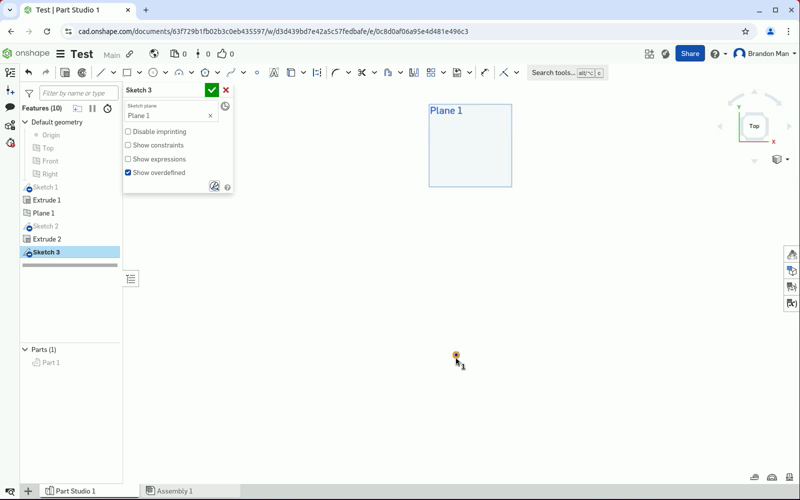
scroll(-6)
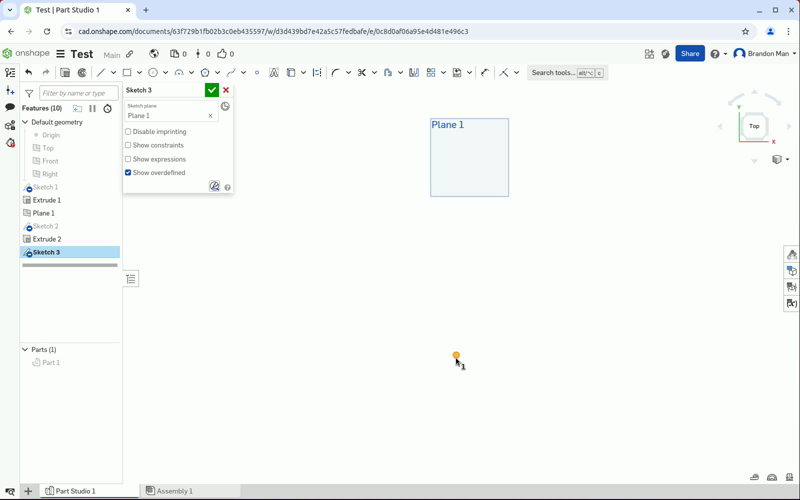
scroll(-6)
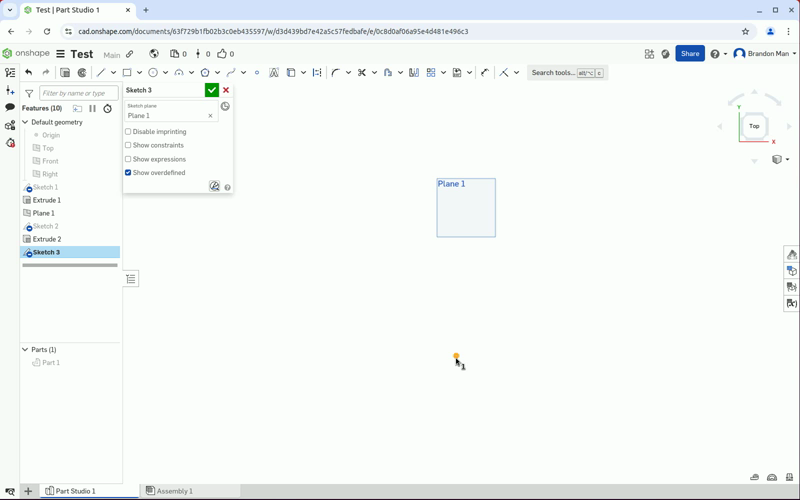
scroll(-6)
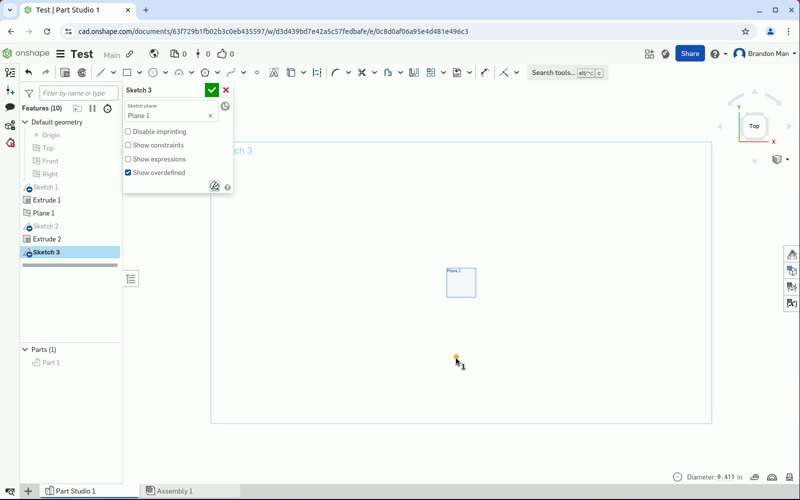
mouse_move(73, 352)
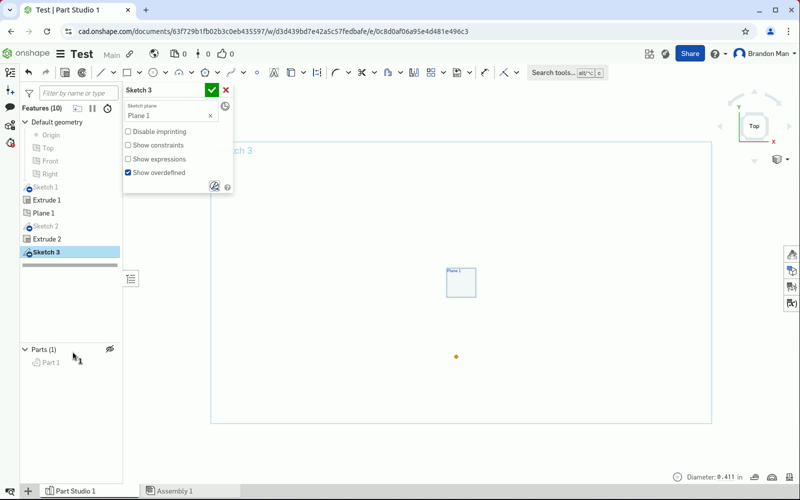
key(shift+y)
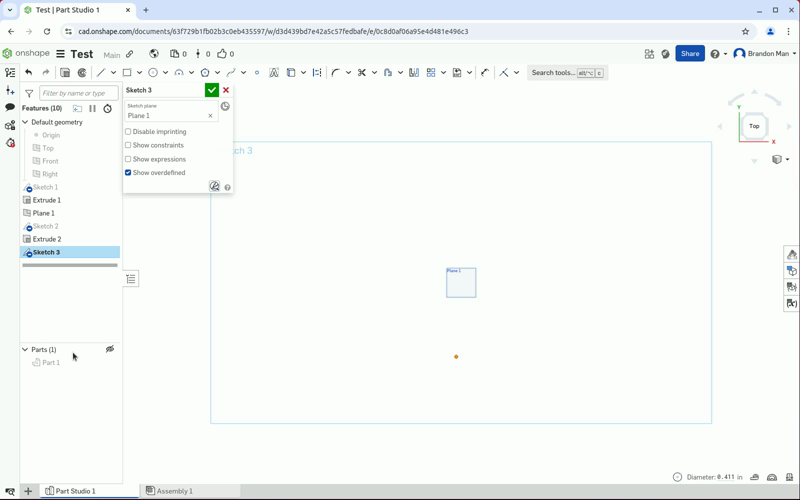
key(shift+e)
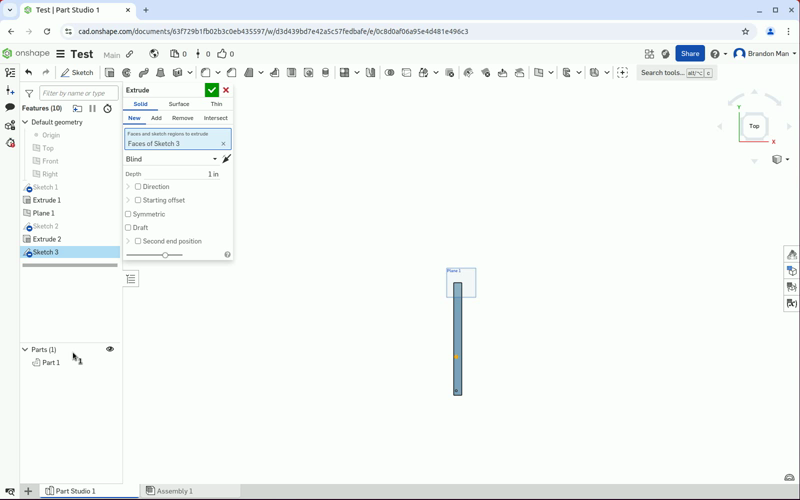
mouse_move(143, 106)
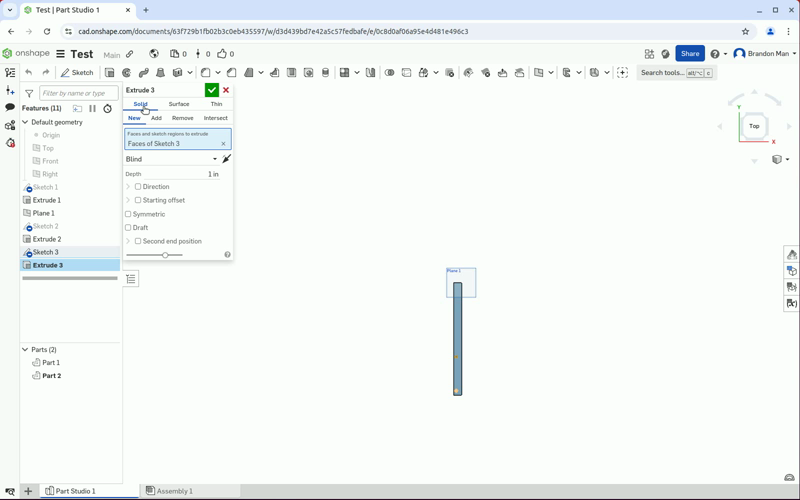
click(143, 106)
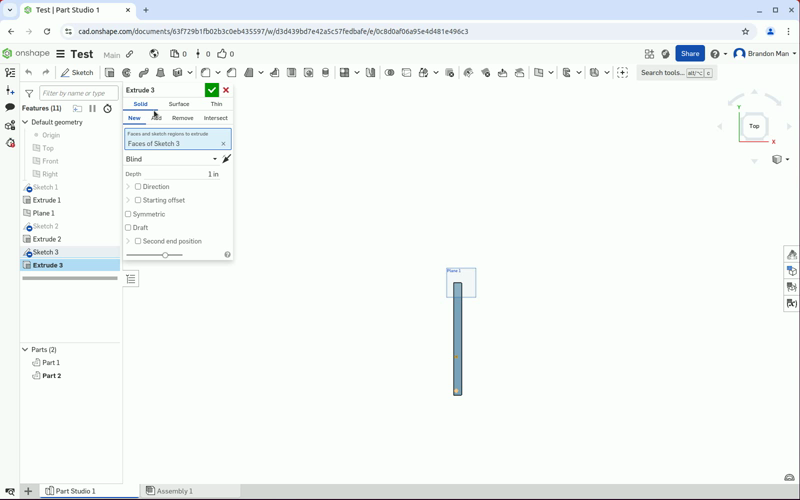
mouse_move(186, 120)
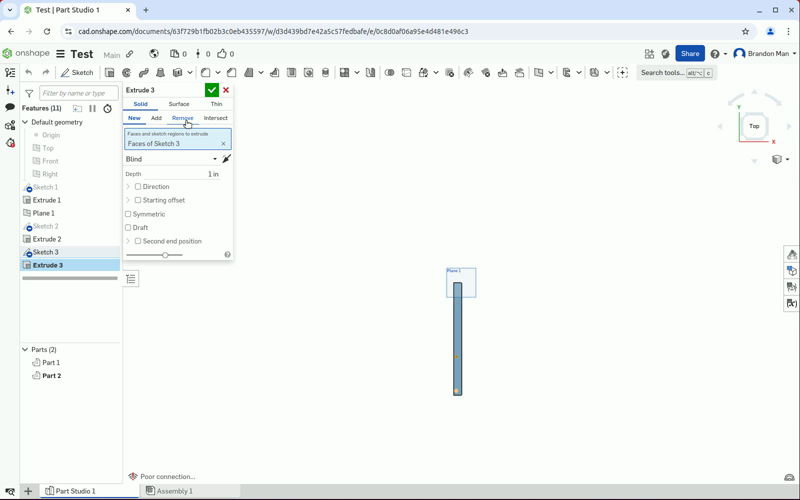
click(186, 120)
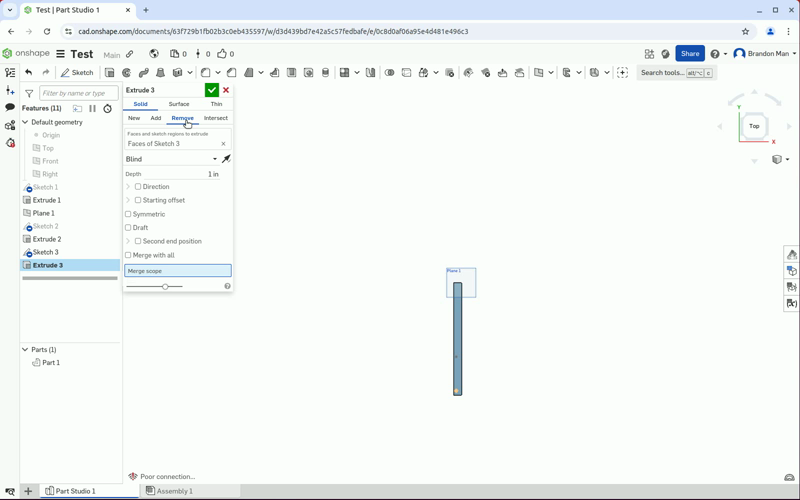
key(tab, 4)
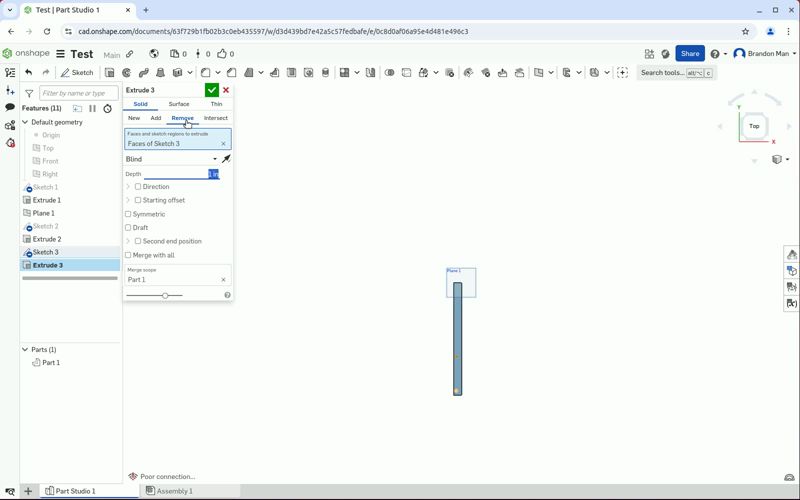
text(0.481)
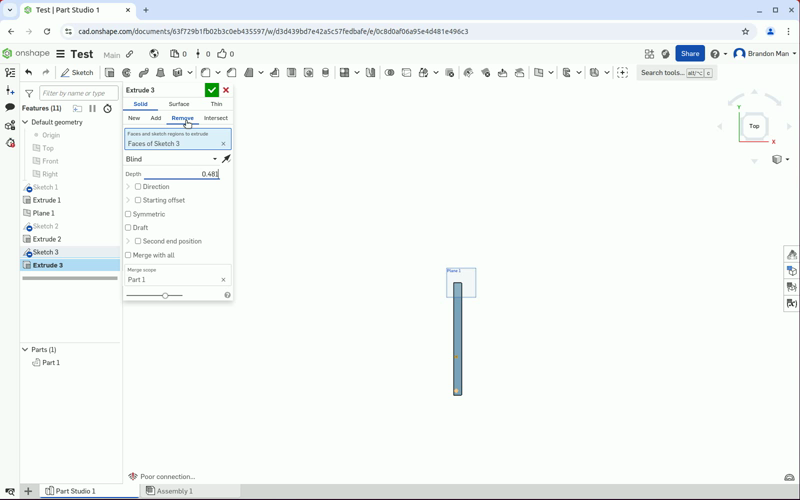
key(tab, 6)
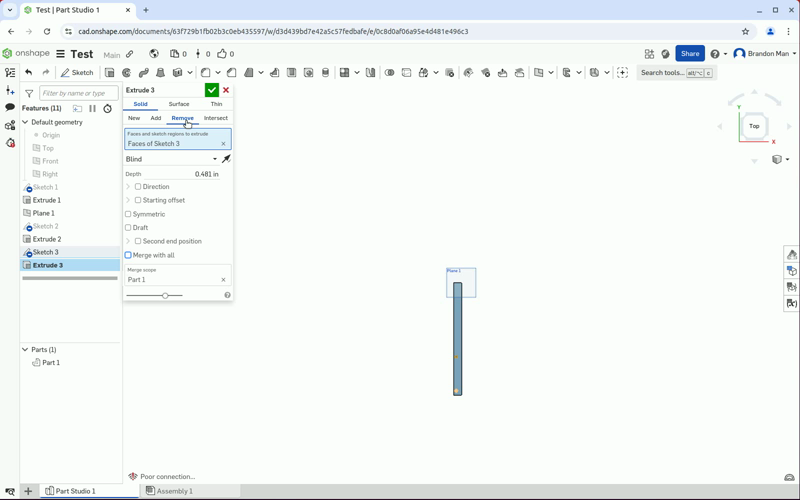
key(space)
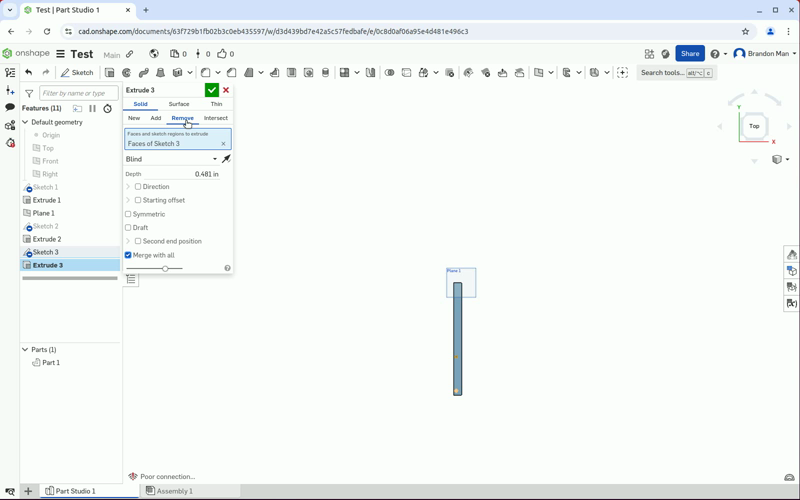
key(enter)
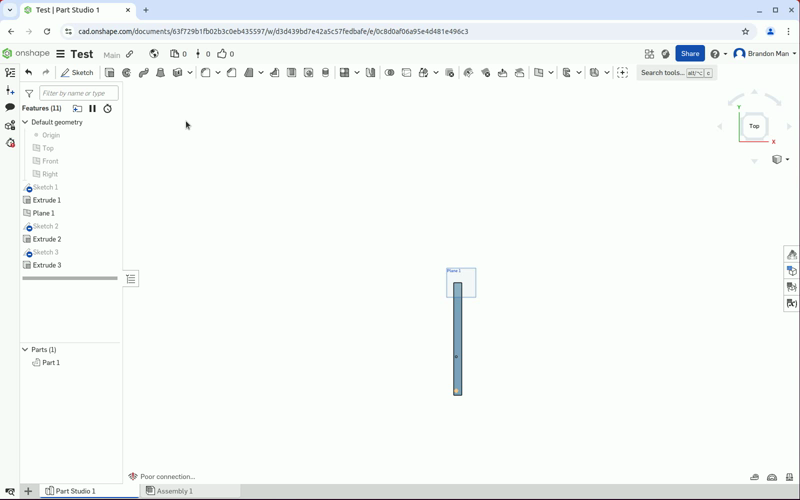
key(shift+h)
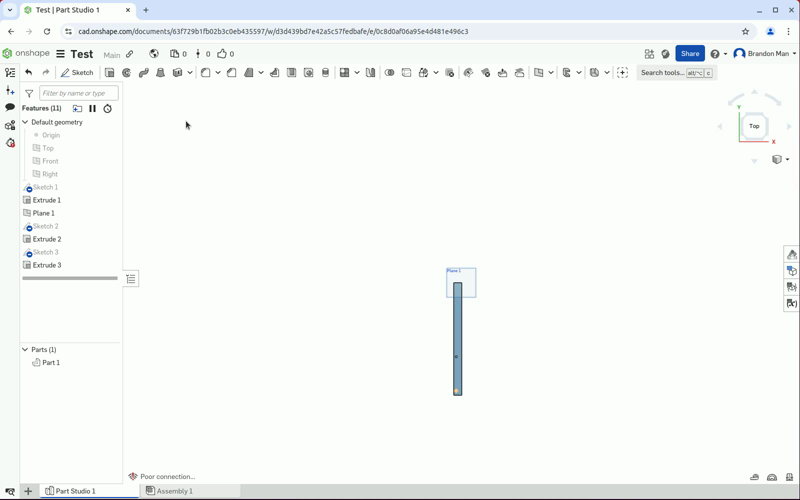
key(shift+h)
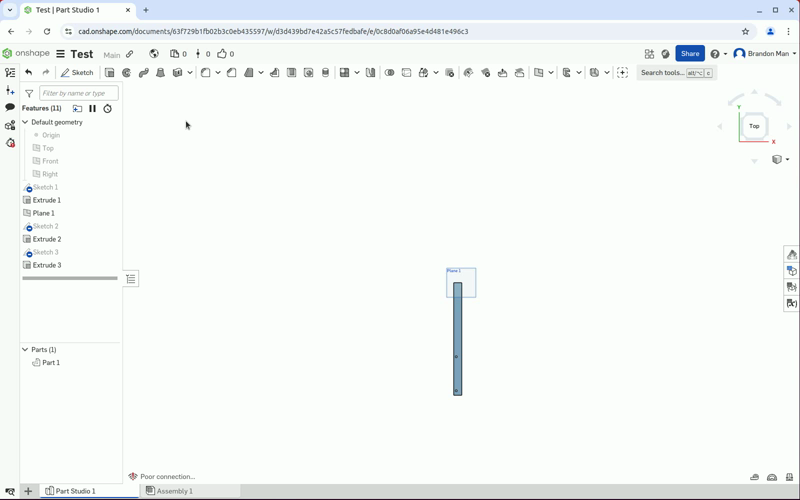
mouse_move(73, 189)
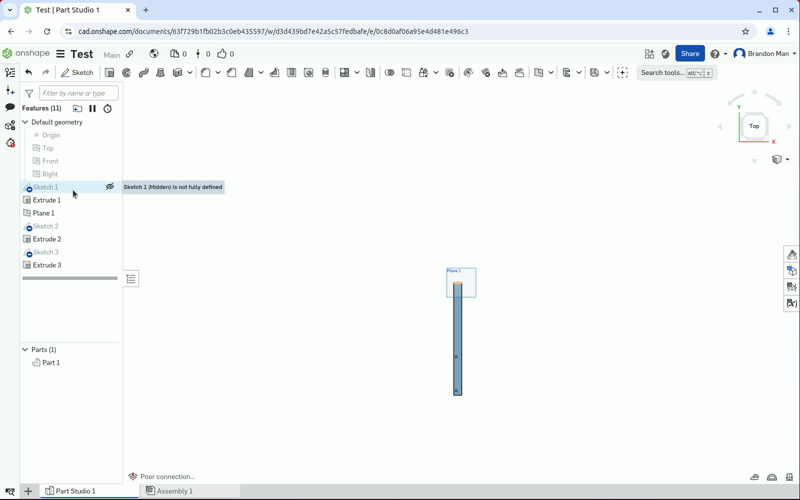
click(73, 189)
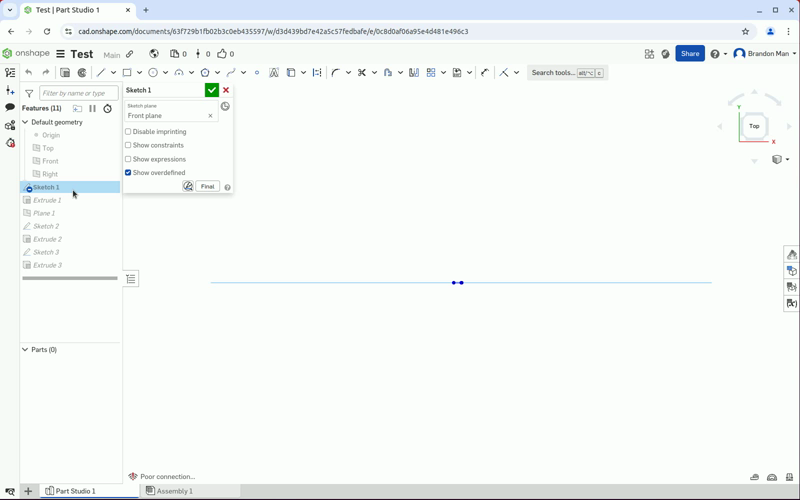
mouse_move(229, 92)
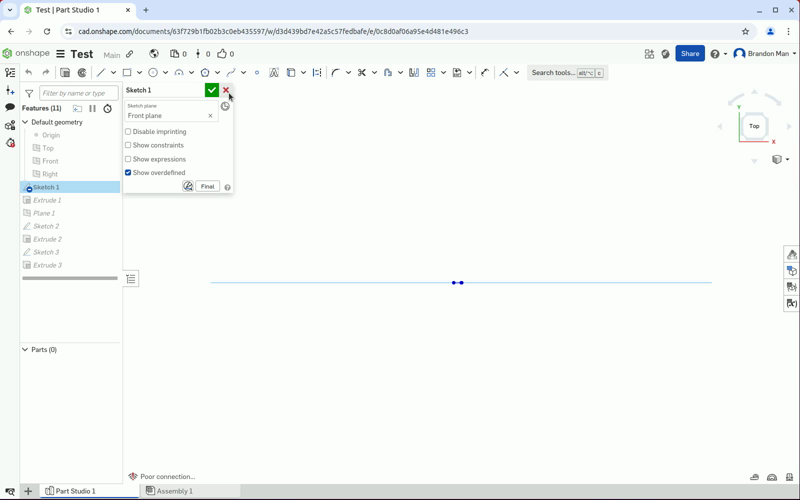
click(229, 92)
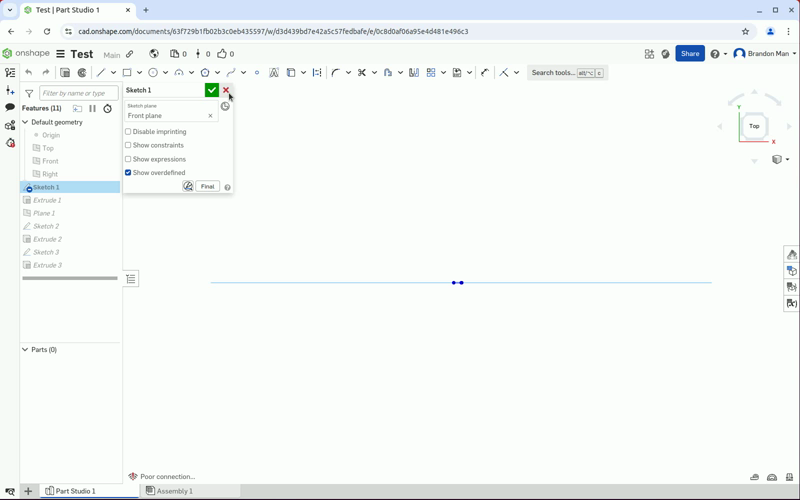
key(shift+s)
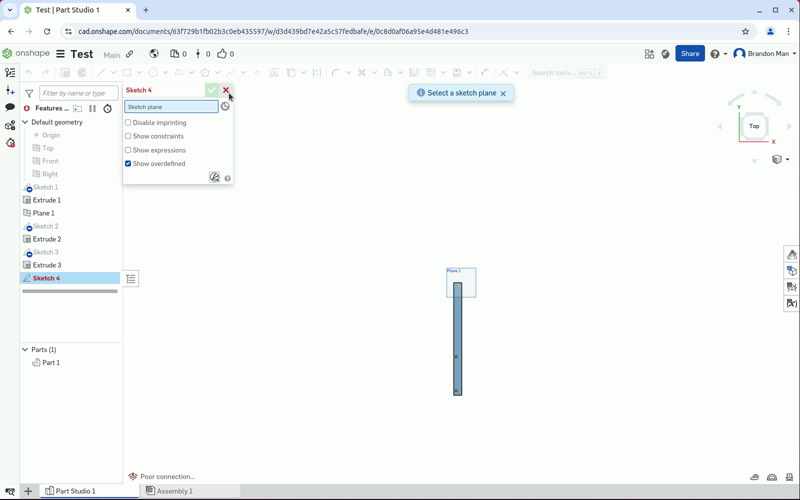
mouse_move(73, 215)
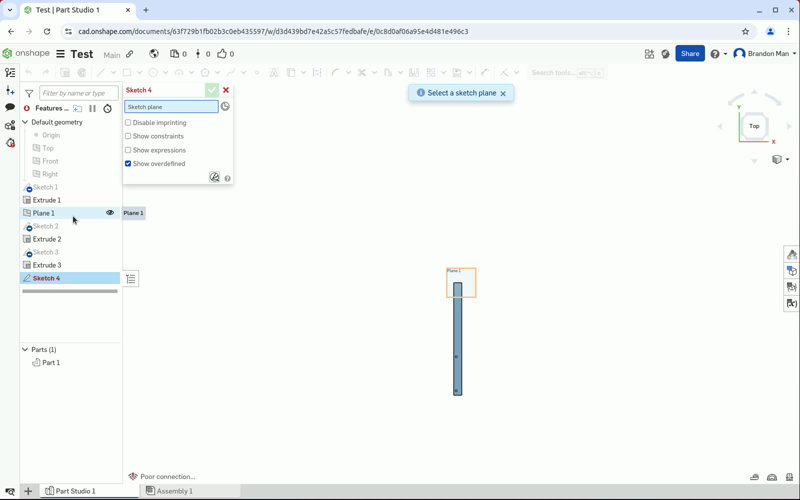
click(73, 215)
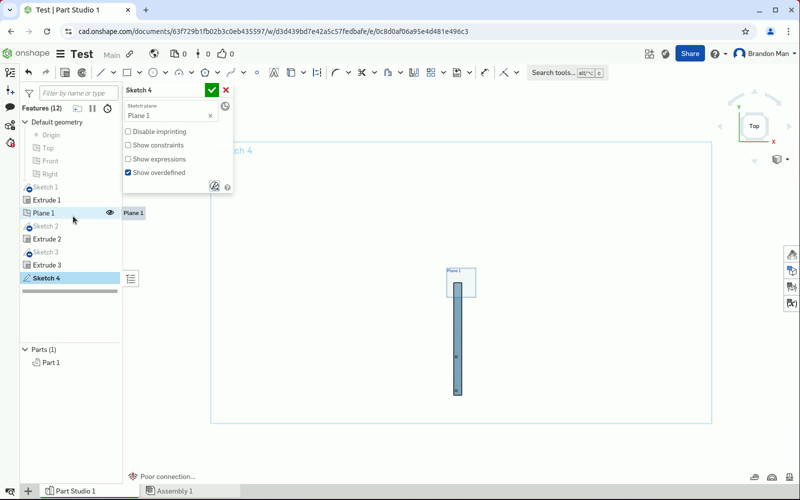
mouse_move(73, 352)
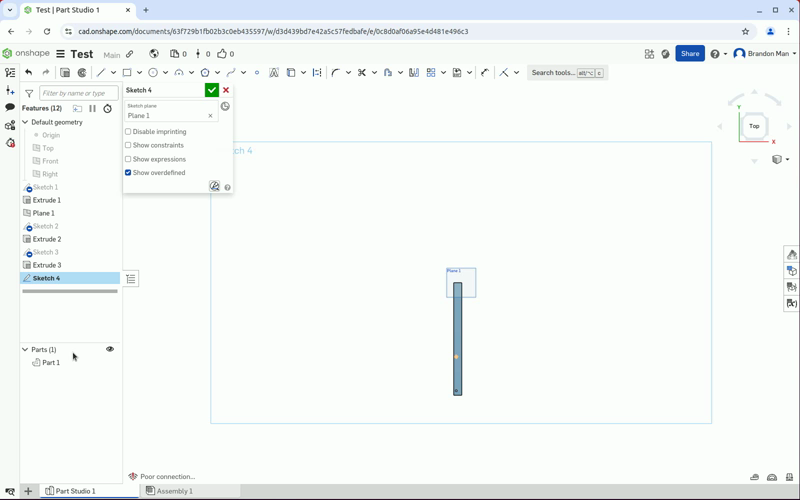
key(y)
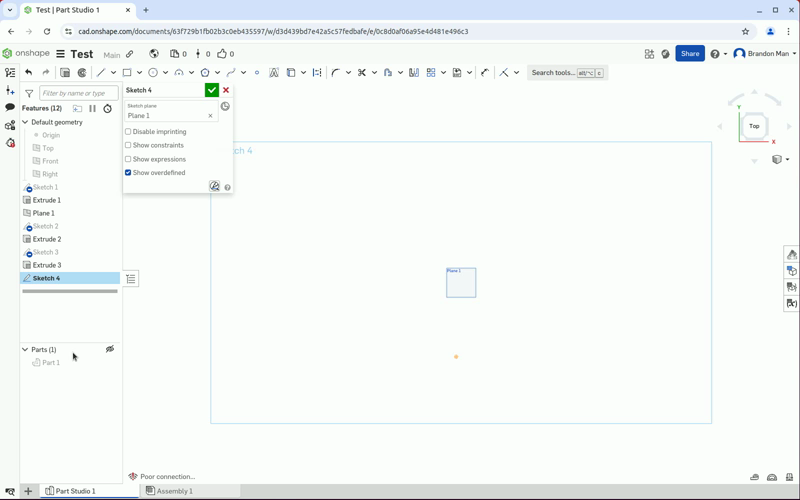
key(c)
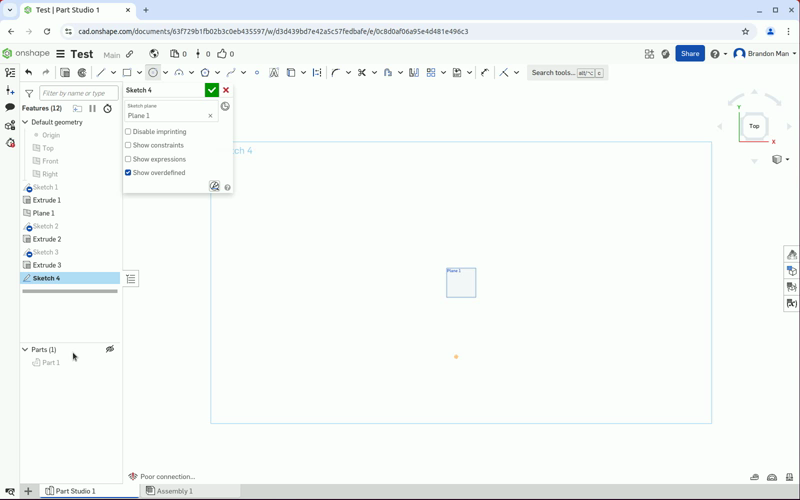
key_down(shift)
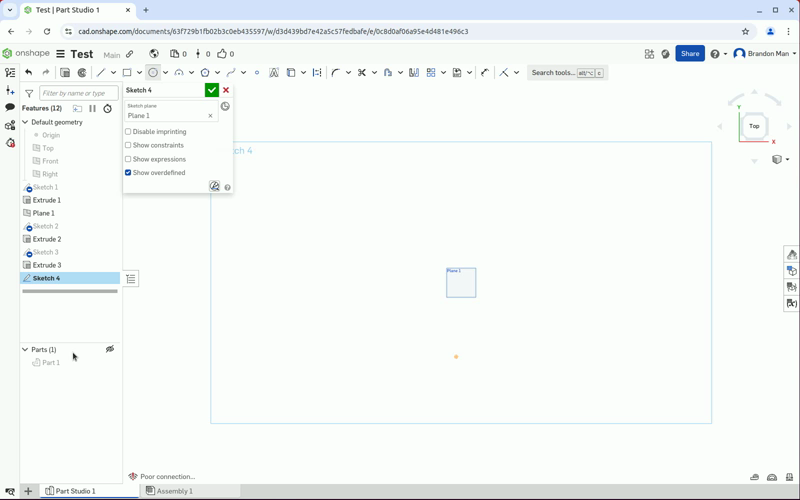
mouse_move(456, 321)
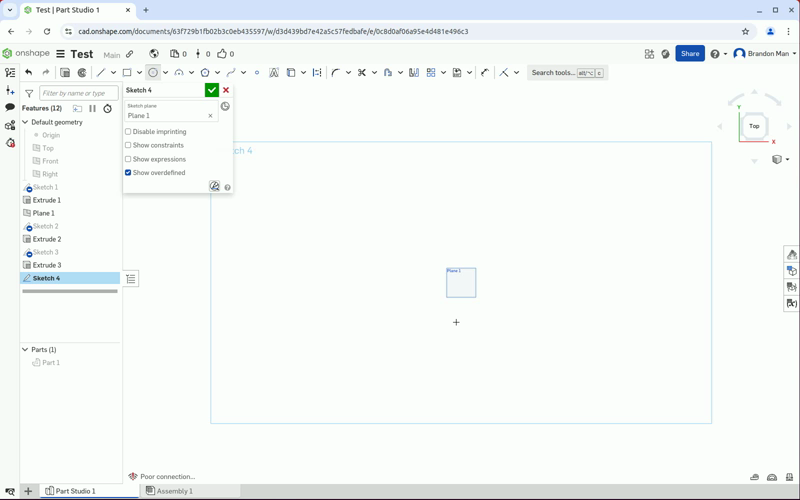
click(456, 321)
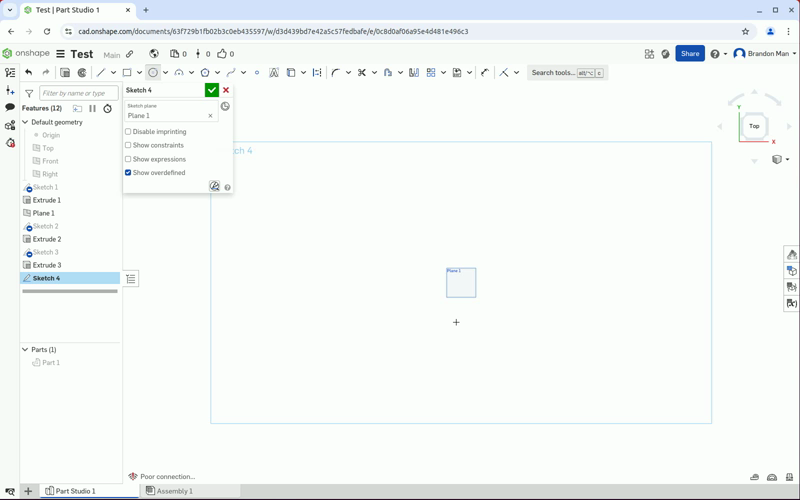
key_up(shift)
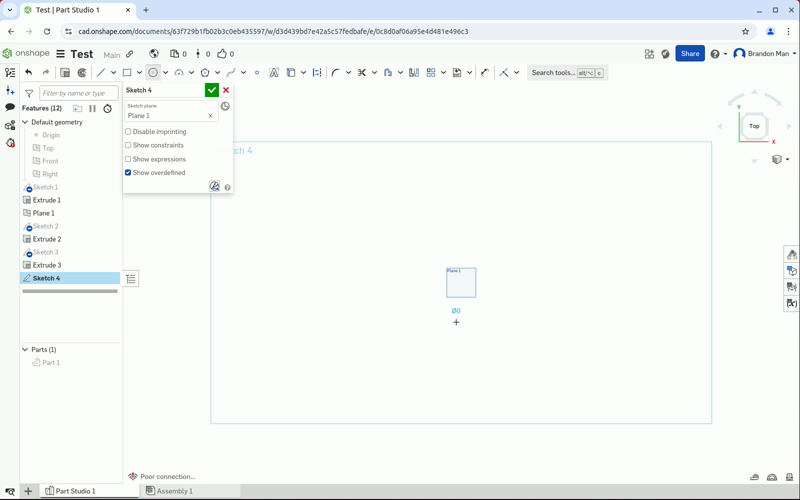
mouse_move(457, 321)
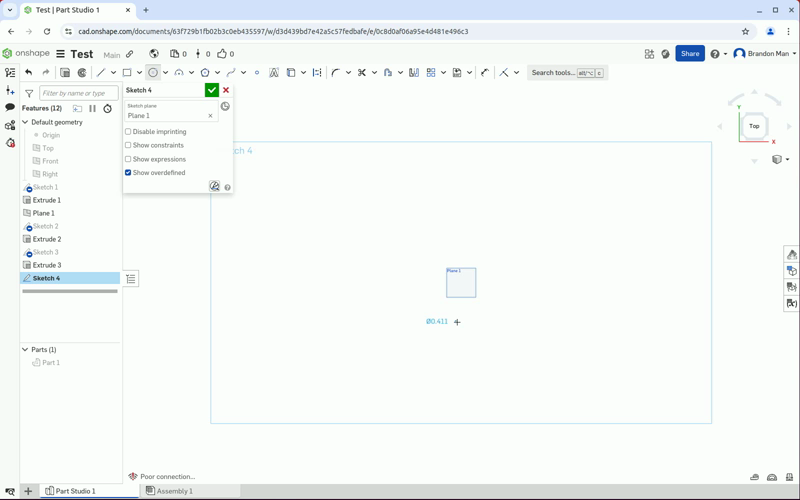
scroll(6)
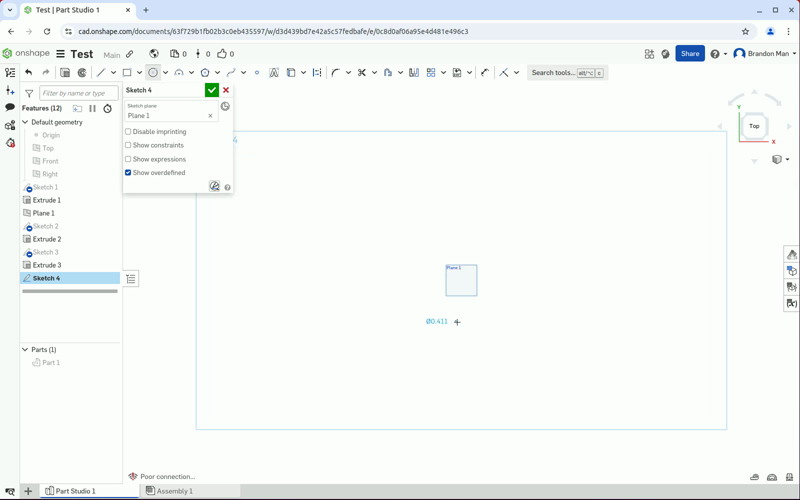
scroll(6)
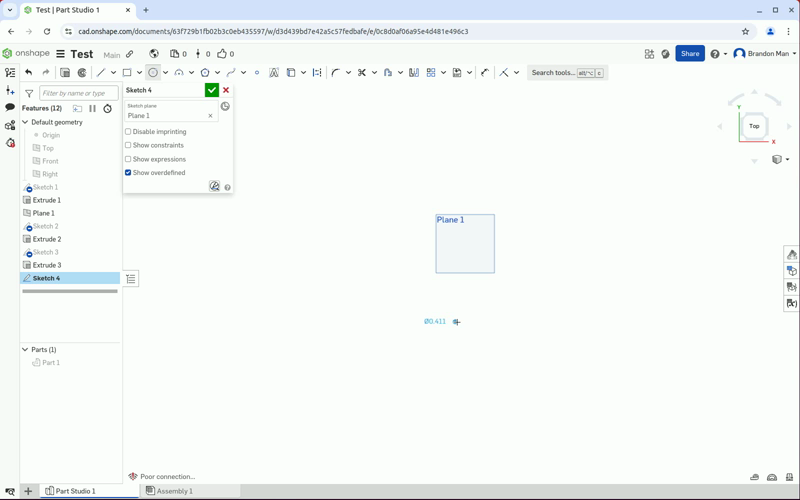
scroll(6)
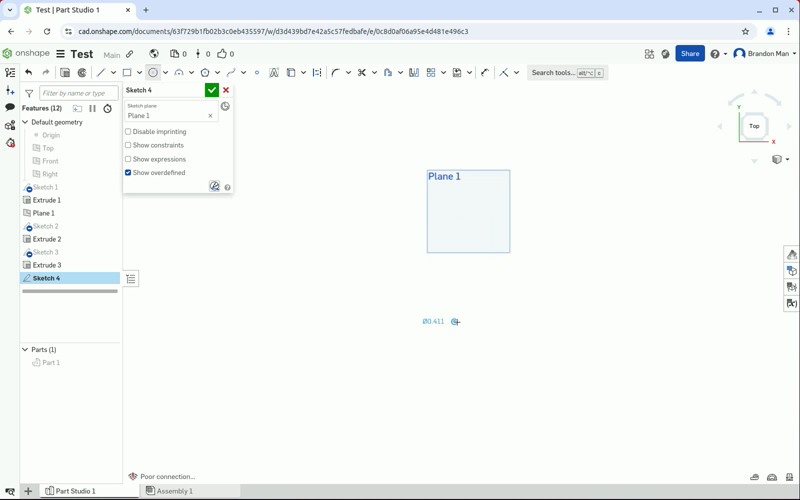
scroll(6)
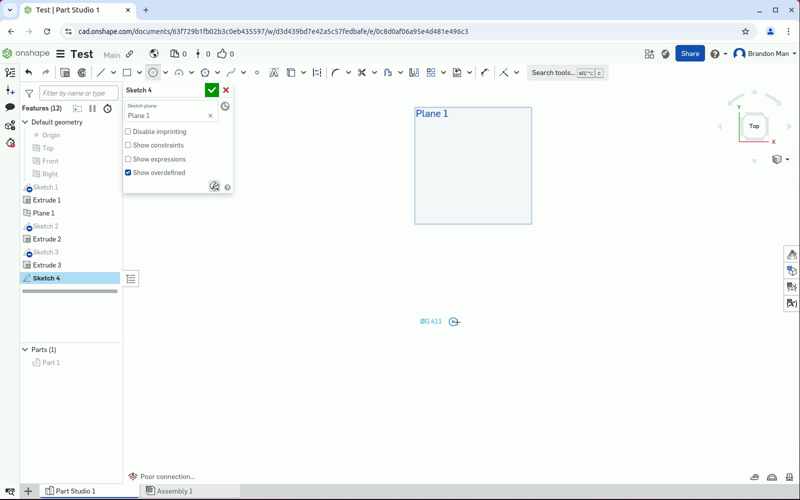
scroll(6)
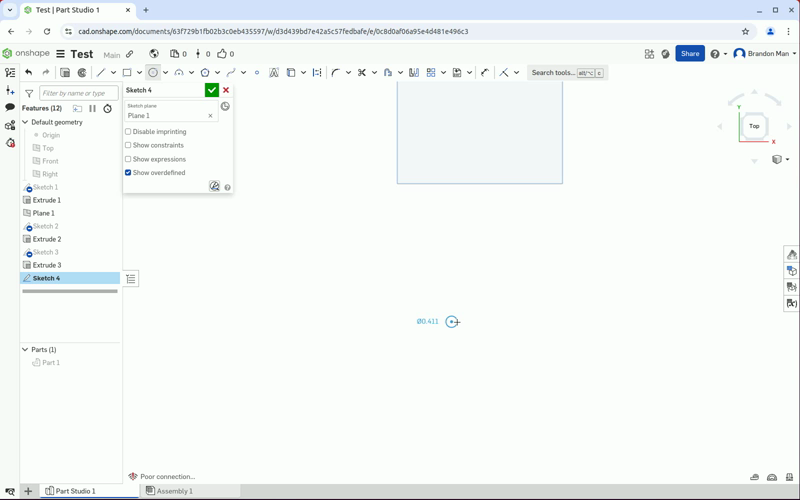
scroll(6)
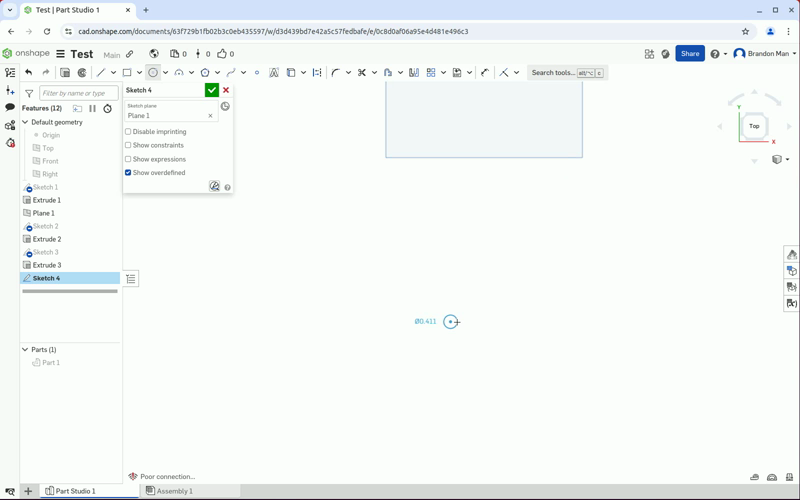
scroll(6)
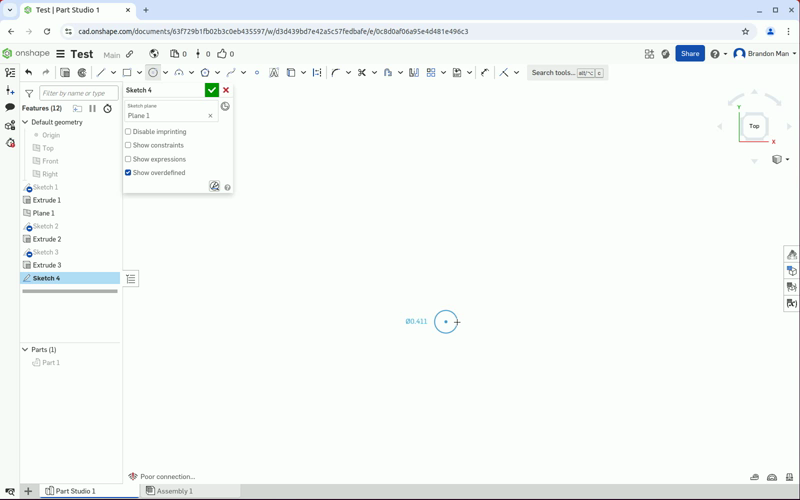
click(457, 321)
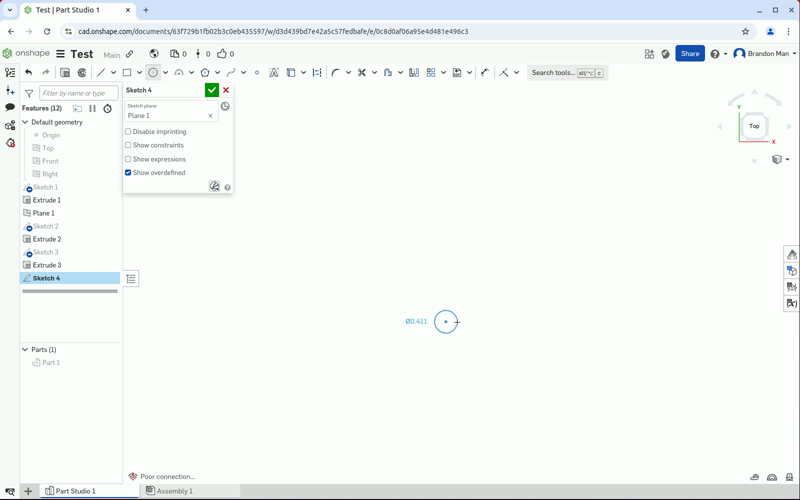
scroll(-6)
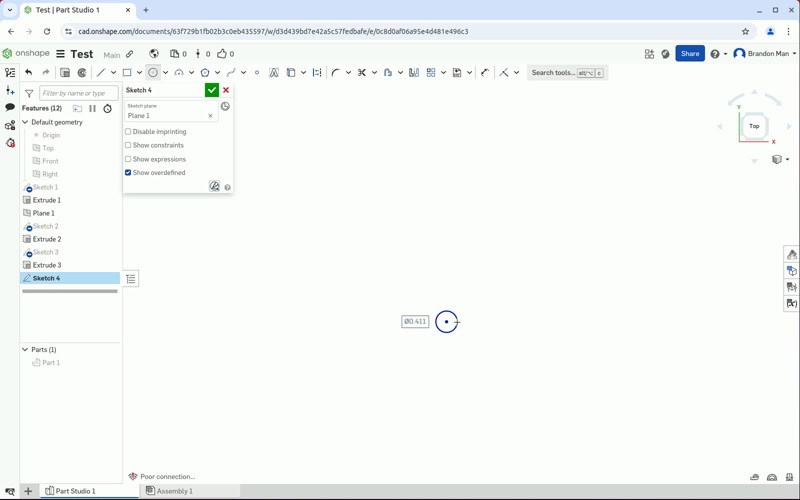
scroll(-6)
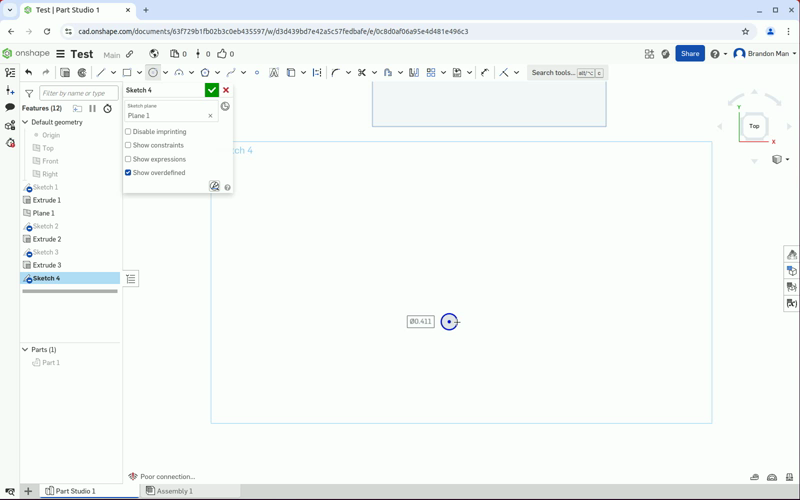
scroll(-6)
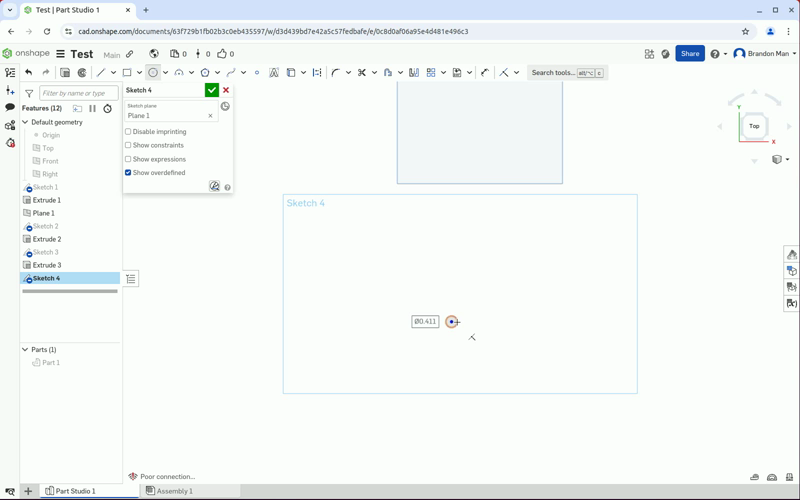
scroll(-6)
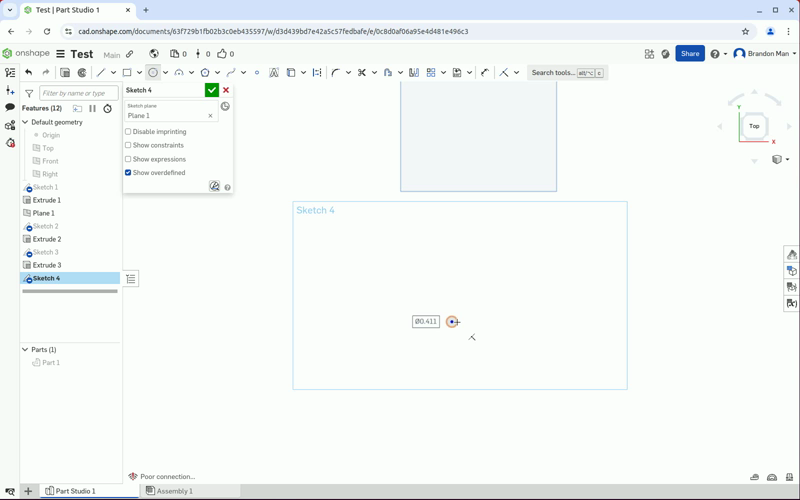
scroll(-6)
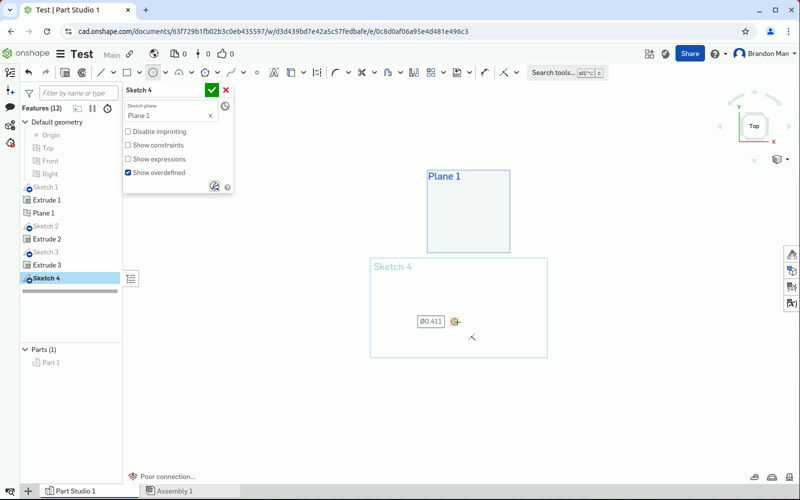
scroll(-6)
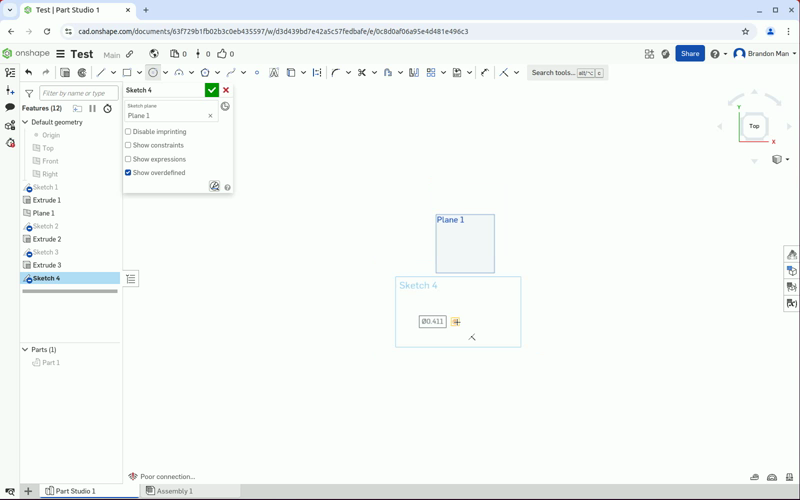
scroll(-6)
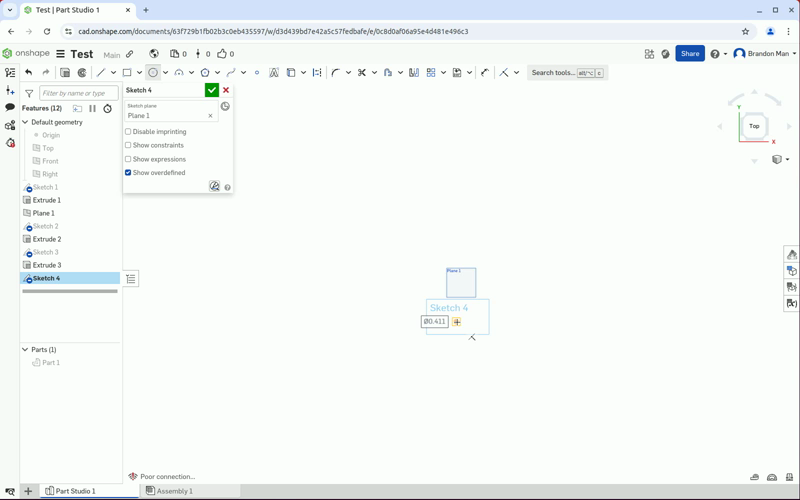
key(esc)
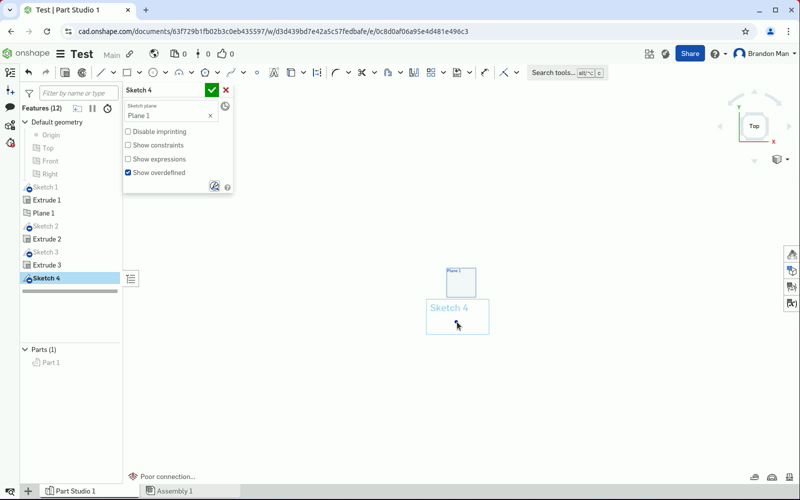
mouse_move(455, 322)
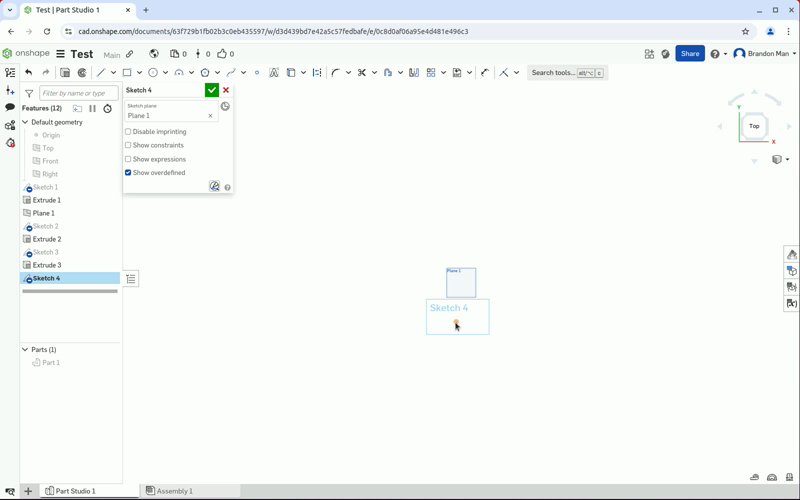
scroll(6)
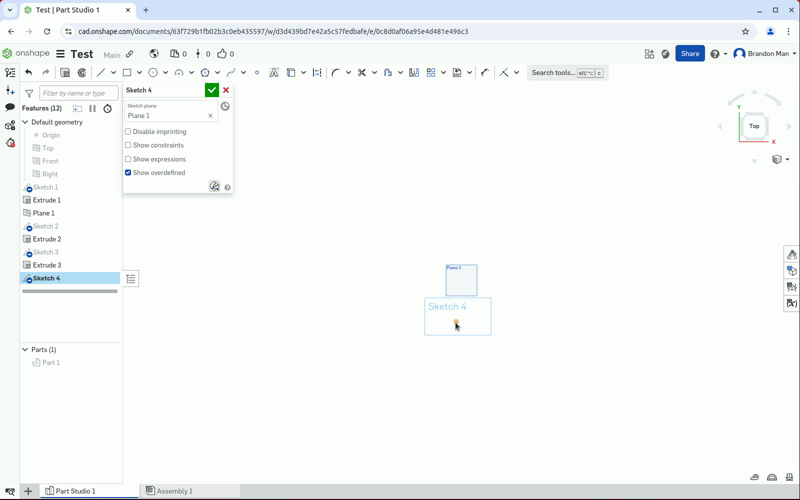
scroll(6)
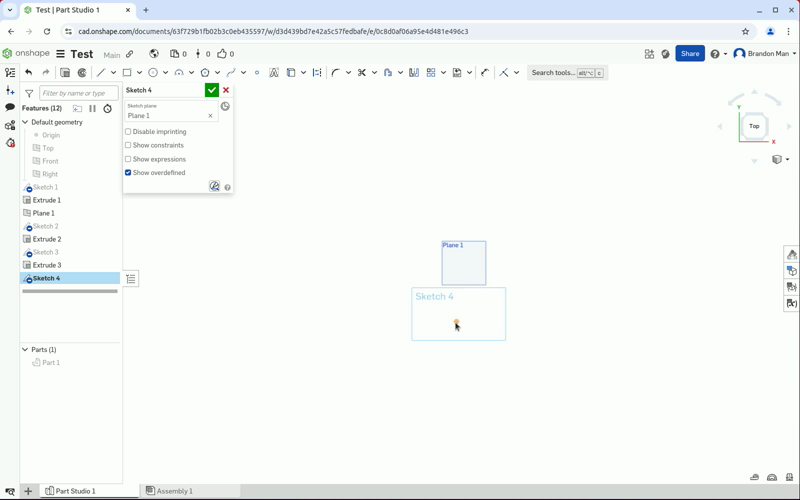
scroll(6)
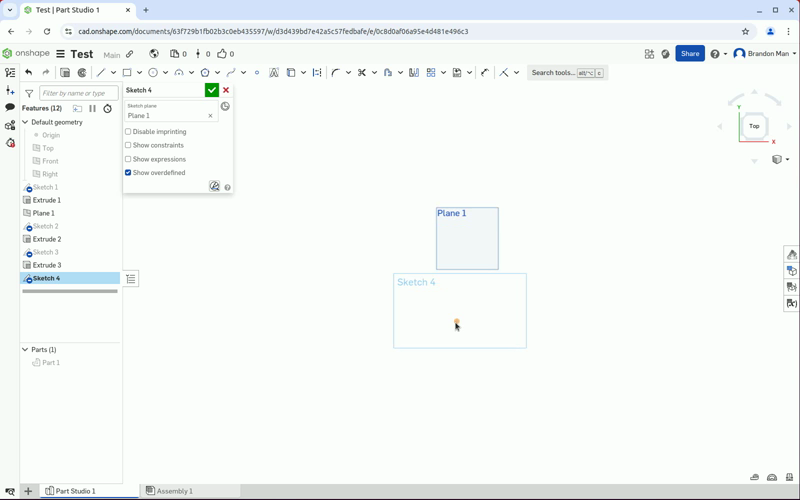
scroll(6)
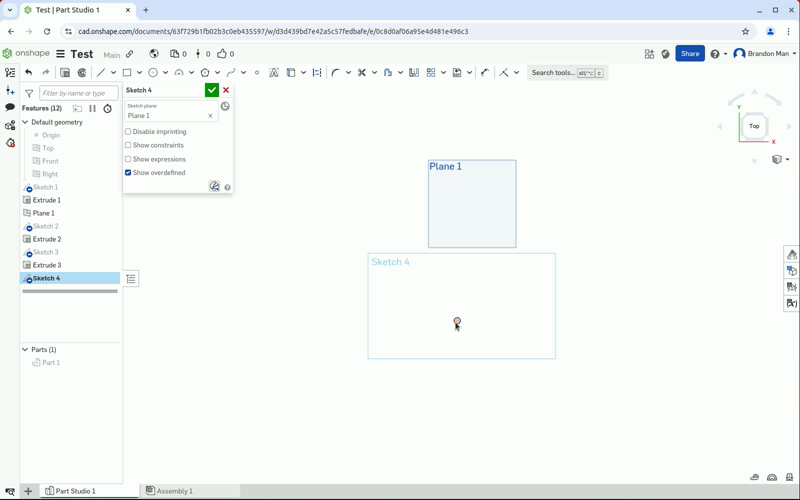
scroll(6)
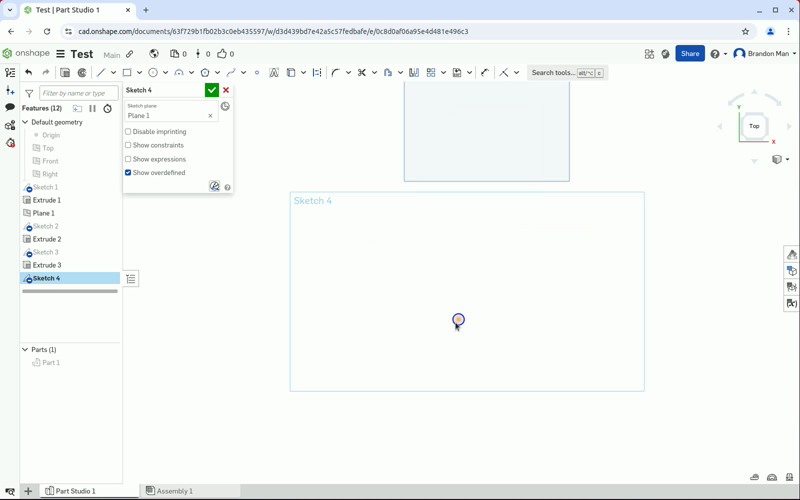
scroll(6)
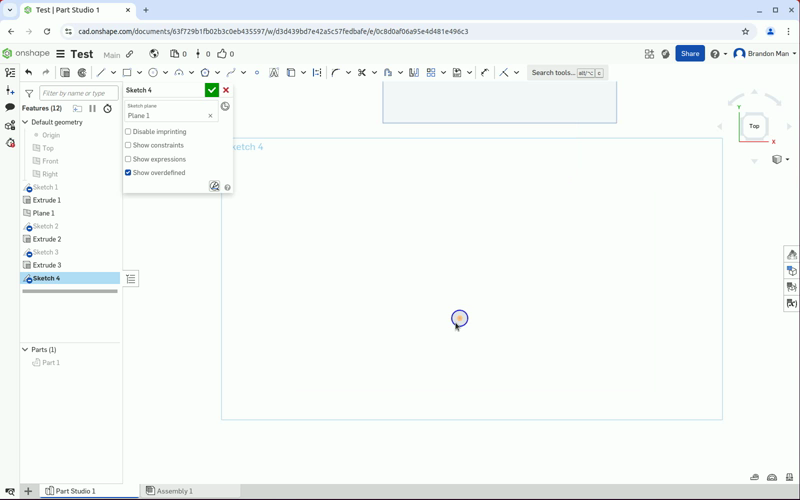
scroll(6)
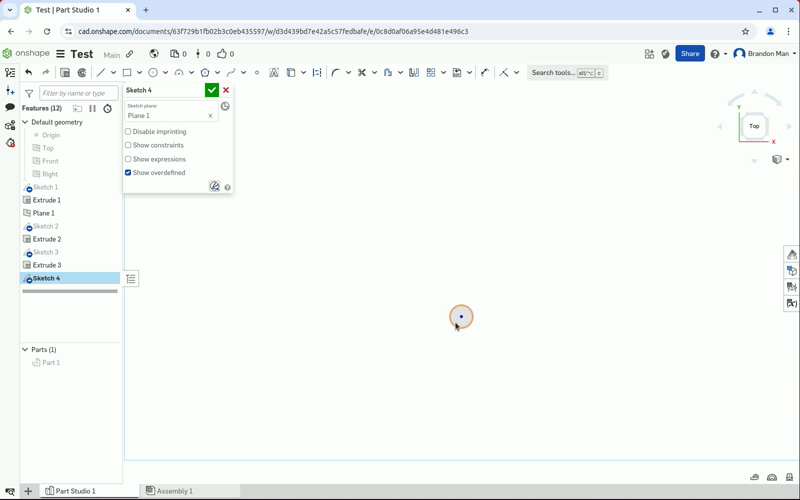
click(455, 322)
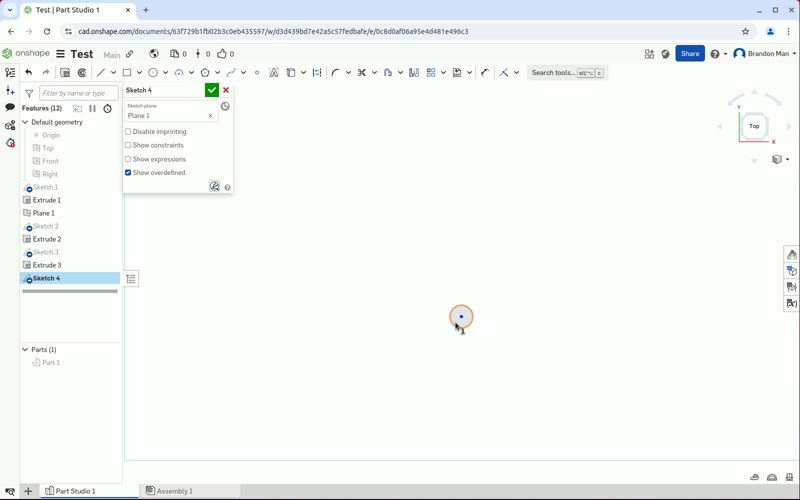
scroll(-6)
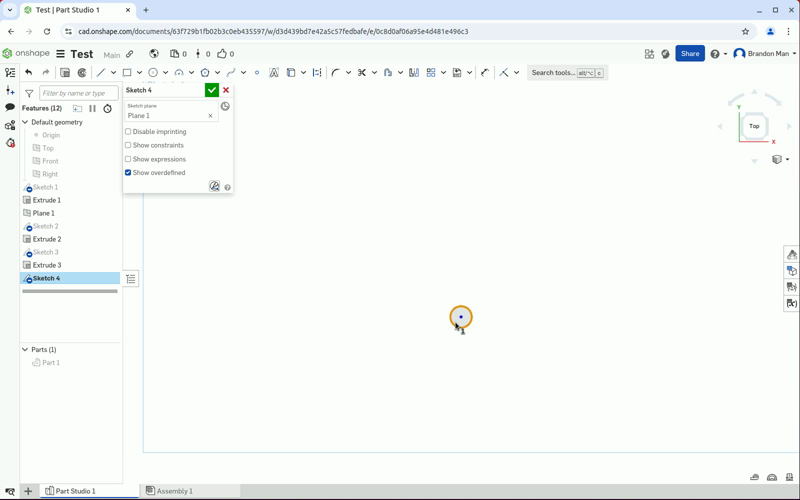
scroll(-6)
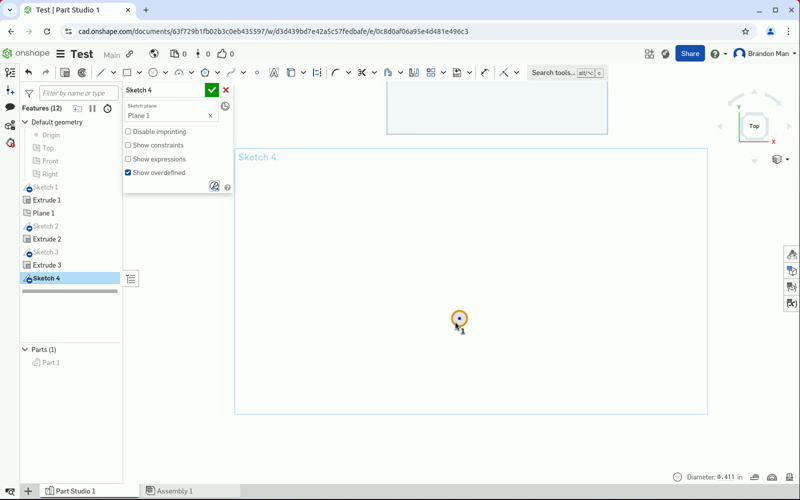
scroll(-6)
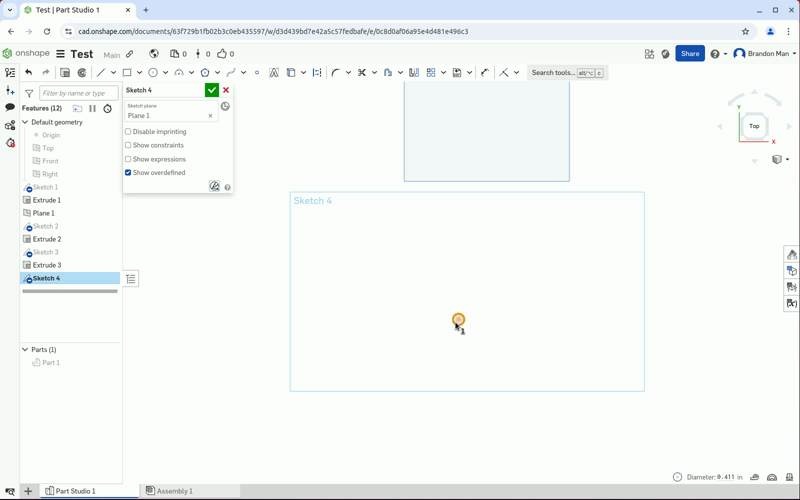
scroll(-6)
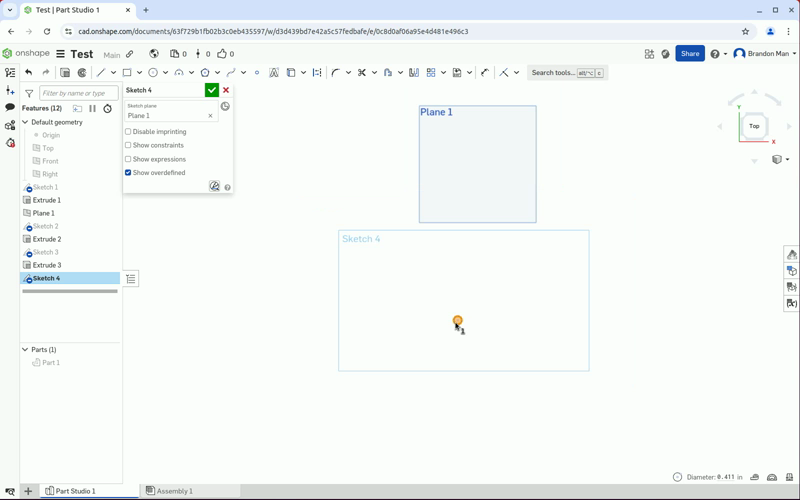
scroll(-6)
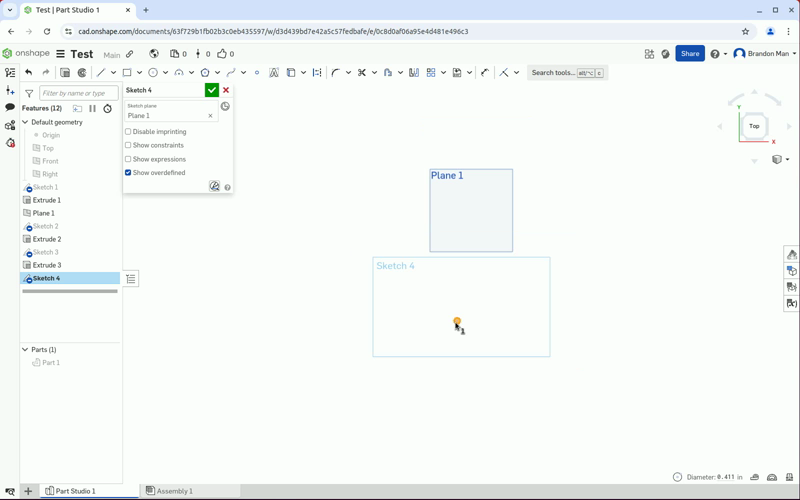
scroll(-6)
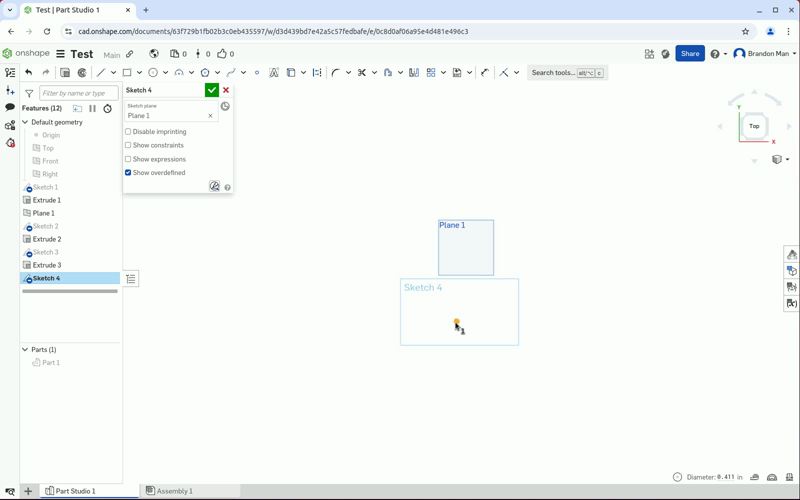
scroll(-6)
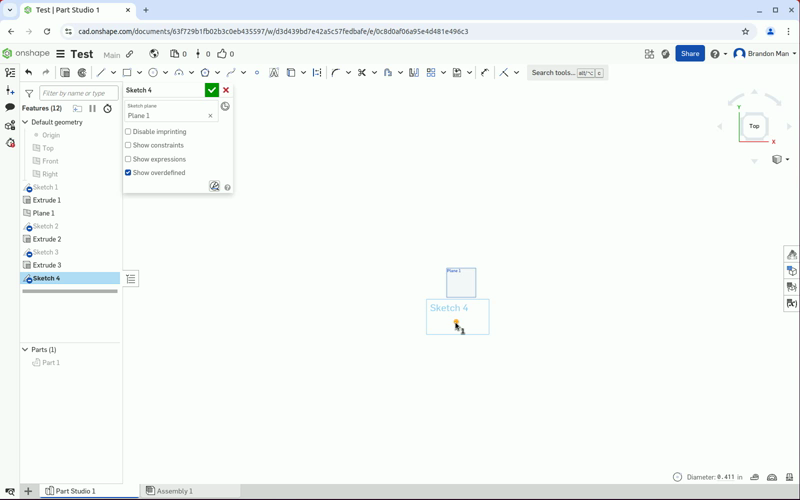
mouse_move(73, 352)
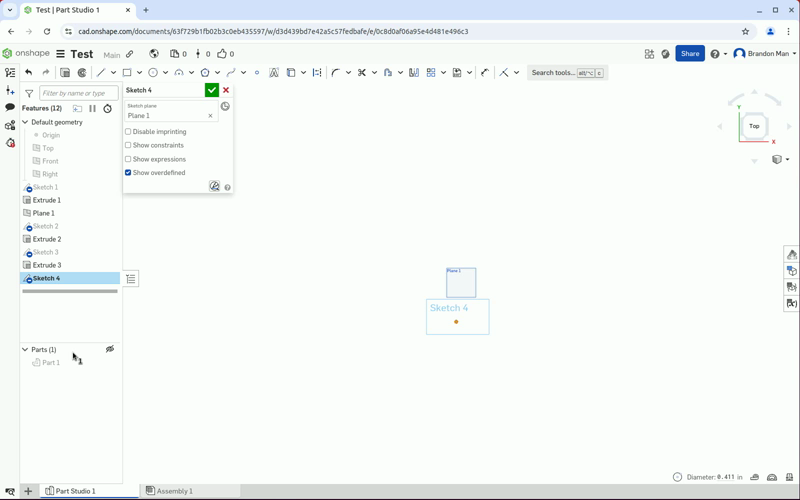
key(shift+y)
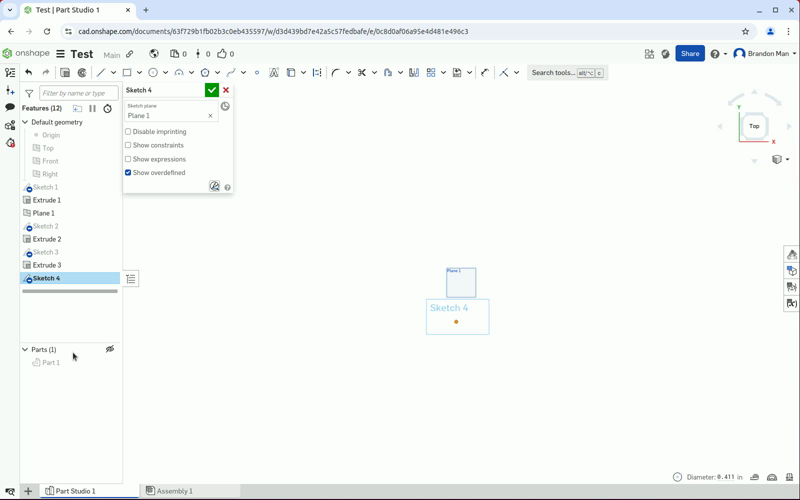
key(shift+e)
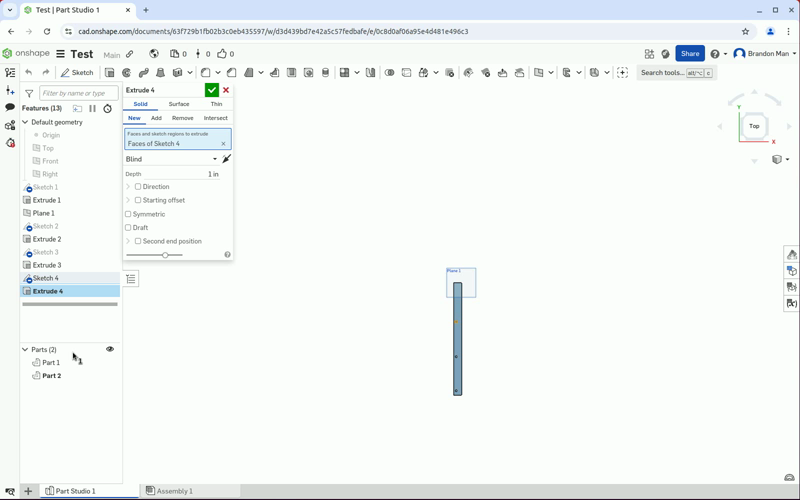
mouse_move(143, 106)
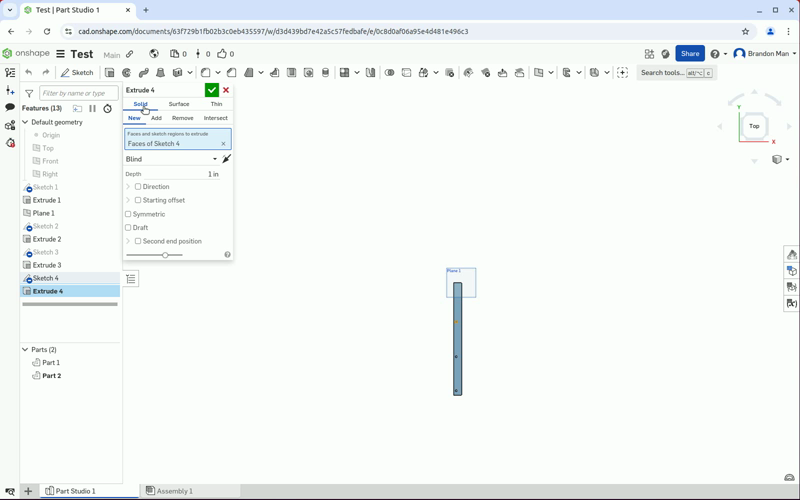
click(143, 106)
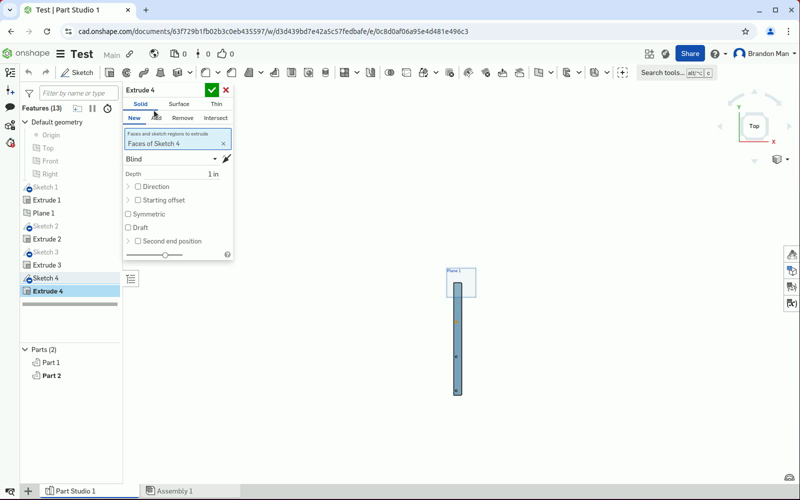
mouse_move(186, 120)
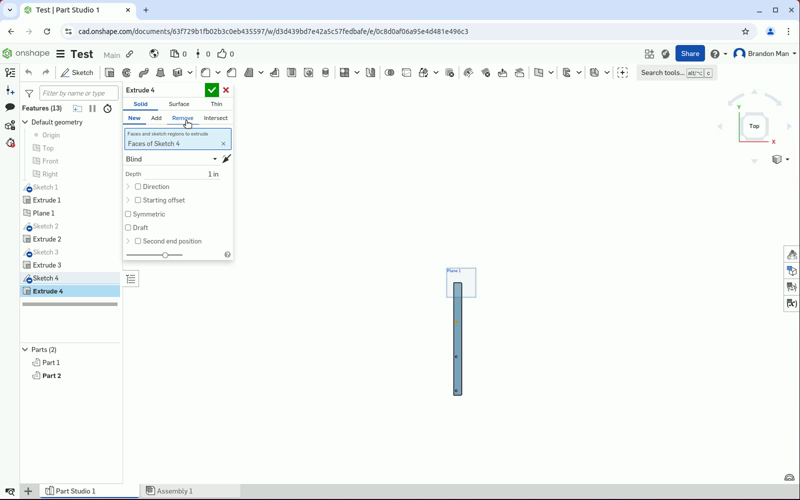
click(186, 120)
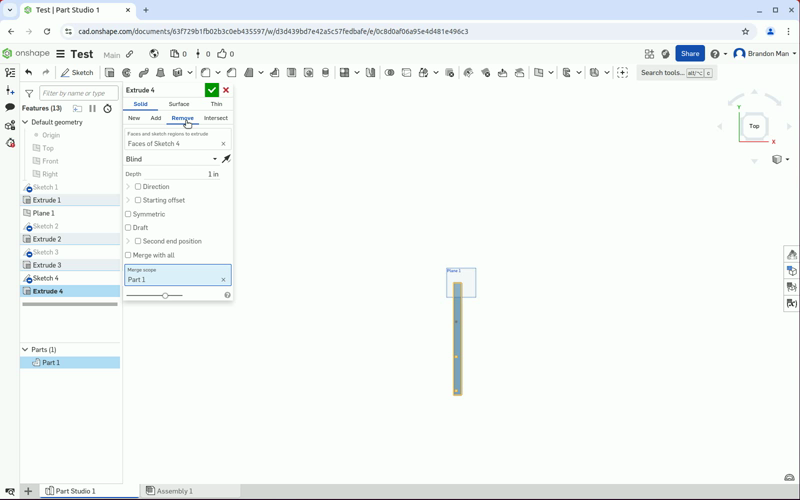
key(tab, 4)
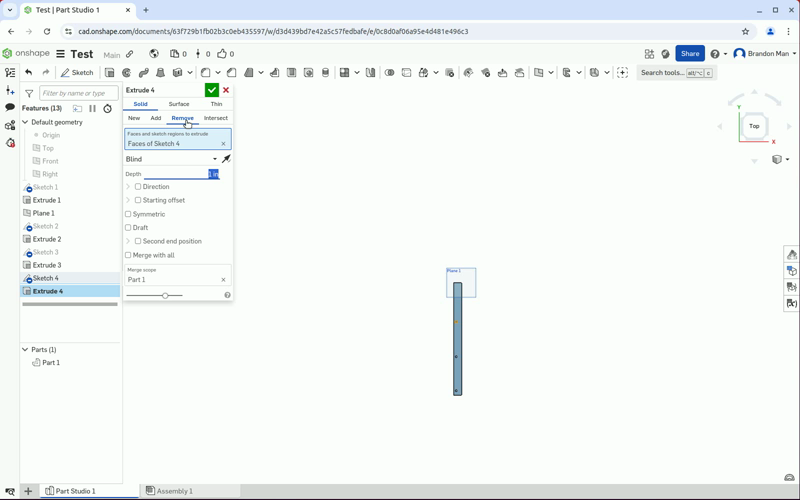
text(0.481)
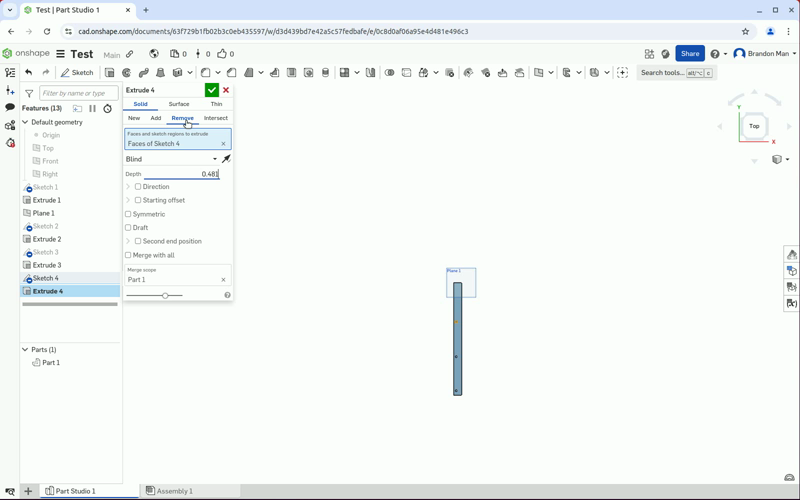
key(tab, 6)
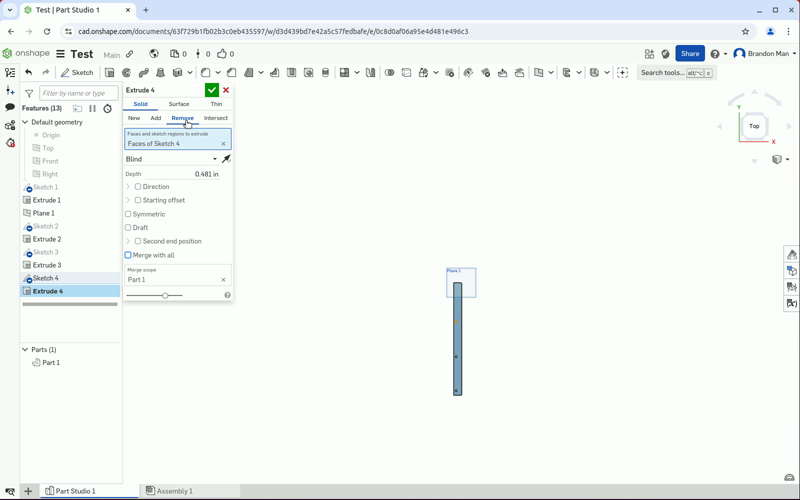
key(space)
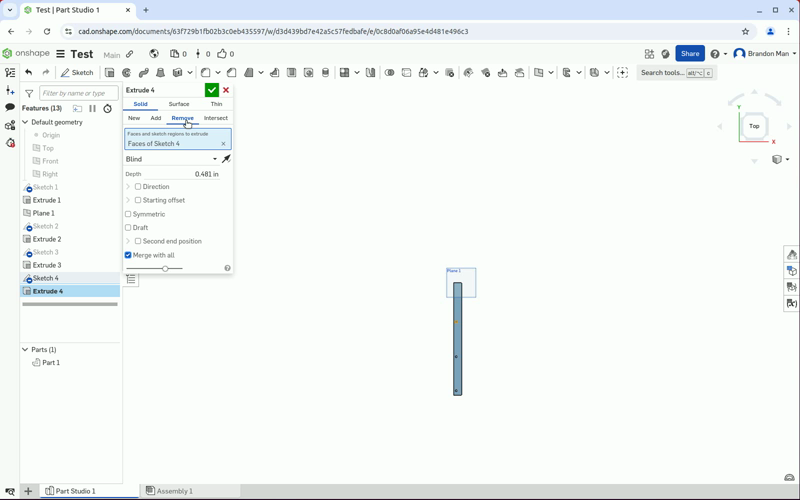
key(enter)
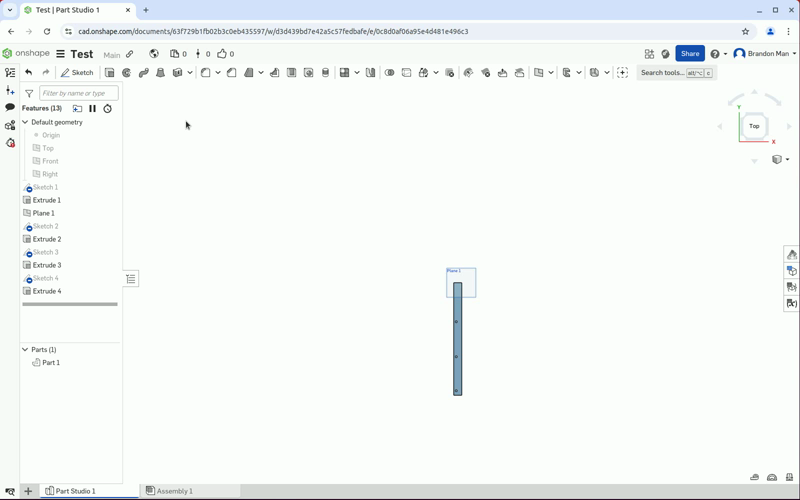
key(shift+h)
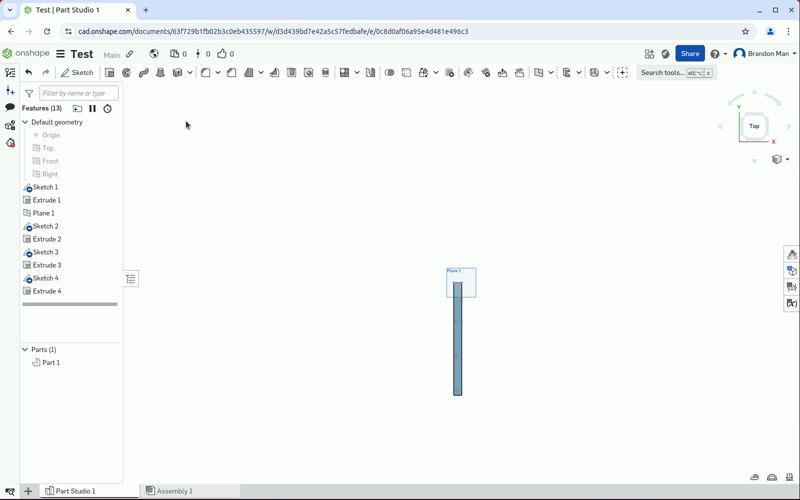
key(shift+h)
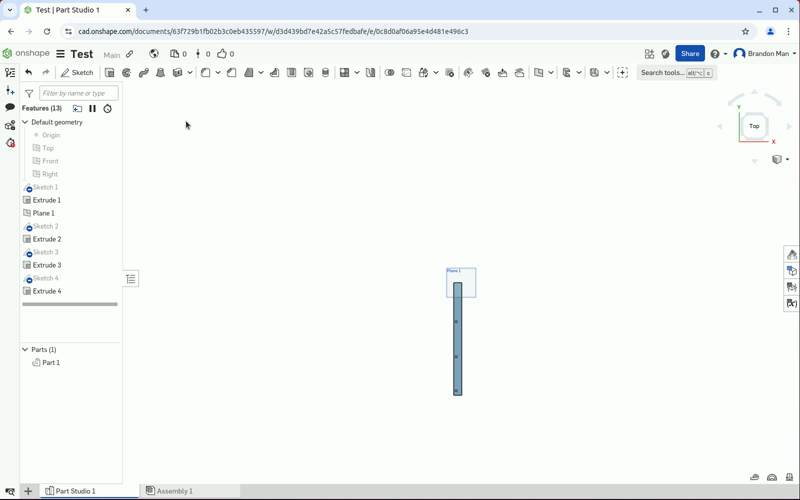
mouse_move(73, 189)
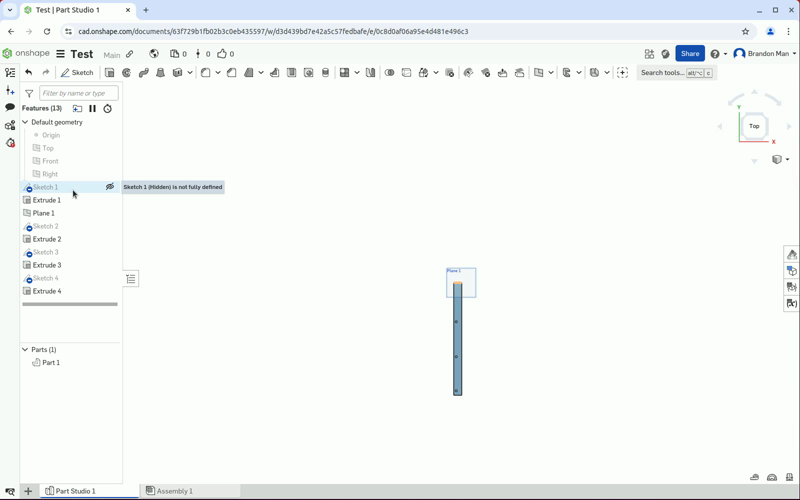
click(73, 189)
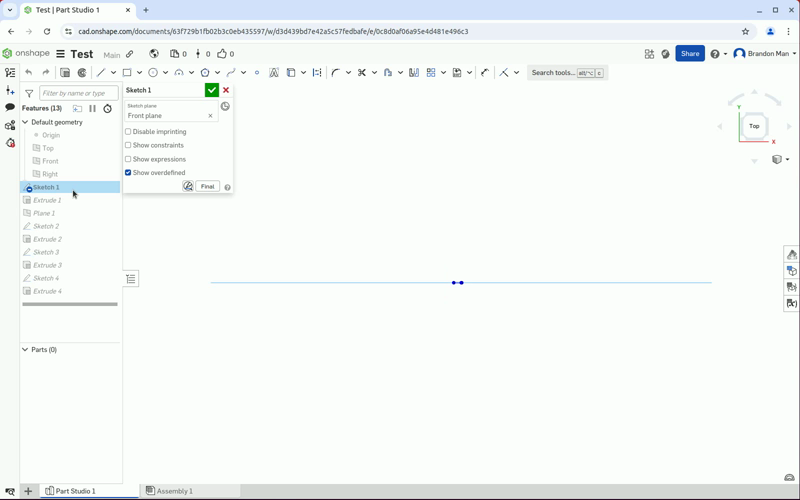
mouse_move(229, 92)
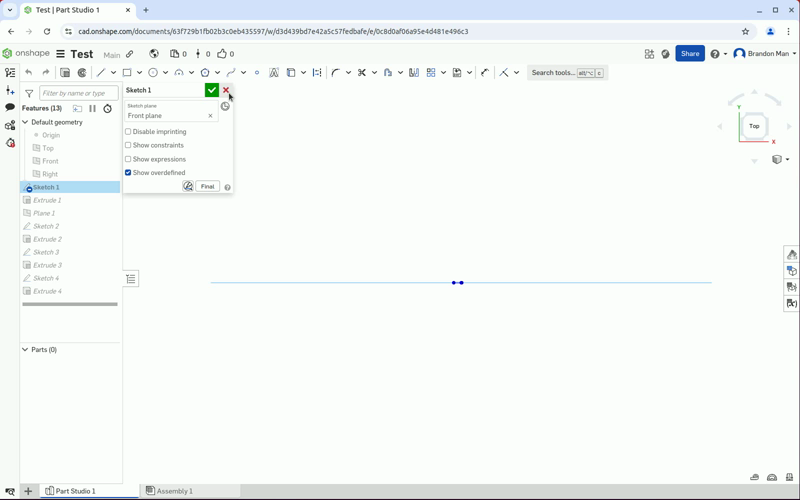
click(229, 92)
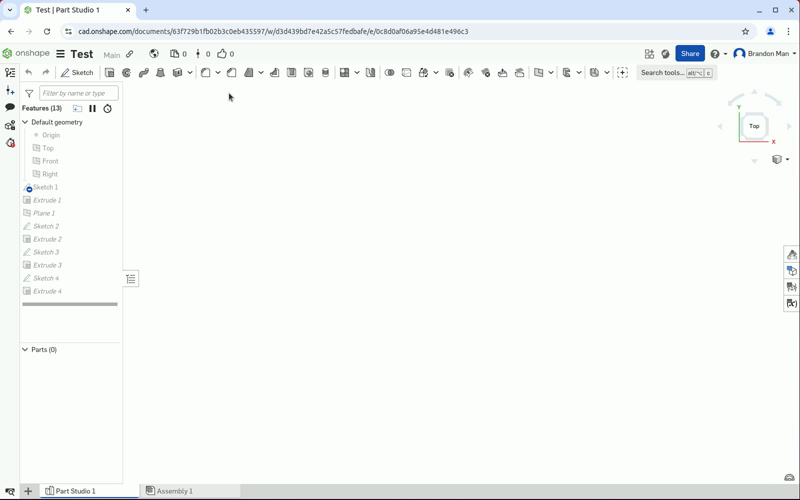
key(shift+s)
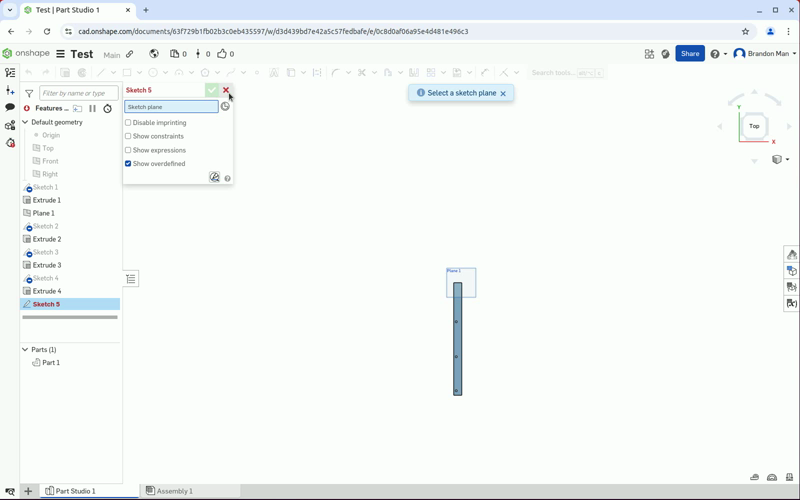
mouse_move(73, 215)
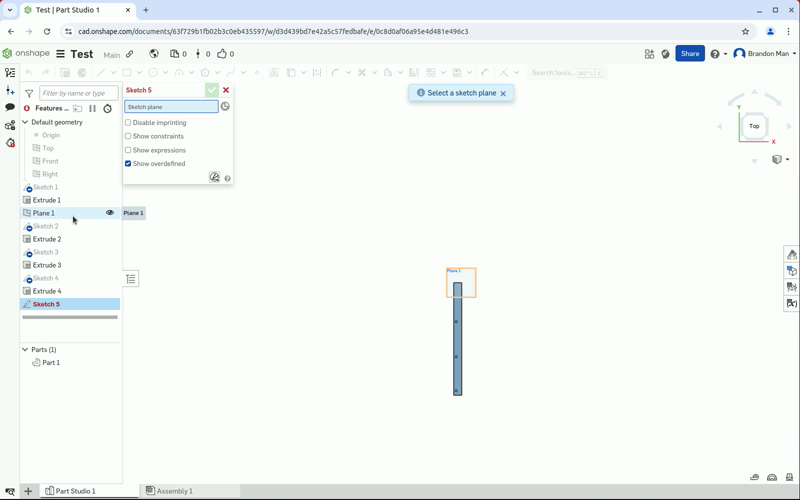
click(73, 215)
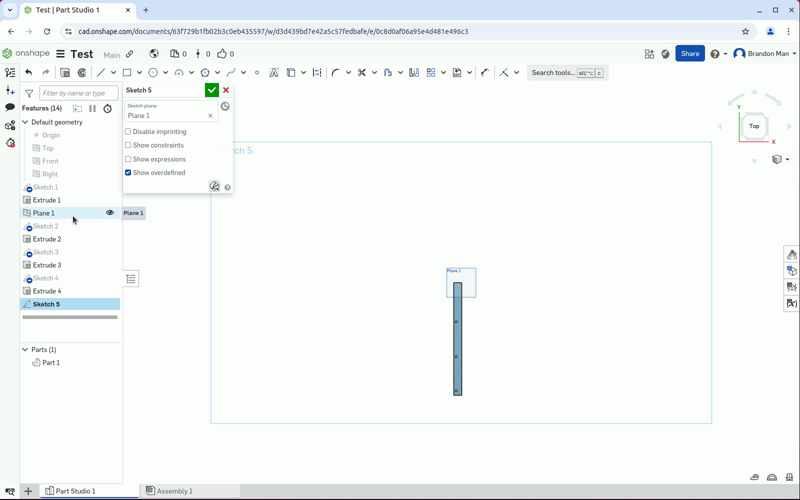
mouse_move(73, 352)
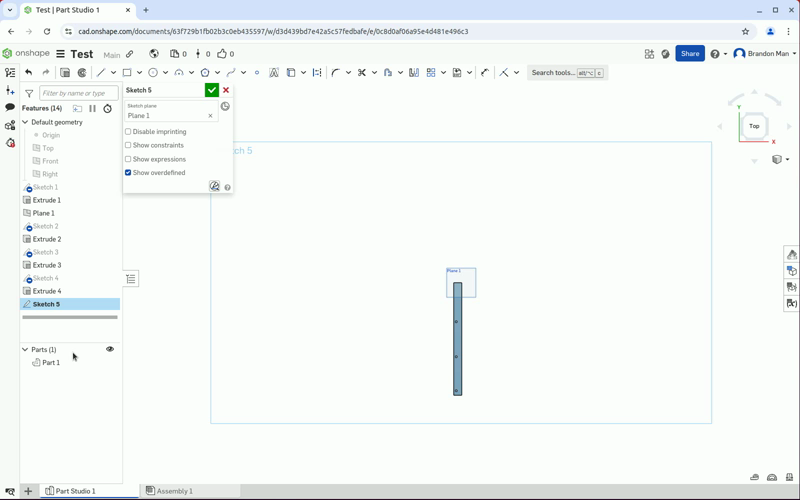
key(y)
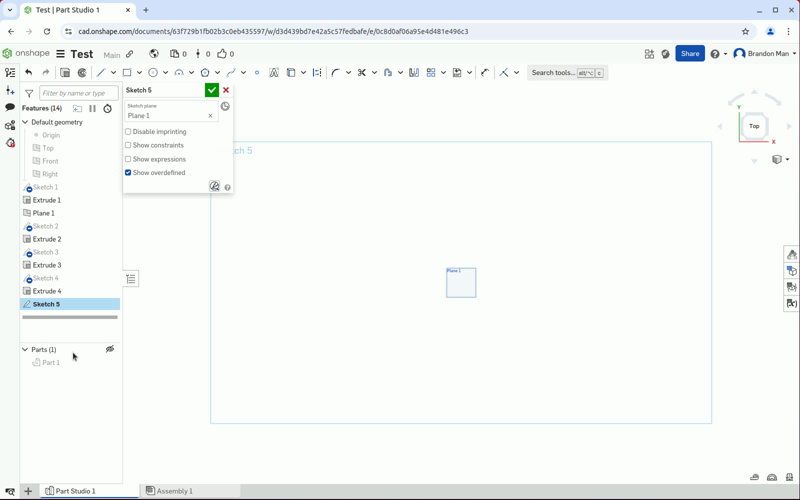
key(c)
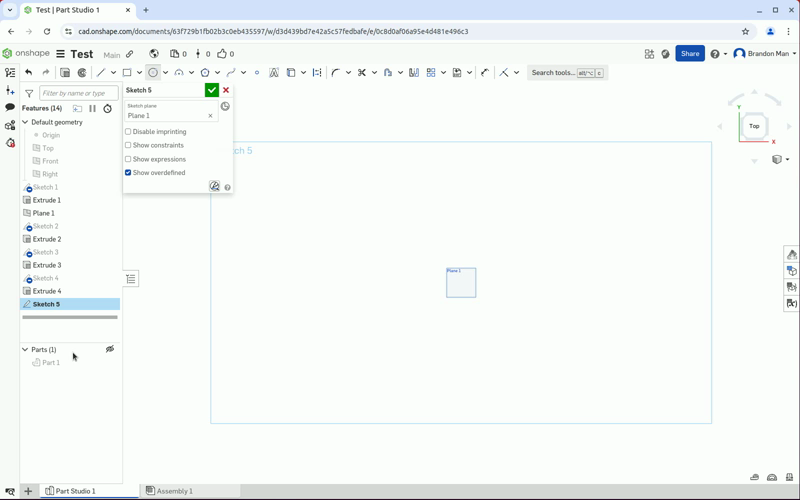
key_down(shift)
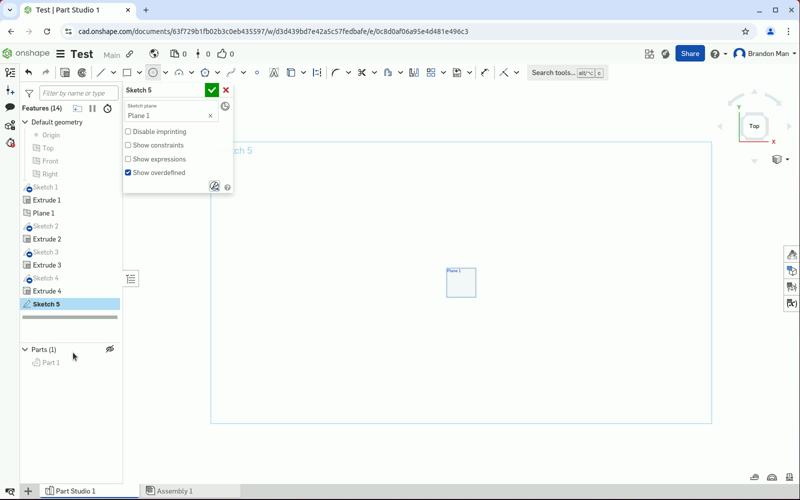
mouse_move(456, 287)
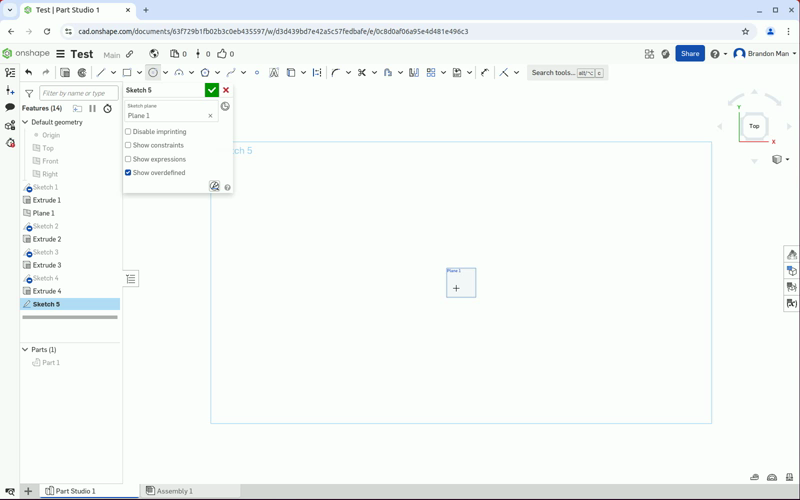
click(456, 287)
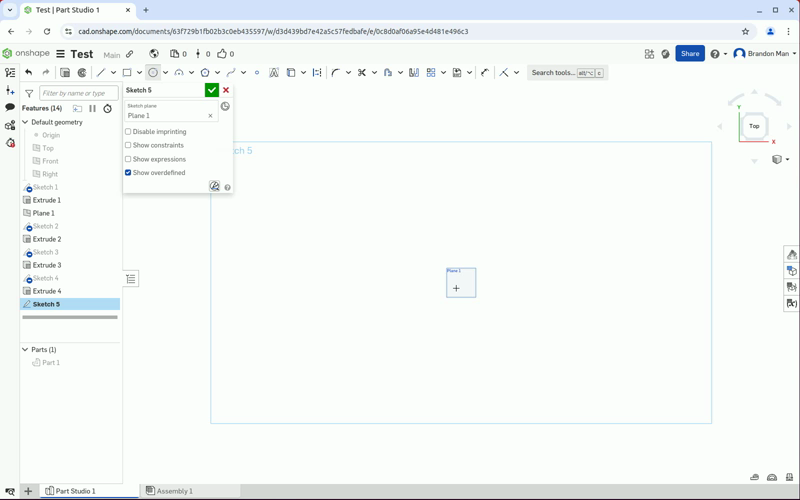
key_up(shift)
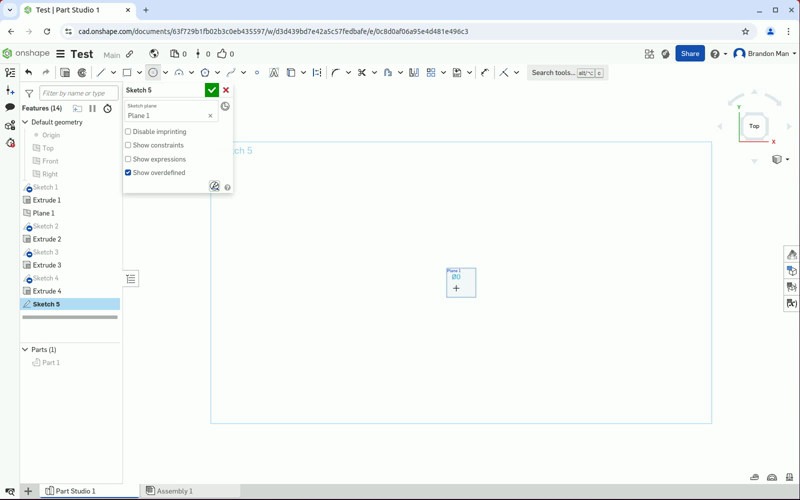
mouse_move(457, 287)
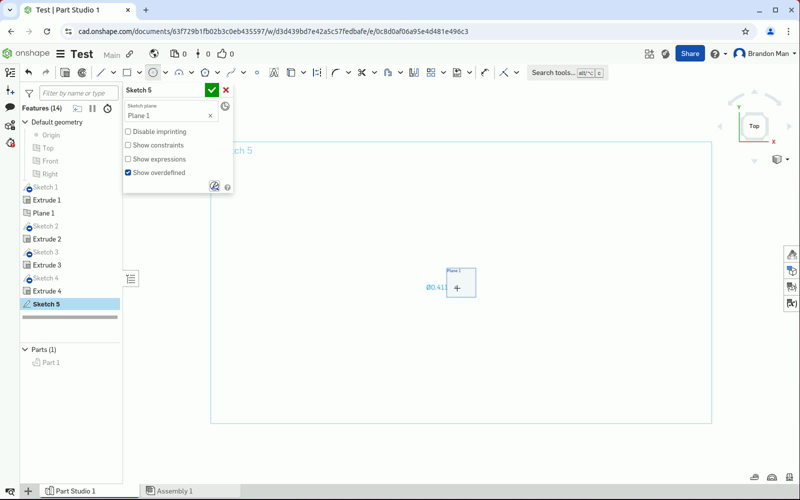
scroll(6)
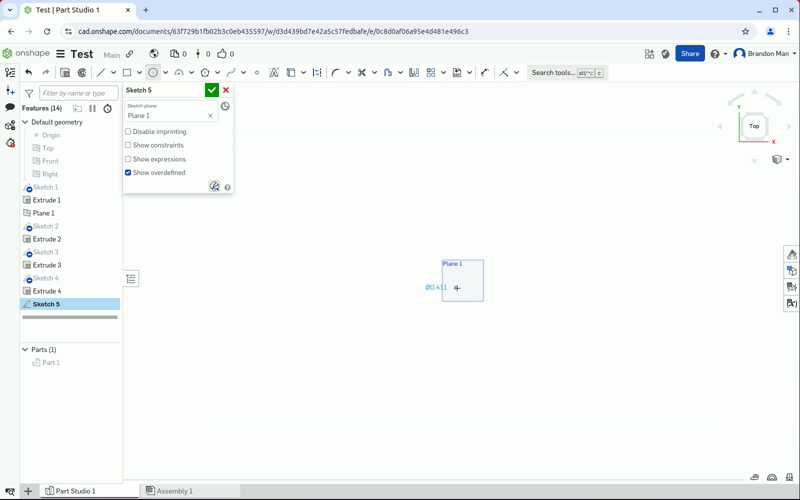
scroll(6)
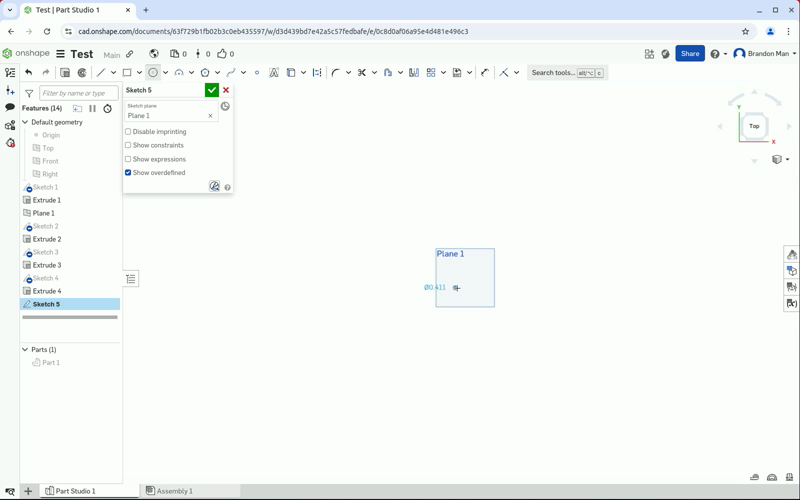
scroll(6)
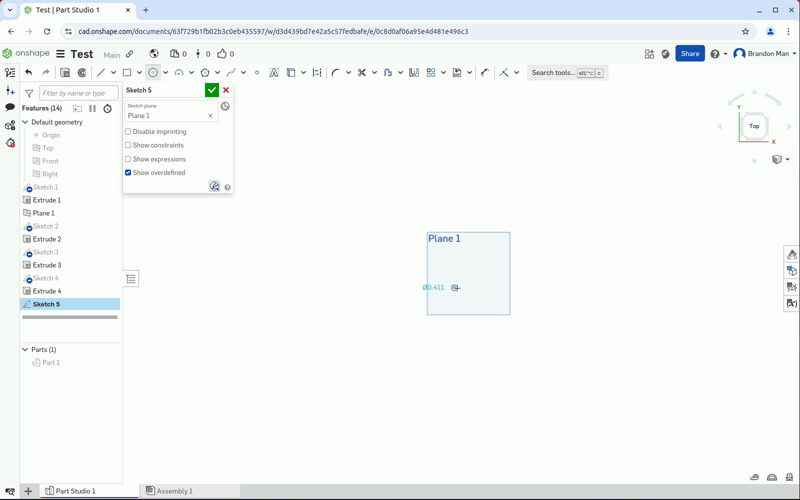
scroll(6)
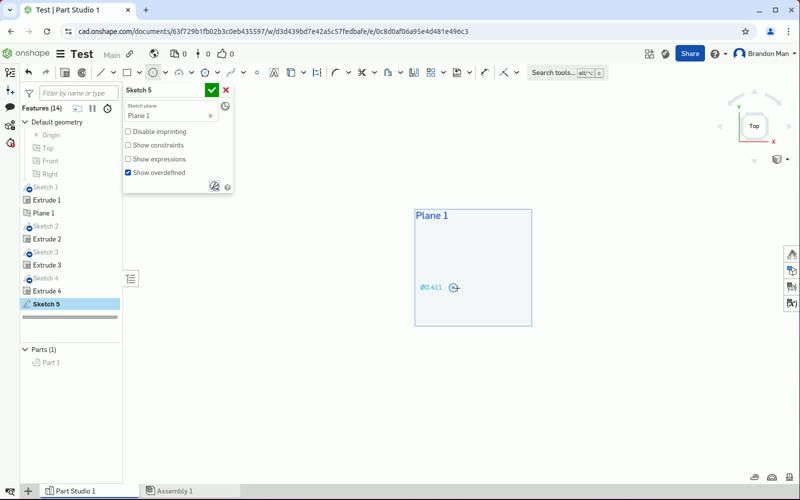
scroll(6)
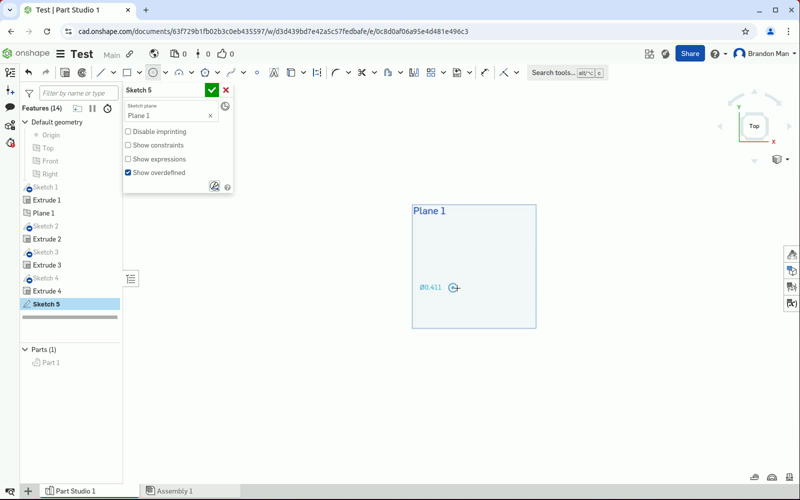
scroll(6)
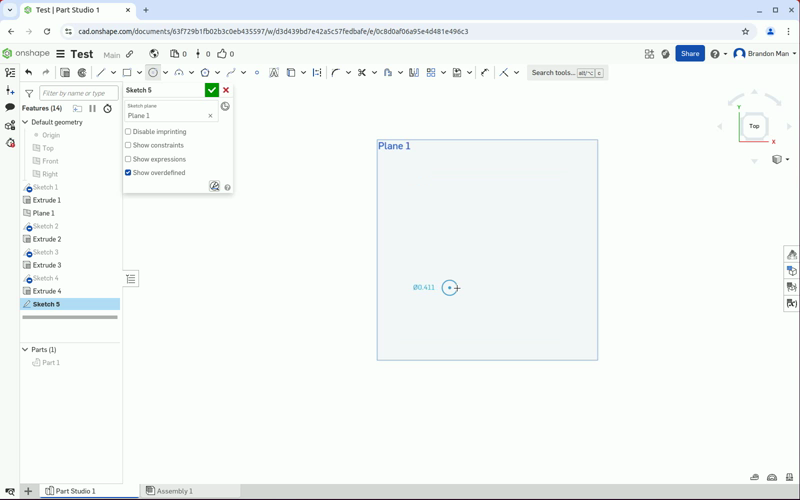
scroll(6)
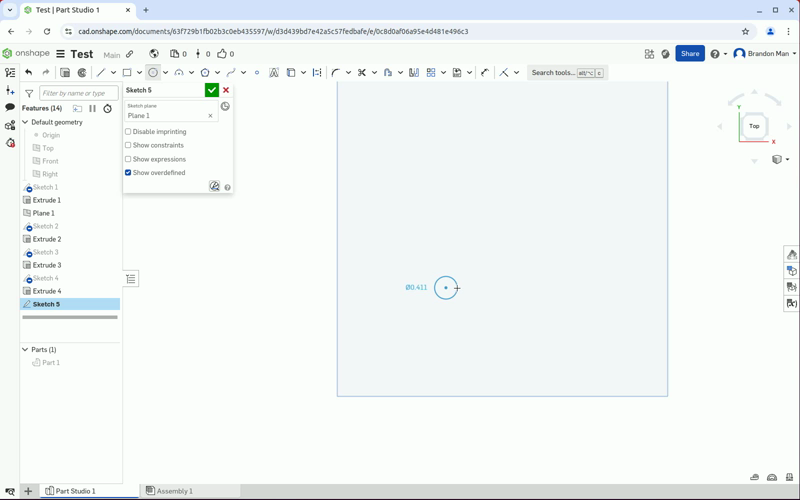
click(457, 287)
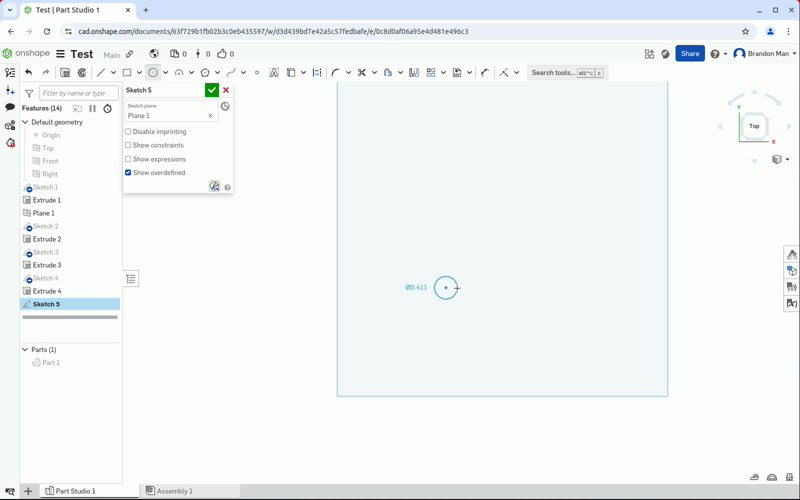
scroll(-6)
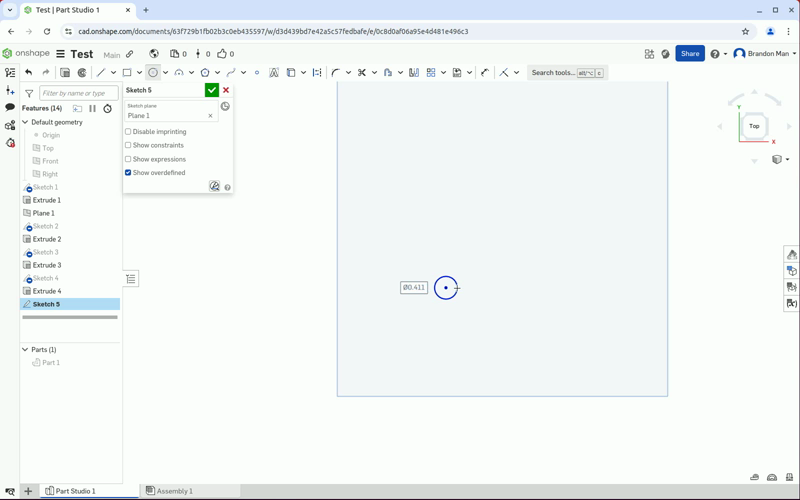
scroll(-6)
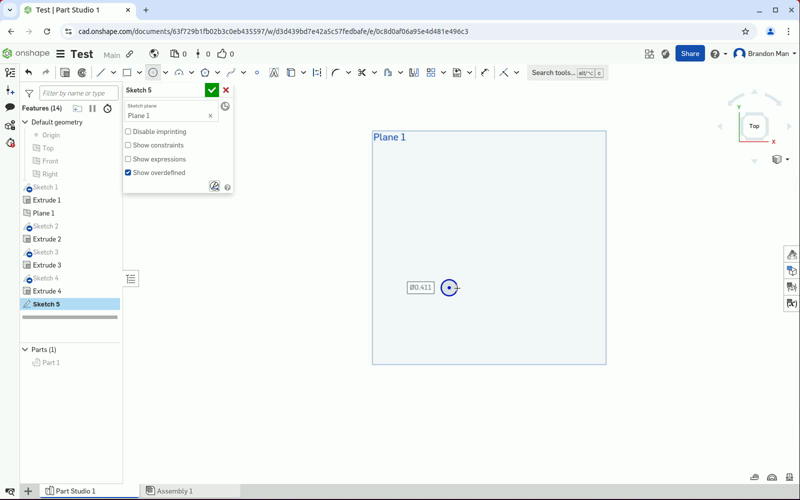
scroll(-6)
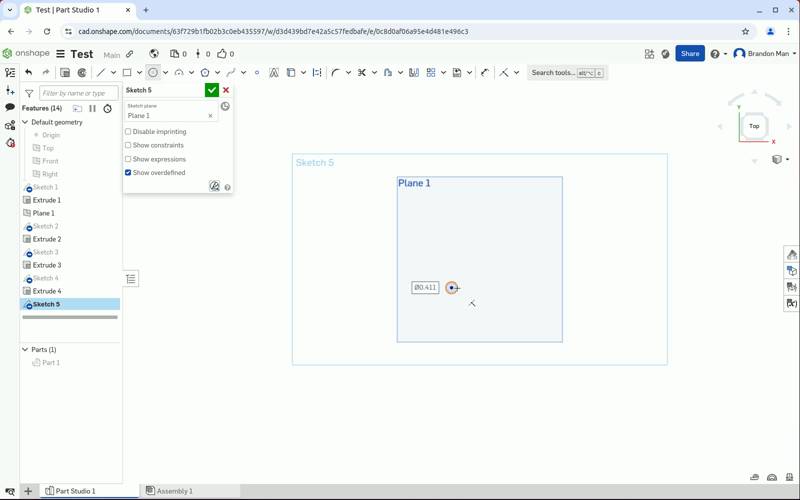
scroll(-6)
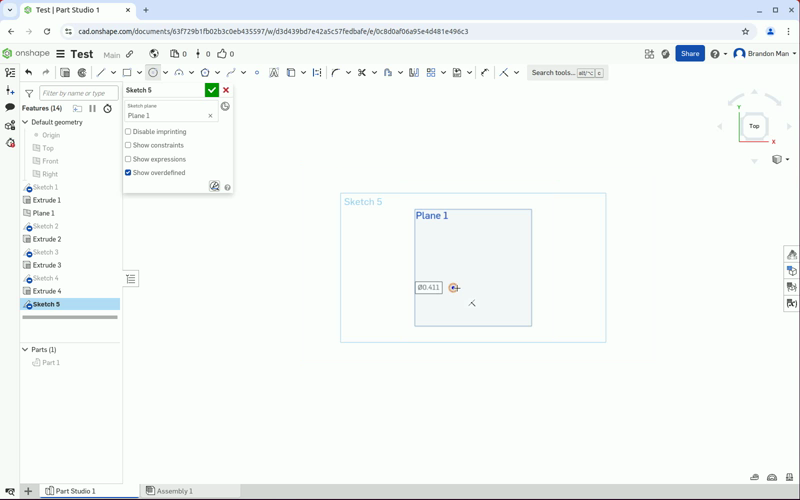
scroll(-6)
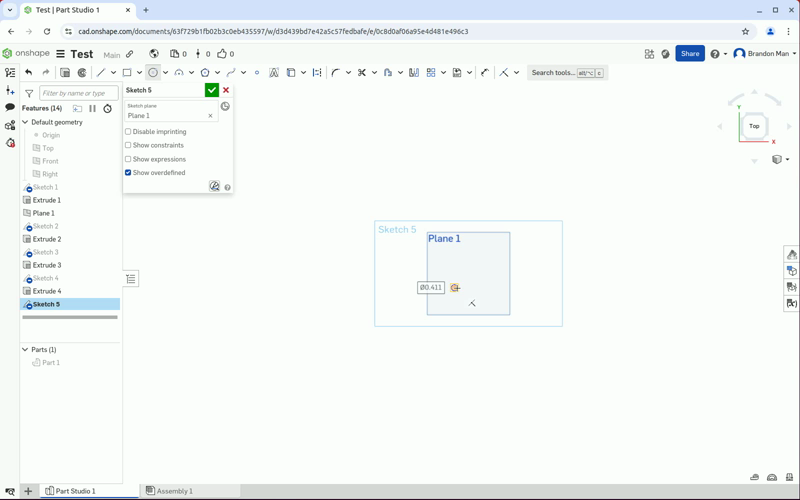
scroll(-6)
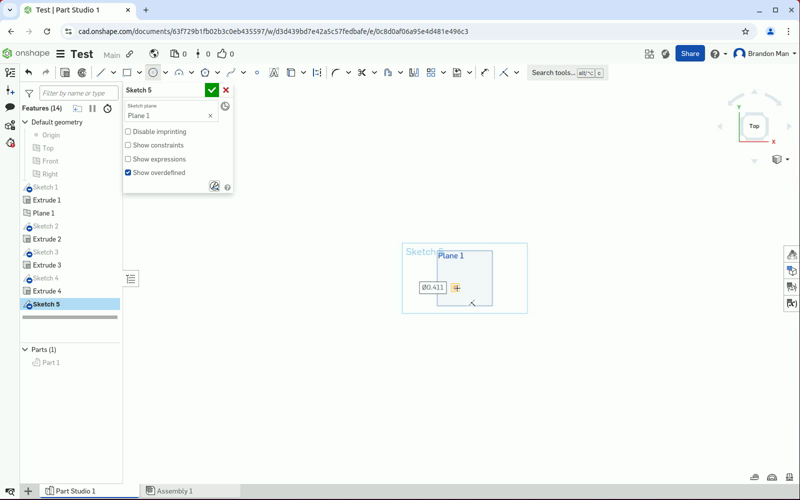
scroll(-6)
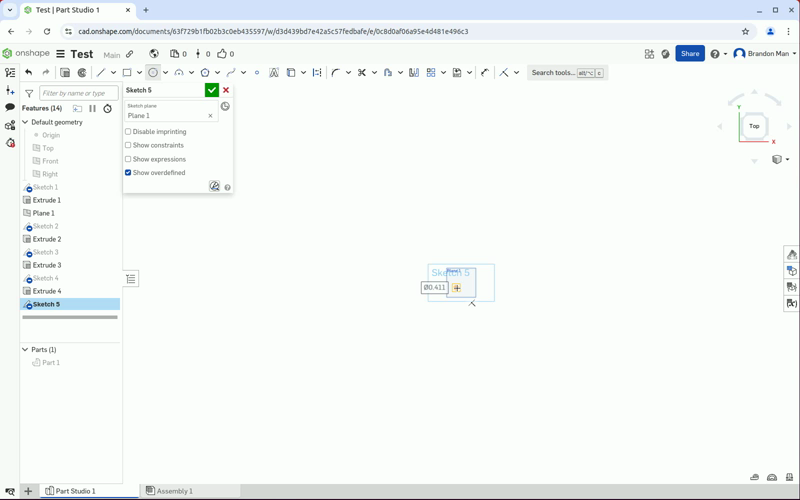
key(esc)
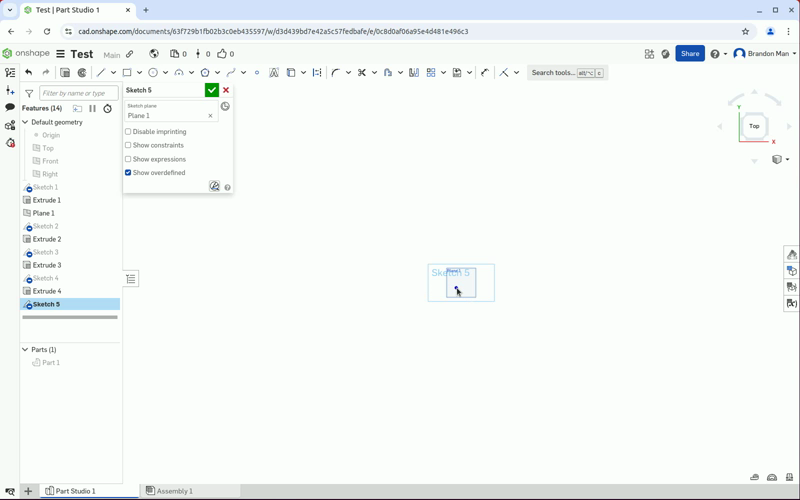
mouse_move(455, 288)
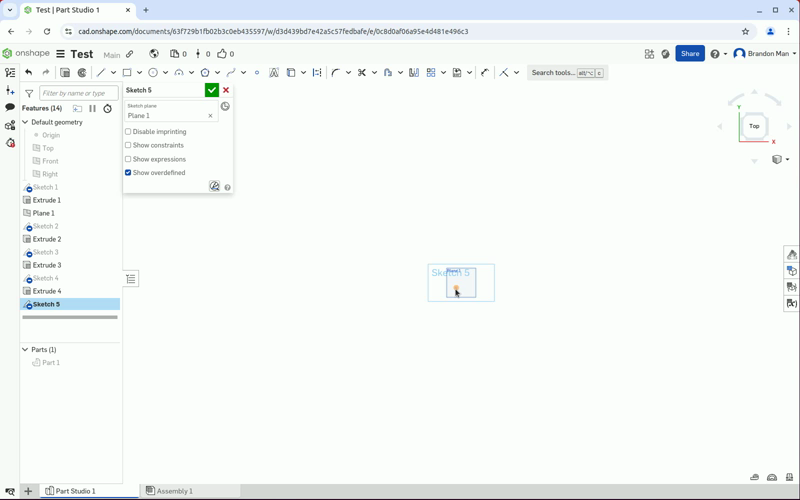
scroll(6)
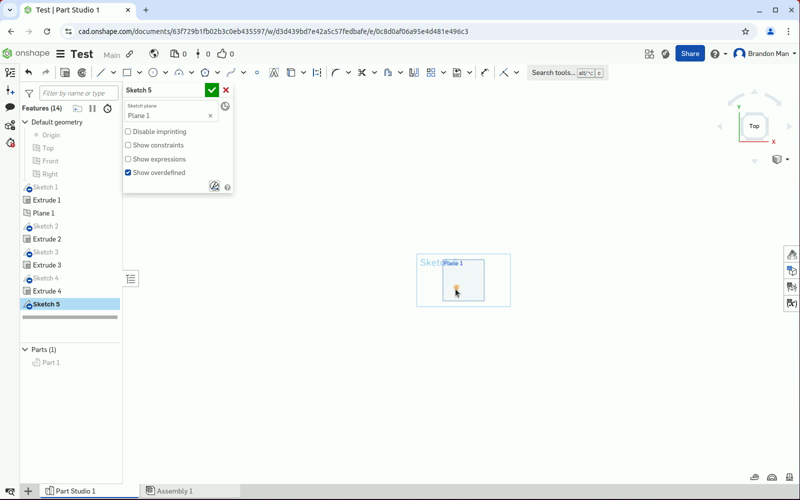
scroll(6)
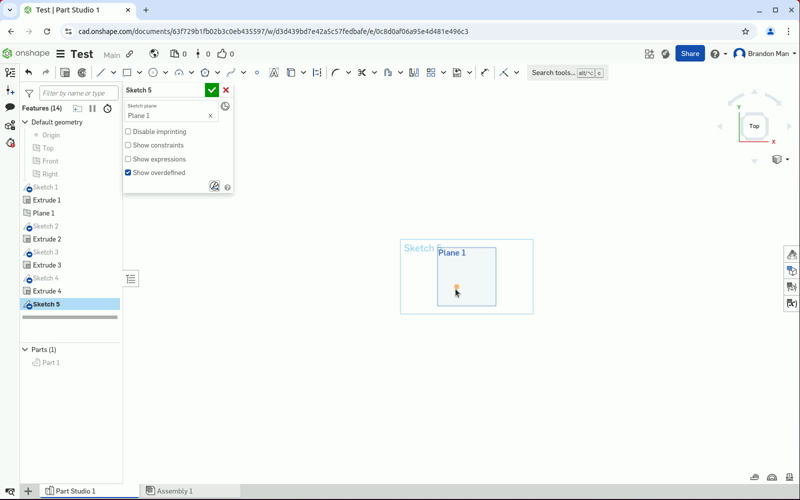
scroll(6)
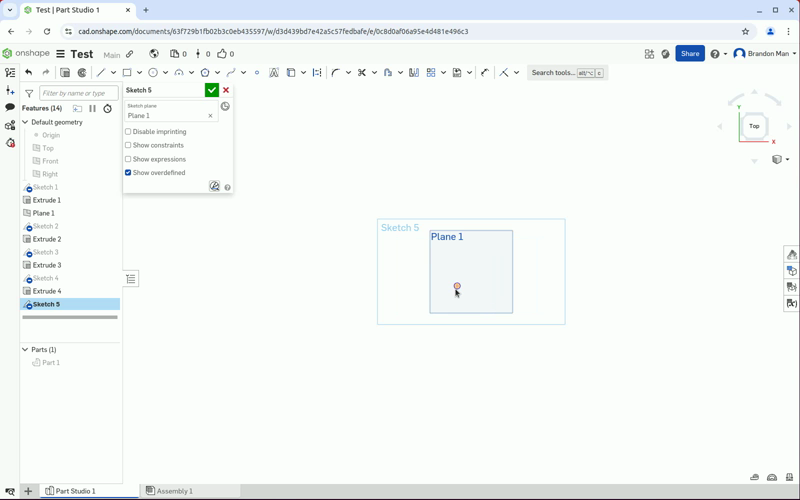
scroll(6)
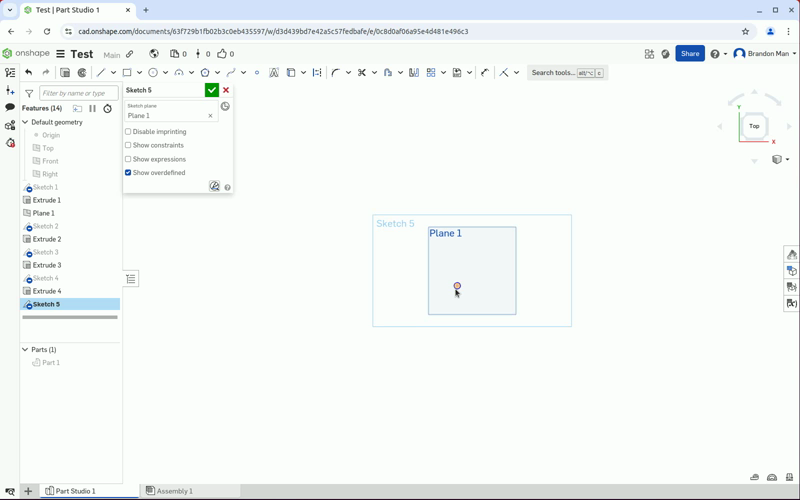
scroll(6)
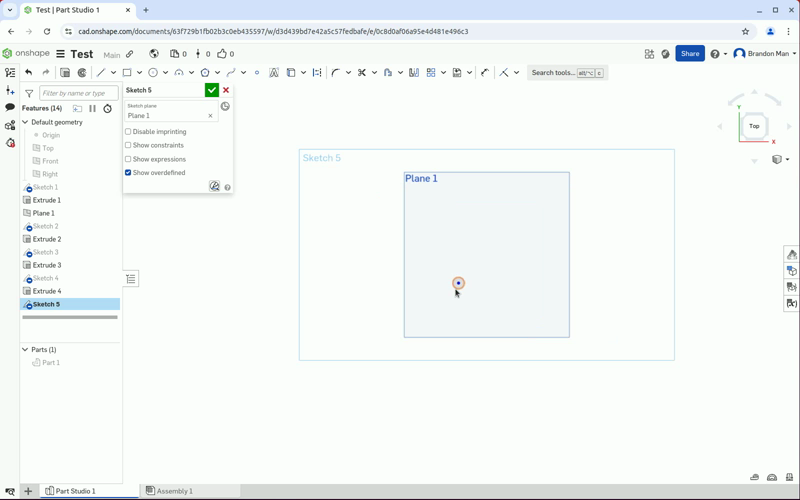
scroll(6)
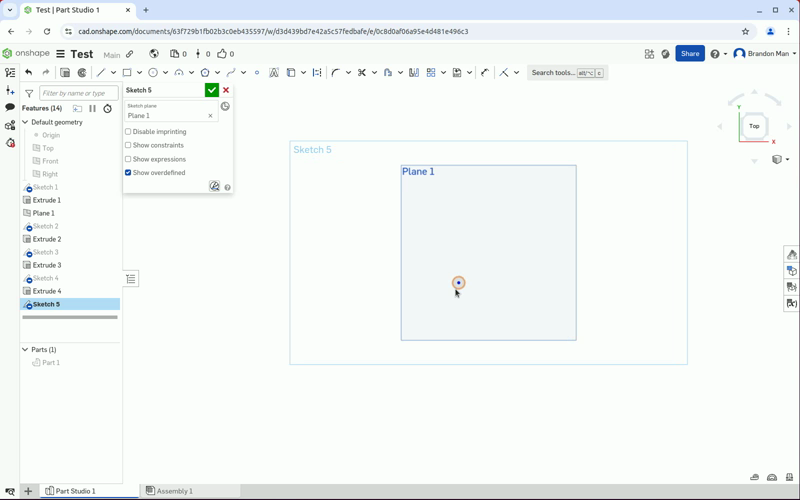
scroll(6)
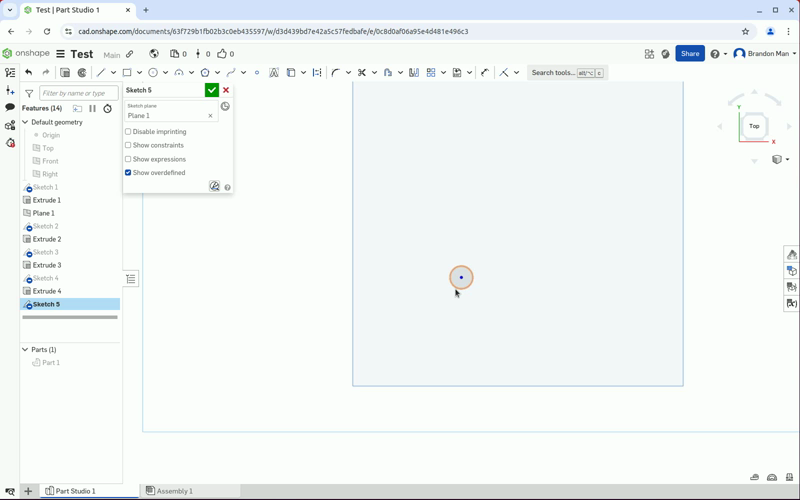
click(455, 288)
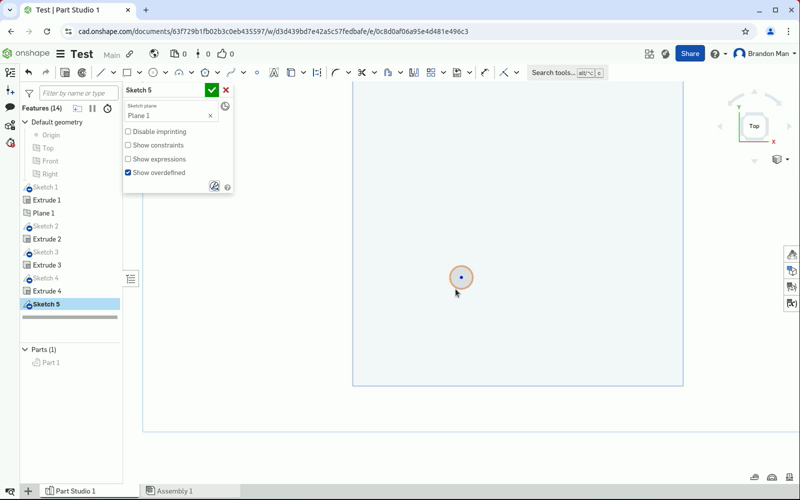
scroll(-6)
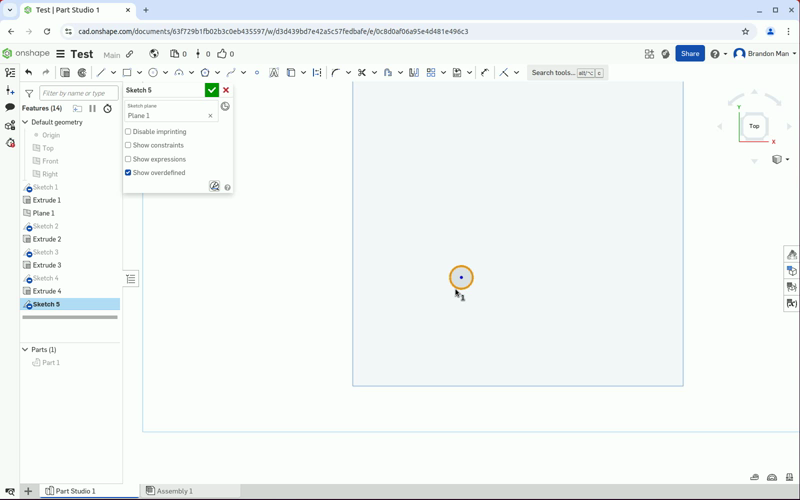
scroll(-6)
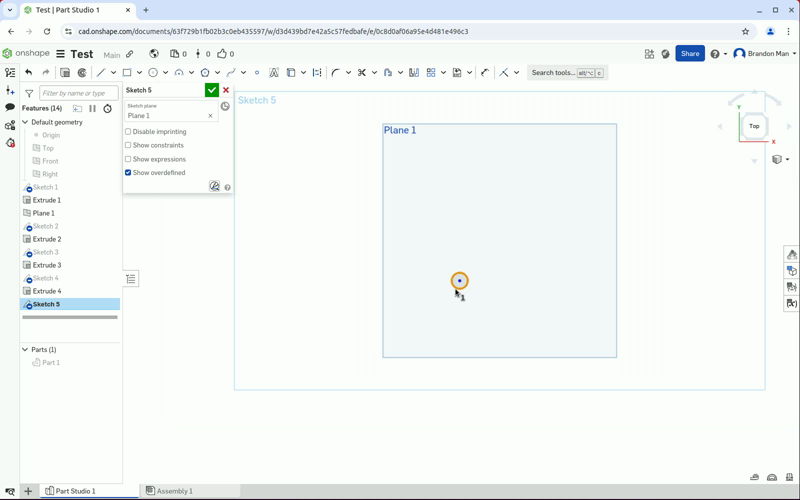
scroll(-6)
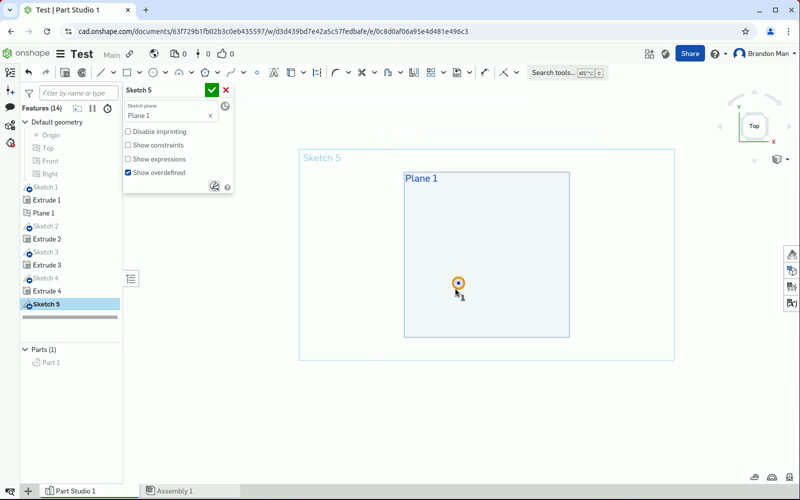
scroll(-6)
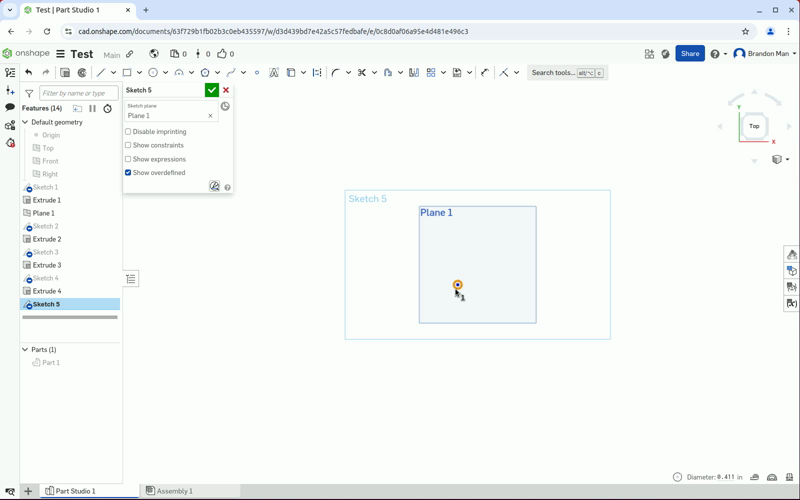
scroll(-6)
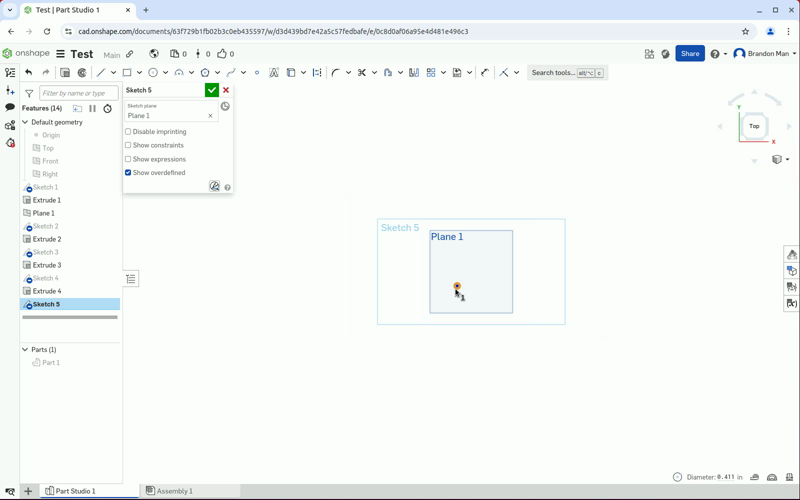
scroll(-6)
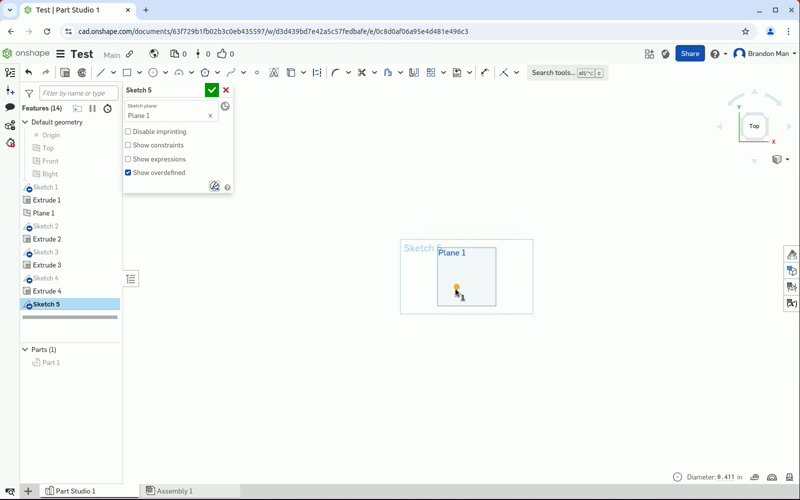
scroll(-6)
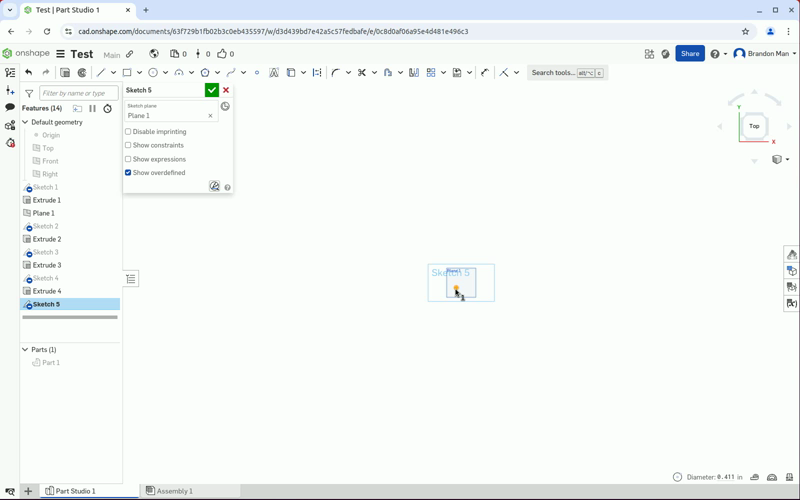
mouse_move(73, 352)
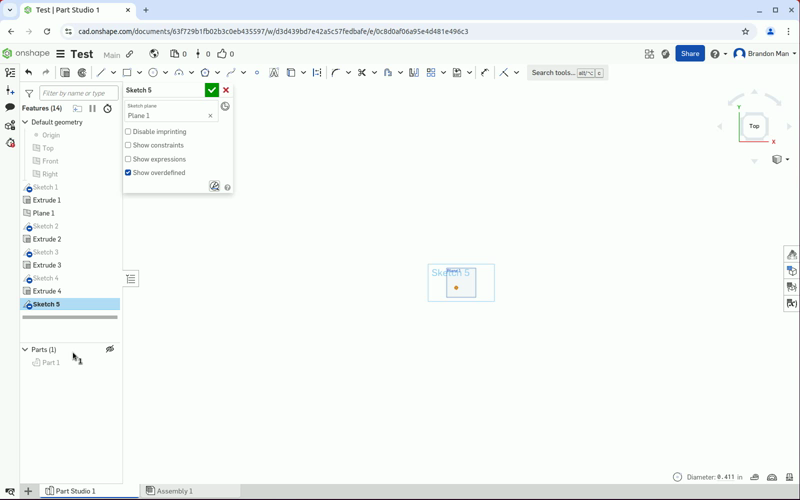
key(shift+y)
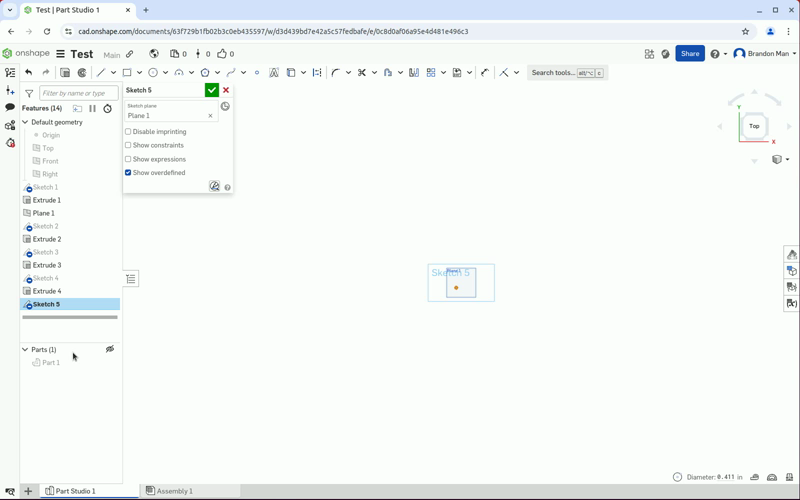
key(shift+e)
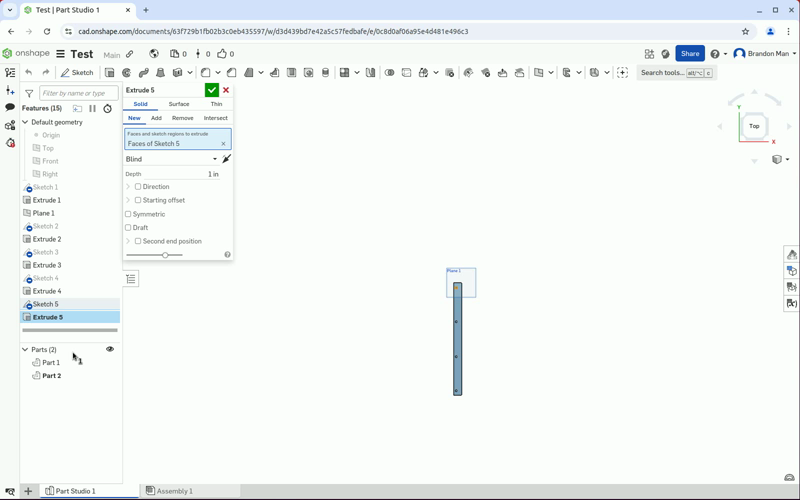
mouse_move(143, 106)
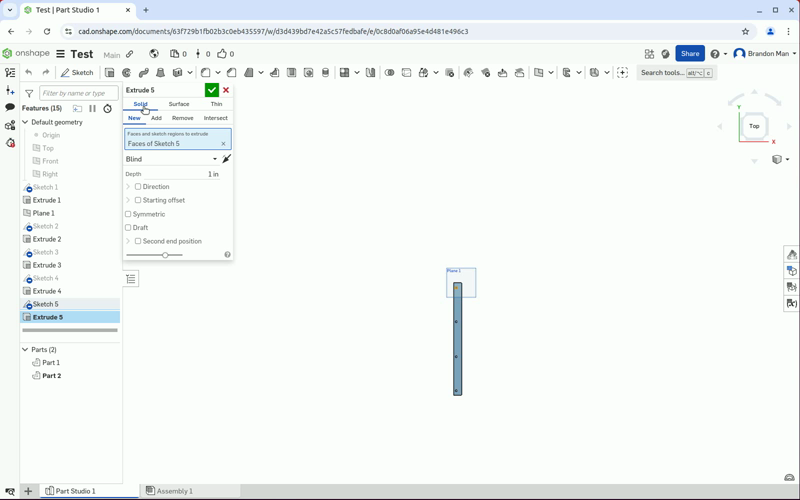
click(143, 106)
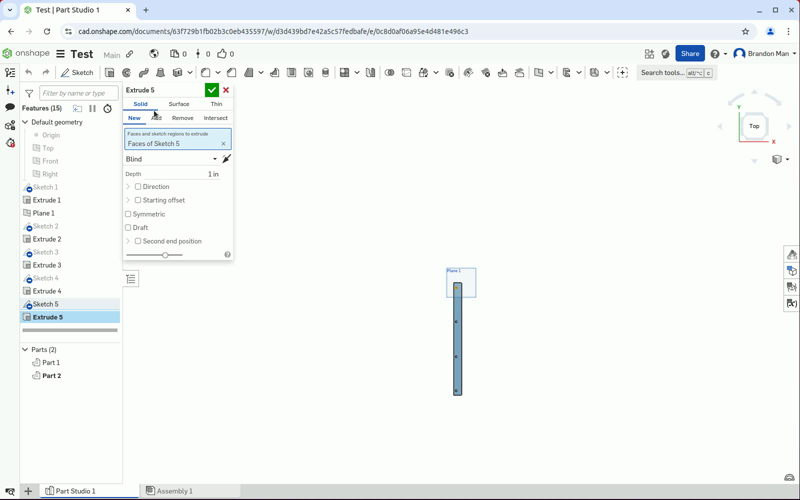
mouse_move(186, 120)
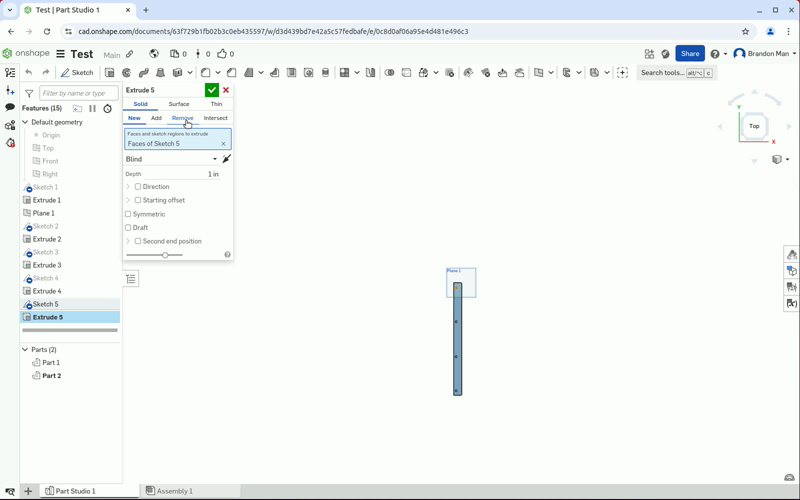
click(186, 120)
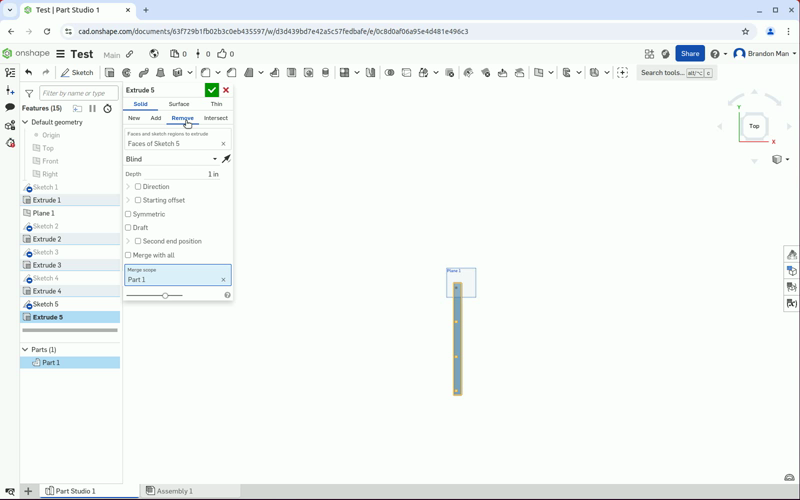
key(tab, 4)
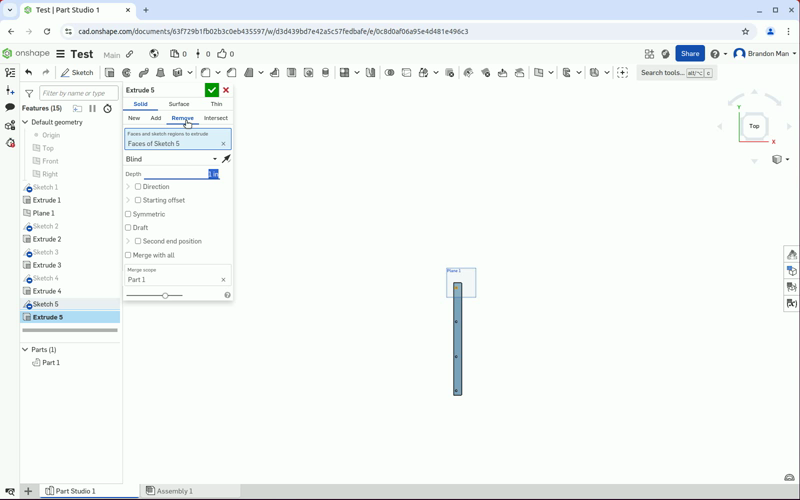
text(0.481)
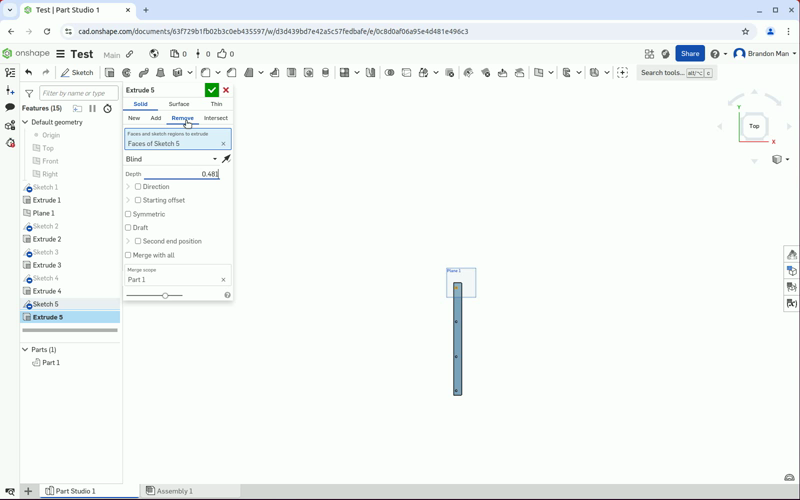
key(tab, 6)
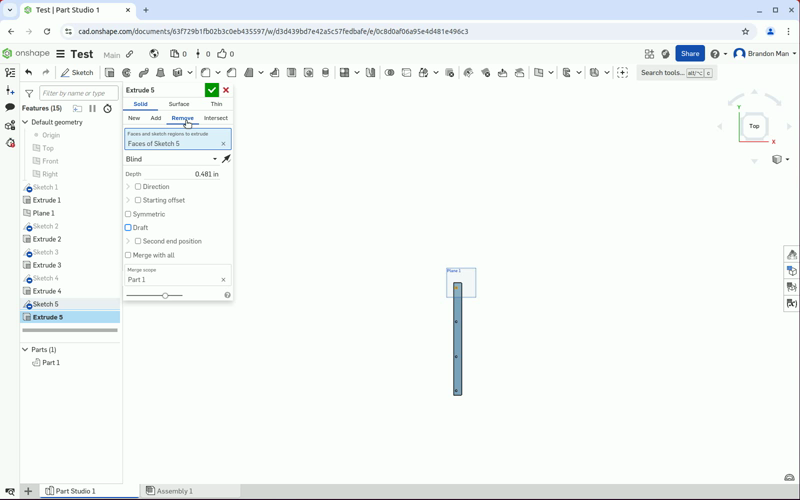
key(space)
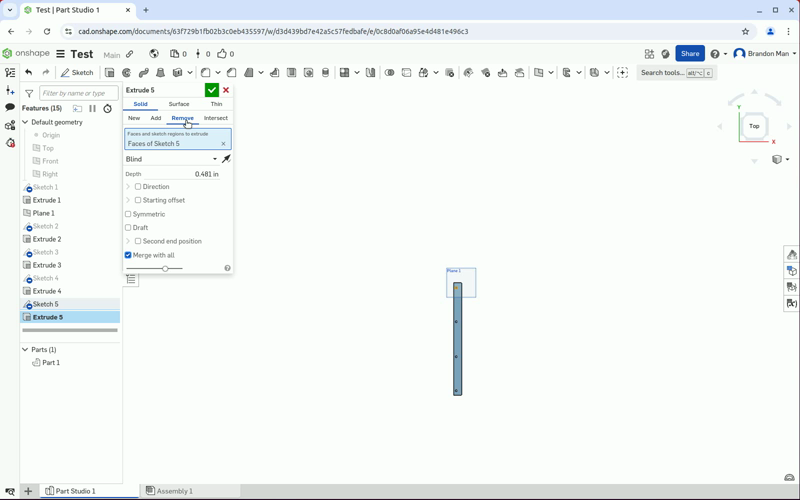
key(enter)
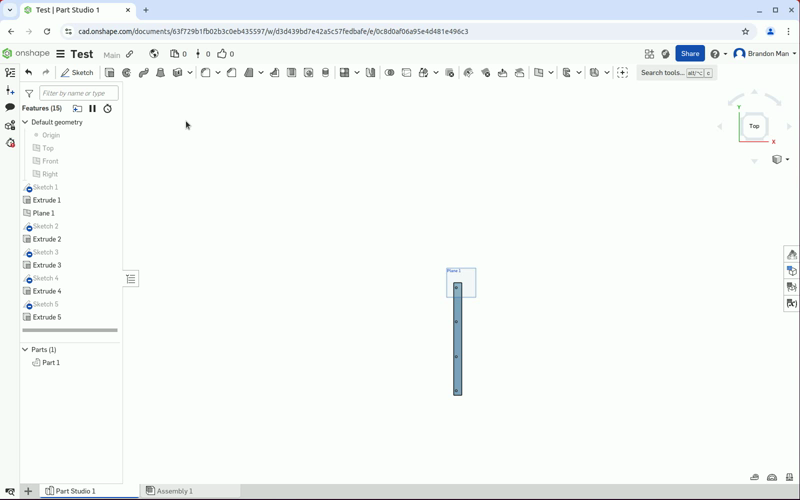
key(shift+h)
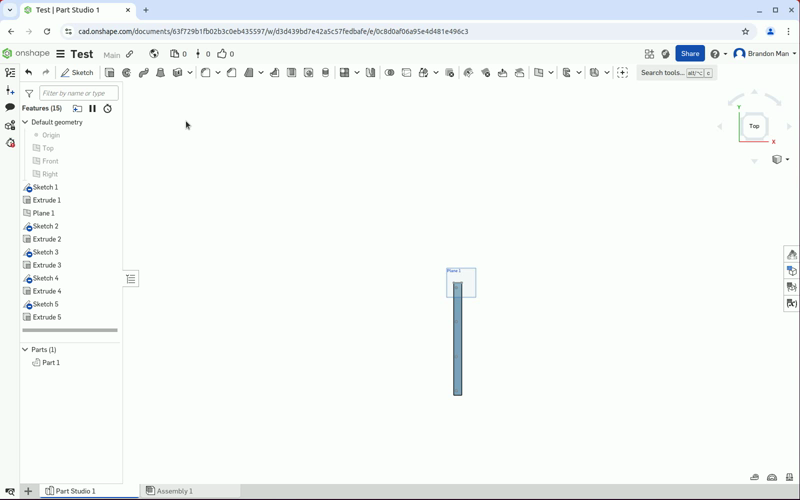
key(shift+h)
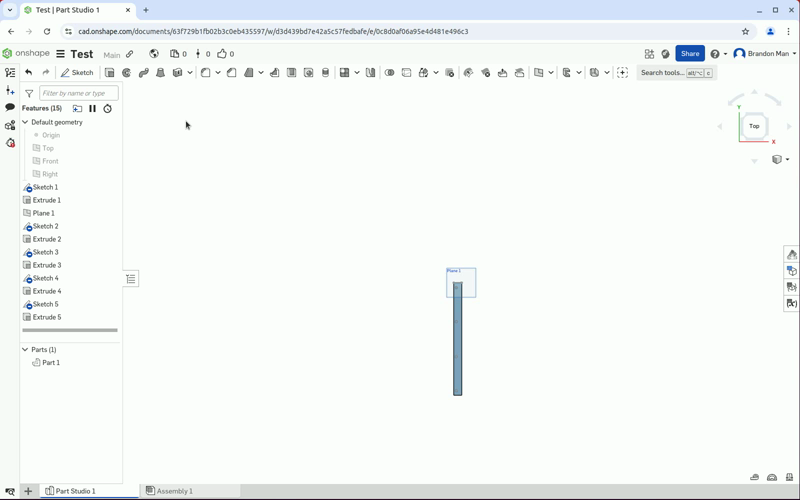
key(shift+7)
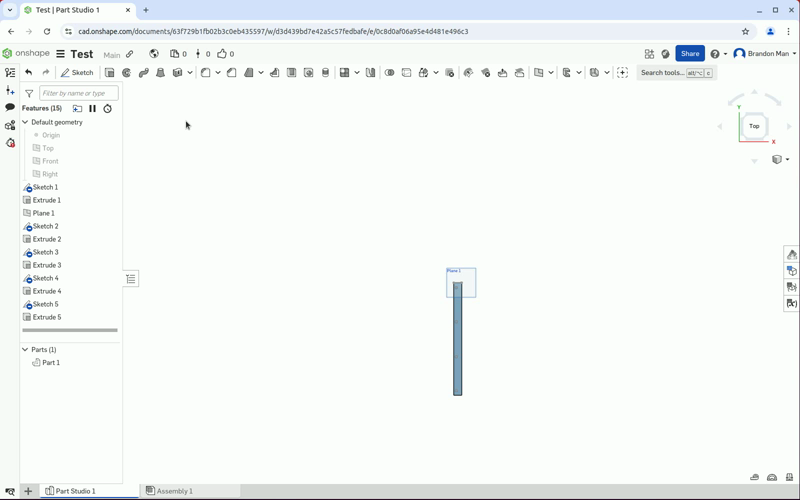
key(up, 3)
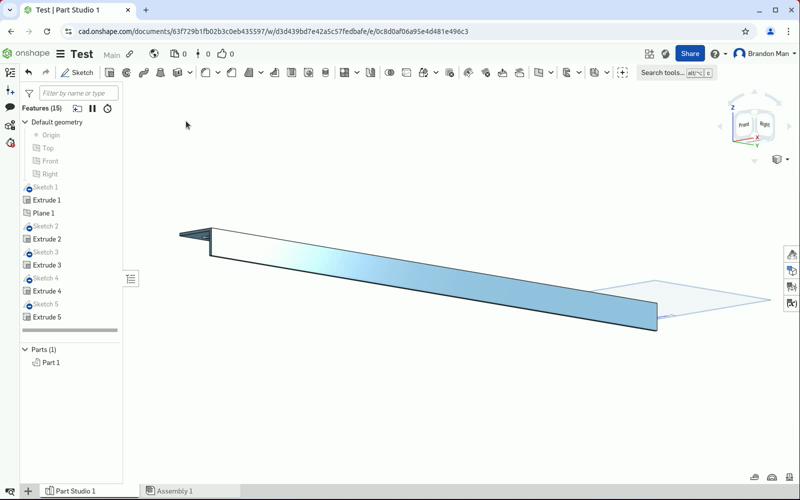
key(left, 3)
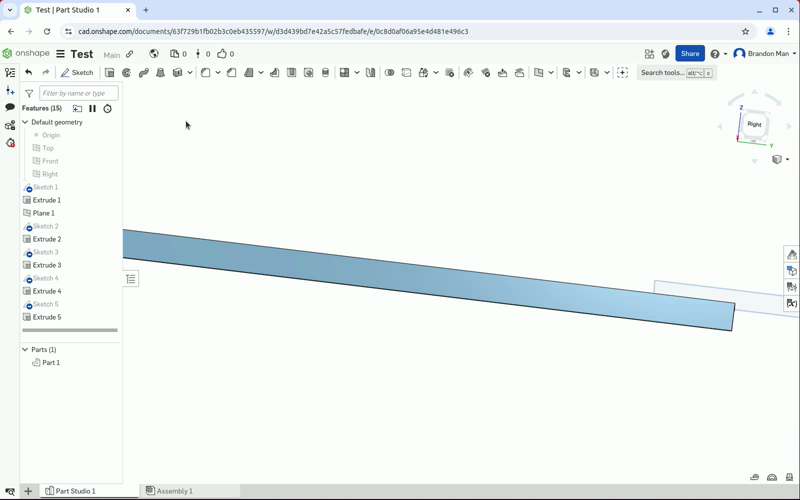
key(right, 3)
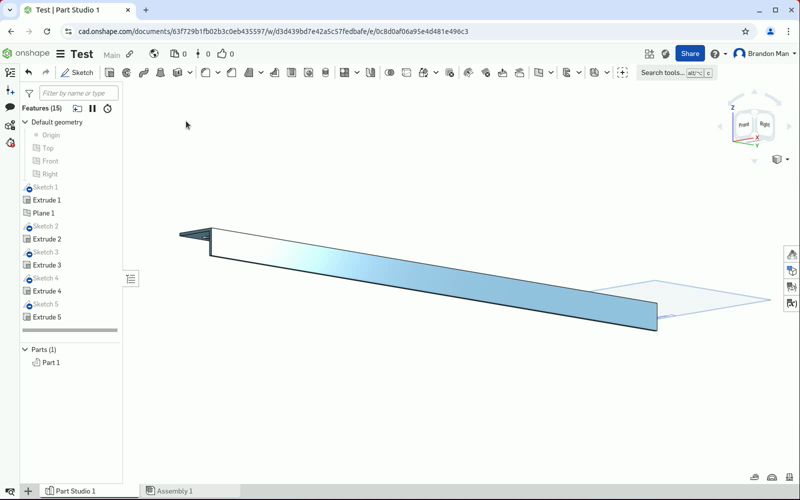
key(down, 3)
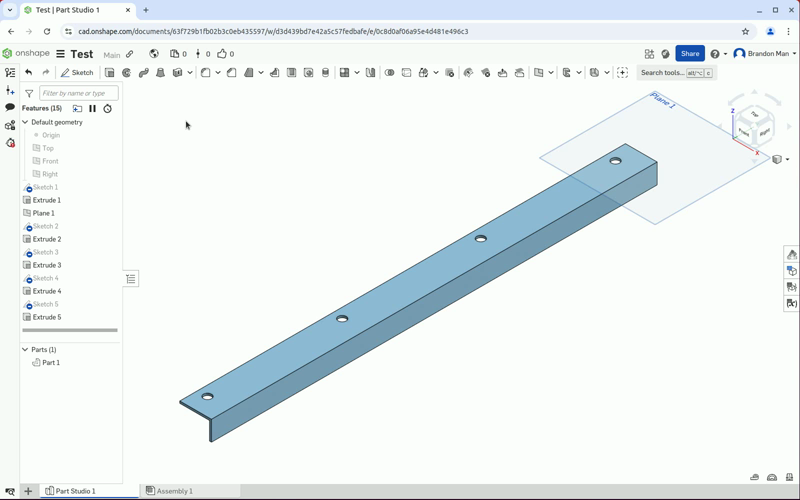
mouse_move(73, 189)
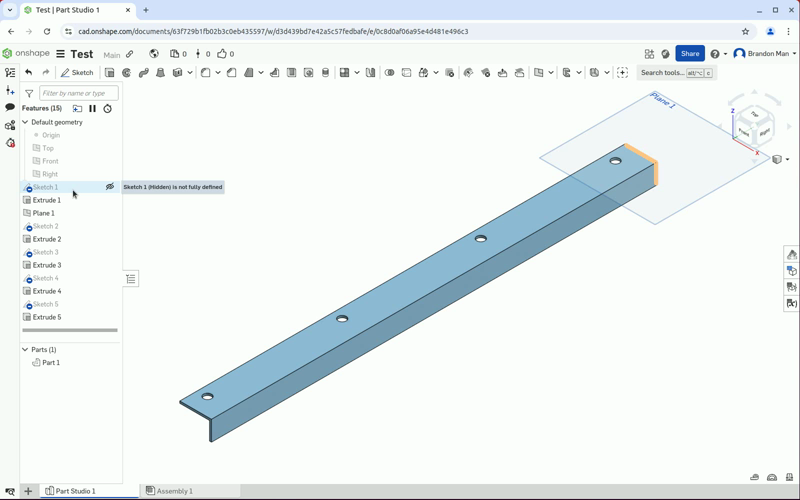
click(73, 189)